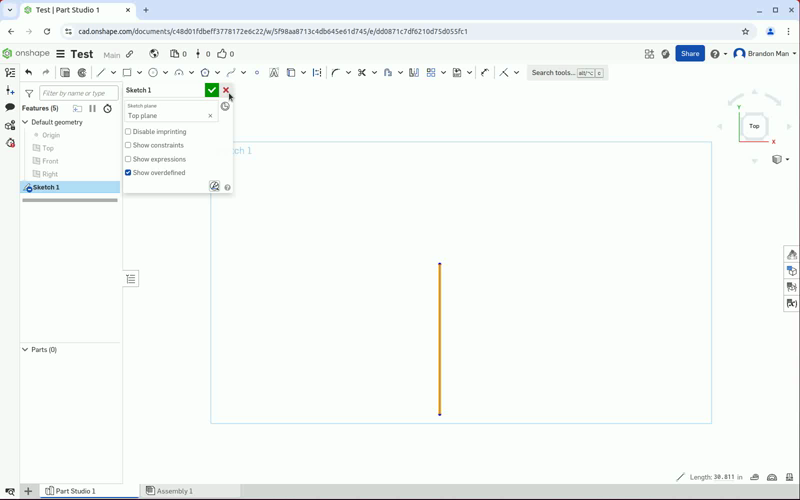
key(shift+h)
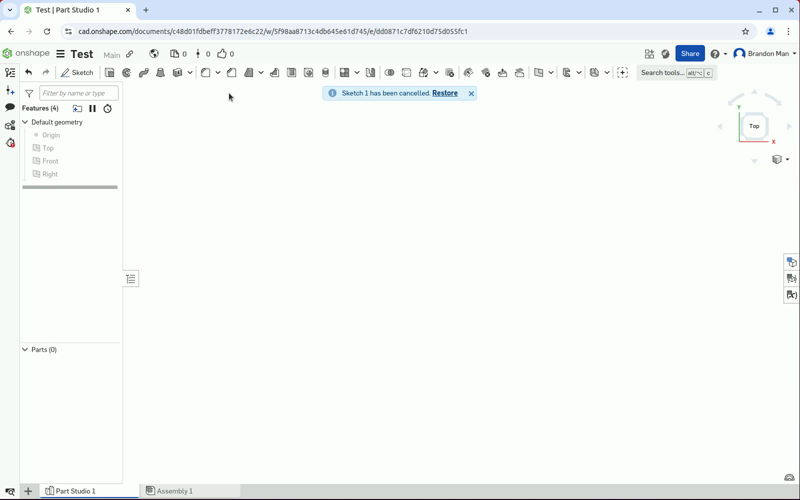
mouse_move(73, 352)
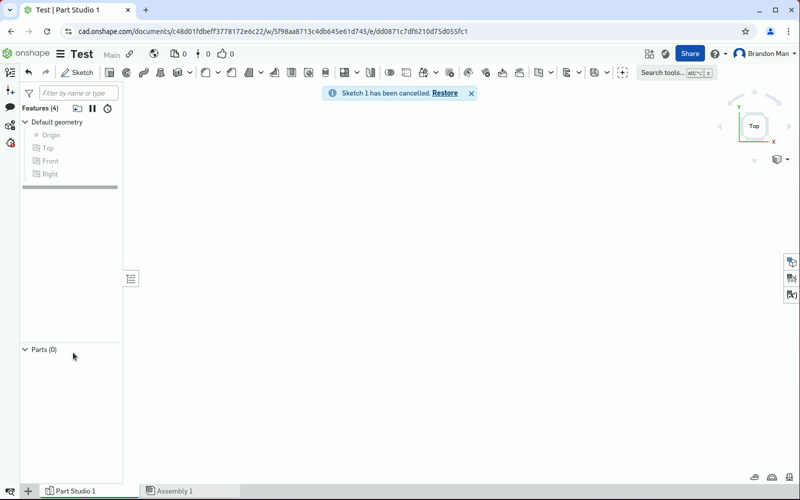
key(y)
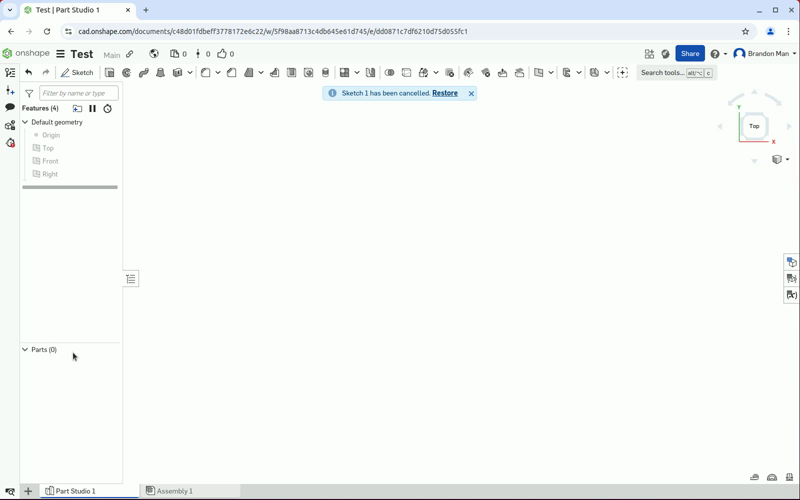
key(shift+p)
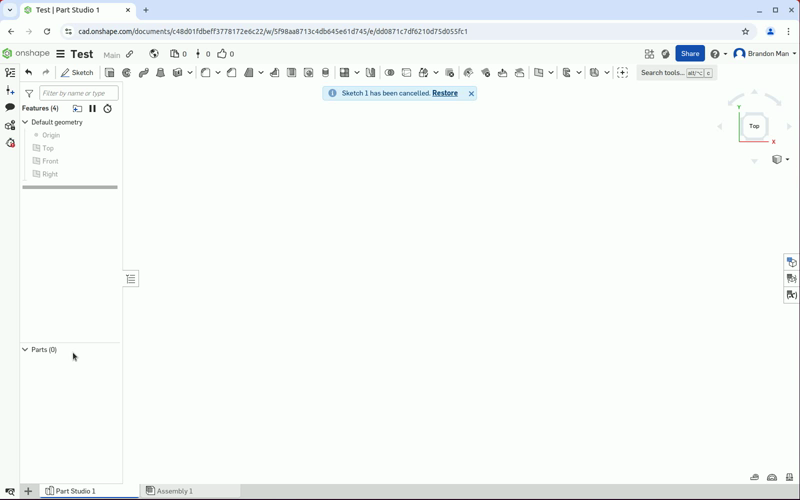
key(space)
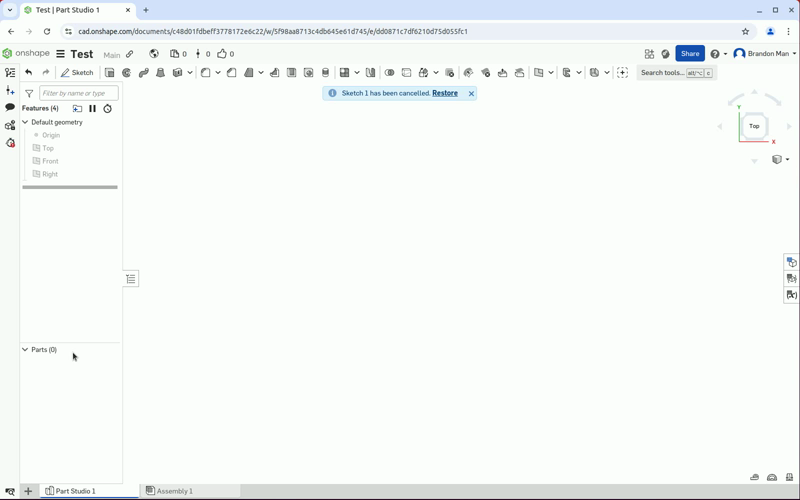
key_down(shift)
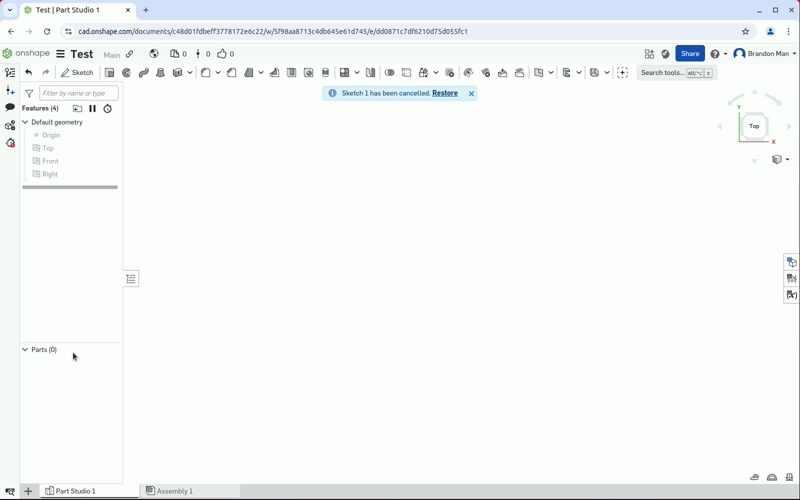
key(up)
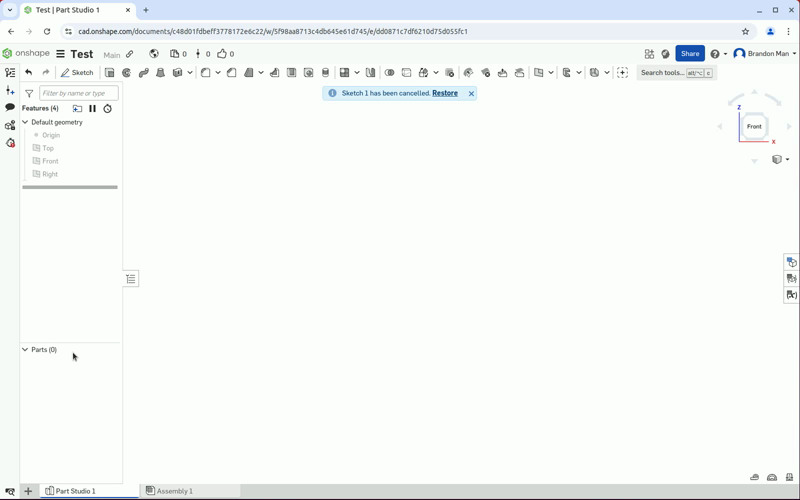
key_up(shift)
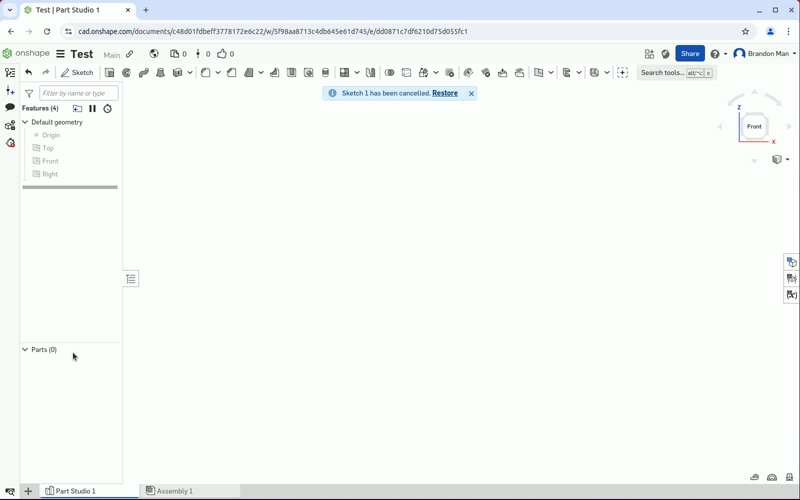
mouse_move(73, 352)
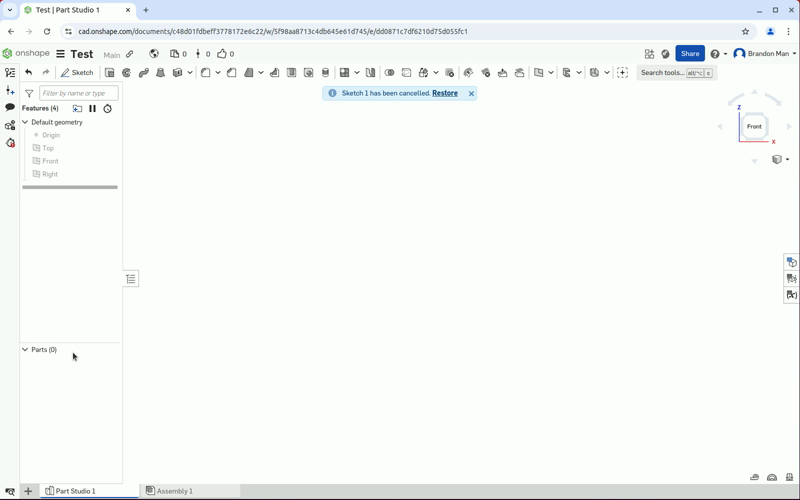
key(shift+y)
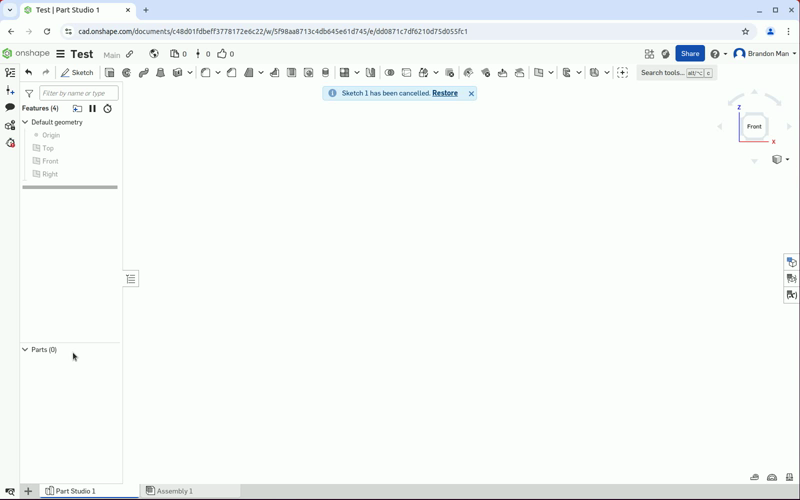
key(shift+s)
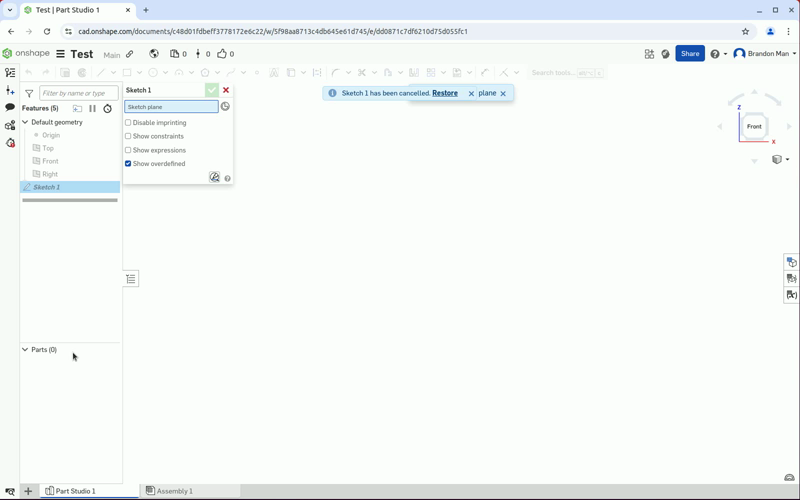
mouse_move(73, 163)
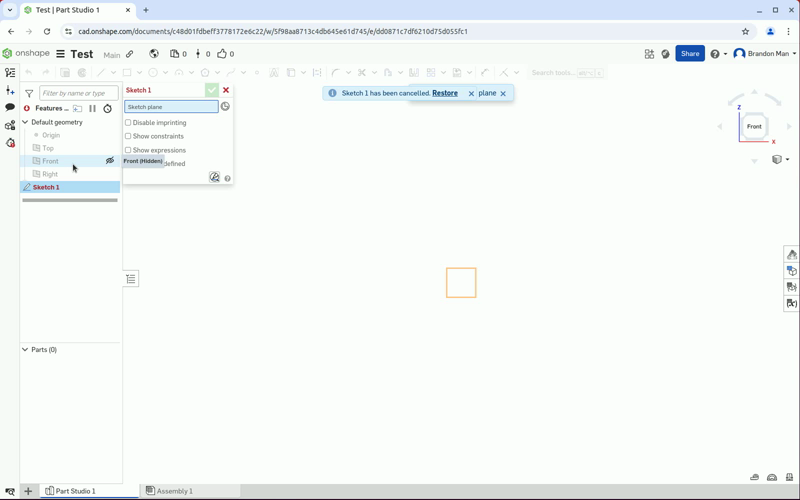
click(73, 163)
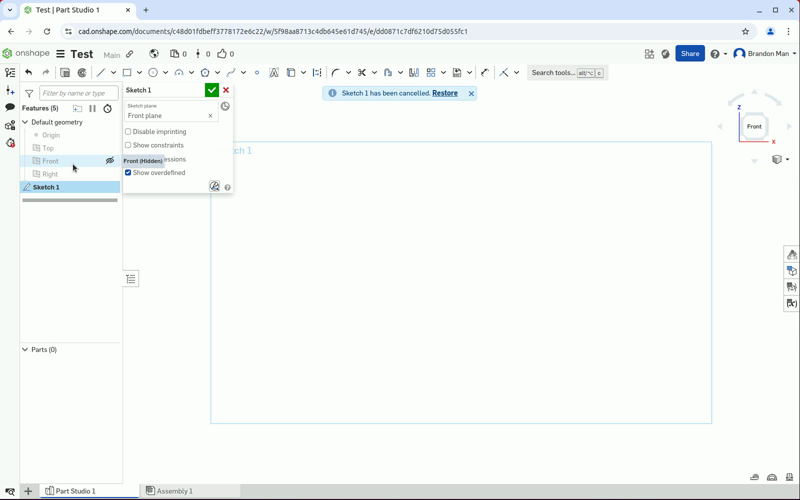
mouse_move(73, 352)
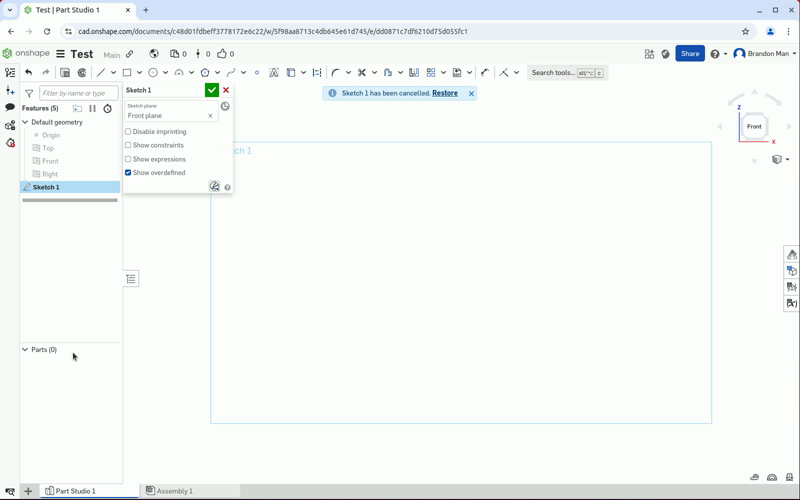
key(y)
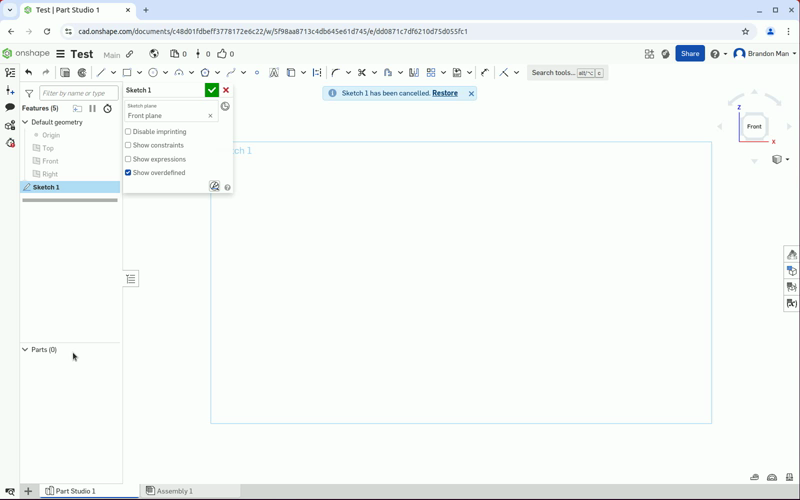
key(l)
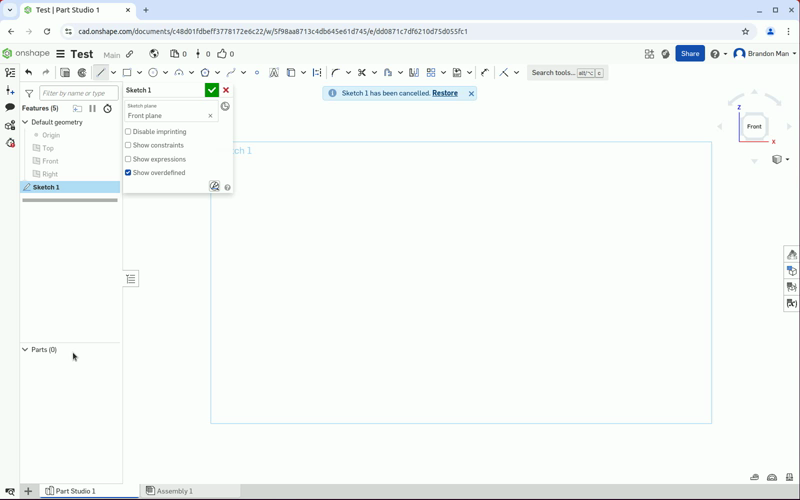
key_down(shift)
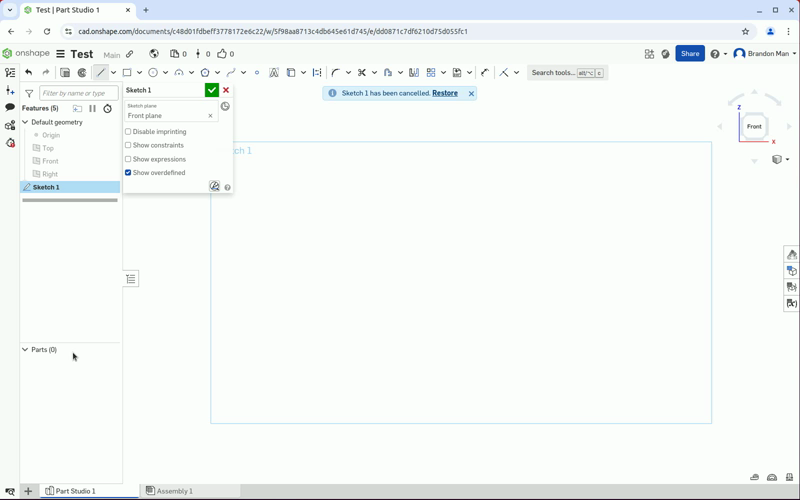
mouse_move(457, 281)
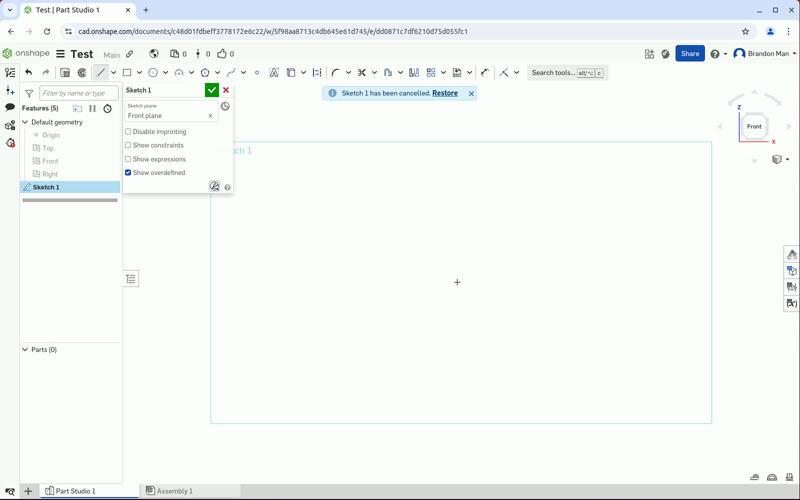
click(457, 281)
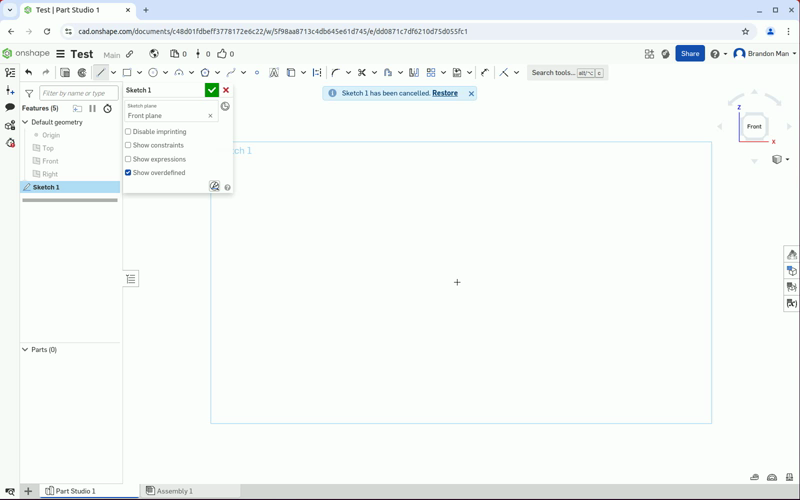
key_up(shift)
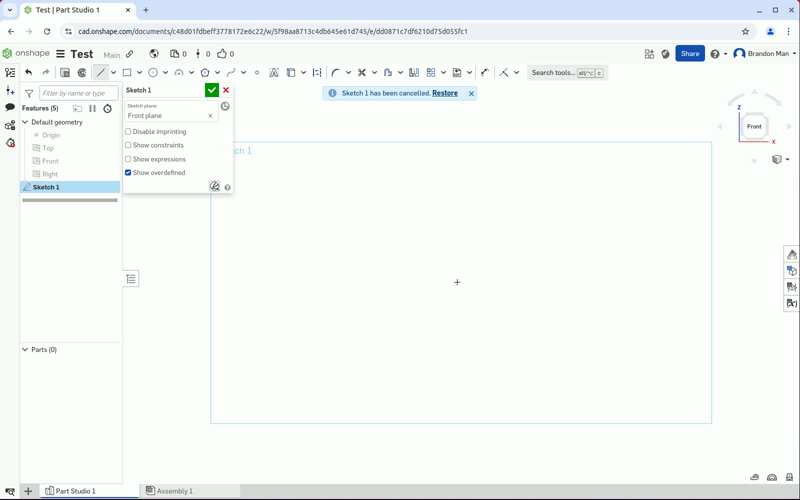
key_down(shift)
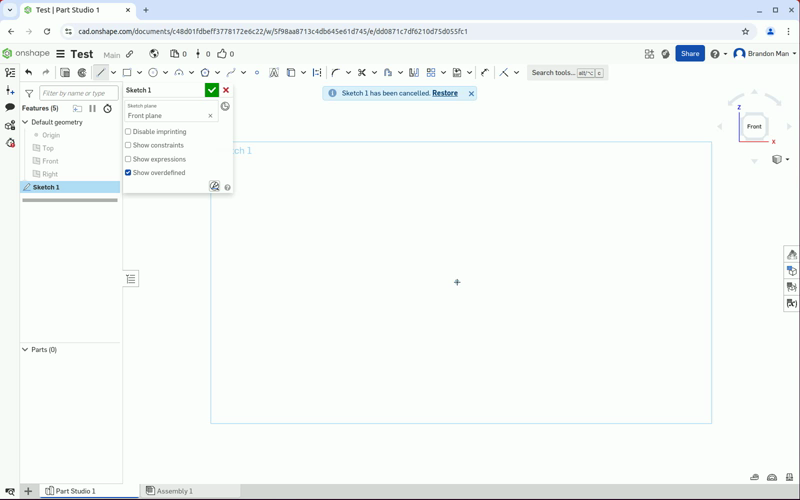
mouse_move(487, 281)
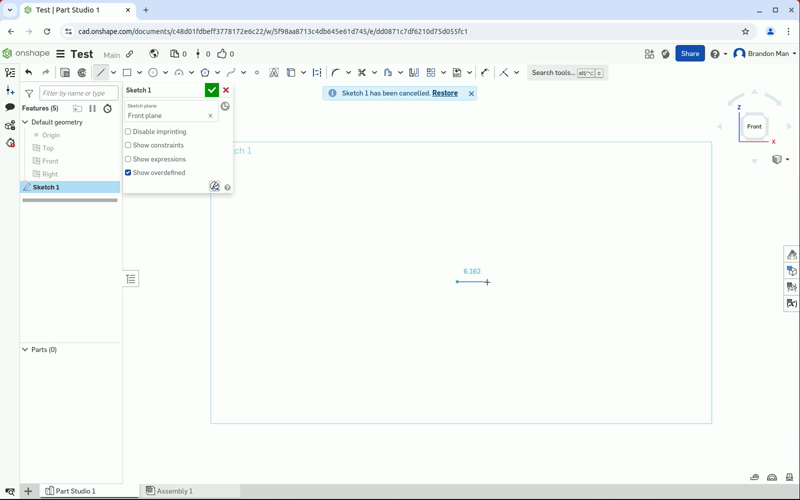
mouse_move(463, 281)
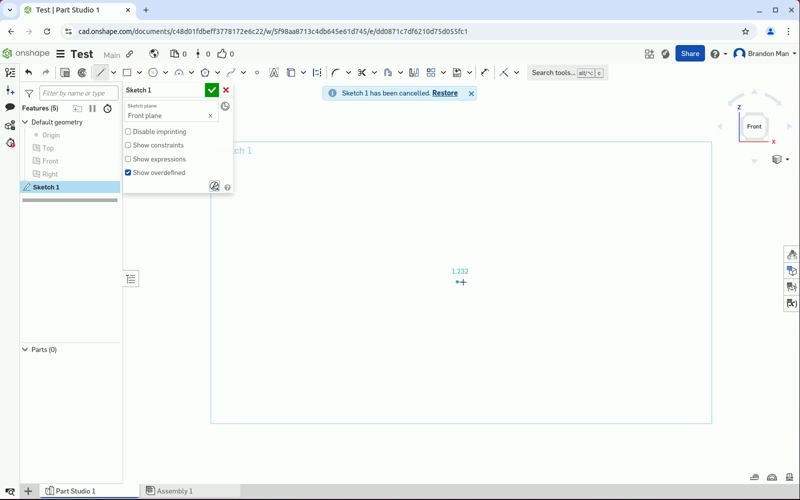
scroll(6)
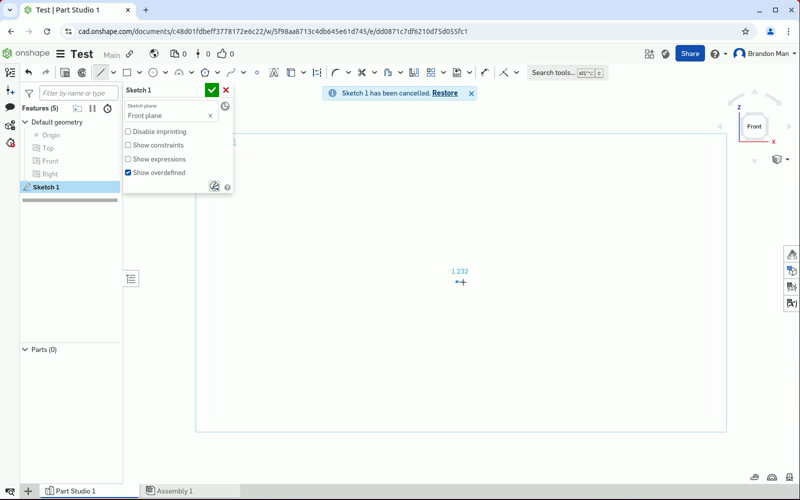
scroll(6)
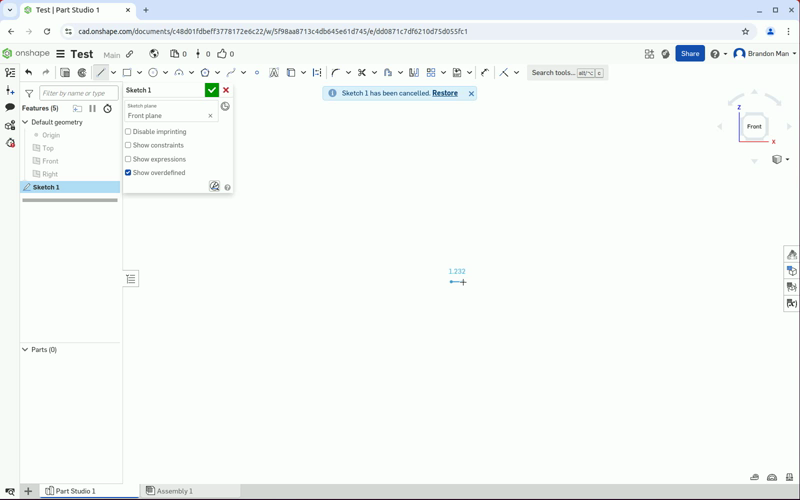
scroll(6)
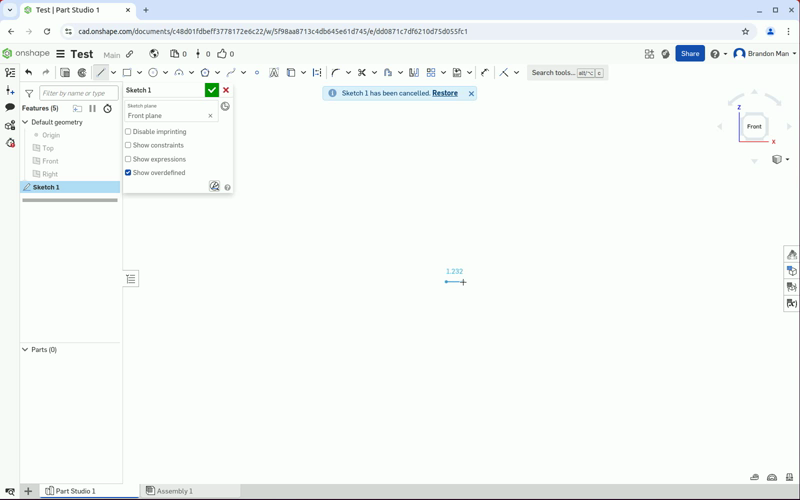
scroll(6)
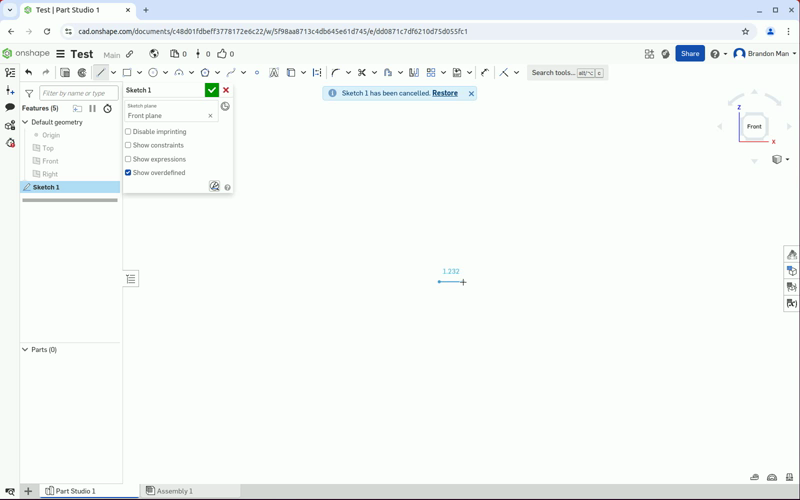
scroll(6)
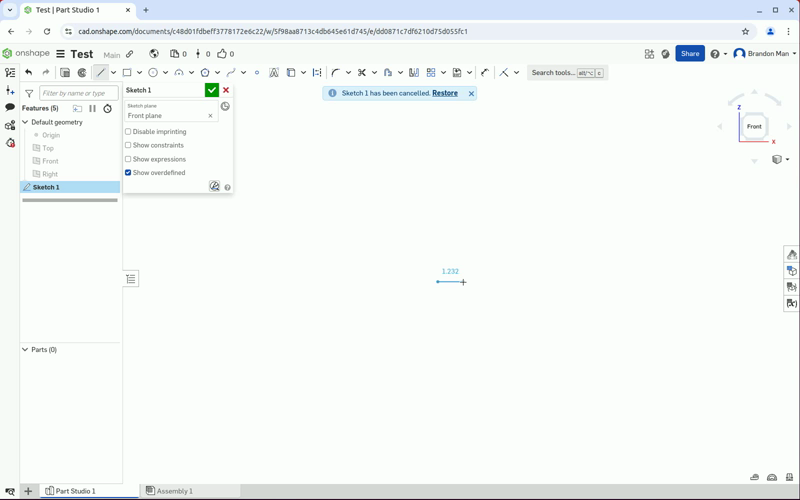
scroll(6)
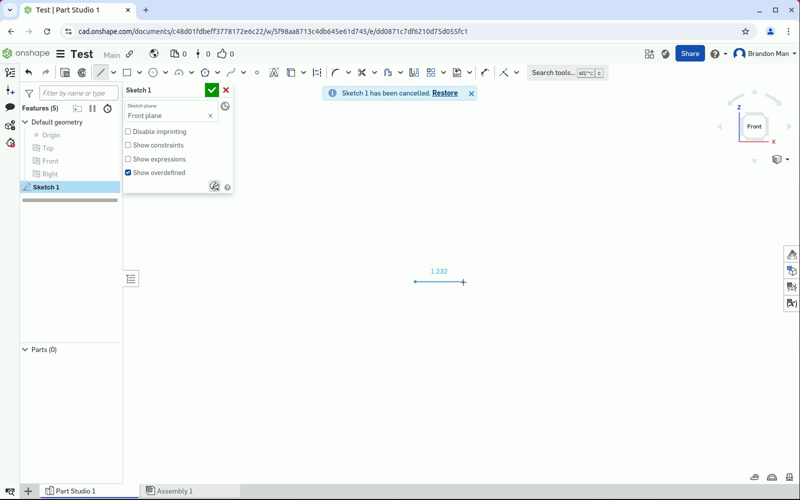
scroll(6)
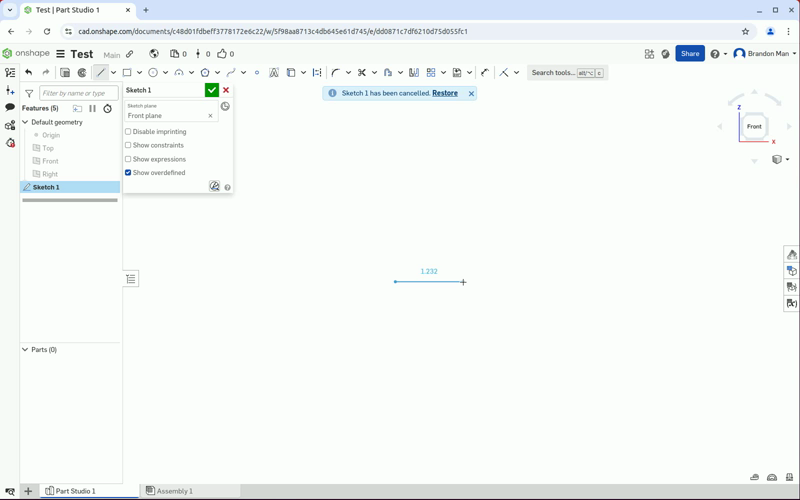
click(463, 281)
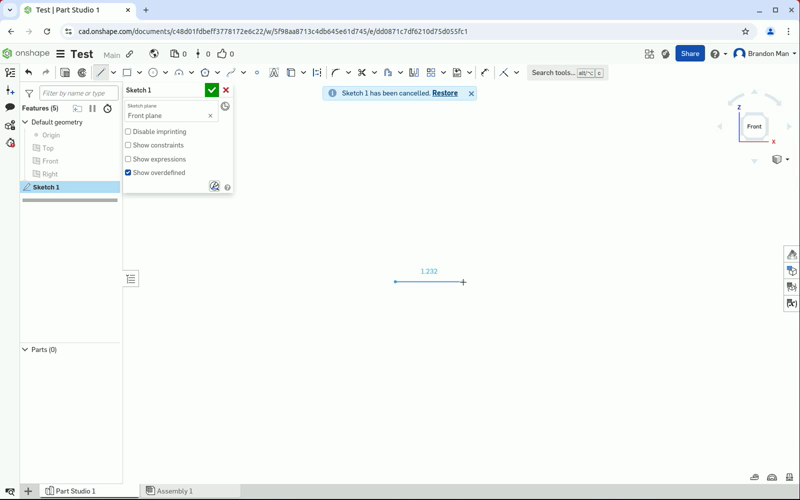
scroll(-6)
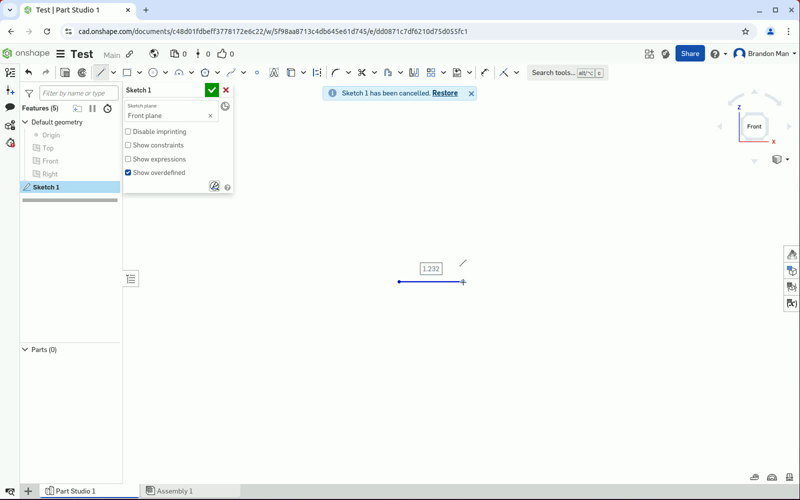
scroll(-6)
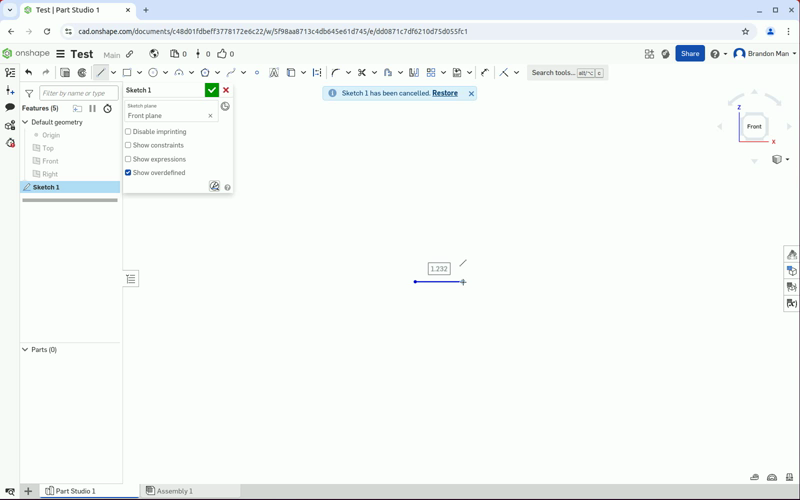
scroll(-6)
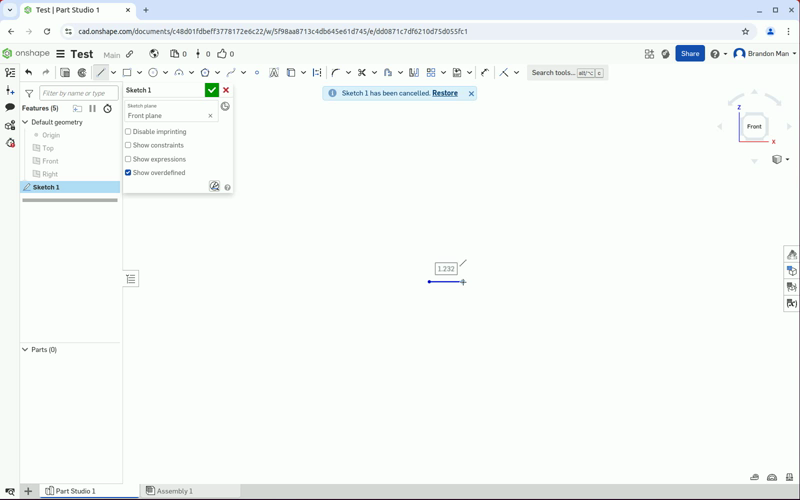
scroll(-6)
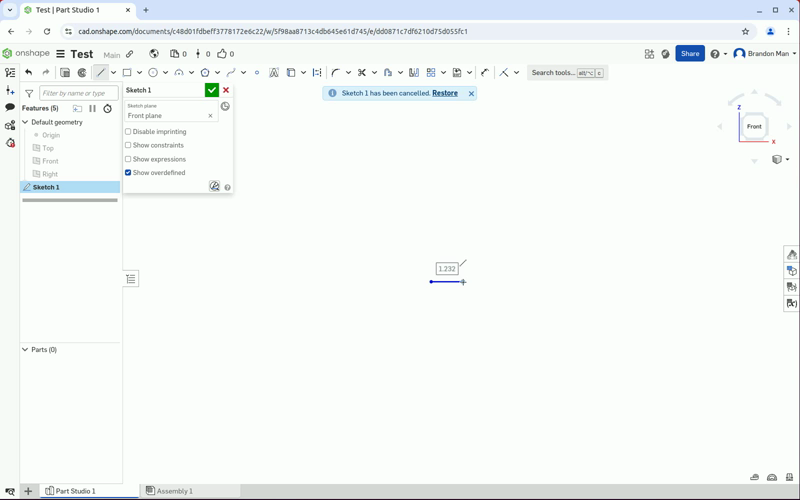
scroll(-6)
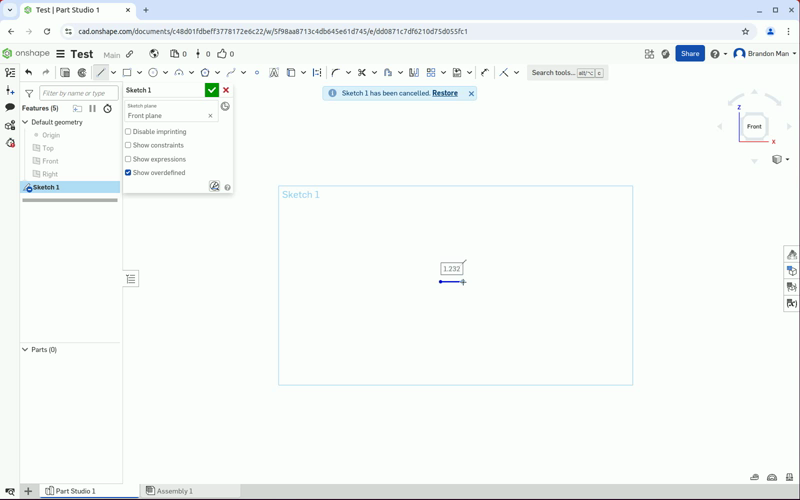
scroll(-6)
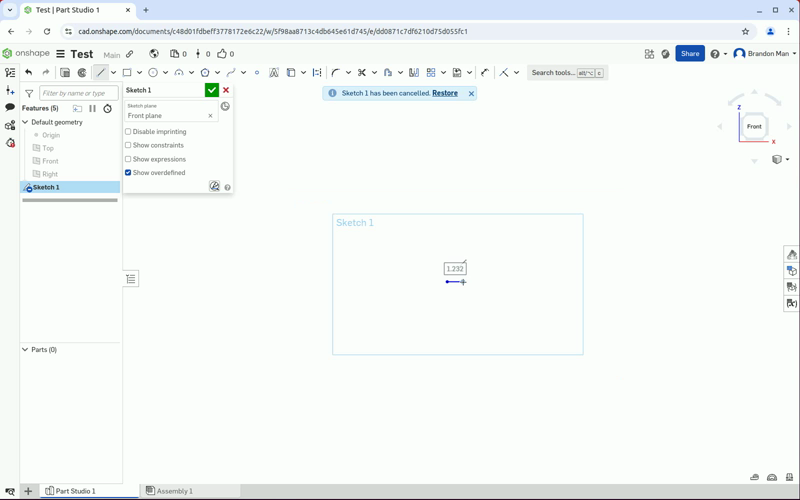
scroll(-6)
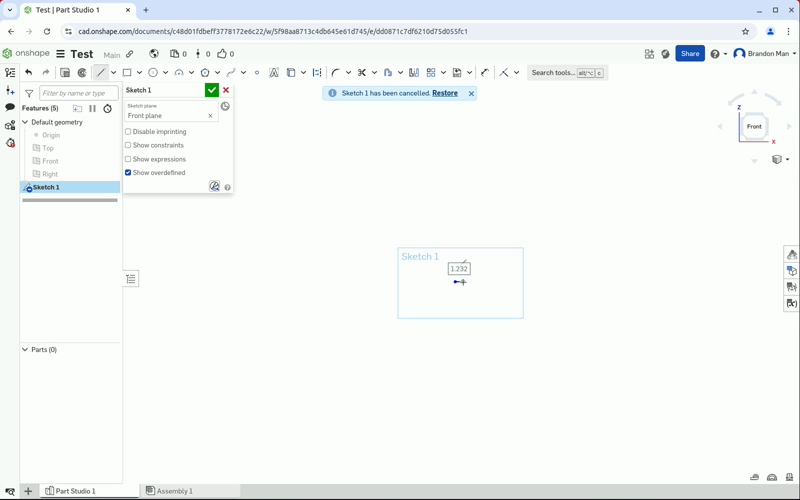
key_up(shift)
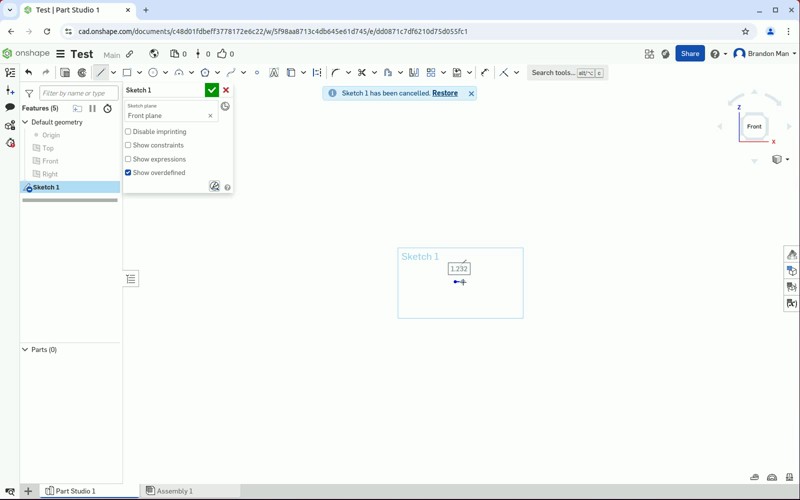
key_down(shift)
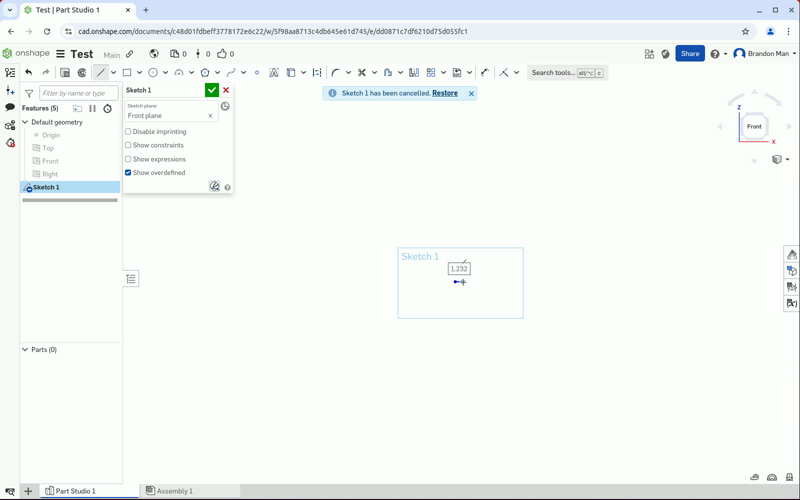
mouse_move(493, 281)
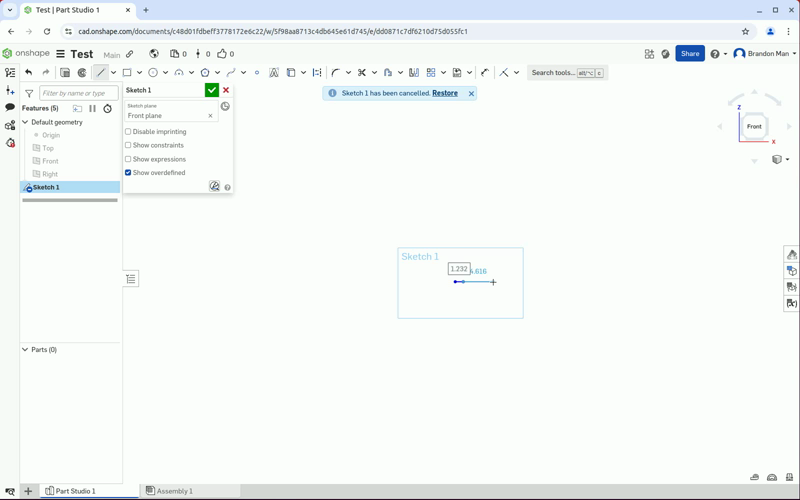
mouse_move(463, 281)
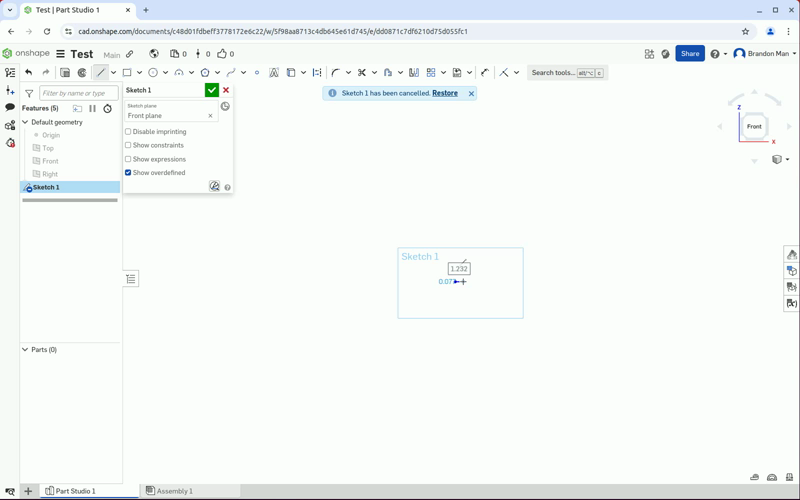
scroll(6)
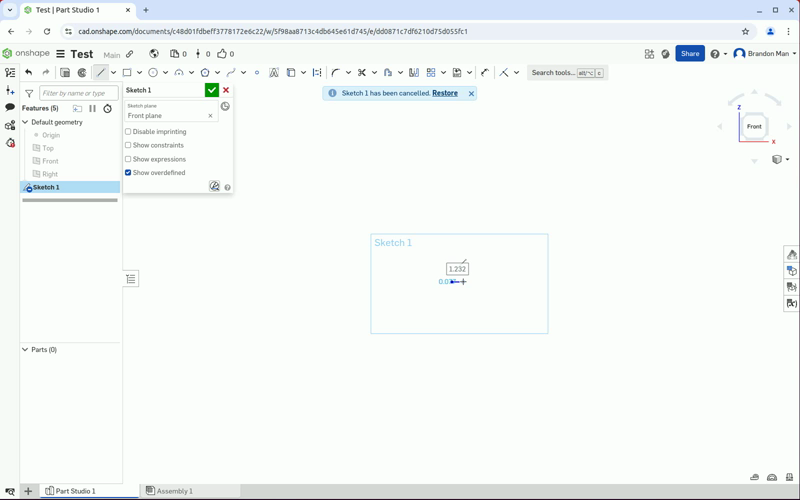
scroll(6)
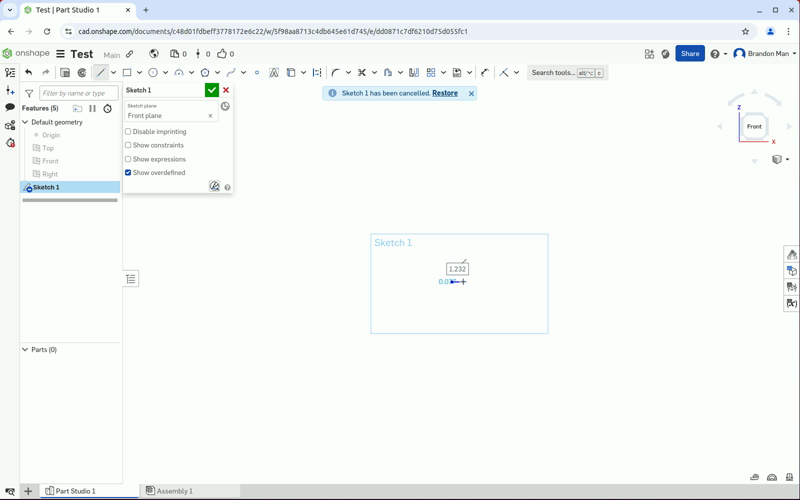
scroll(6)
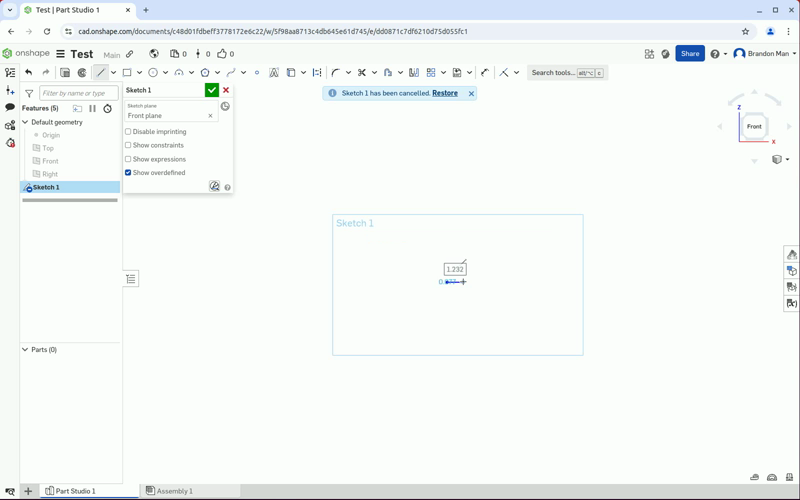
scroll(6)
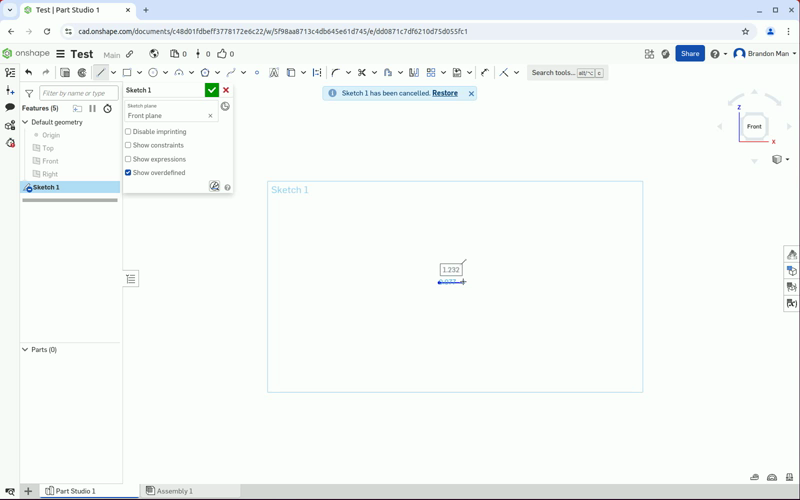
scroll(6)
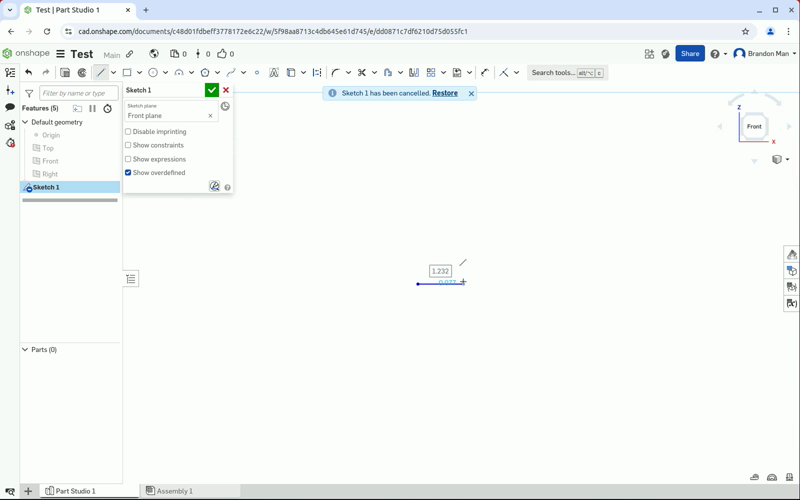
scroll(6)
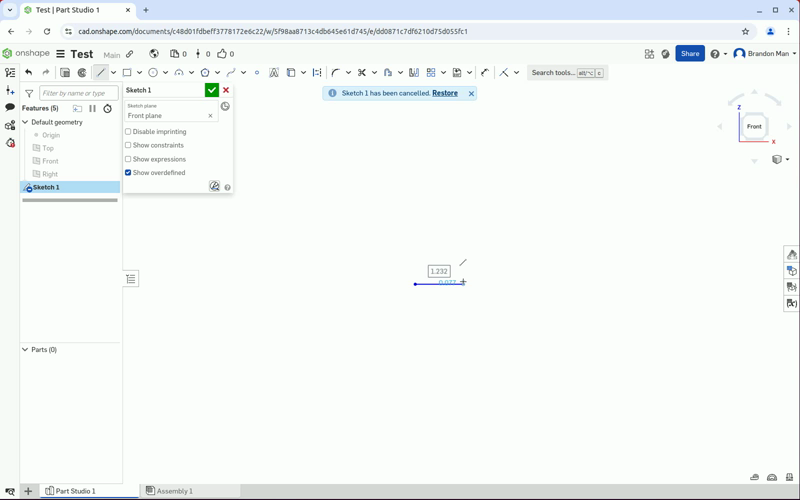
scroll(6)
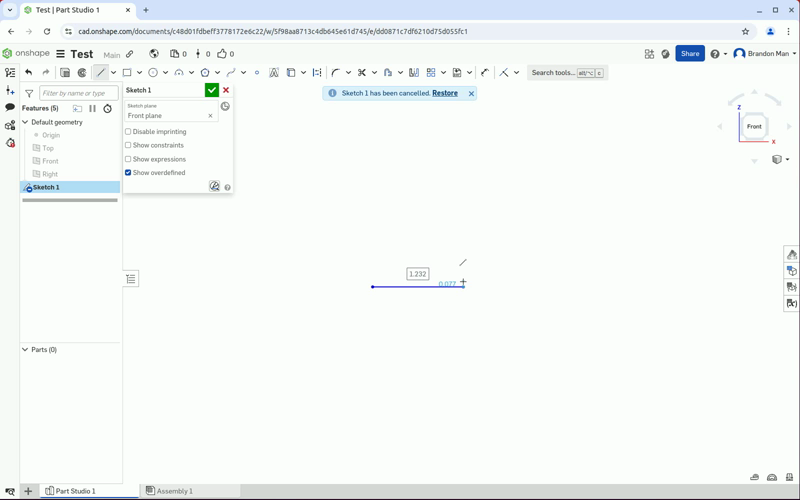
click(463, 281)
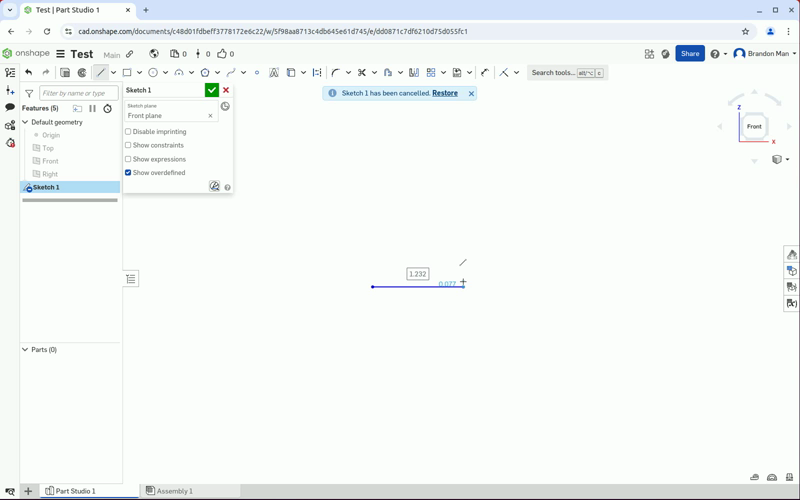
scroll(-6)
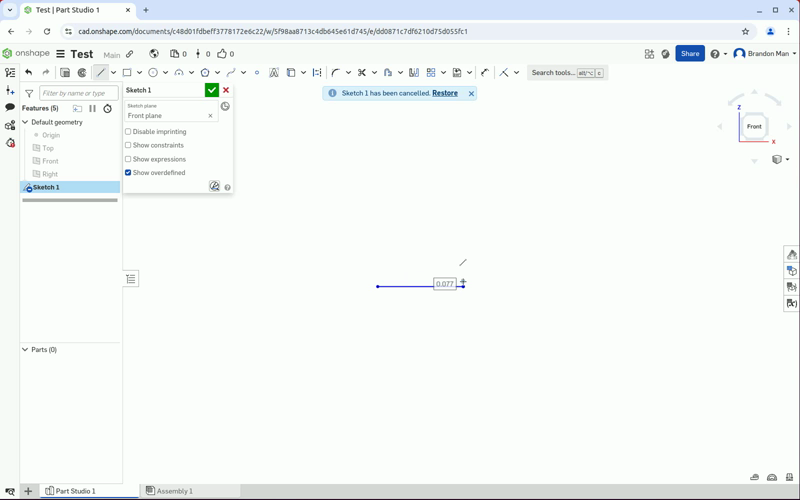
scroll(-6)
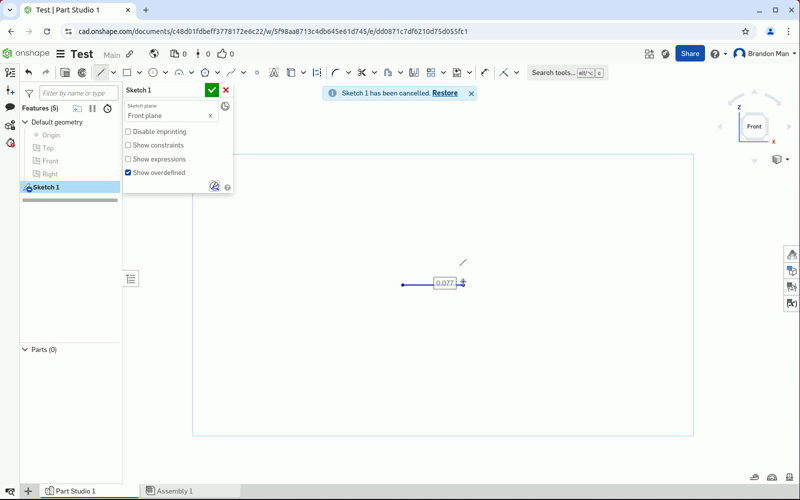
scroll(-6)
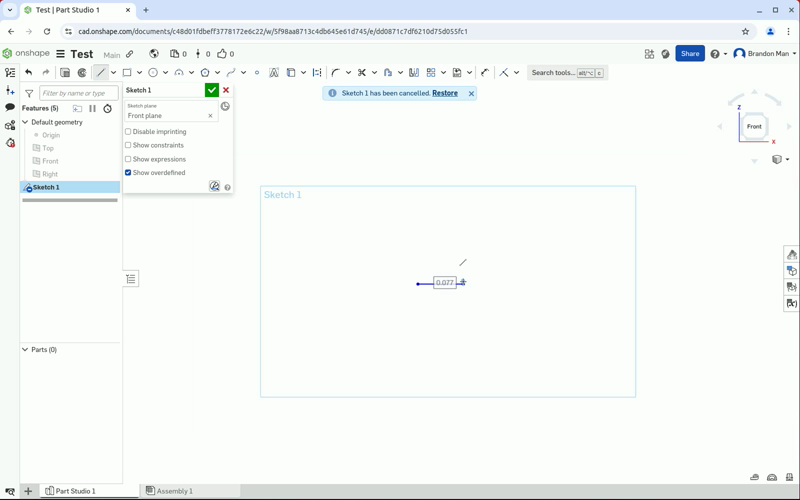
scroll(-6)
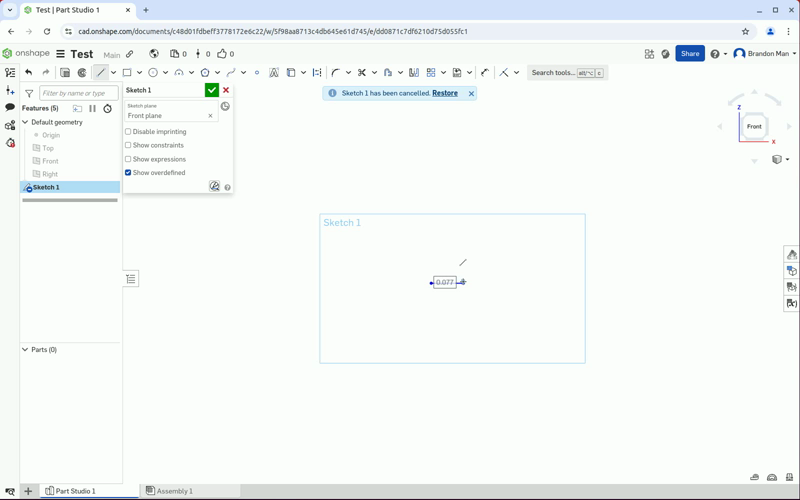
scroll(-6)
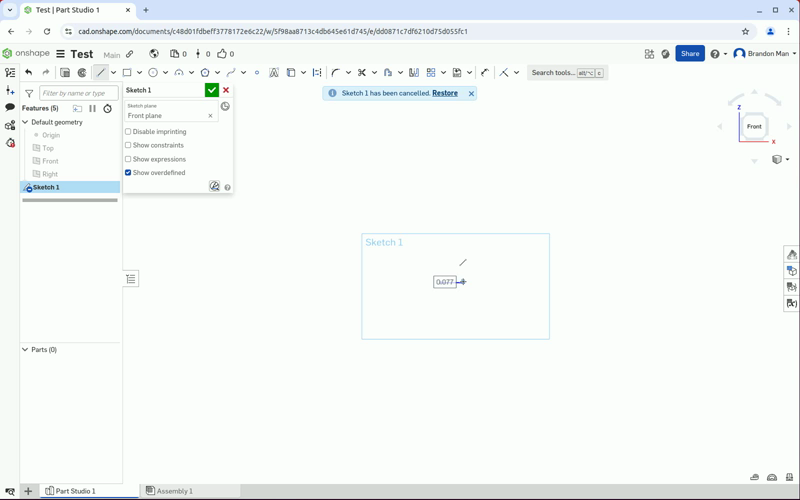
scroll(-6)
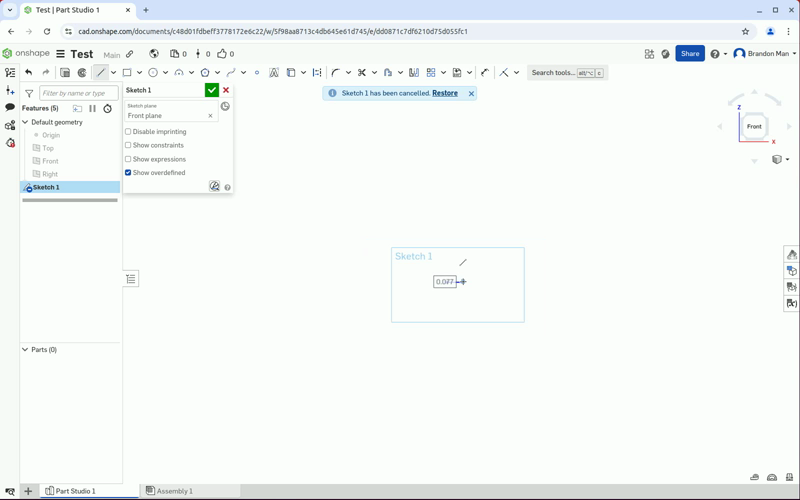
scroll(-6)
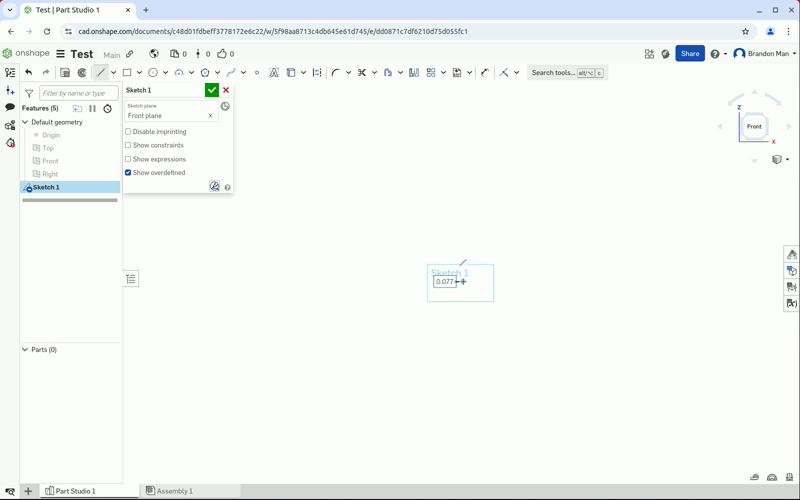
key_up(shift)
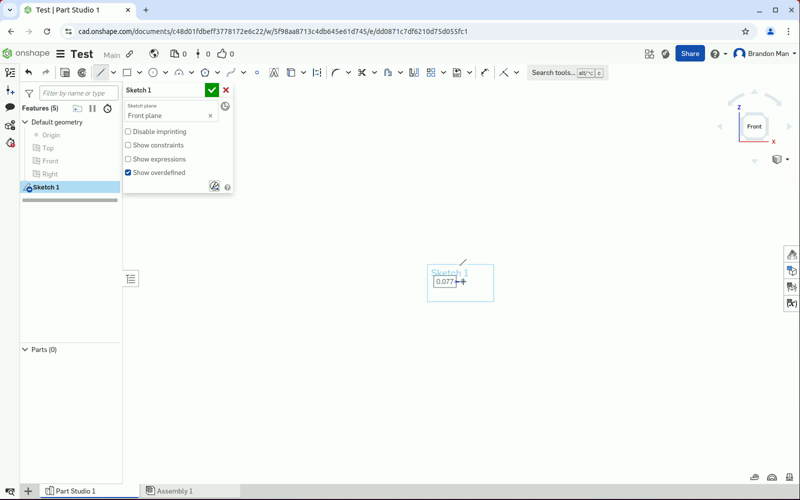
key_down(shift)
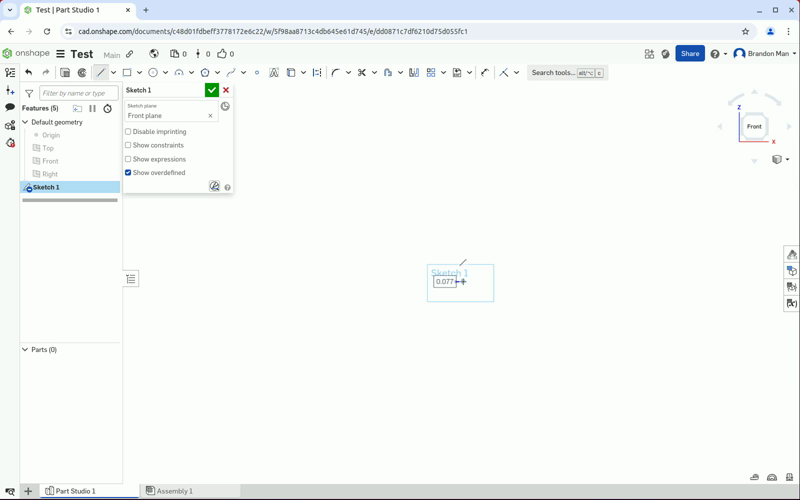
mouse_move(493, 281)
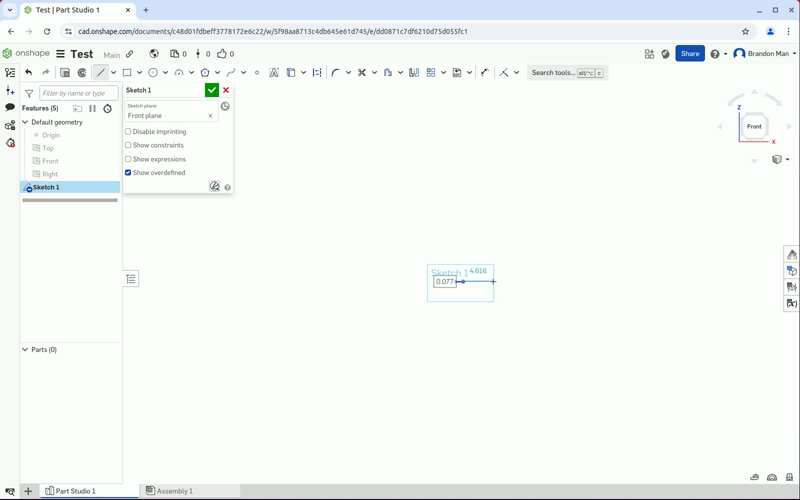
mouse_move(461, 281)
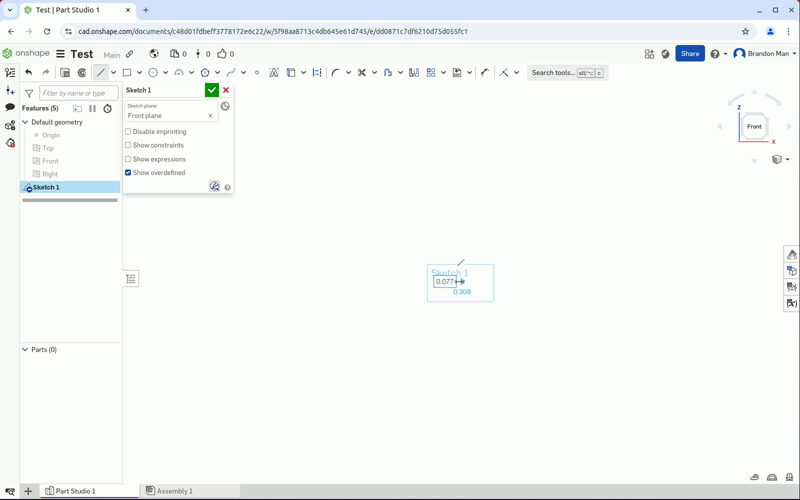
scroll(6)
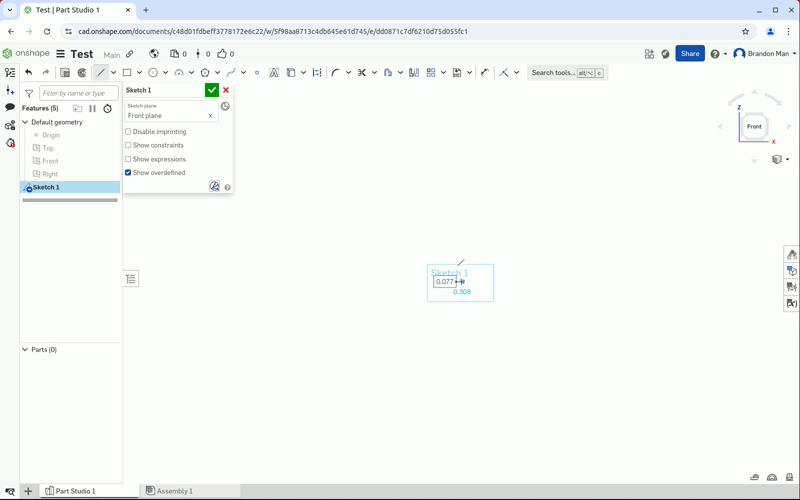
scroll(6)
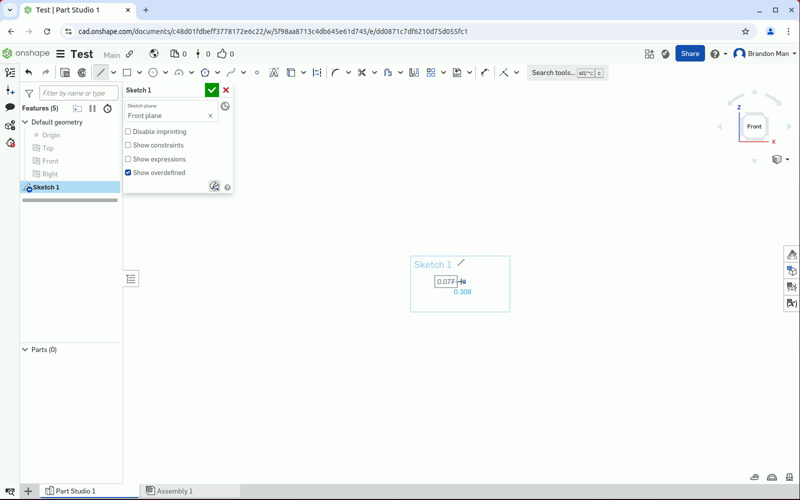
scroll(6)
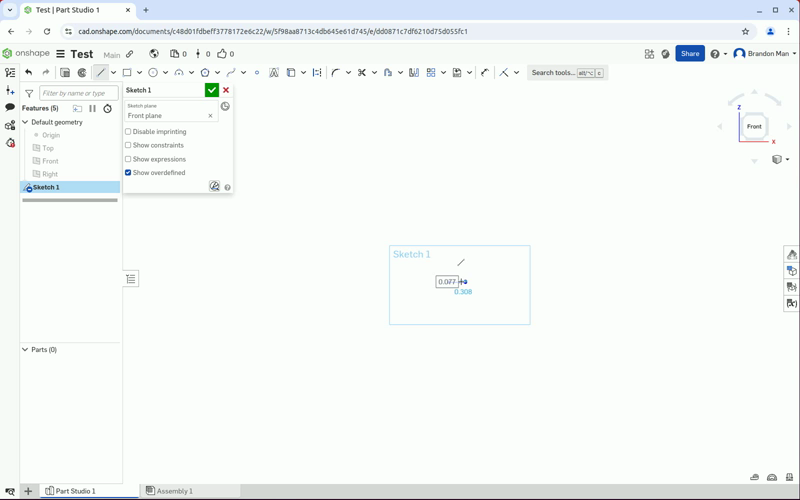
scroll(6)
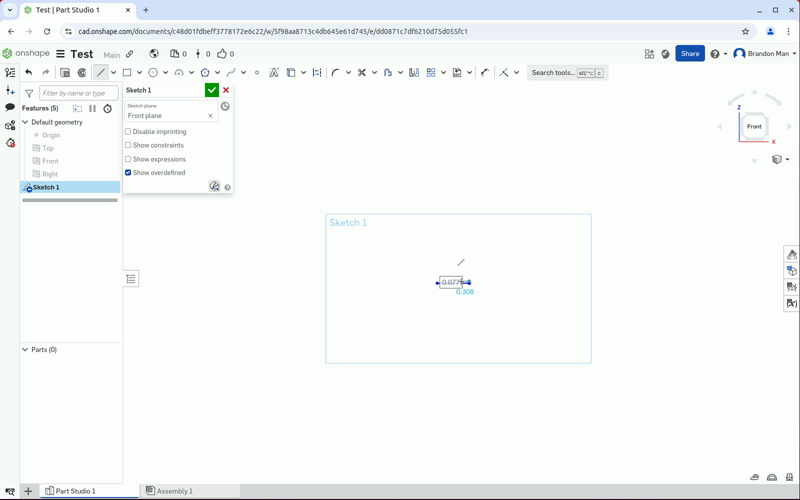
scroll(6)
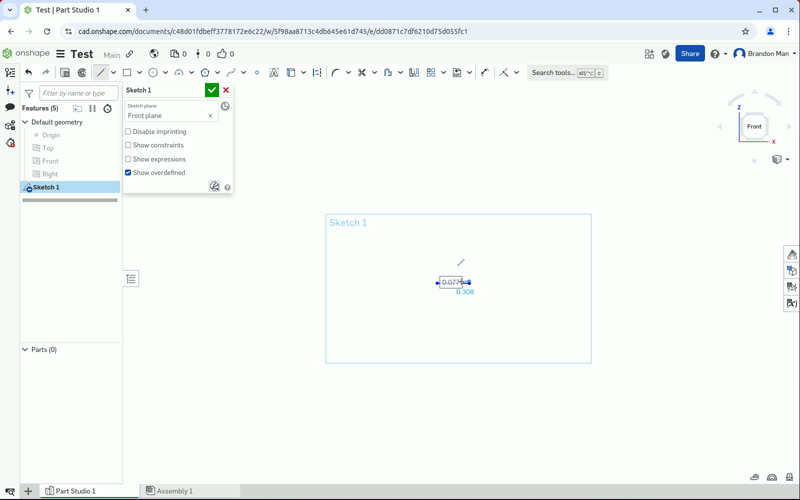
scroll(6)
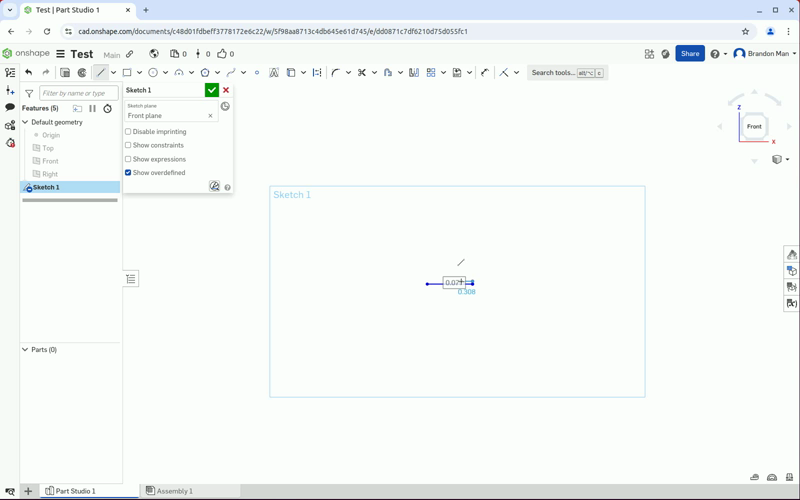
scroll(6)
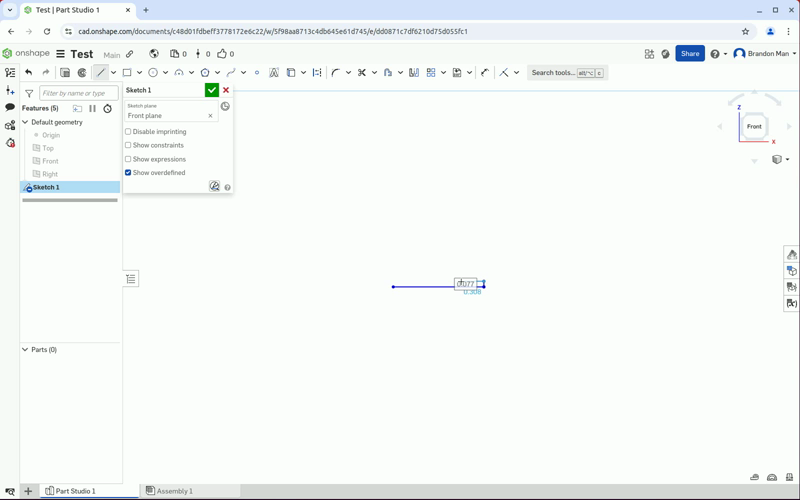
click(461, 281)
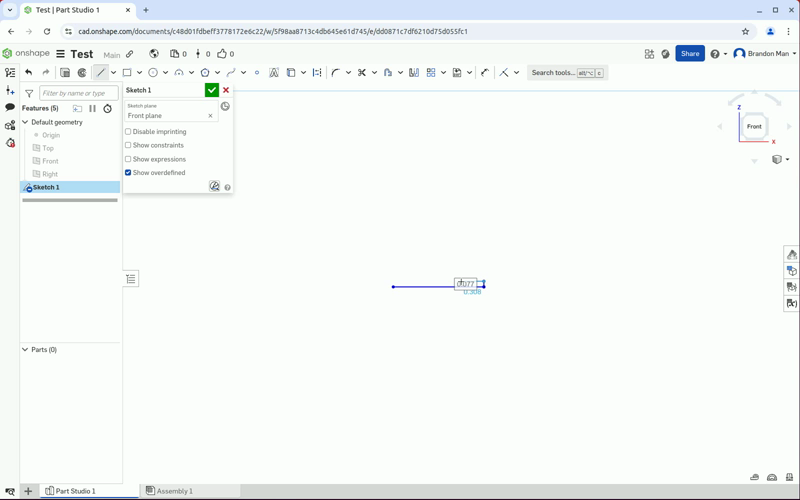
scroll(-6)
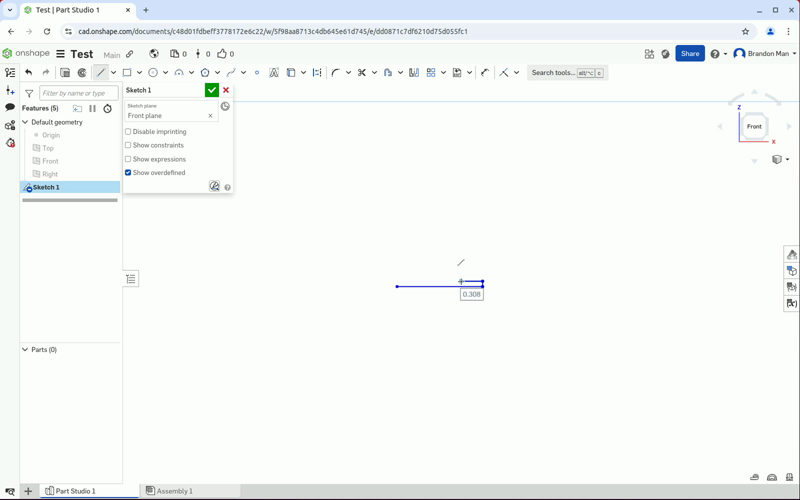
scroll(-6)
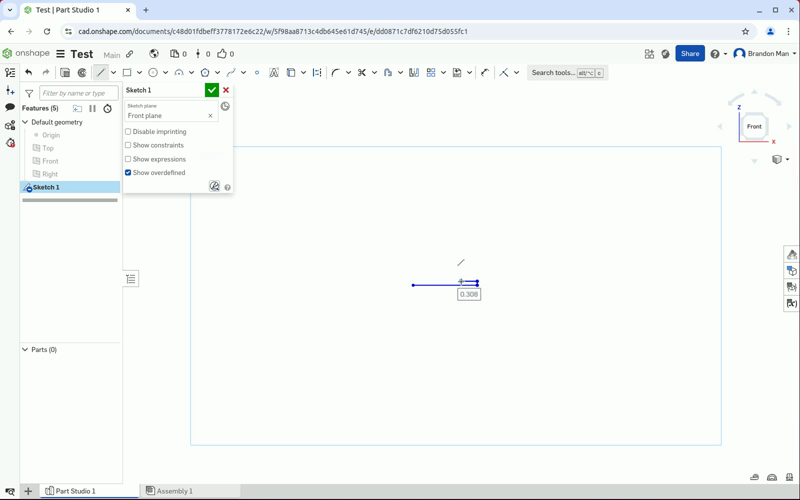
scroll(-6)
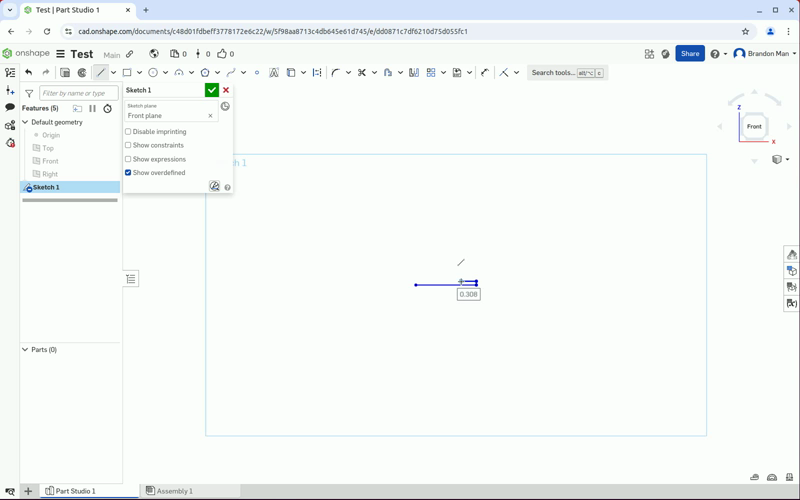
scroll(-6)
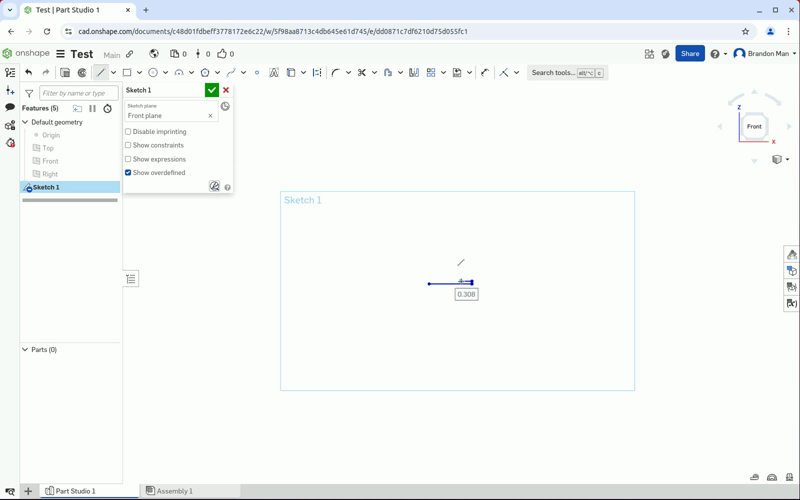
scroll(-6)
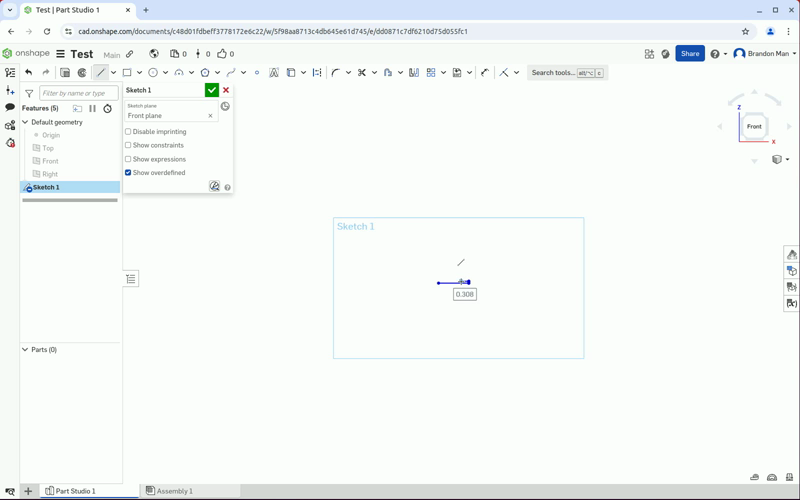
scroll(-6)
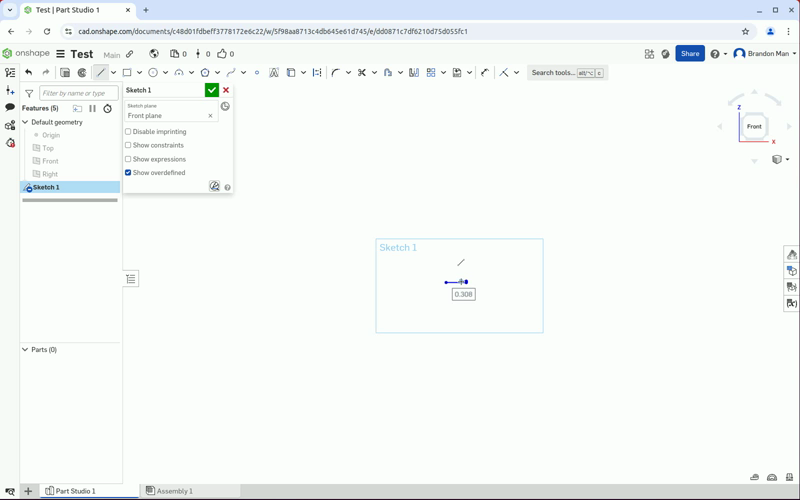
scroll(-6)
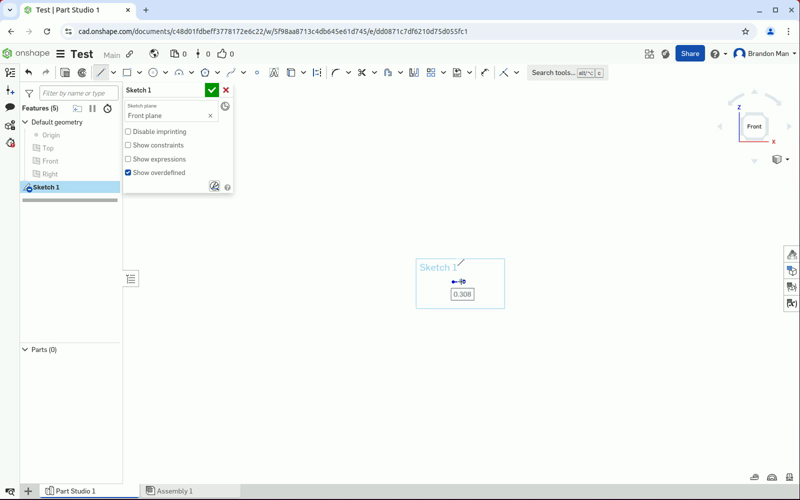
key_up(shift)
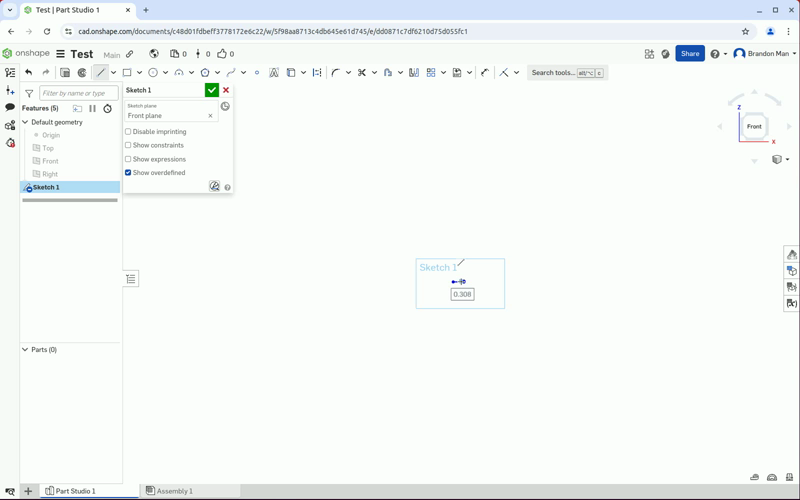
key_down(shift)
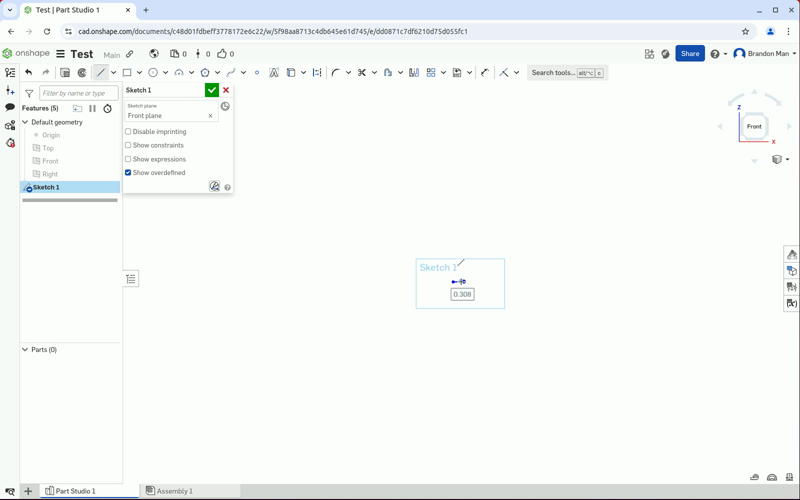
mouse_move(491, 281)
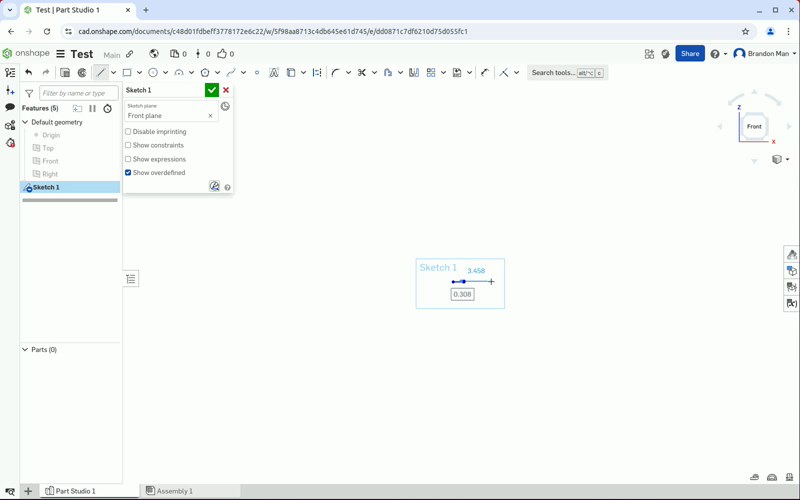
mouse_move(461, 280)
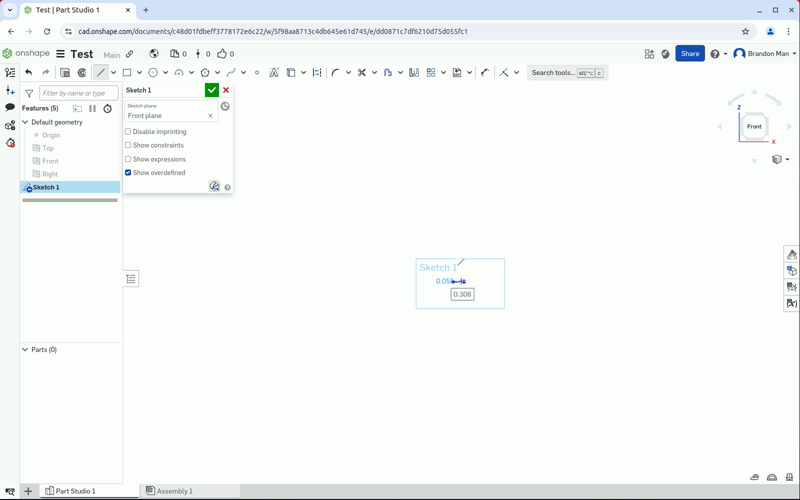
scroll(6)
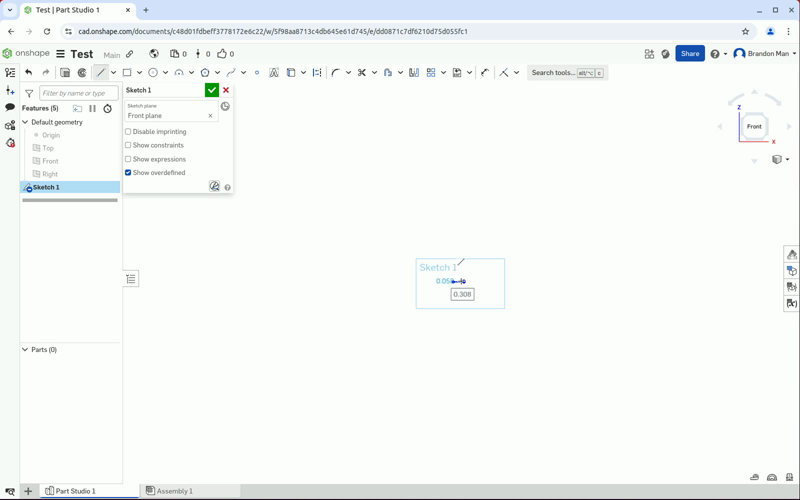
scroll(6)
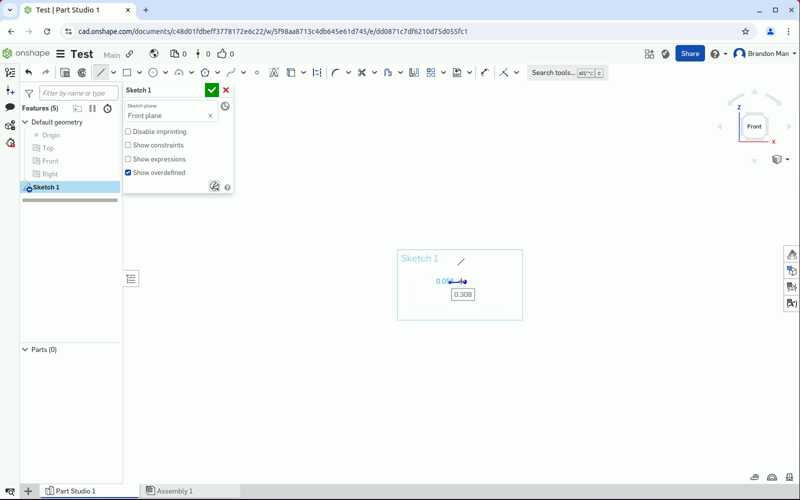
scroll(6)
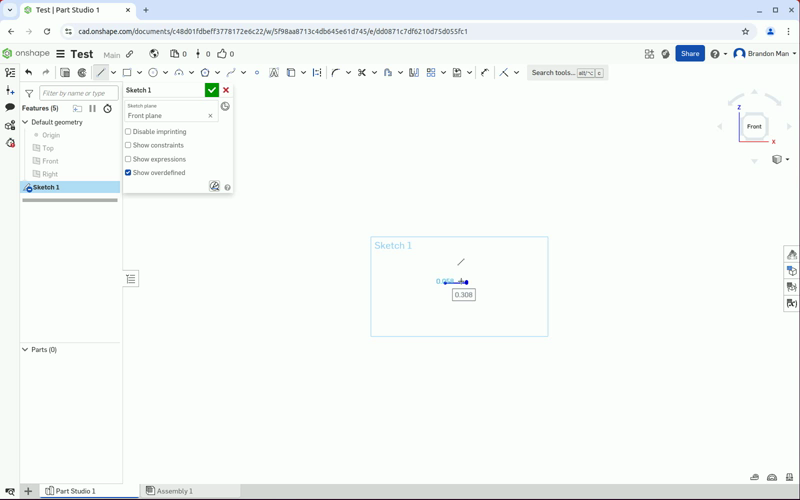
scroll(6)
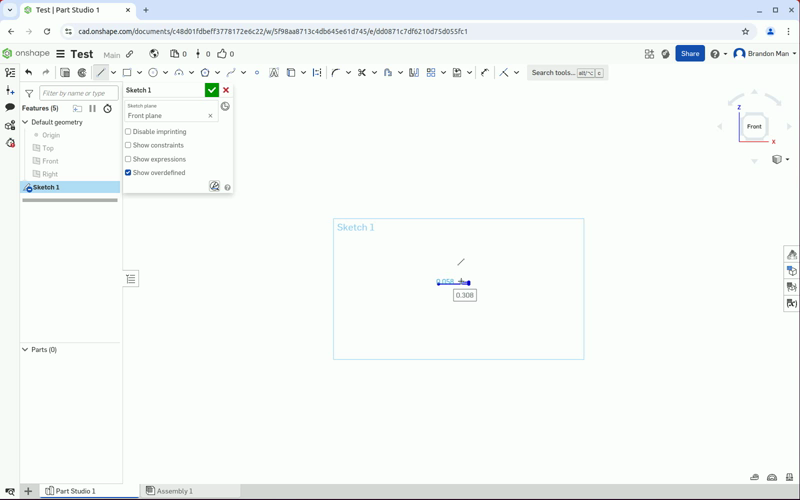
scroll(6)
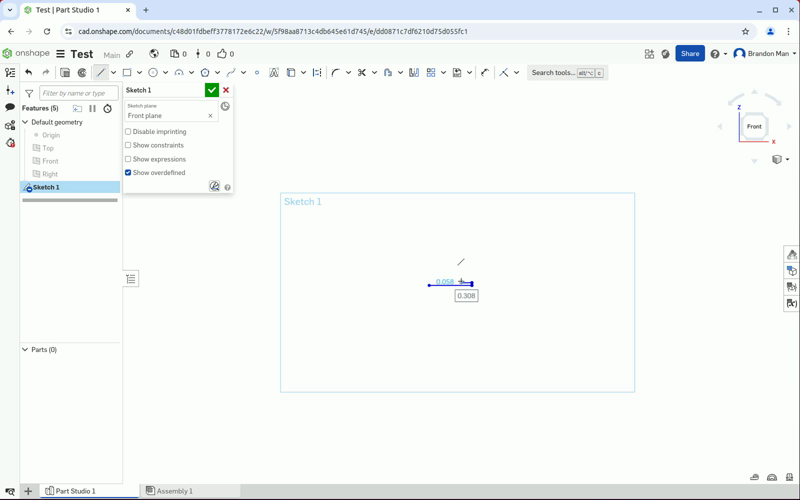
scroll(6)
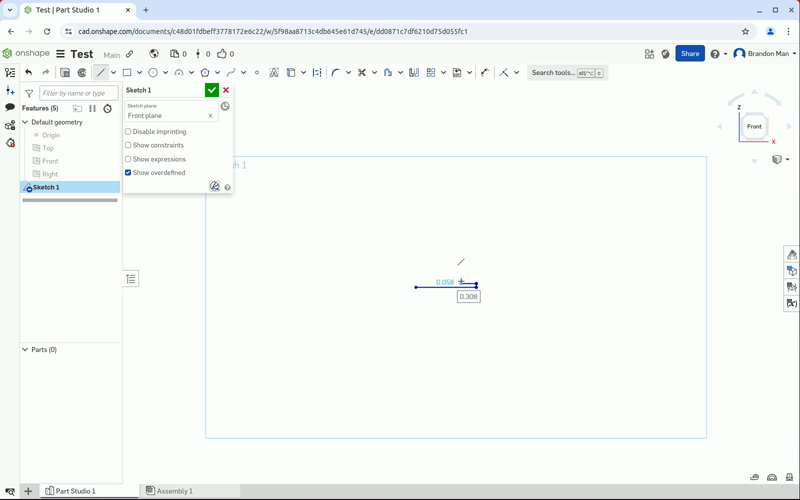
scroll(6)
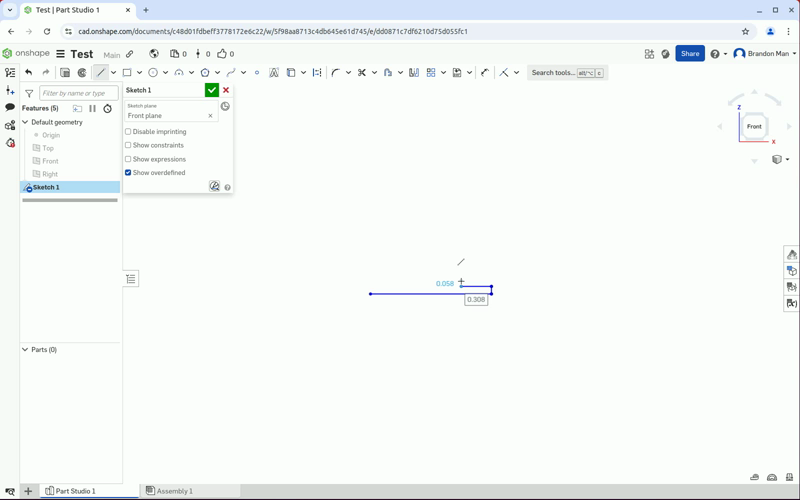
click(461, 280)
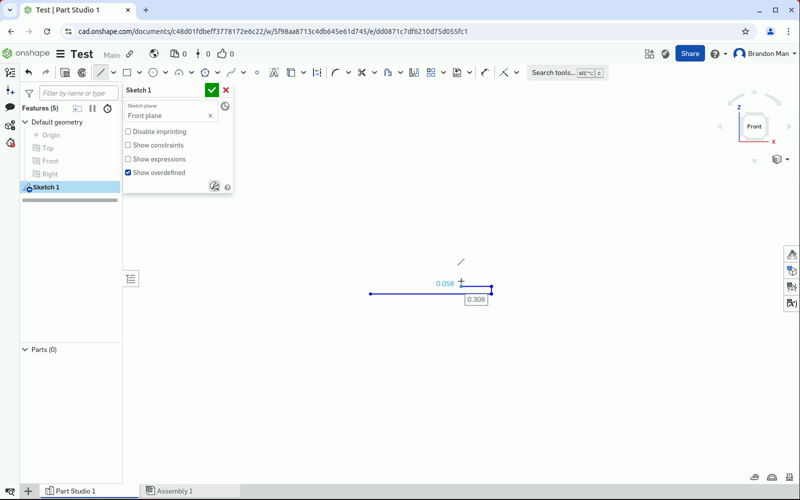
scroll(-6)
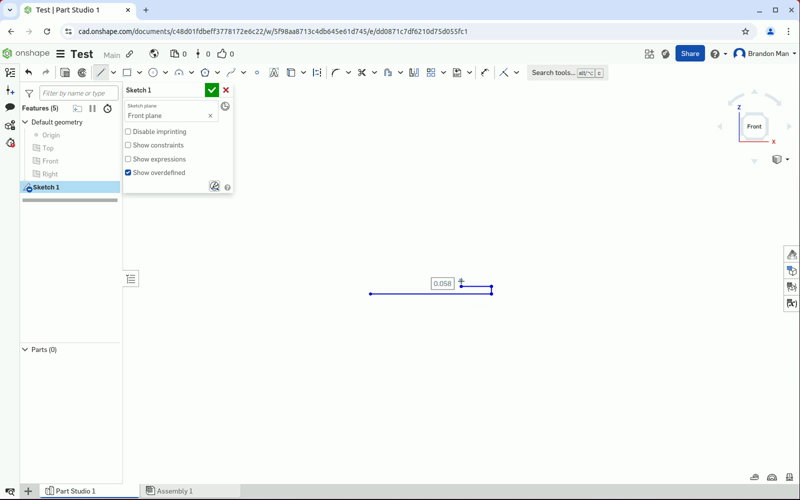
scroll(-6)
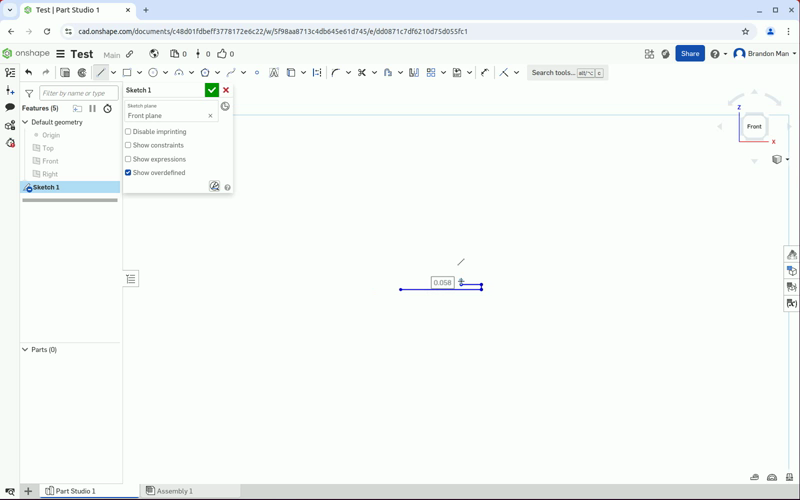
scroll(-6)
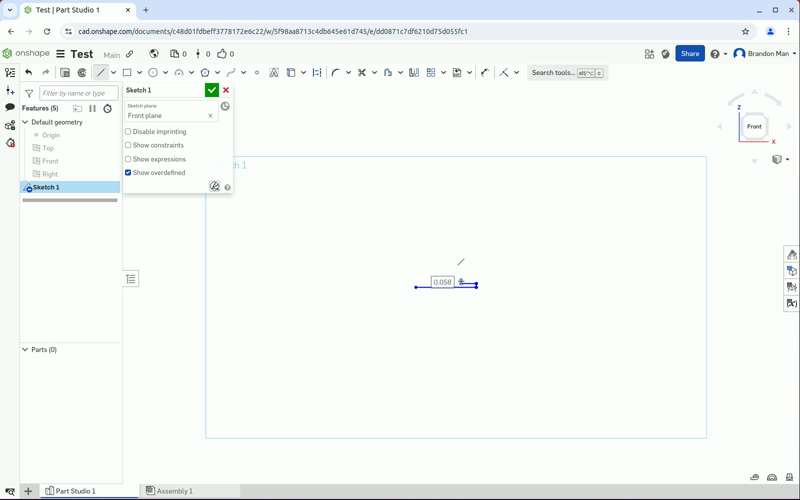
scroll(-6)
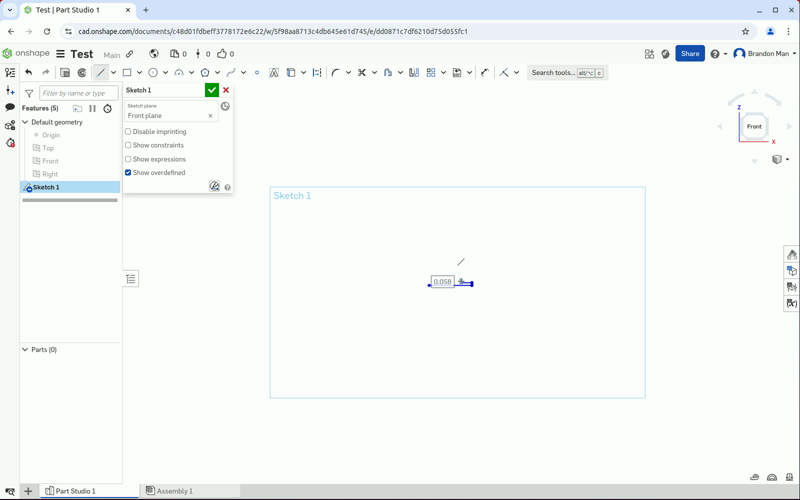
scroll(-6)
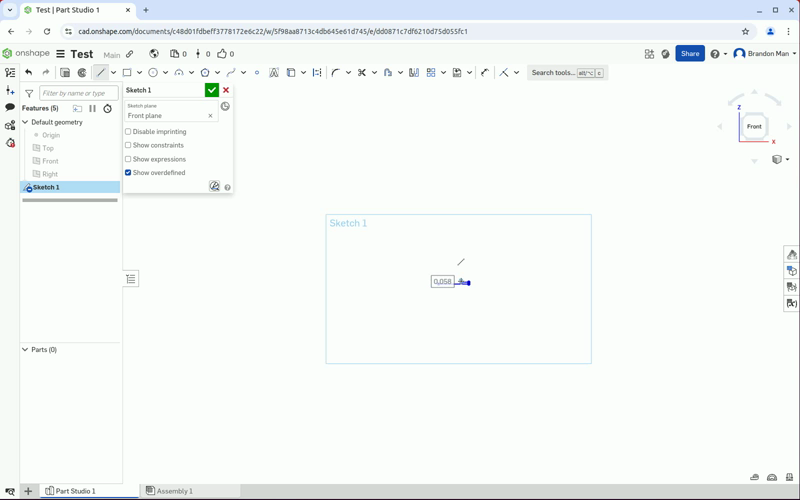
scroll(-6)
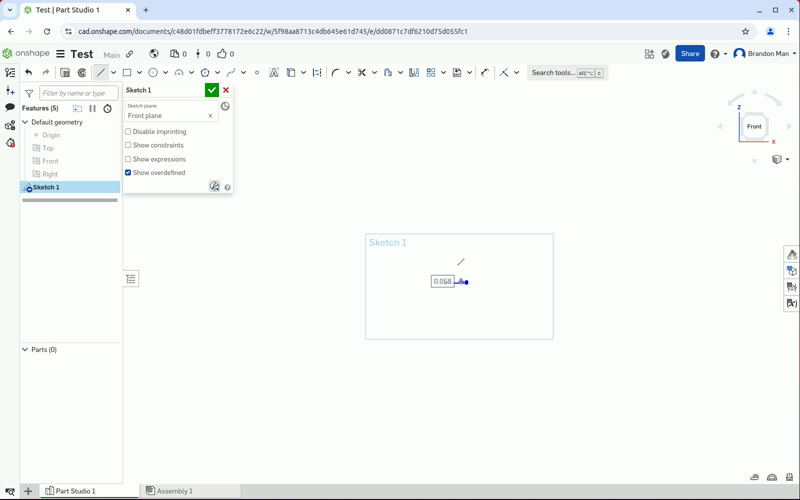
scroll(-6)
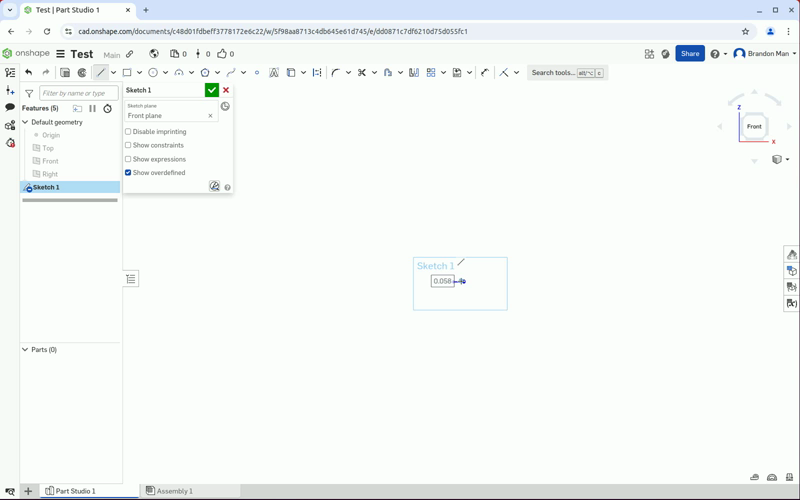
key_up(shift)
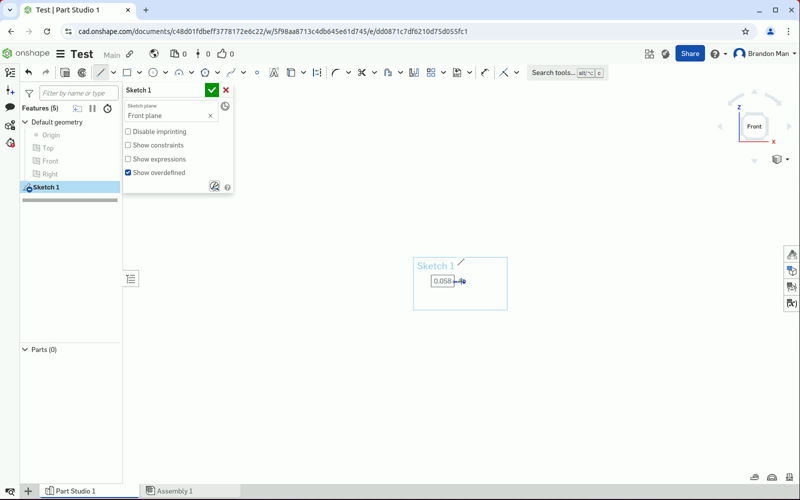
key_down(shift)
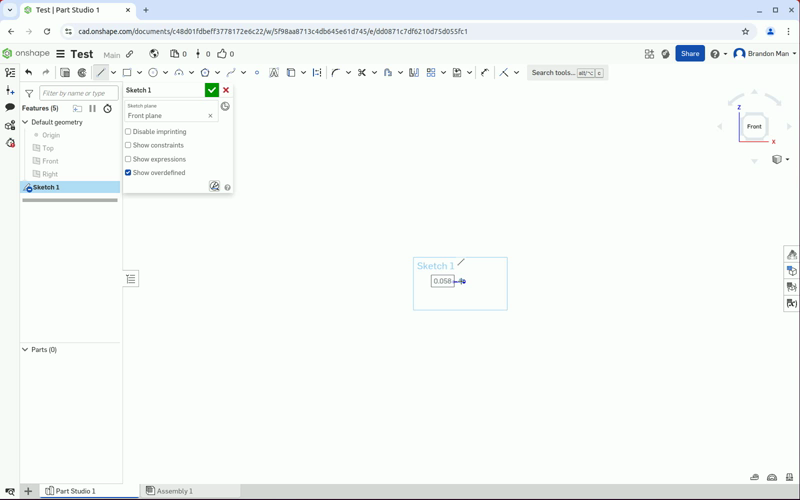
key_up(shift)
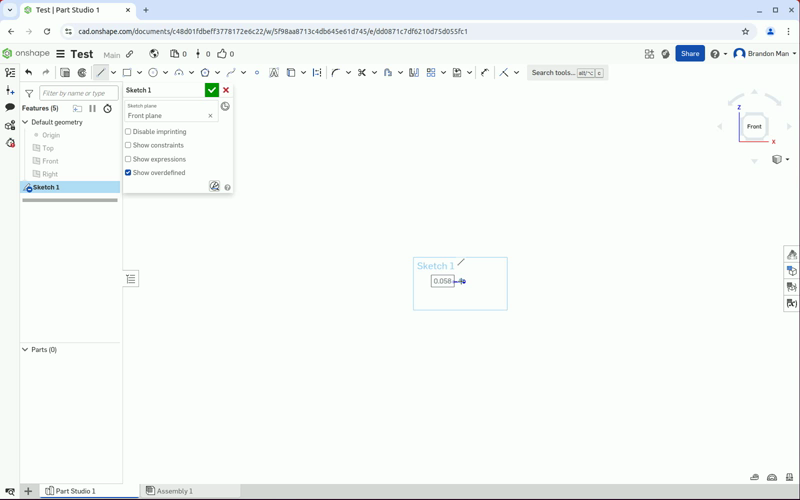
key_down(shift)
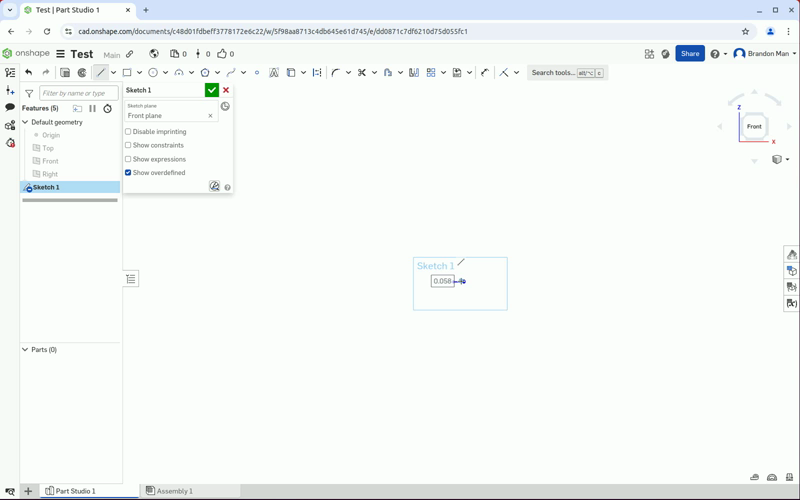
mouse_move(491, 280)
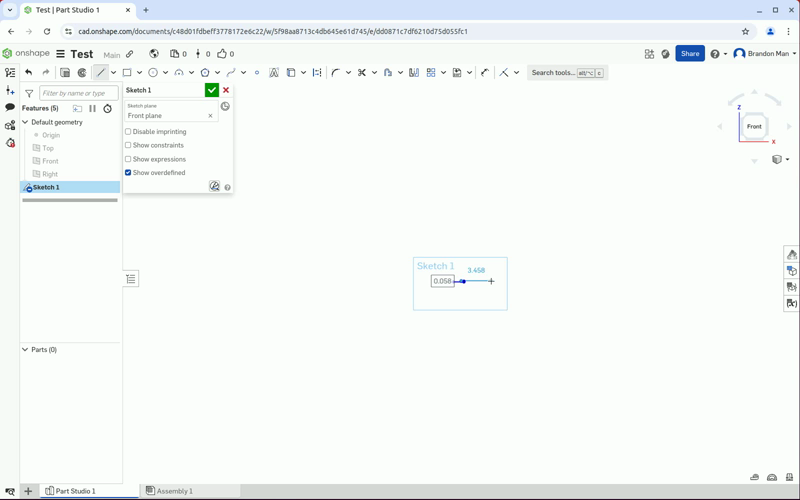
mouse_move(460, 279)
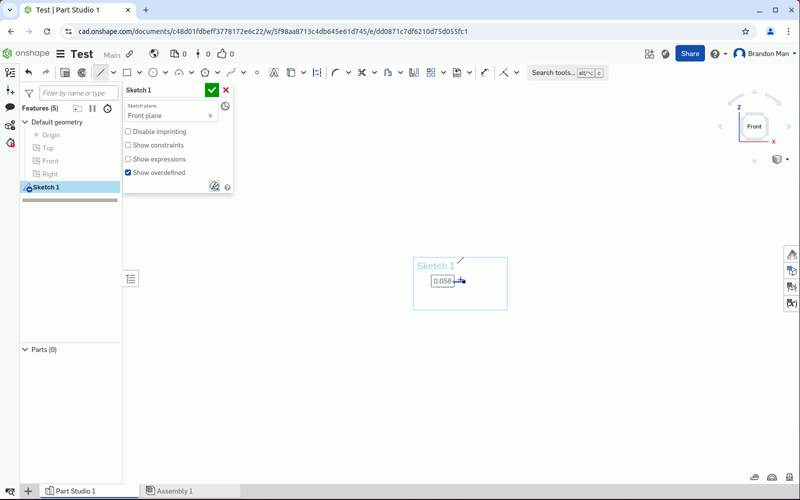
scroll(6)
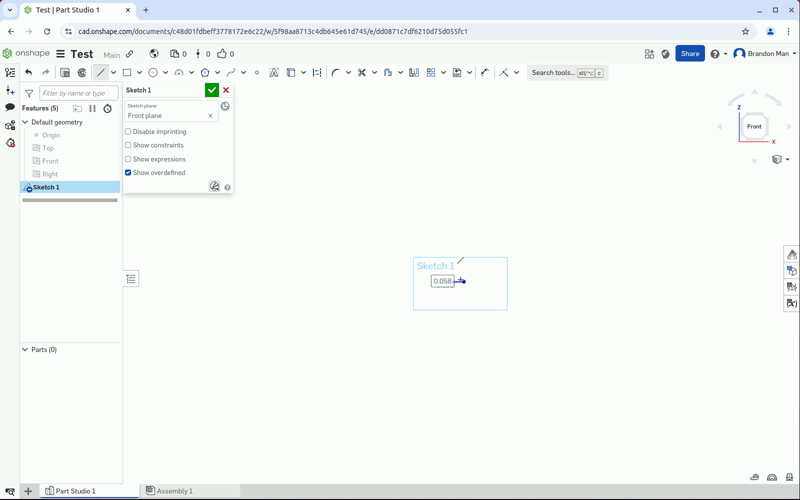
scroll(6)
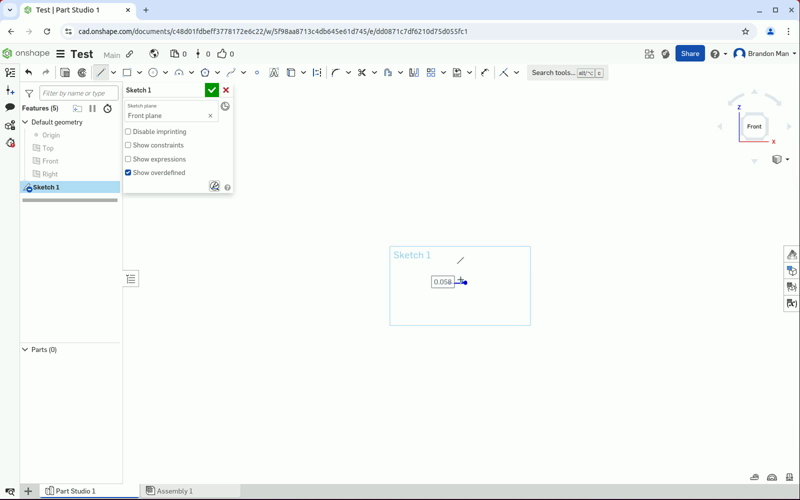
scroll(6)
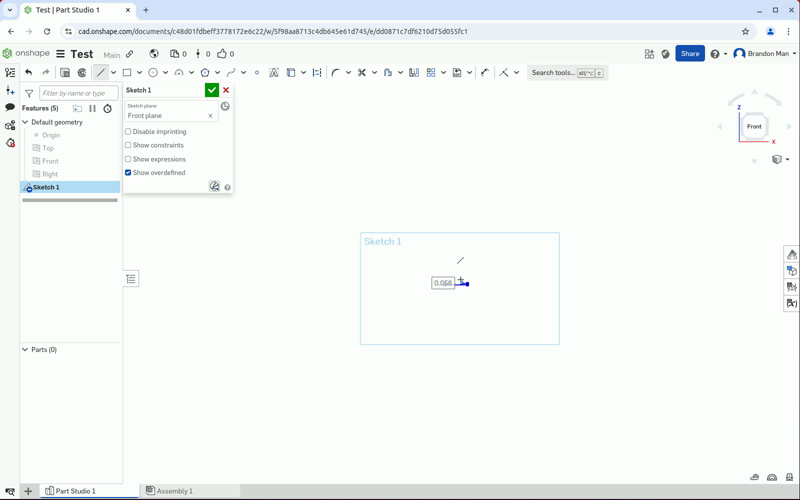
scroll(6)
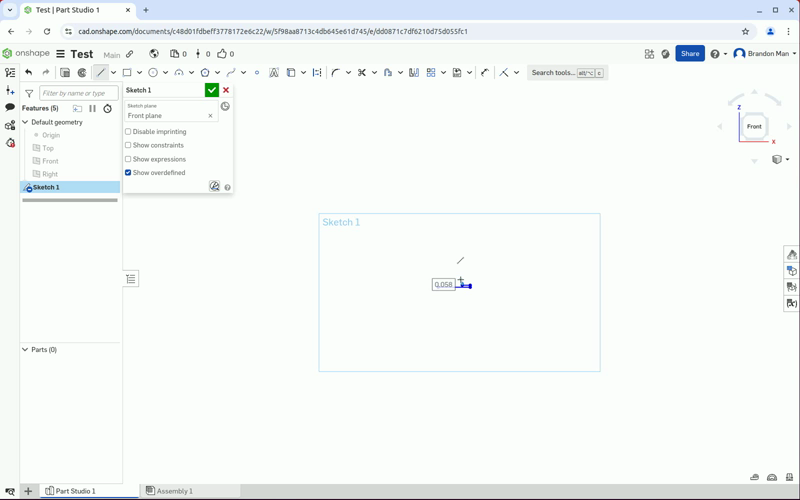
scroll(6)
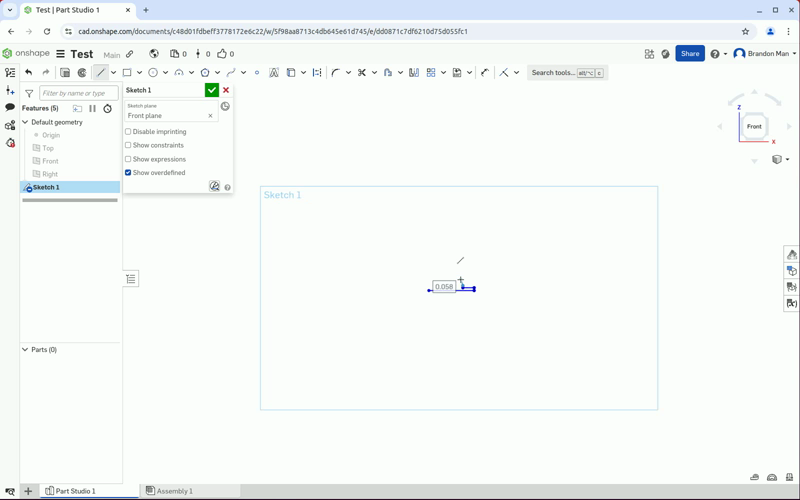
scroll(6)
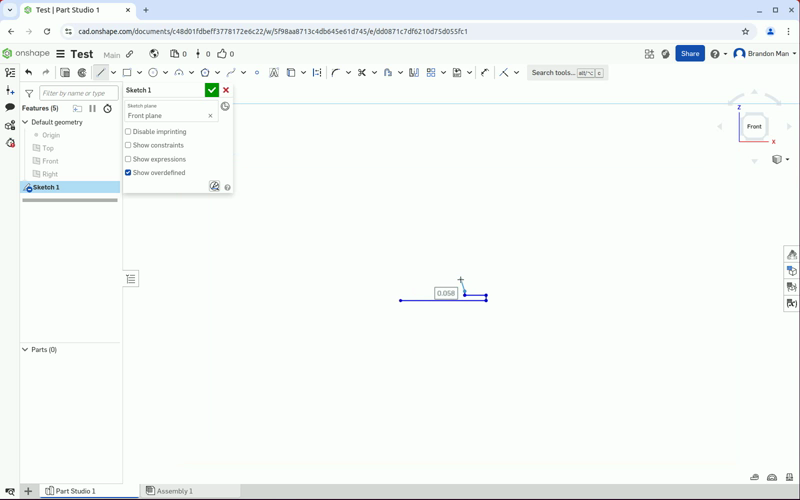
scroll(6)
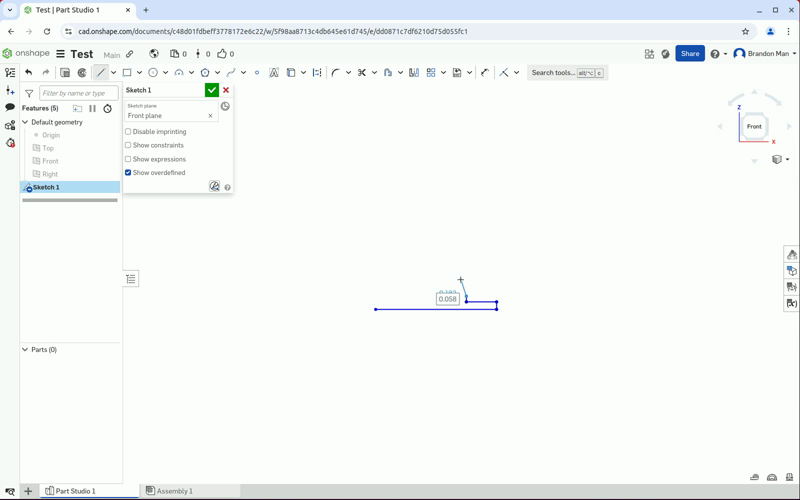
click(460, 279)
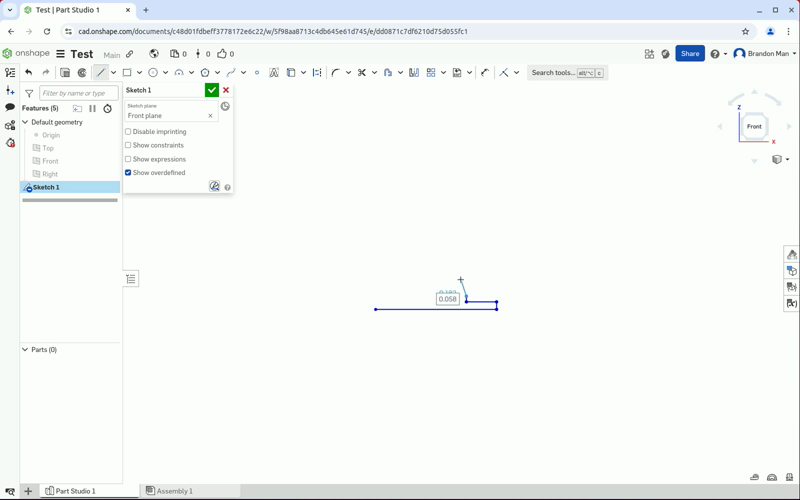
scroll(-6)
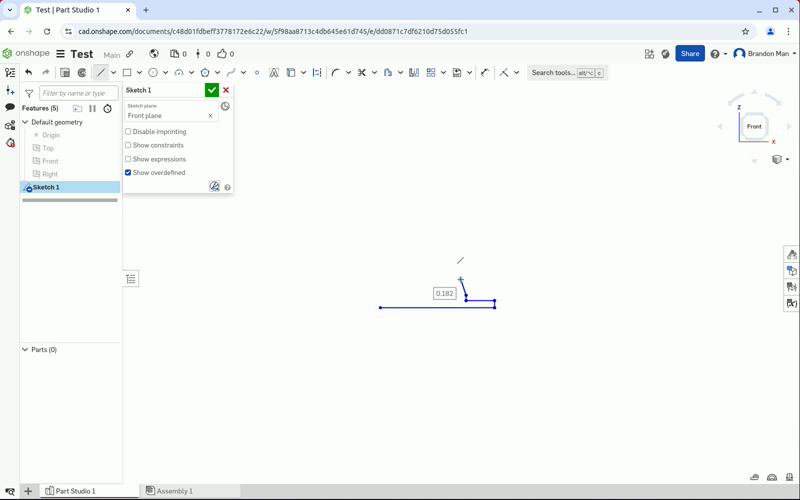
scroll(-6)
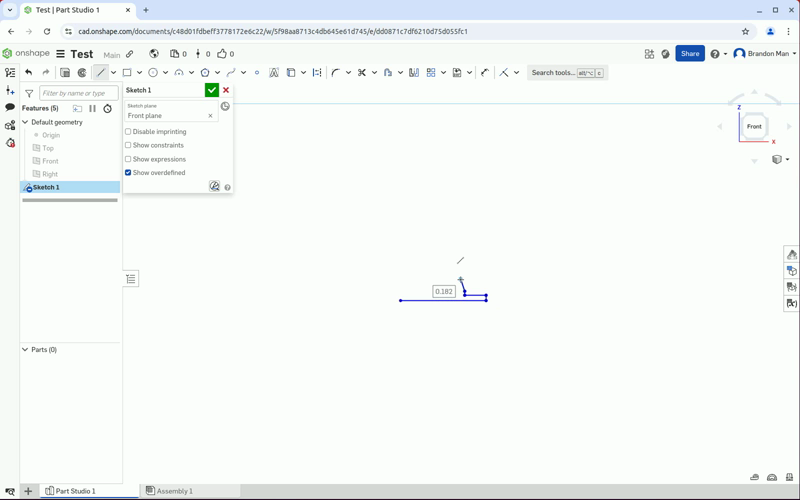
scroll(-6)
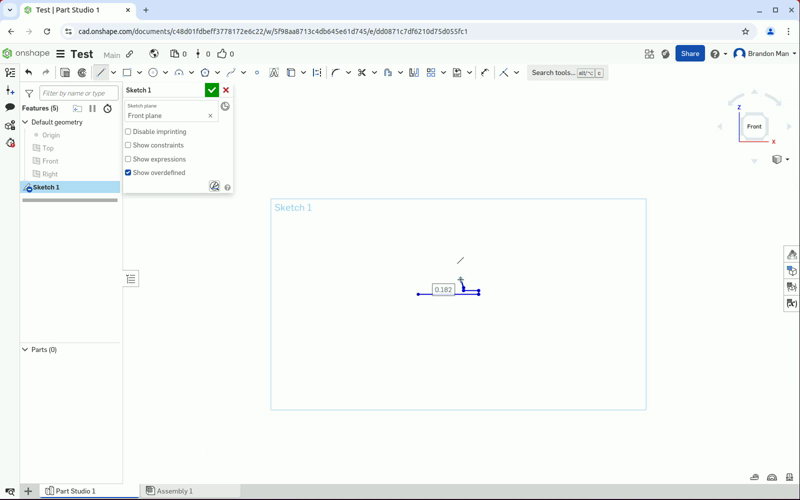
scroll(-6)
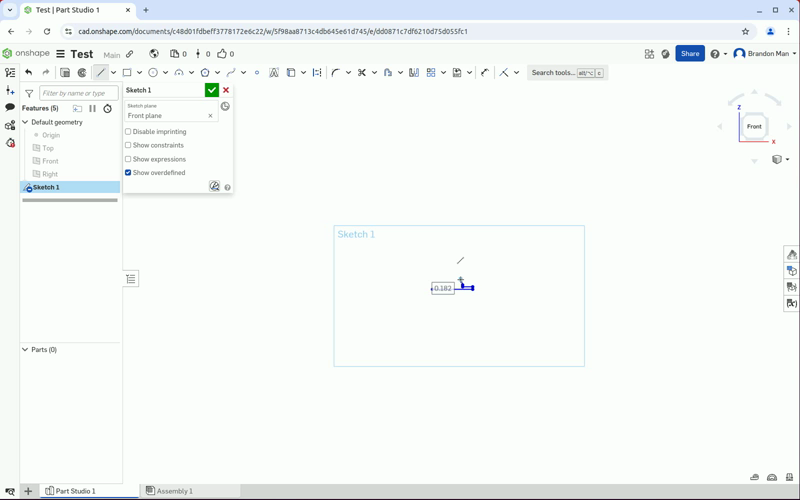
scroll(-6)
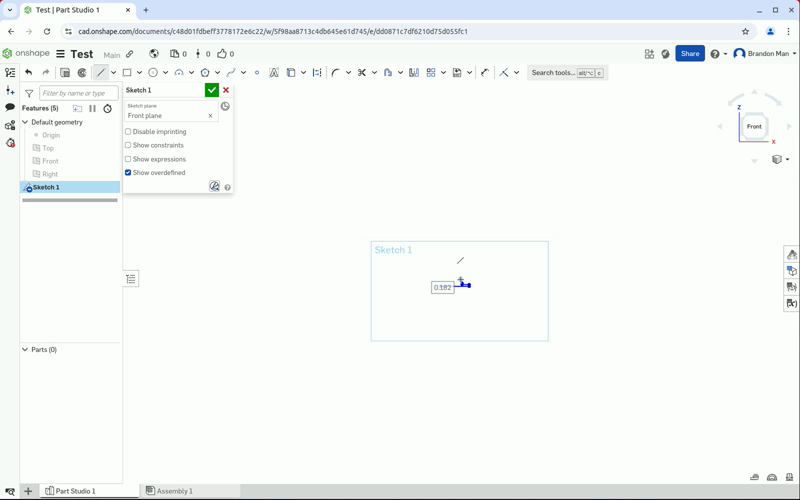
scroll(-6)
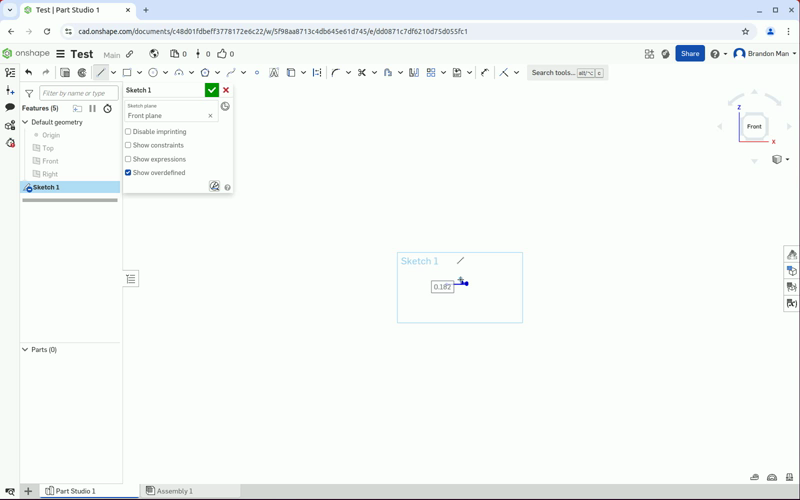
scroll(-6)
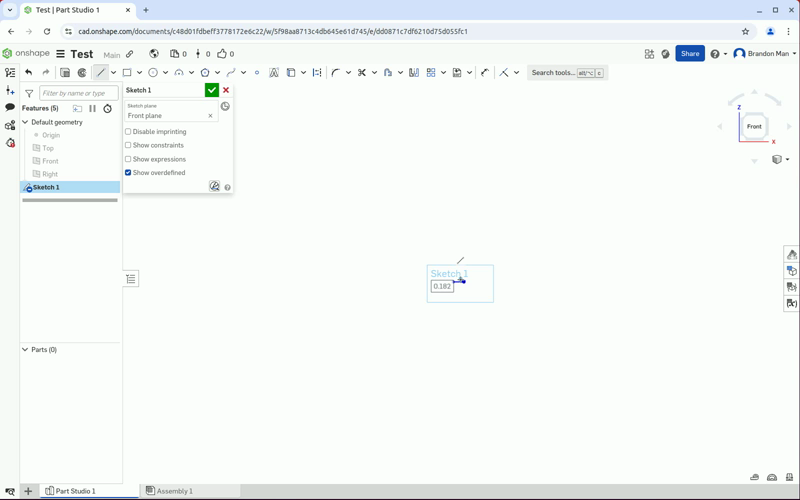
key_up(shift)
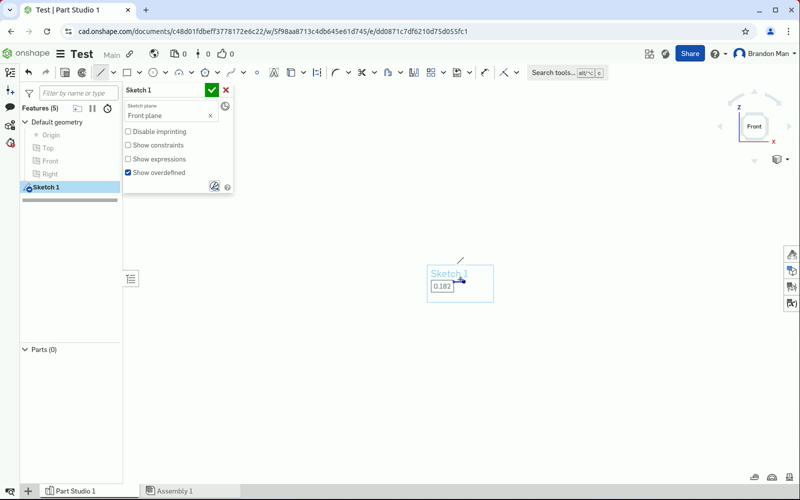
key(esc)
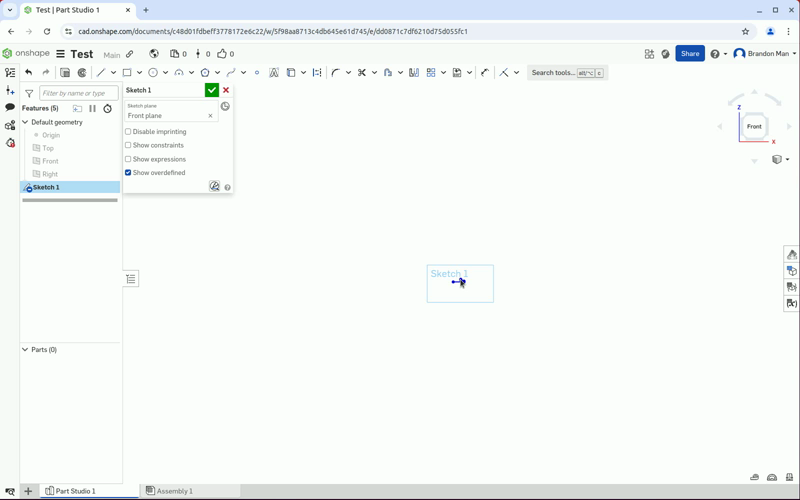
key(a)
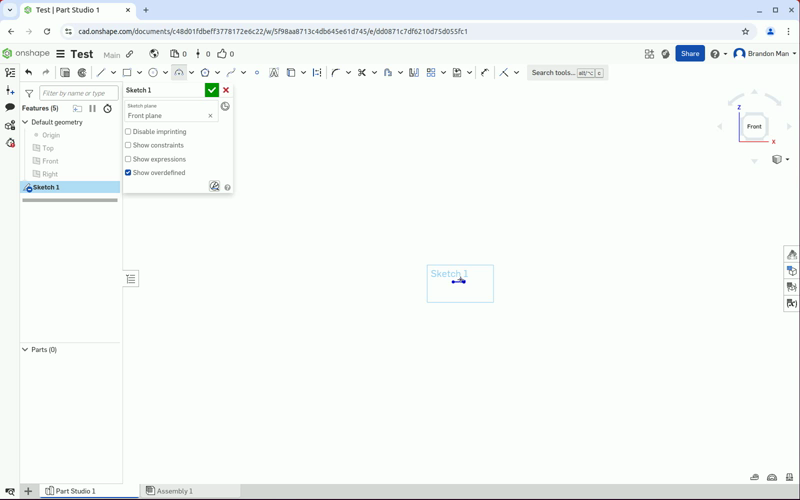
mouse_move(460, 279)
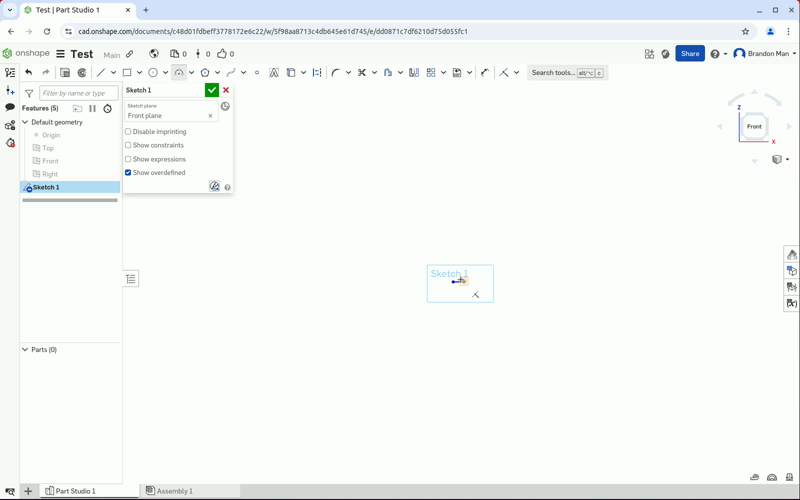
scroll(6)
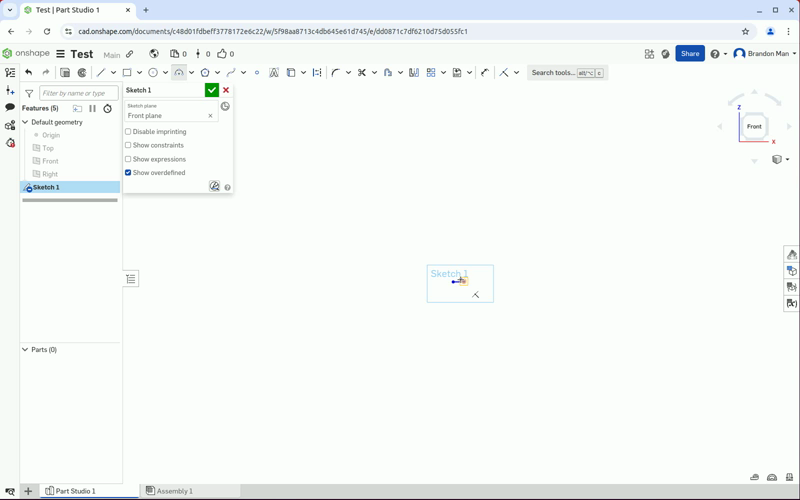
scroll(6)
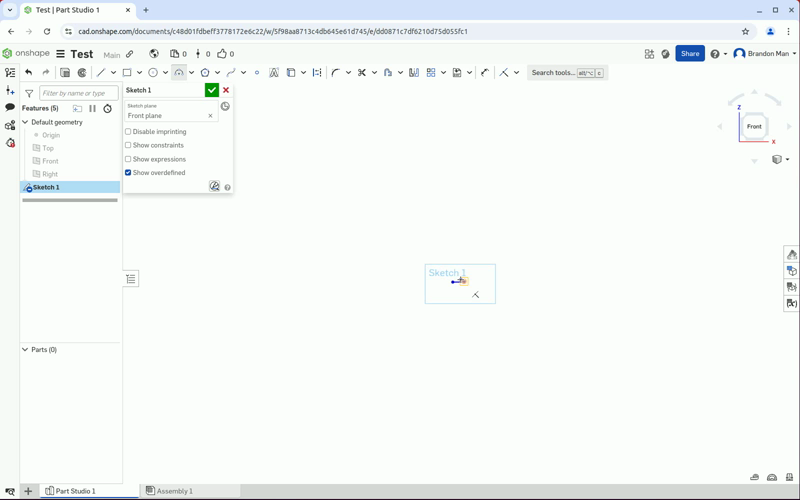
scroll(6)
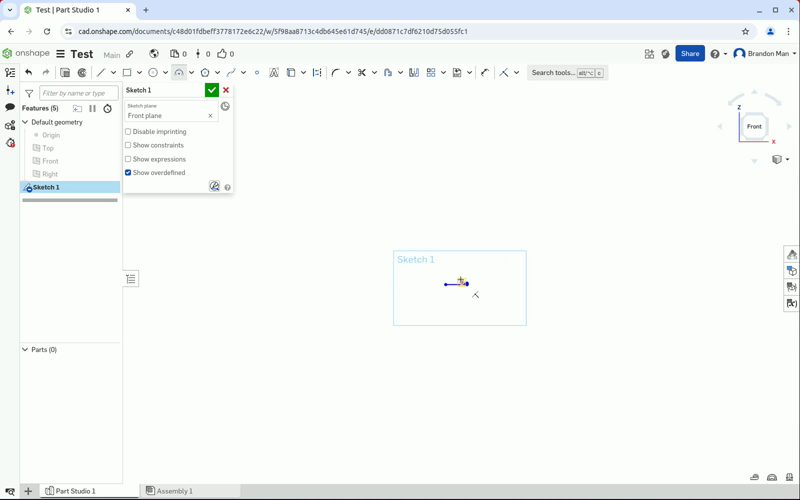
scroll(6)
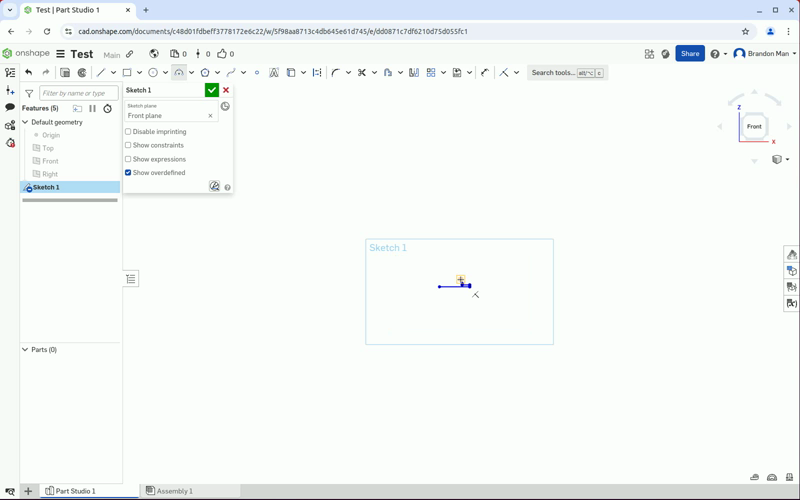
scroll(6)
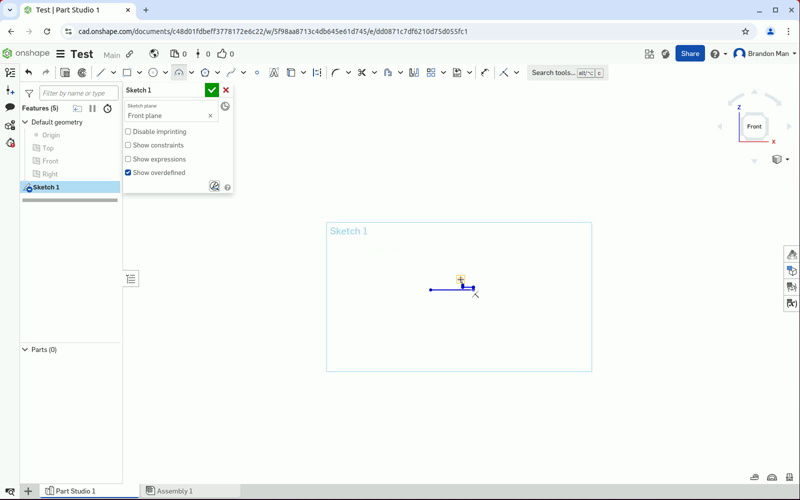
scroll(6)
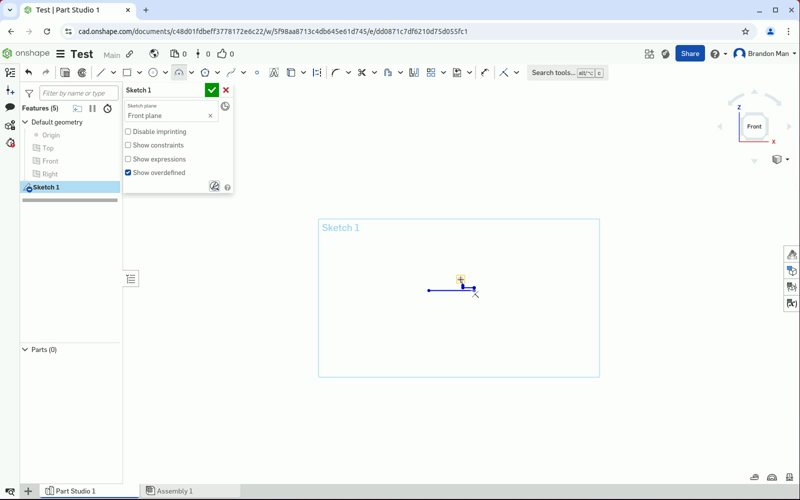
scroll(6)
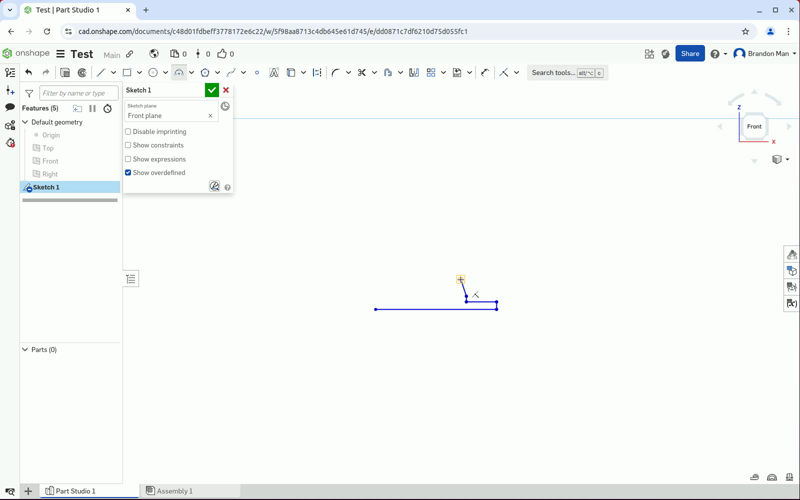
click(460, 279)
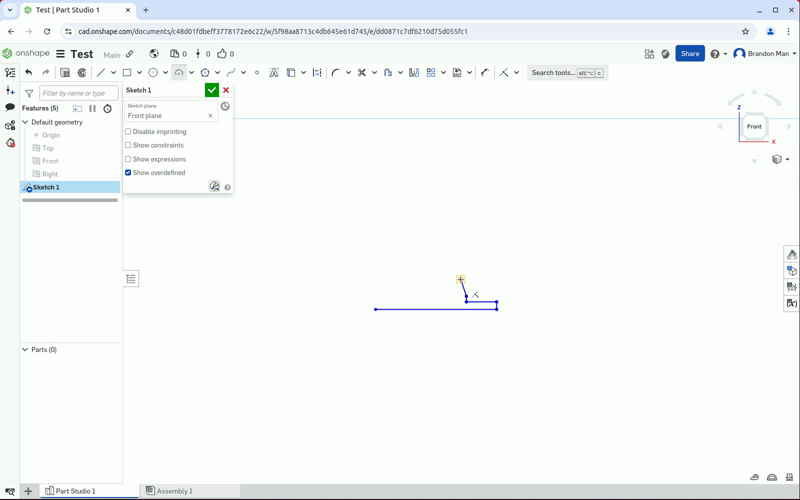
scroll(-6)
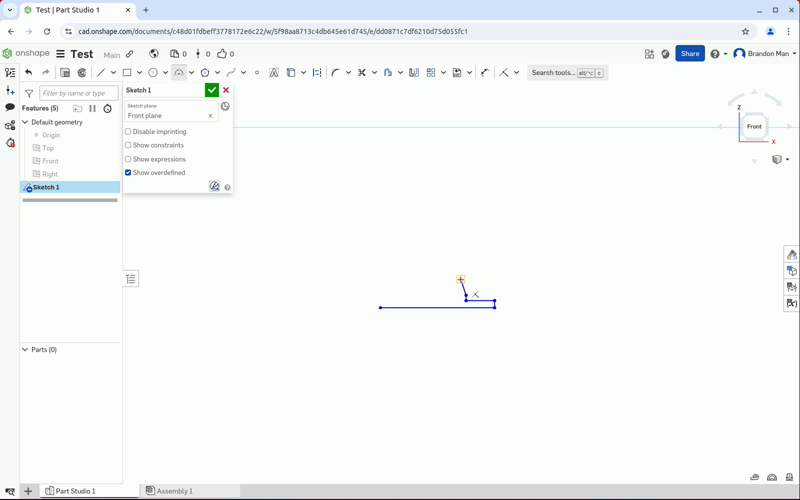
scroll(-6)
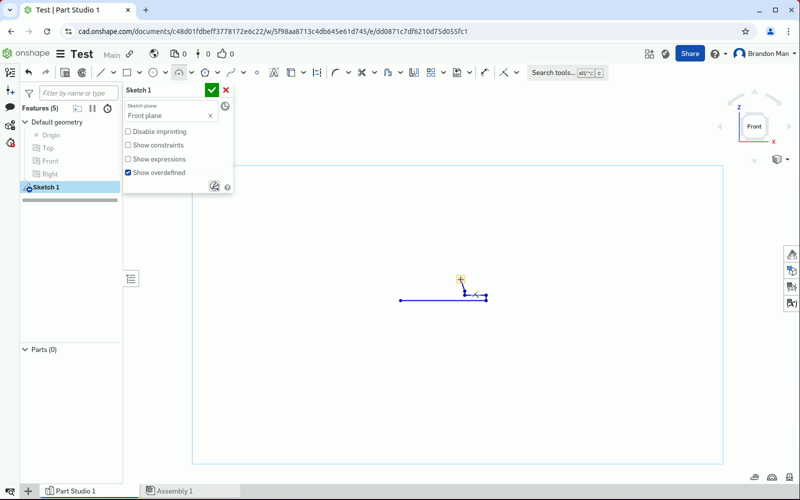
scroll(-6)
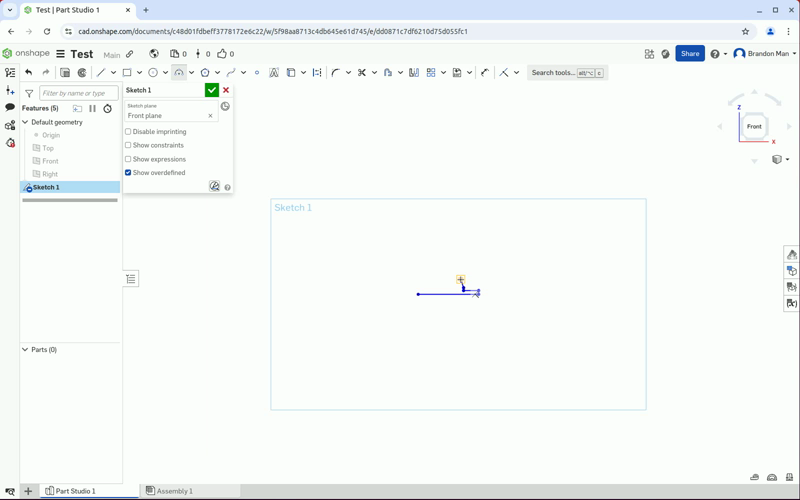
scroll(-6)
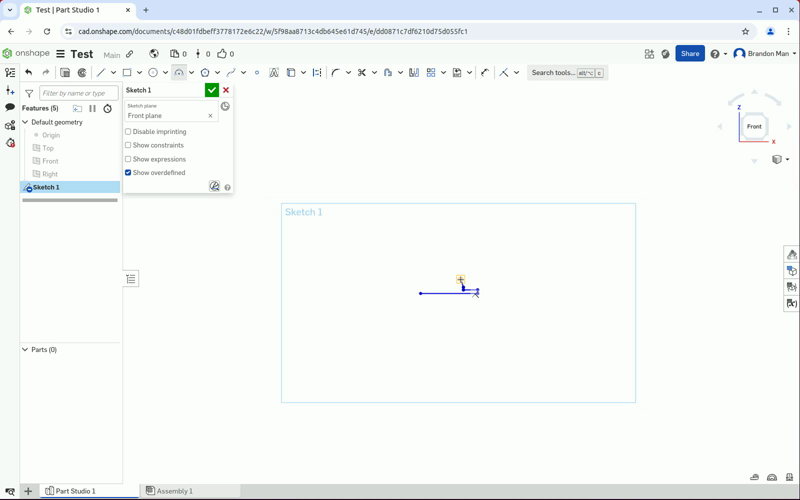
scroll(-6)
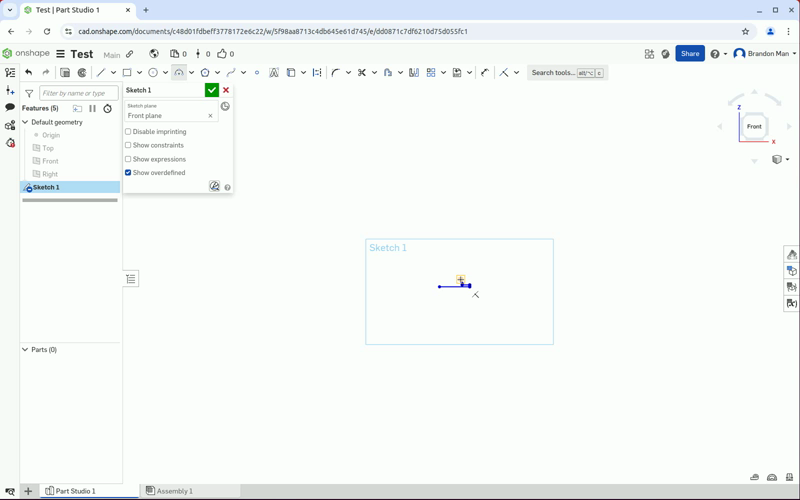
scroll(-6)
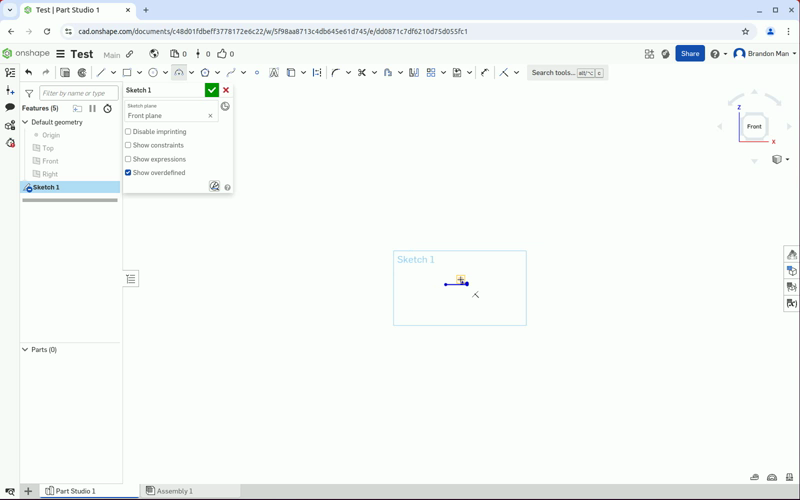
scroll(-6)
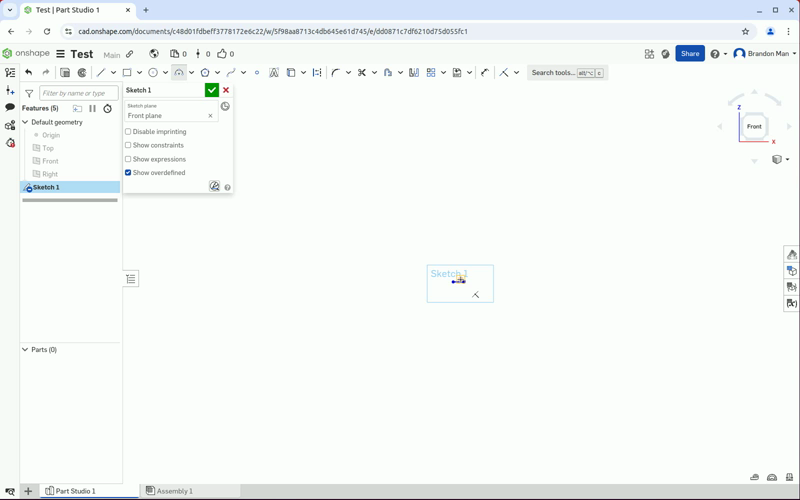
key_down(shift)
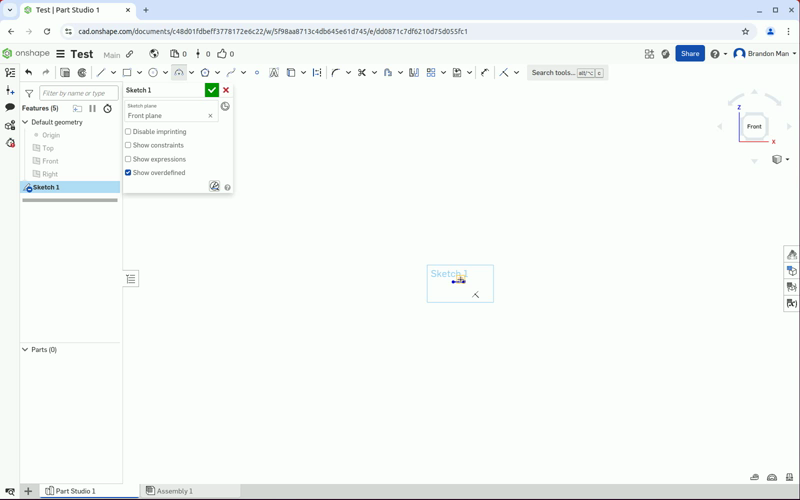
mouse_move(459, 279)
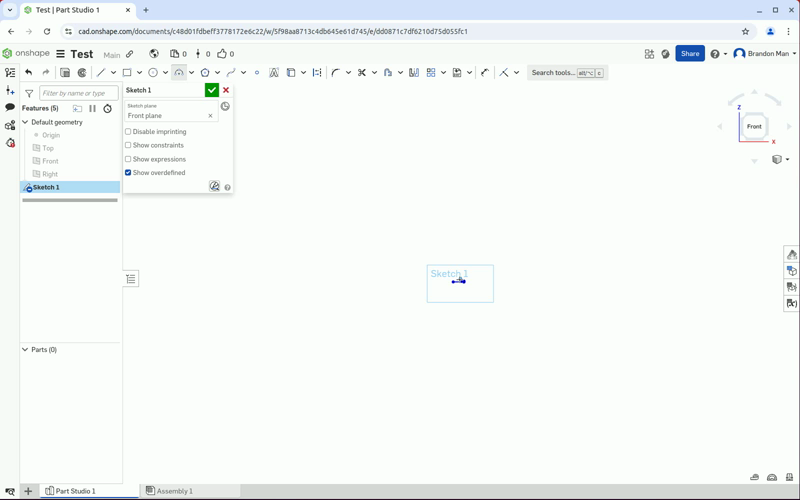
scroll(6)
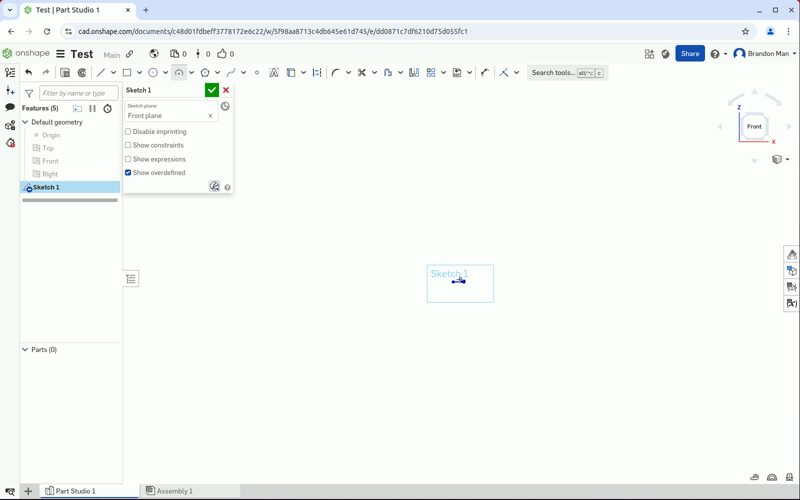
scroll(6)
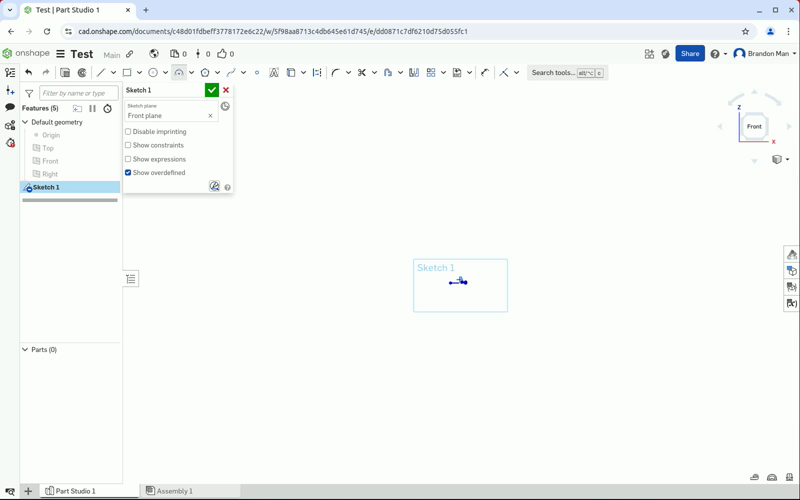
scroll(6)
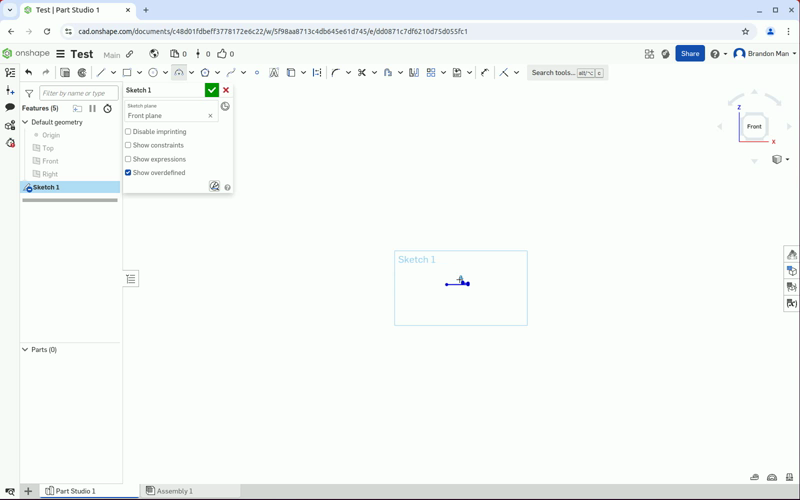
scroll(6)
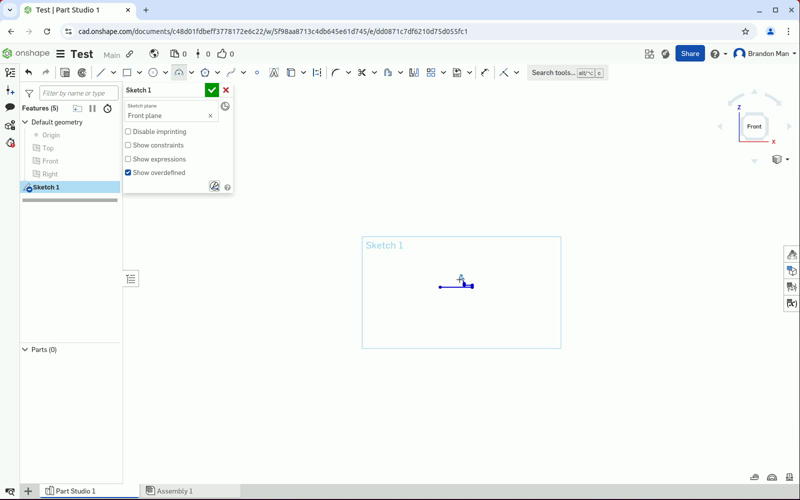
scroll(6)
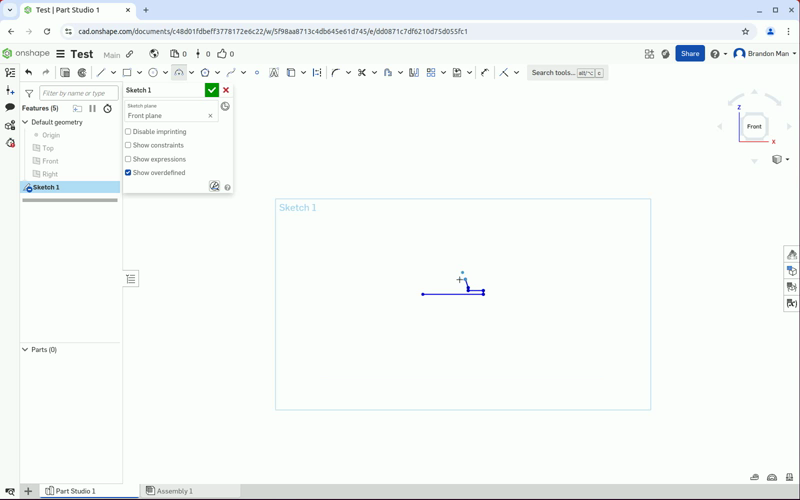
scroll(6)
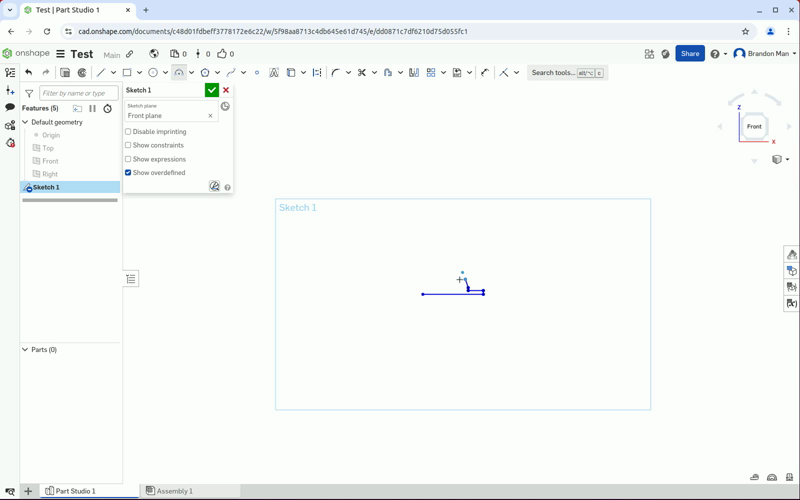
scroll(6)
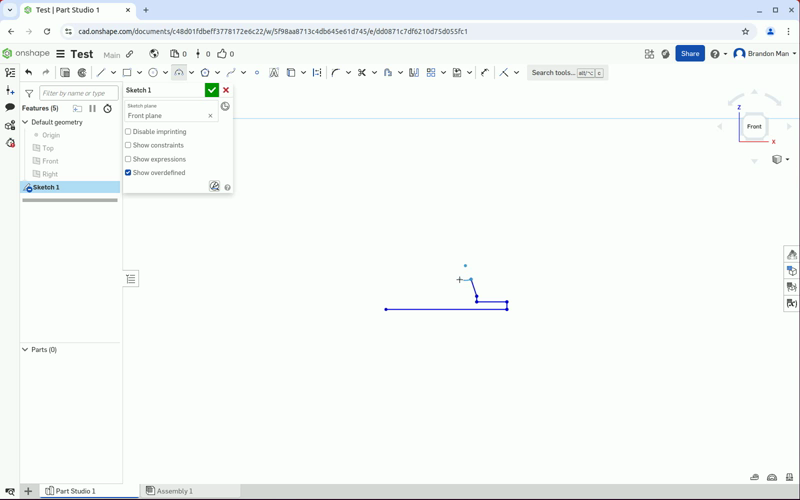
click(459, 279)
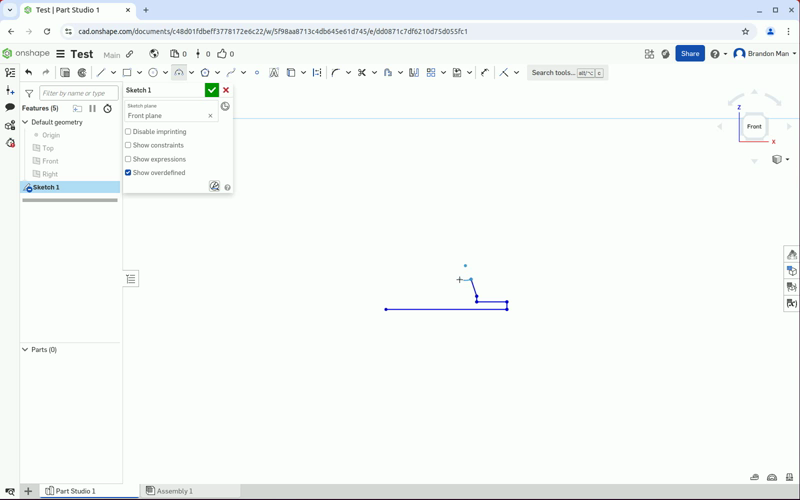
scroll(-6)
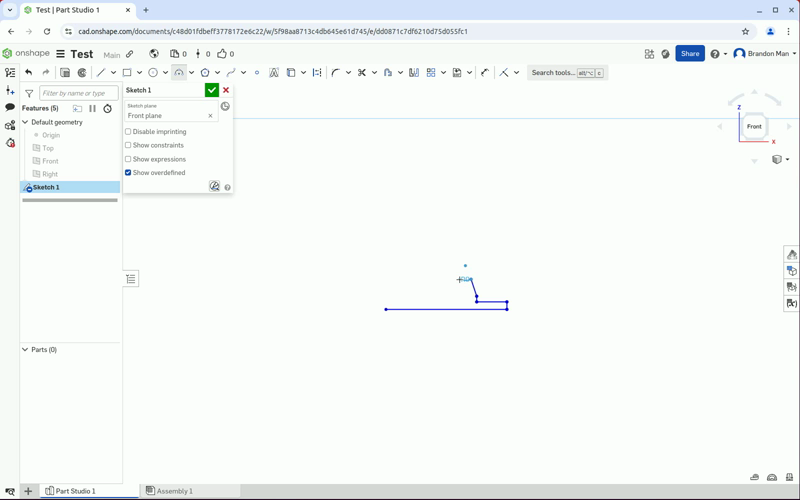
scroll(-6)
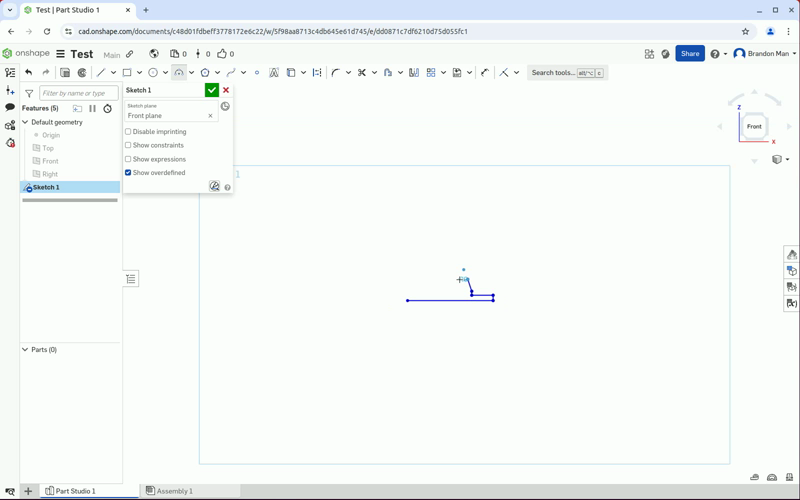
scroll(-6)
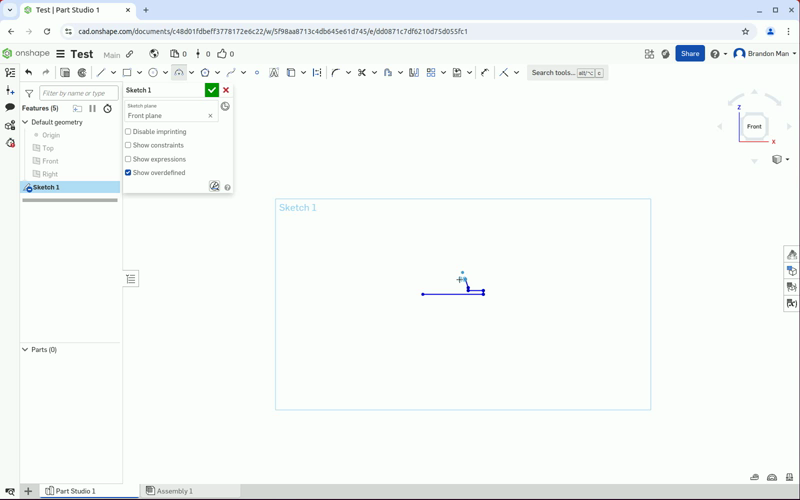
scroll(-6)
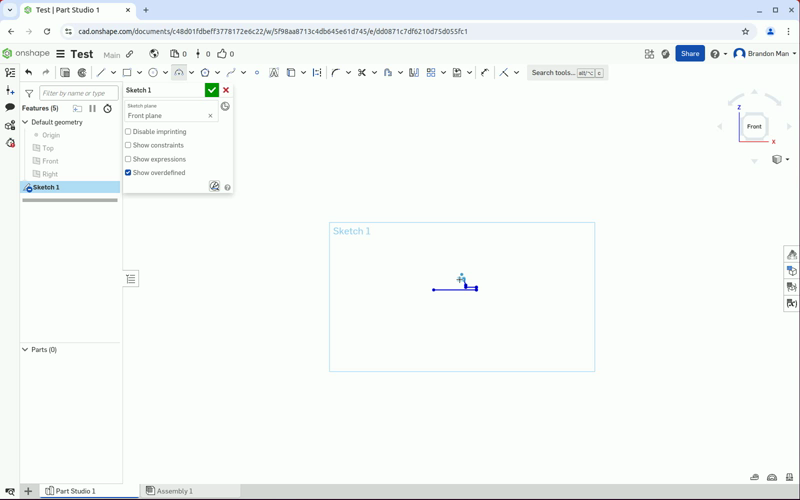
scroll(-6)
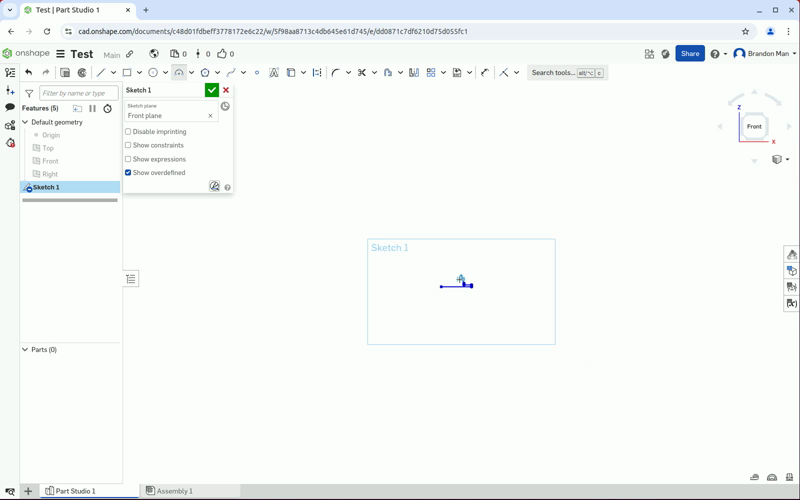
scroll(-6)
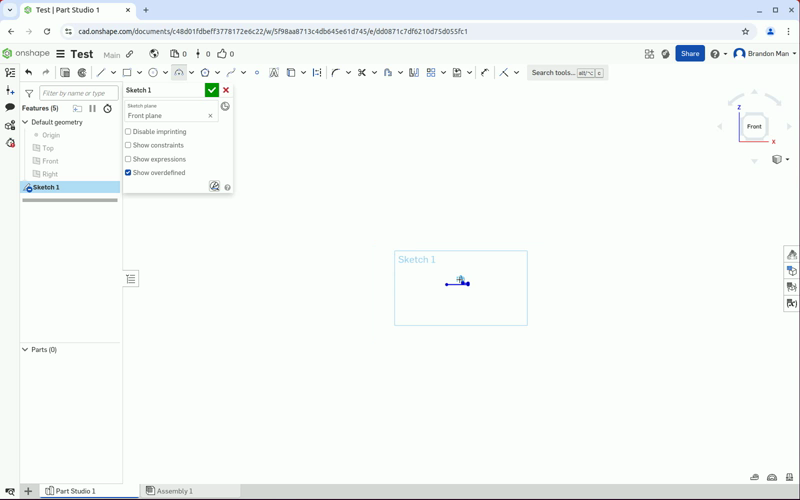
scroll(-6)
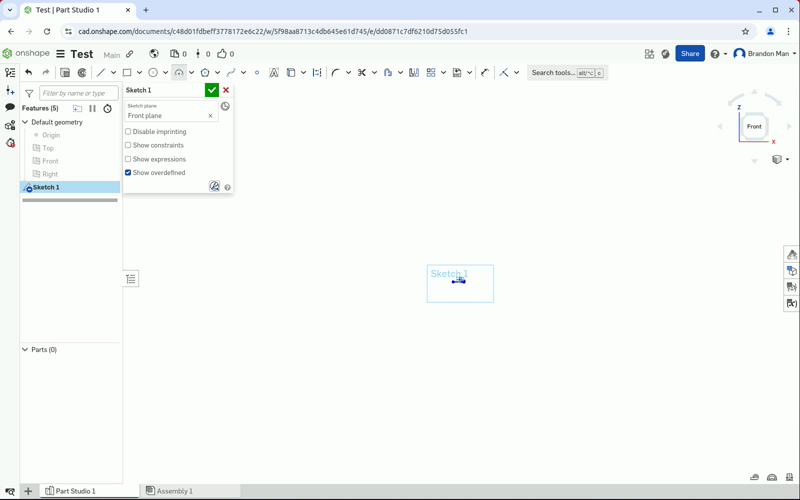
mouse_move(460, 279)
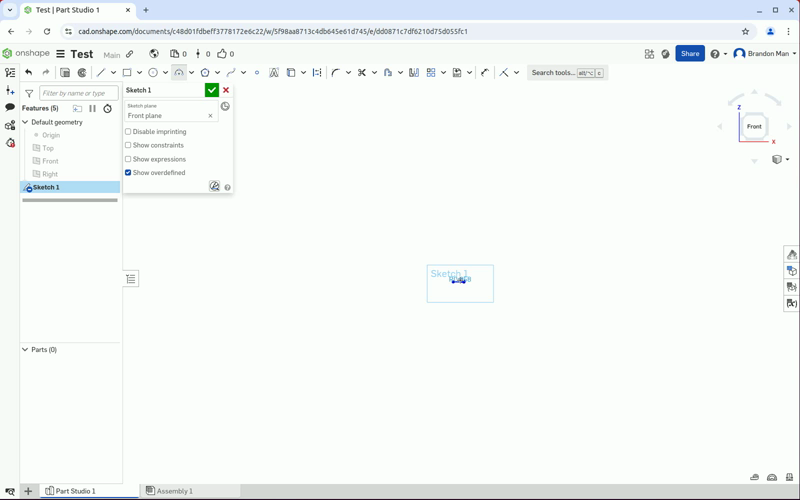
scroll(6)
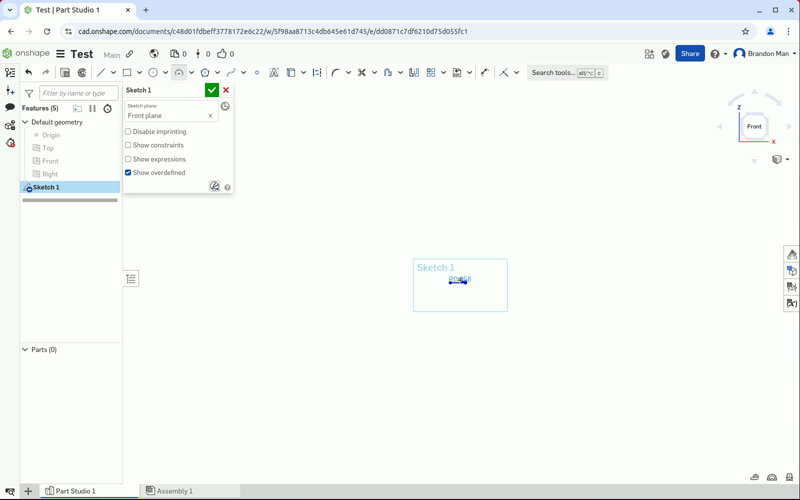
scroll(6)
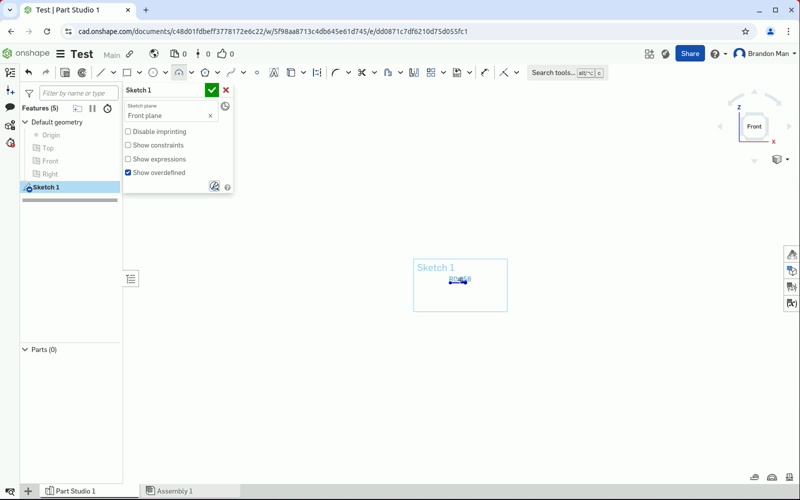
scroll(6)
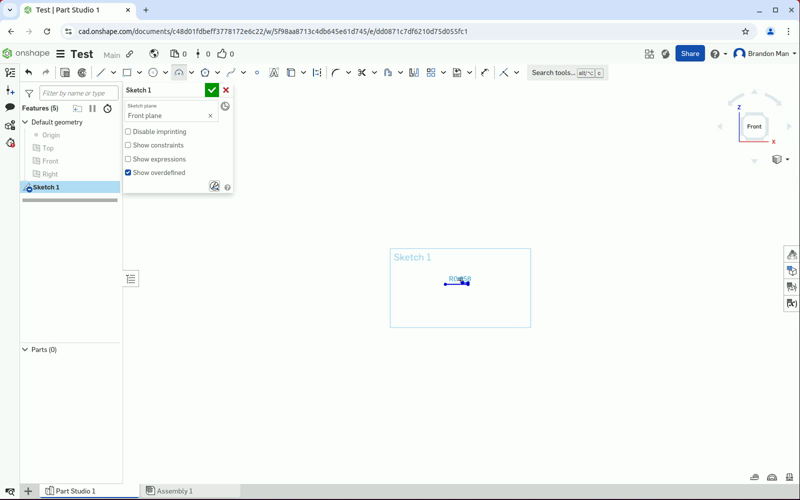
scroll(6)
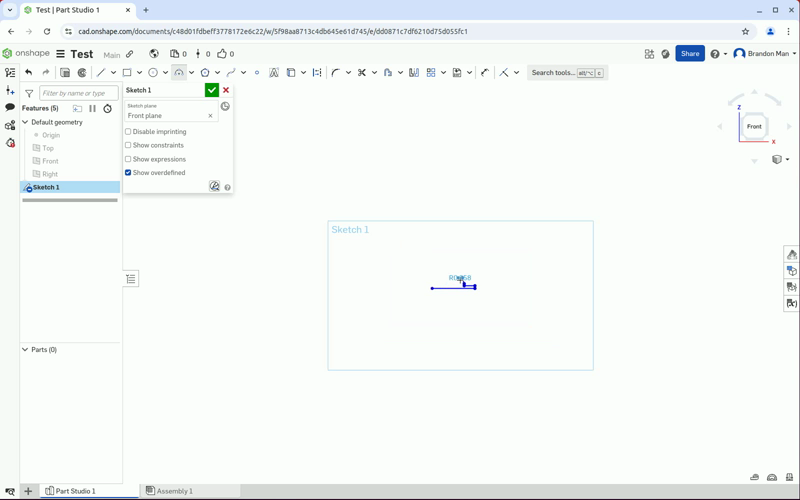
scroll(6)
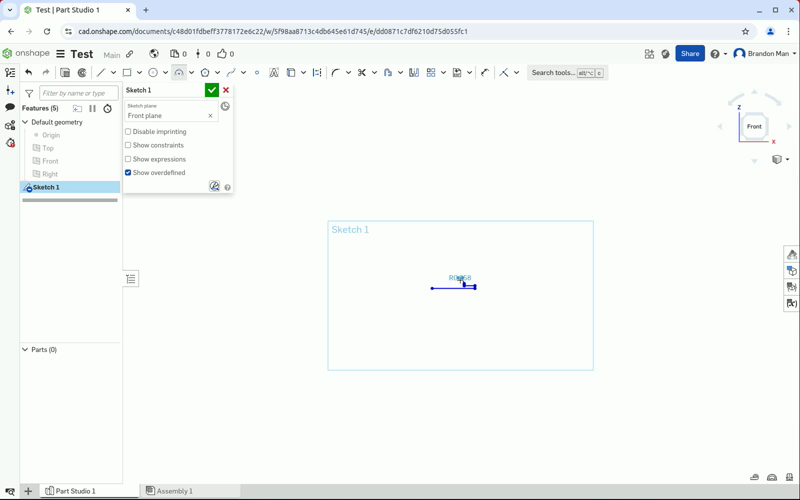
scroll(6)
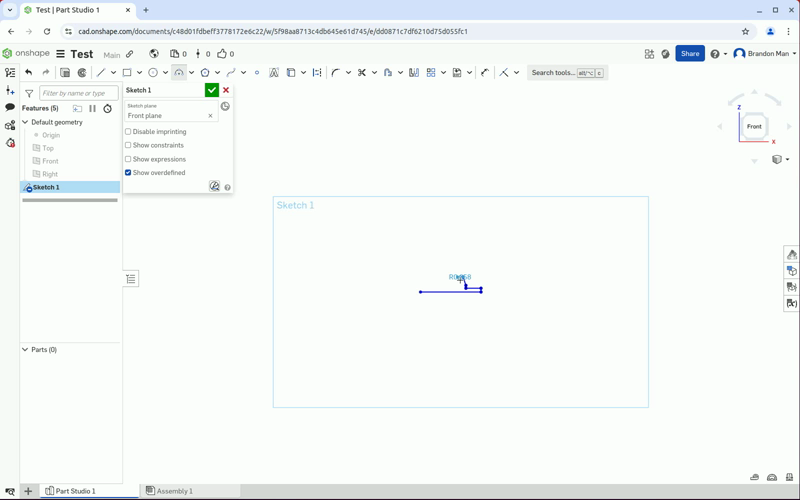
scroll(6)
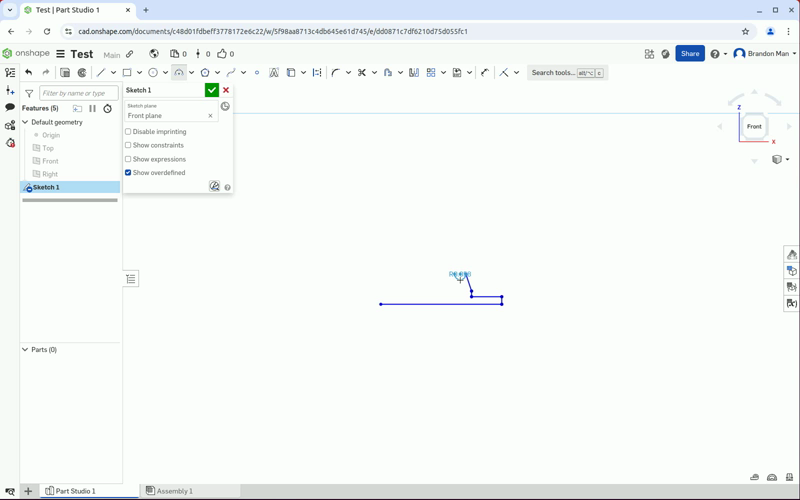
click(460, 279)
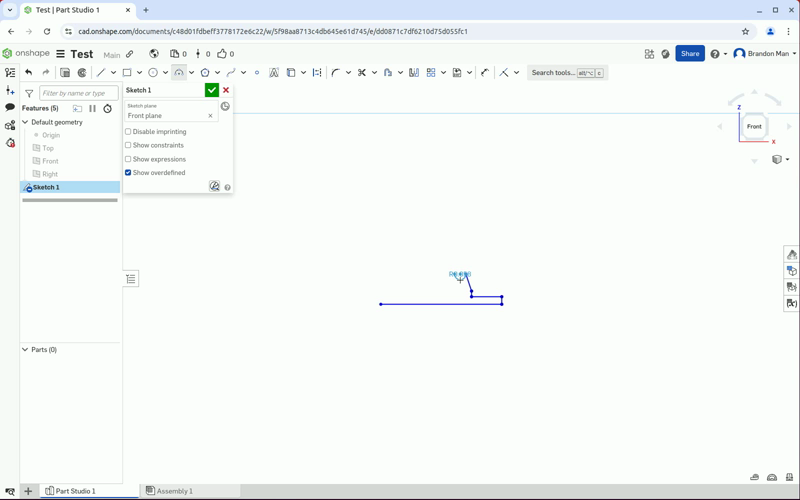
scroll(-6)
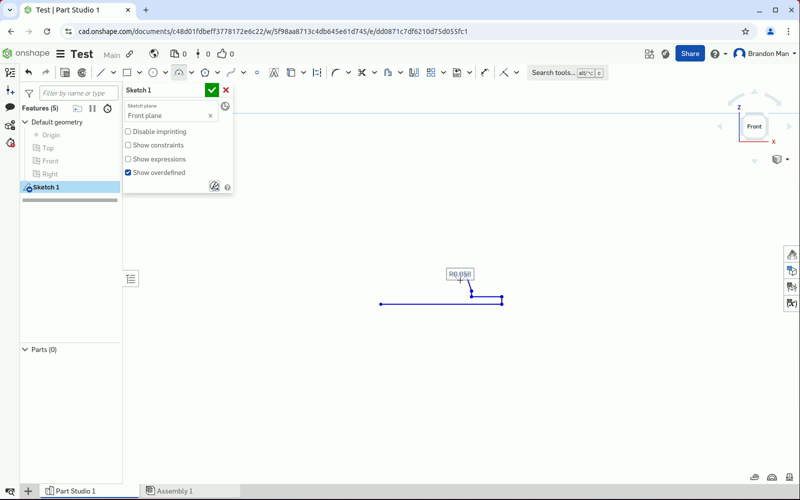
scroll(-6)
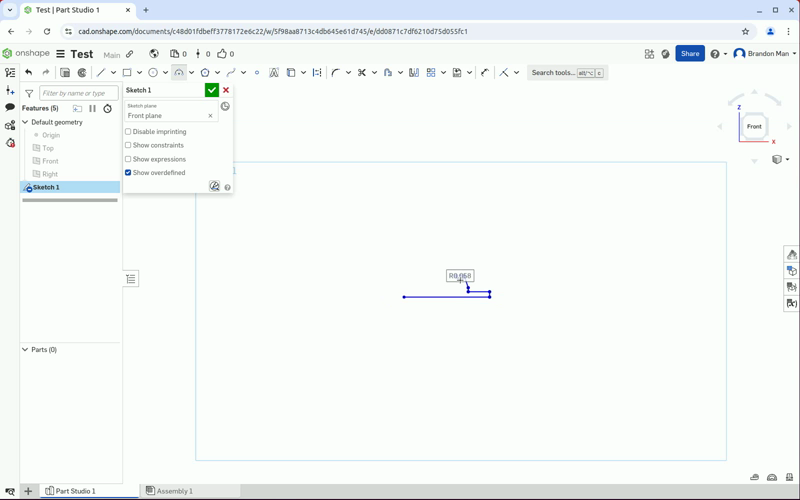
scroll(-6)
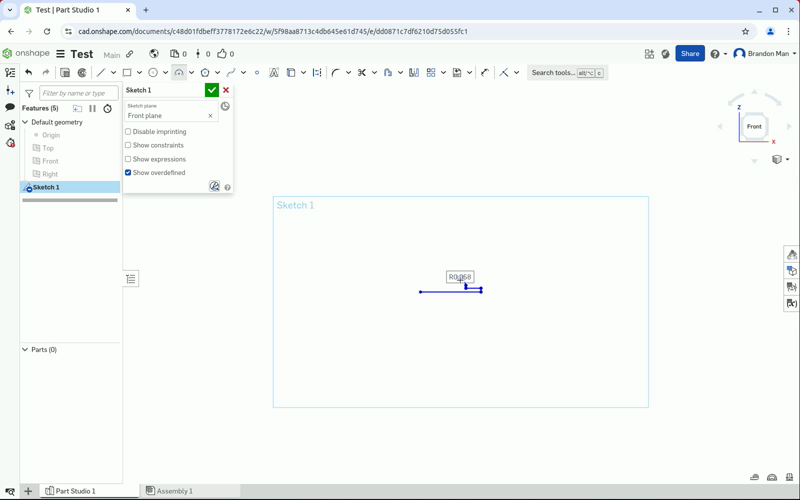
scroll(-6)
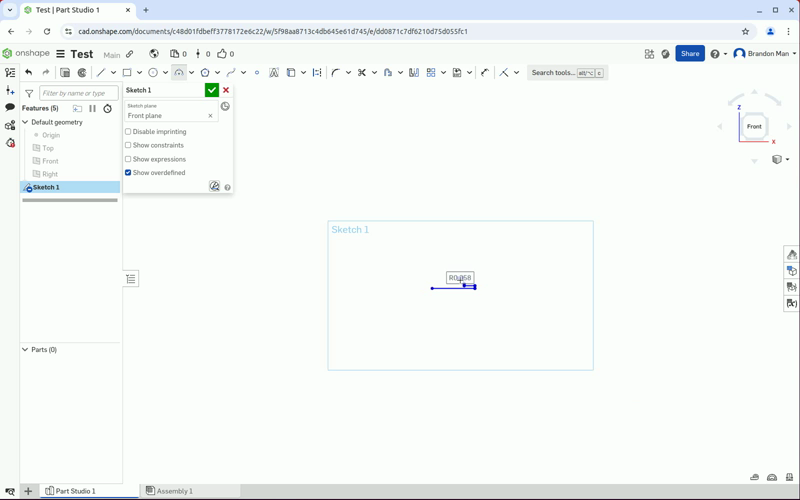
scroll(-6)
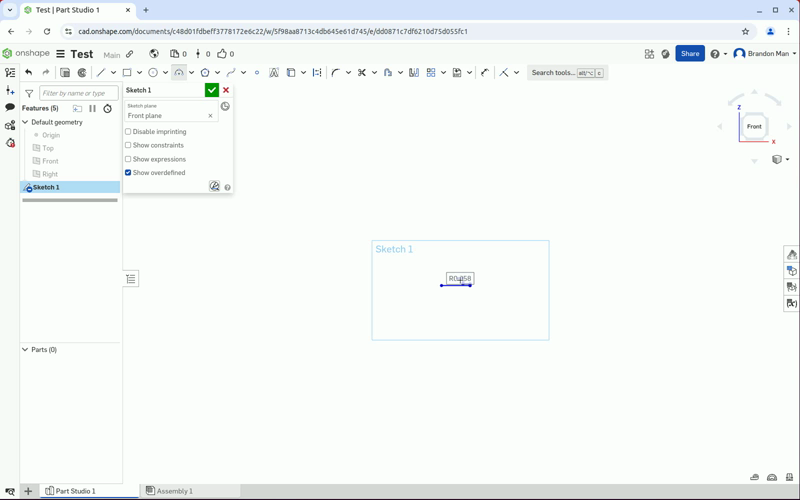
scroll(-6)
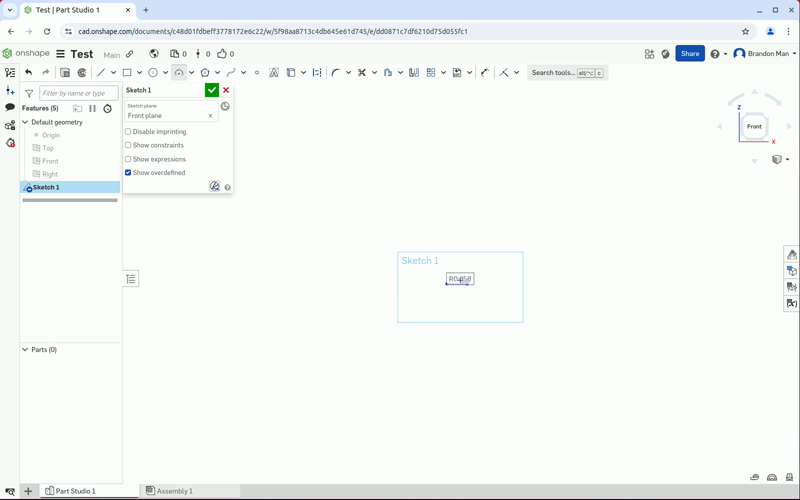
scroll(-6)
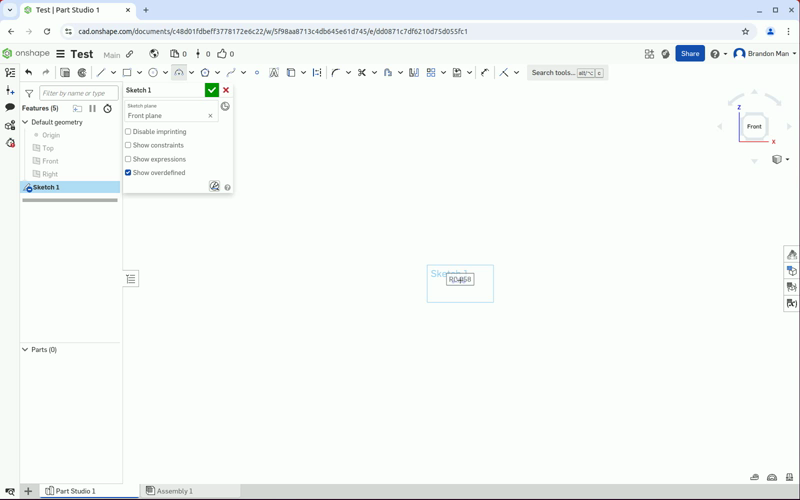
key_up(shift)
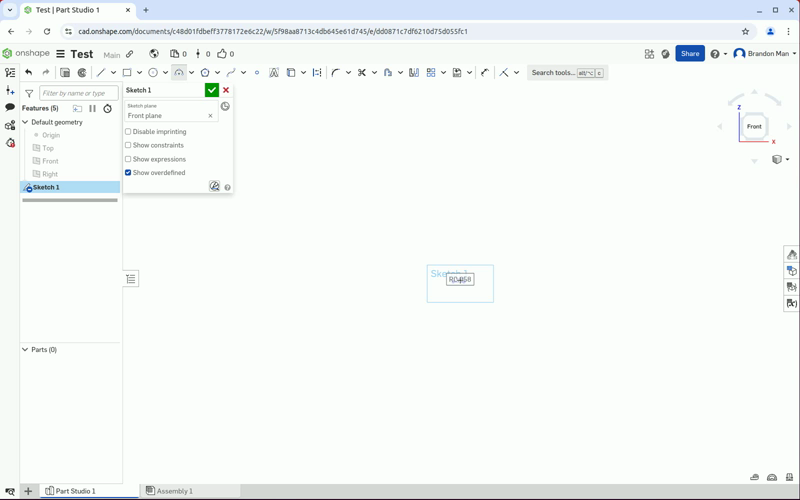
key(esc)
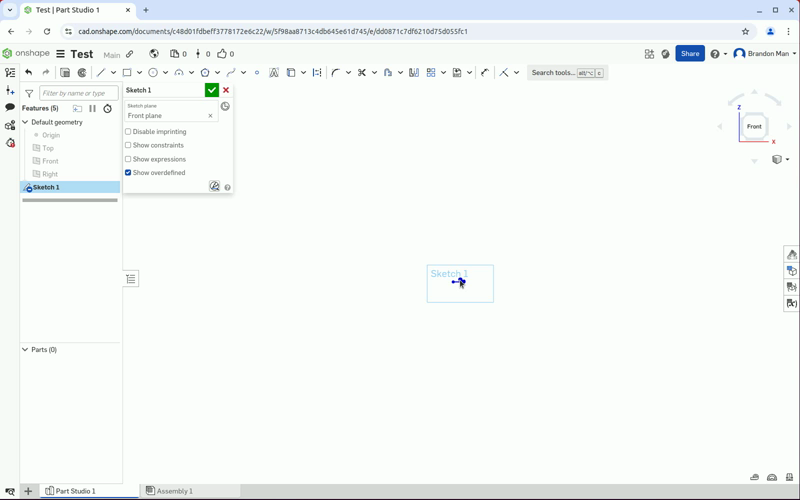
key(l)
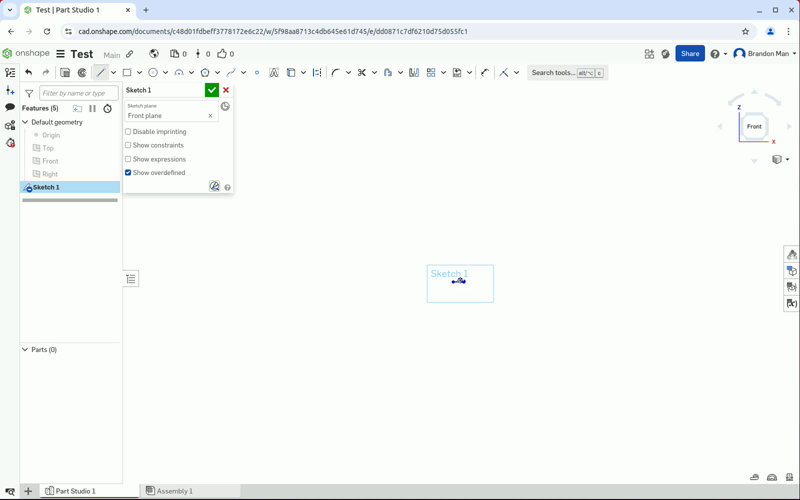
mouse_move(459, 279)
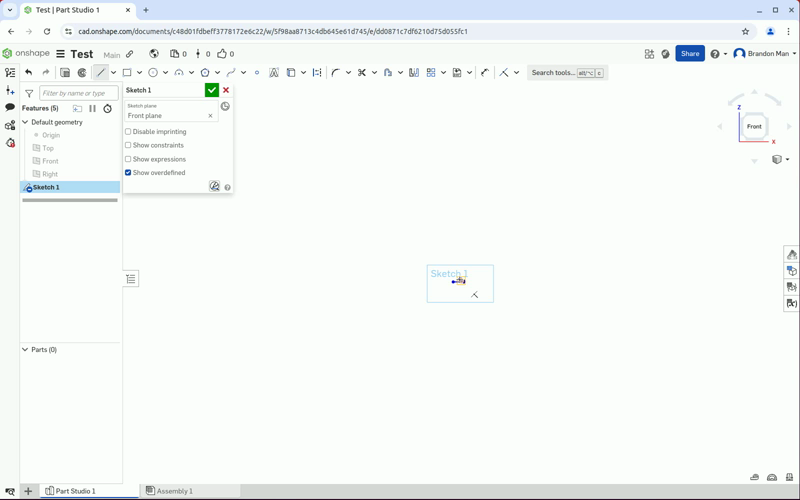
scroll(6)
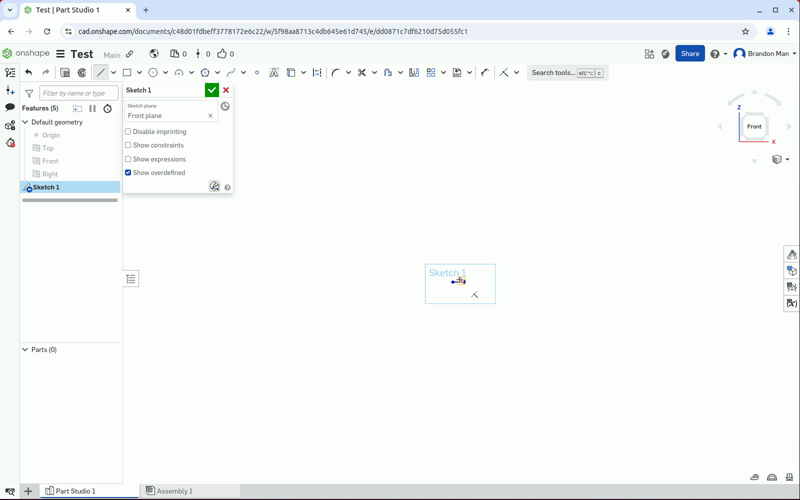
scroll(6)
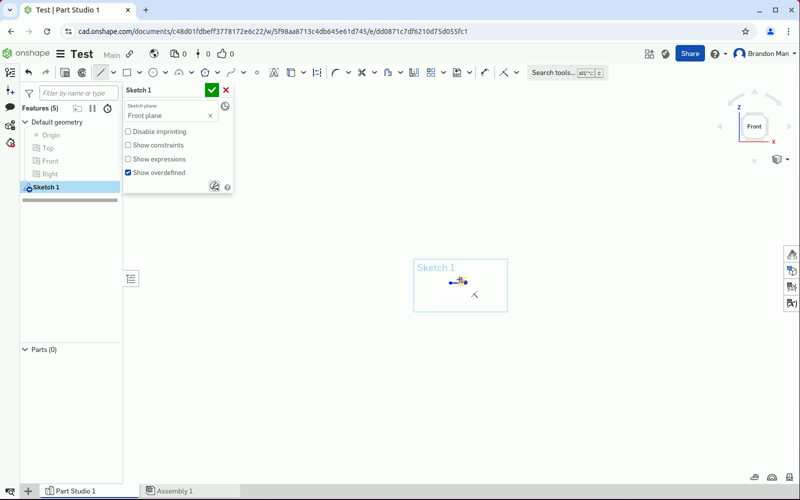
scroll(6)
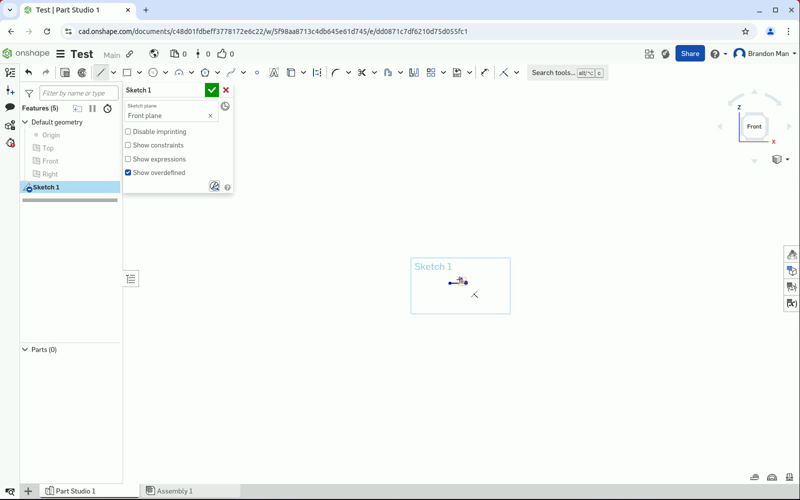
scroll(6)
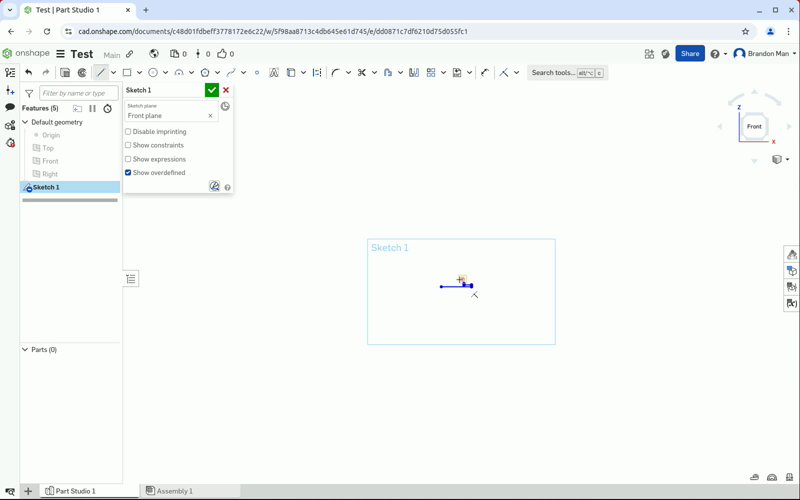
scroll(6)
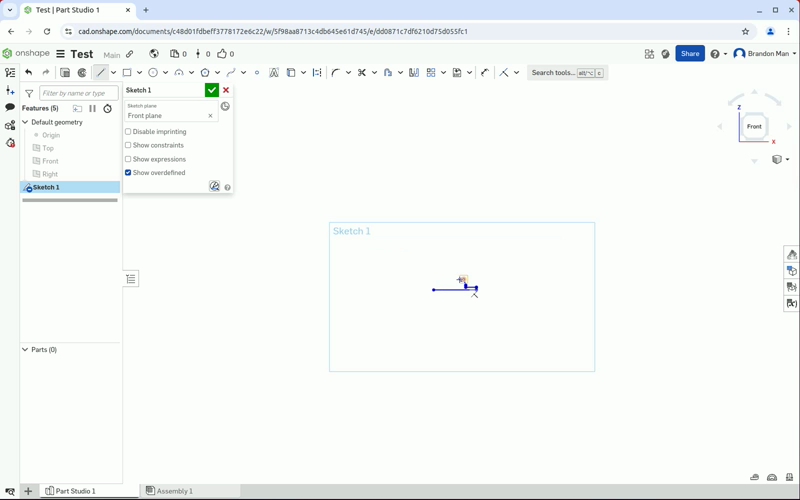
scroll(6)
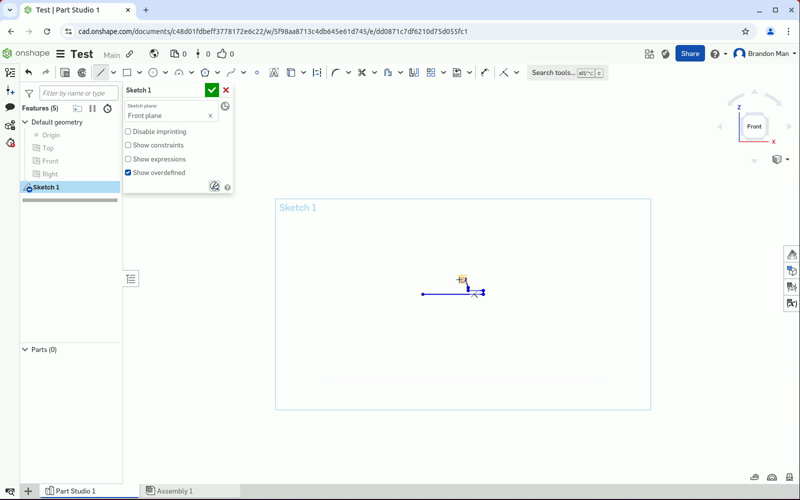
scroll(6)
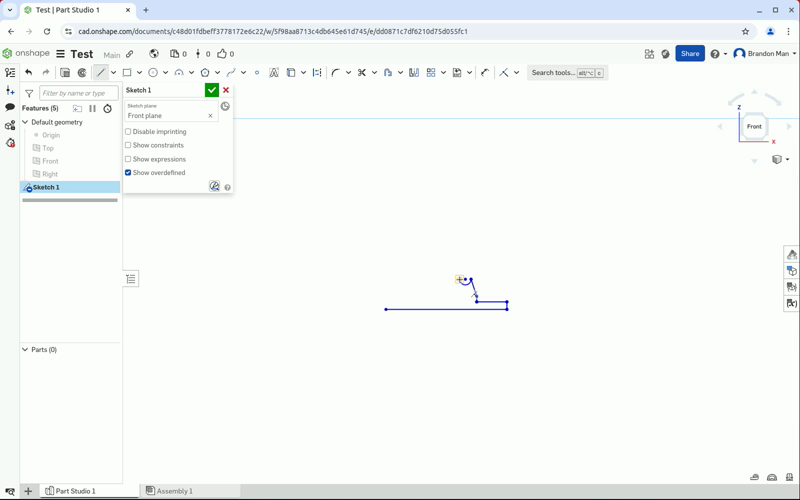
click(459, 279)
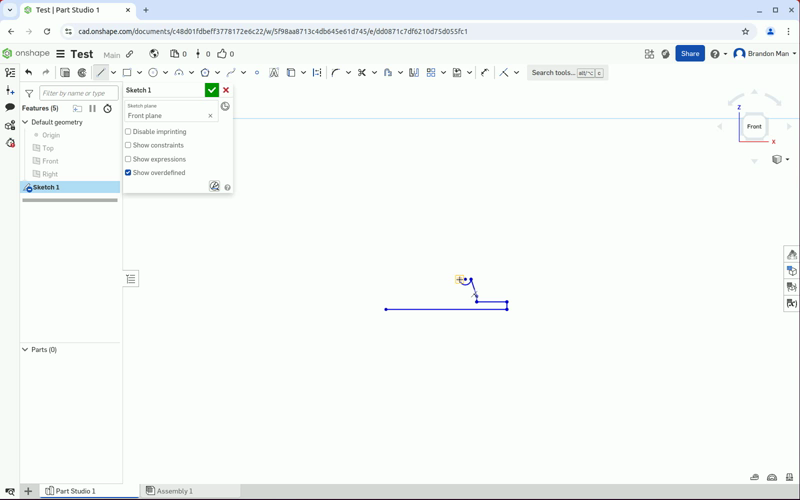
scroll(-6)
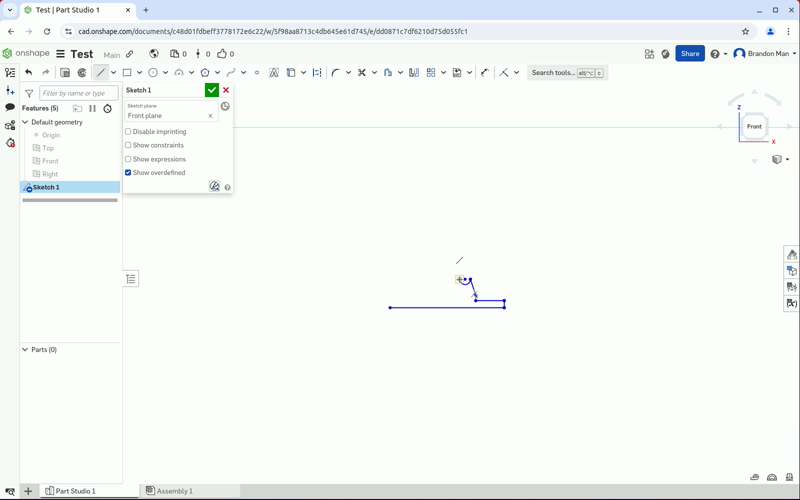
scroll(-6)
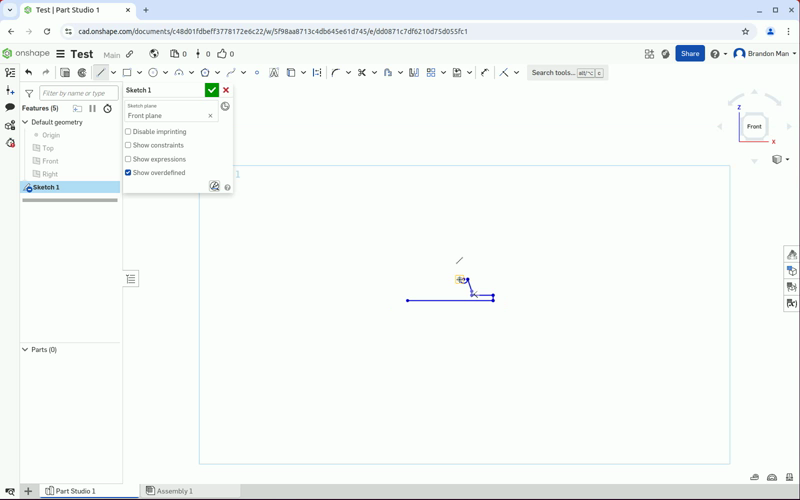
scroll(-6)
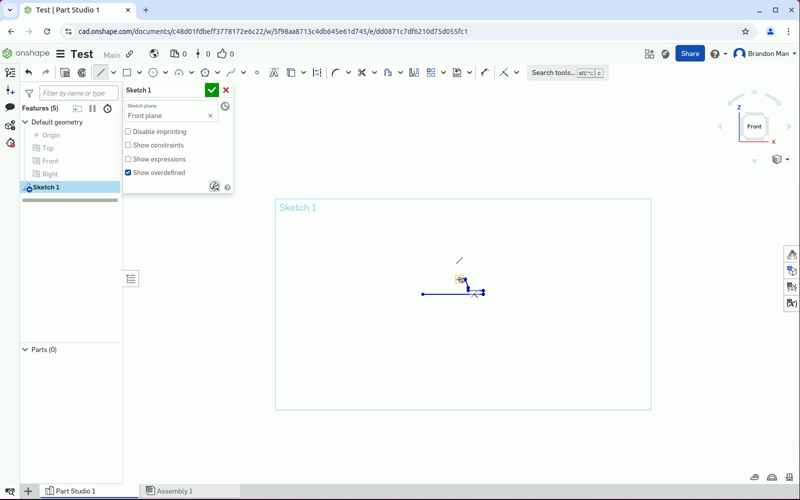
scroll(-6)
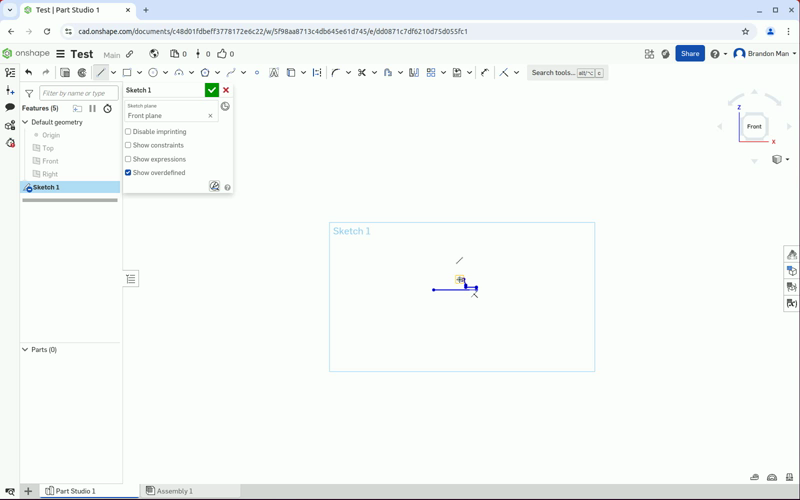
scroll(-6)
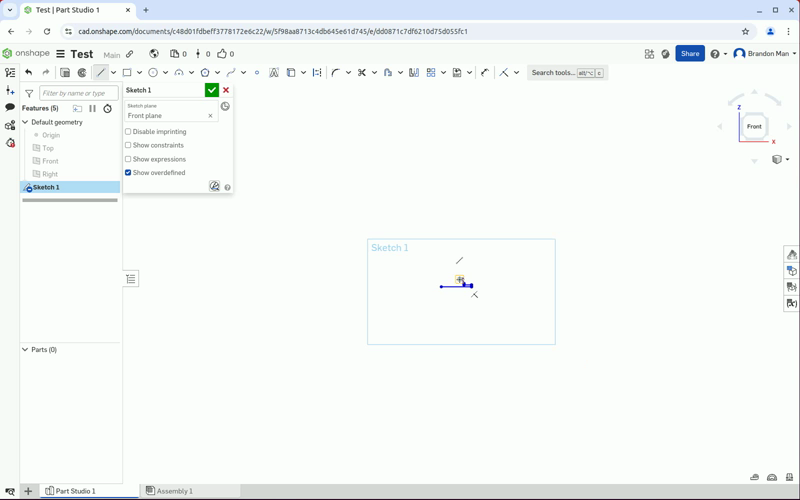
scroll(-6)
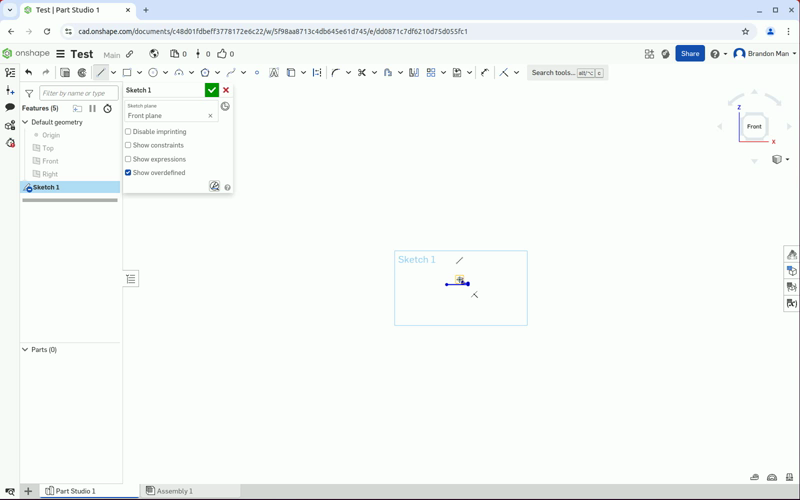
scroll(-6)
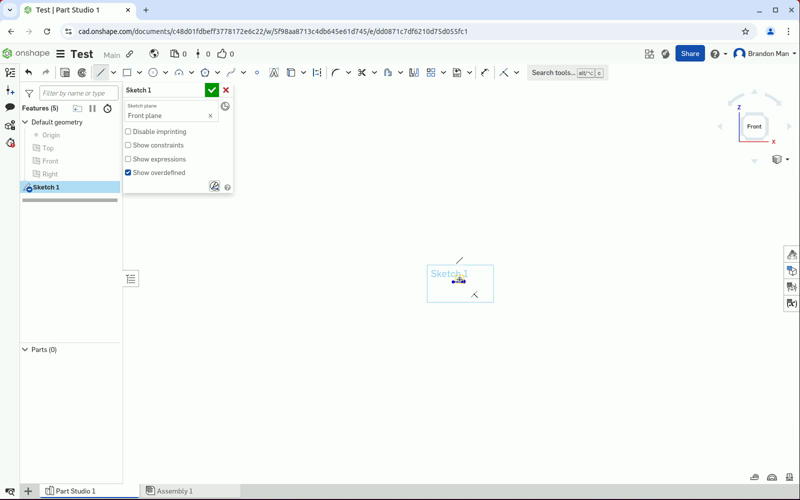
key_down(shift)
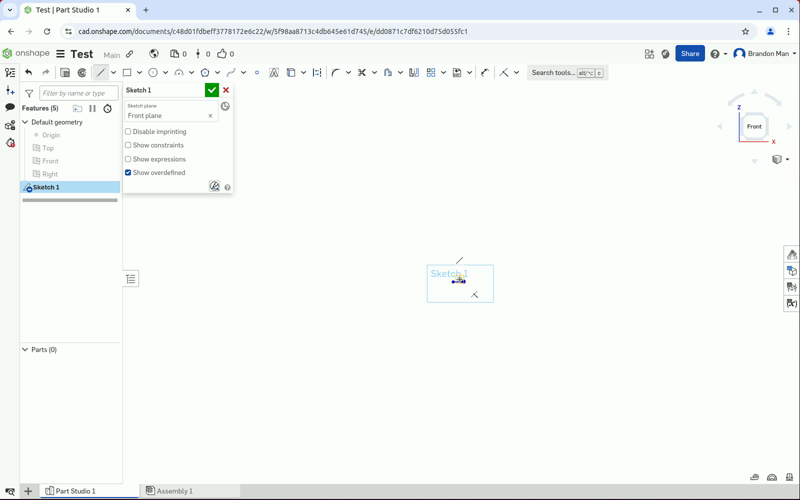
mouse_move(489, 279)
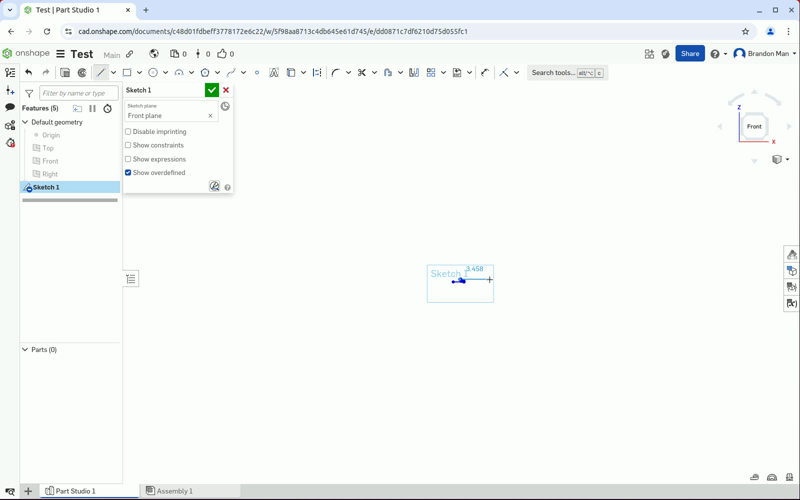
mouse_move(459, 280)
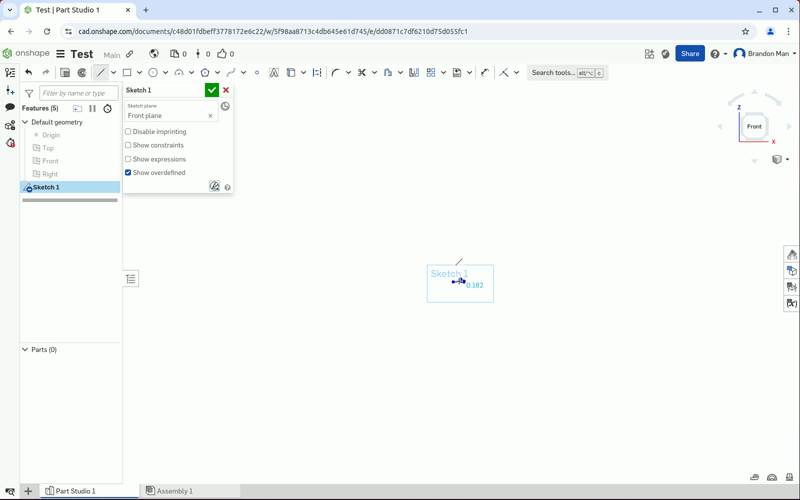
scroll(6)
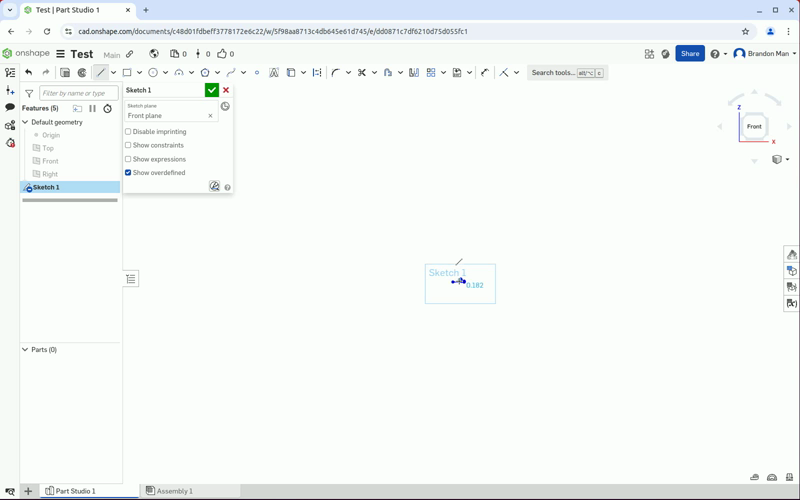
scroll(6)
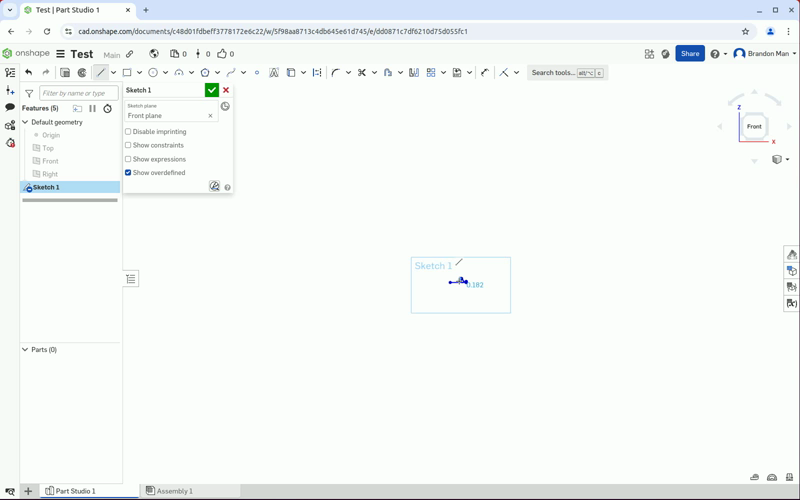
scroll(6)
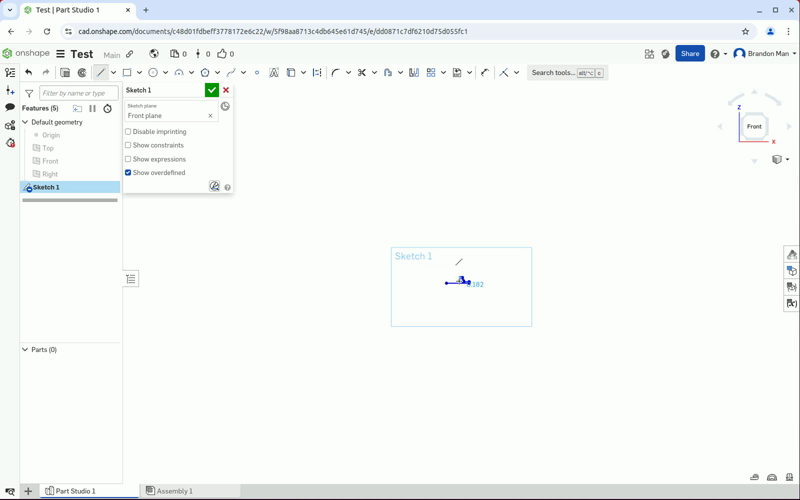
scroll(6)
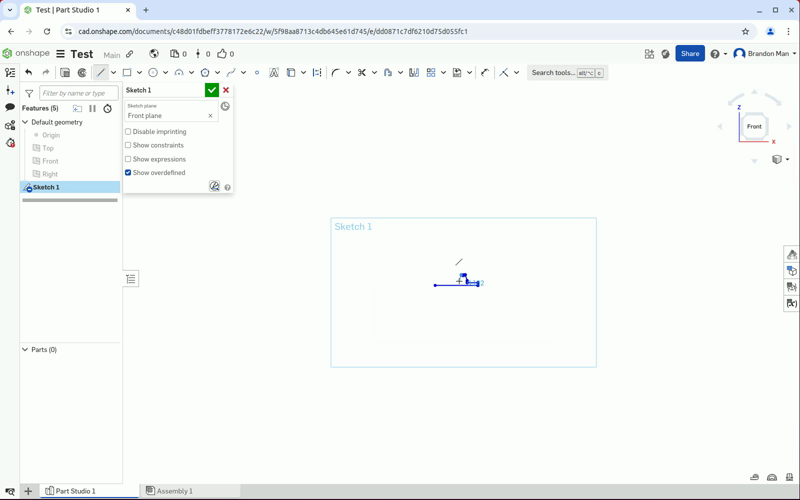
scroll(6)
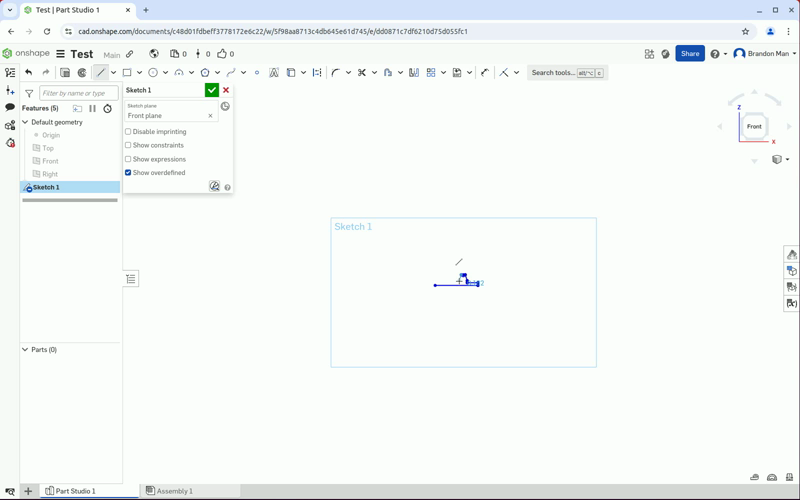
scroll(6)
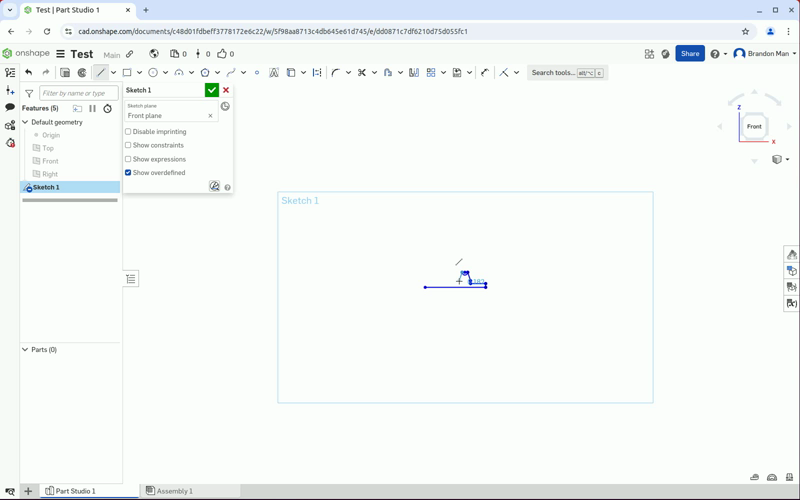
scroll(6)
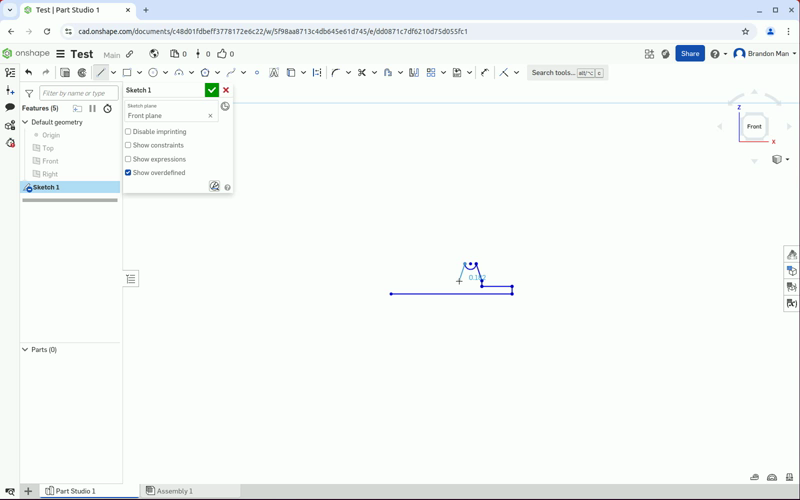
click(459, 280)
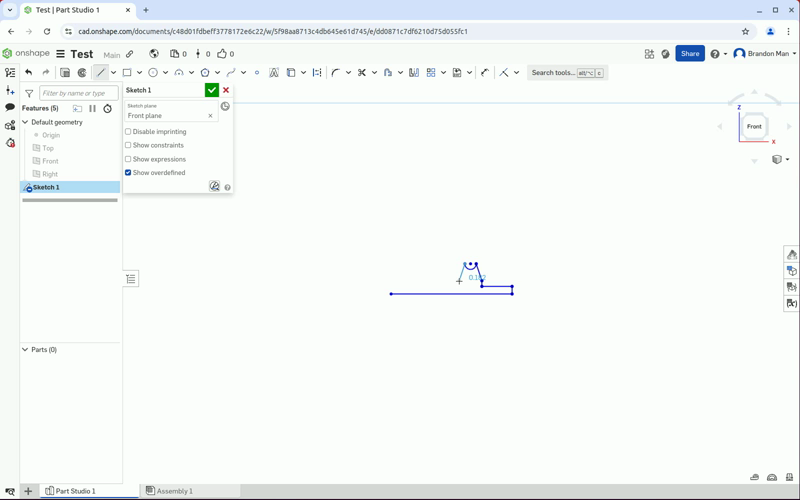
scroll(-6)
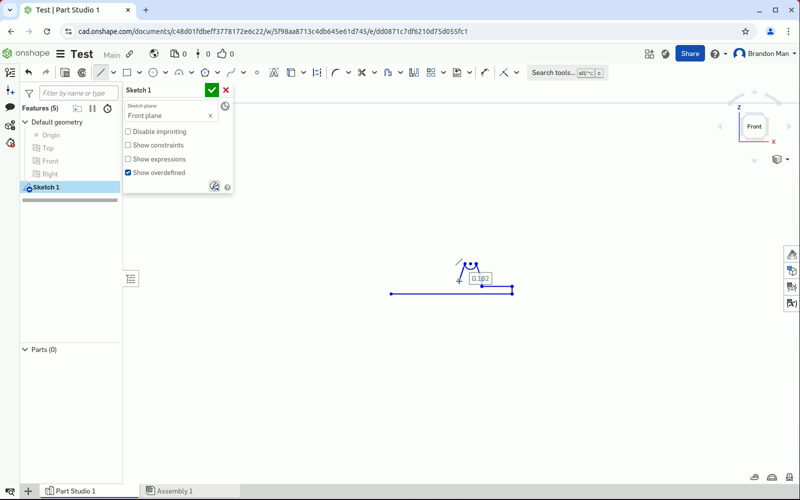
scroll(-6)
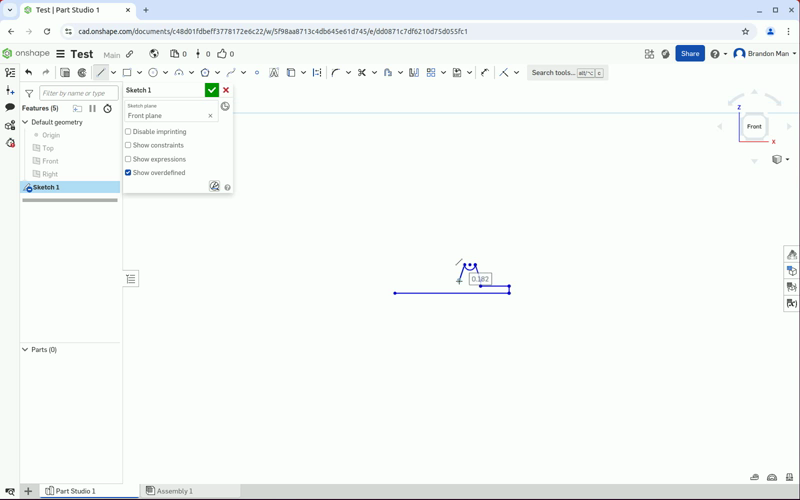
scroll(-6)
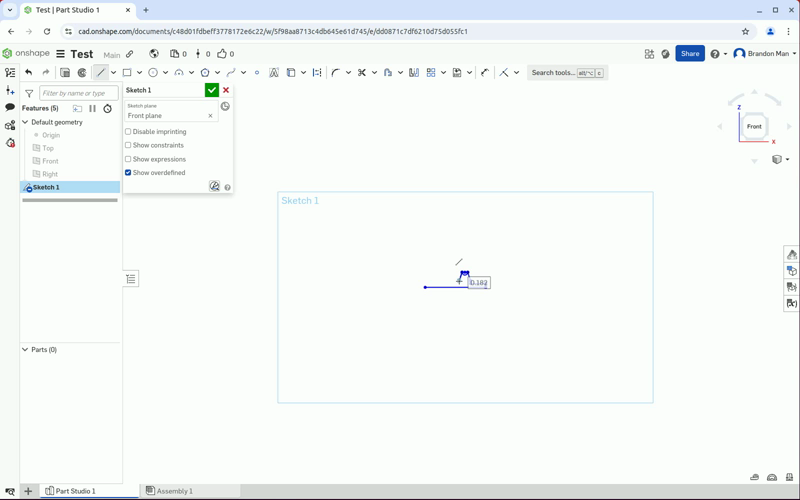
scroll(-6)
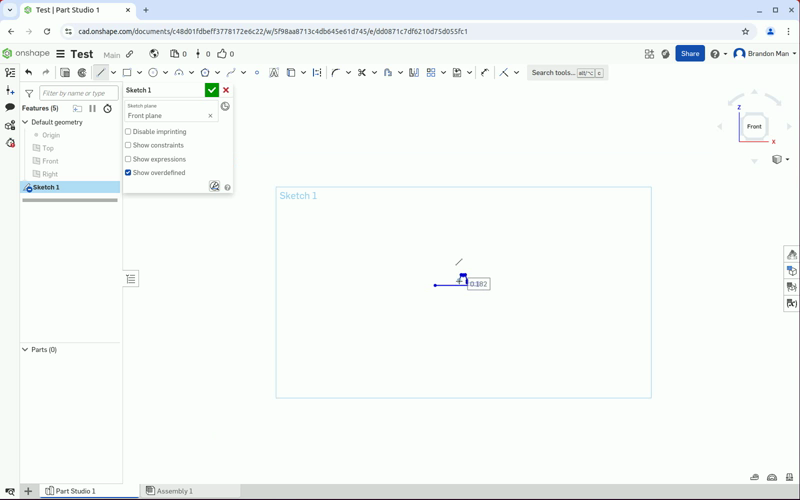
scroll(-6)
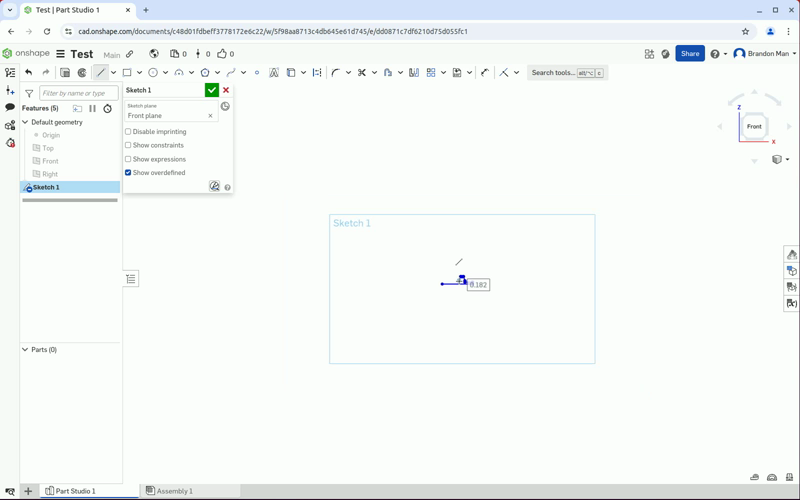
scroll(-6)
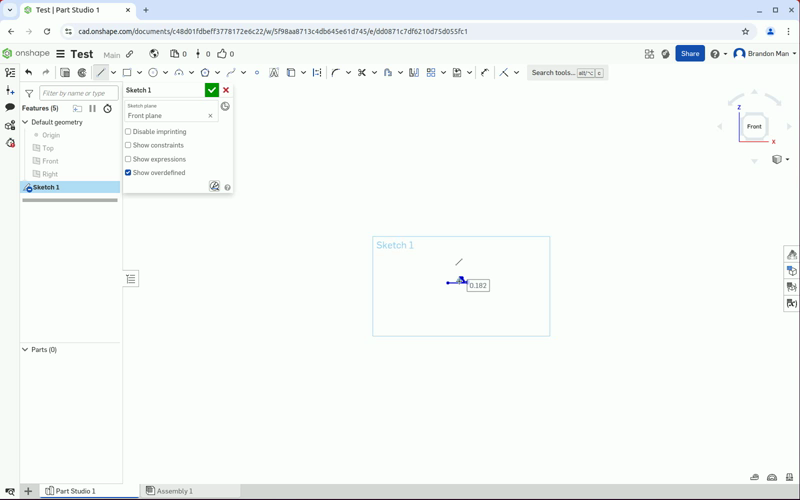
scroll(-6)
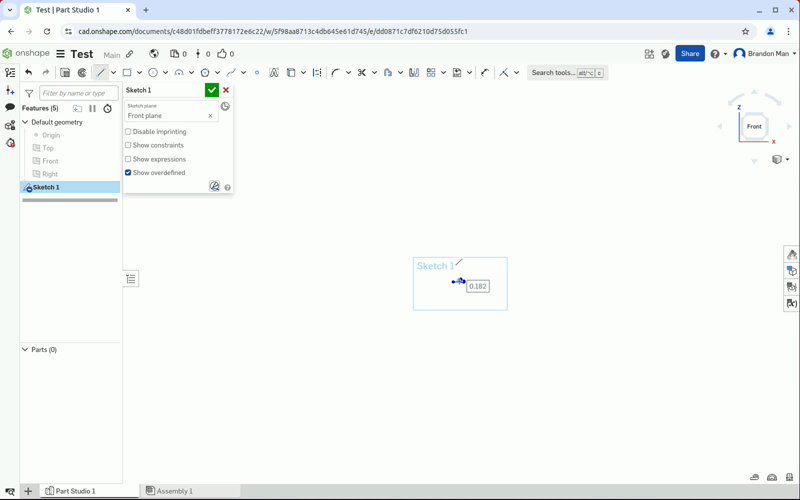
key_up(shift)
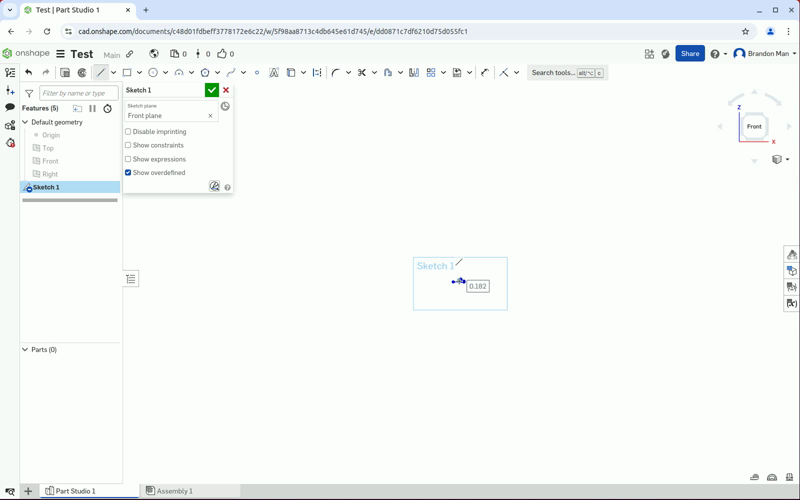
key_down(shift)
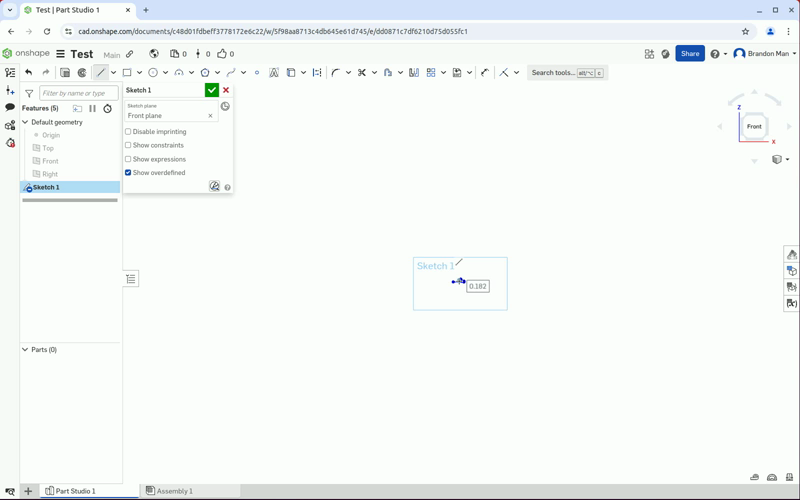
key_up(shift)
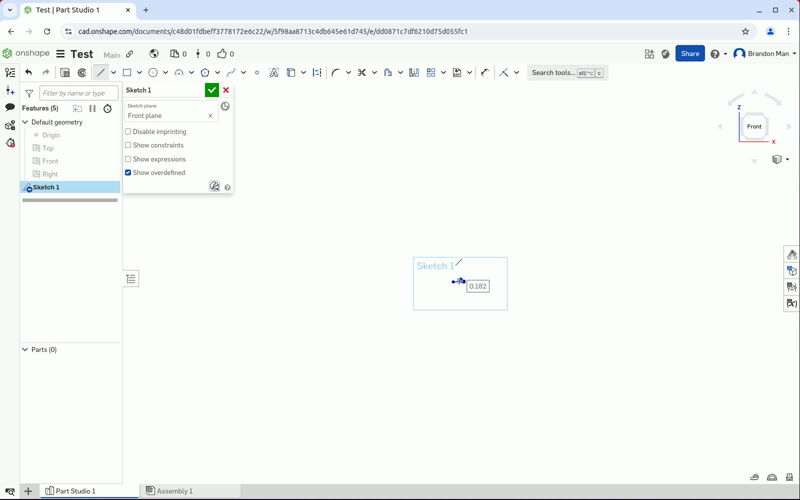
key_down(shift)
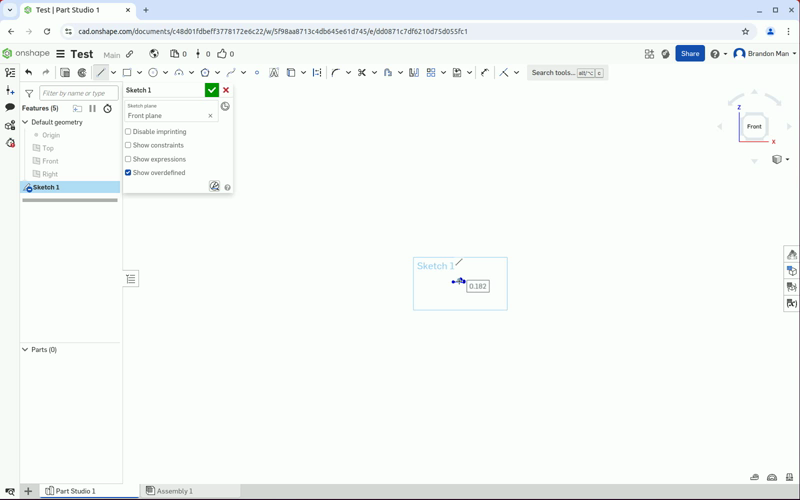
mouse_move(489, 280)
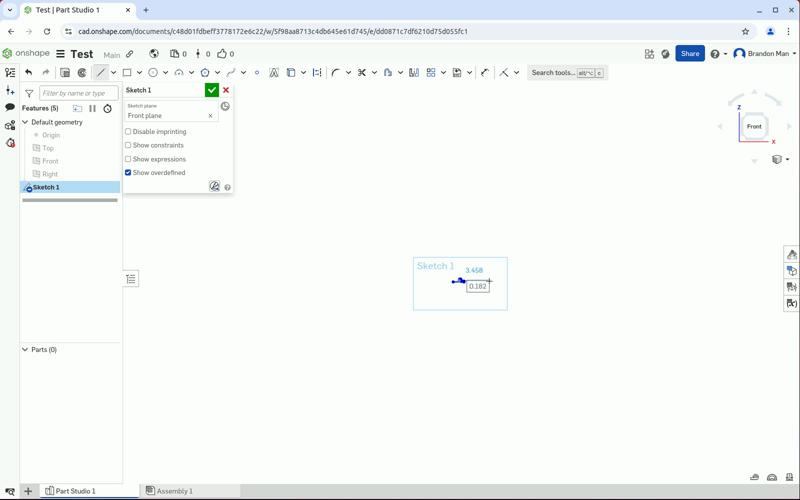
mouse_move(458, 281)
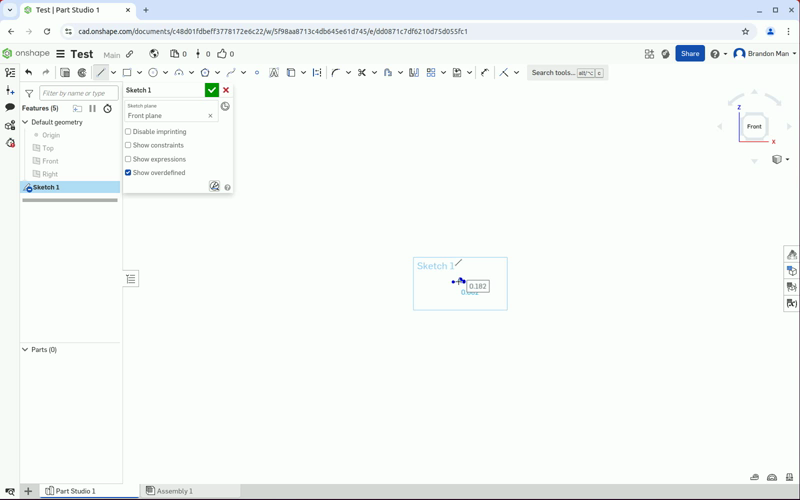
scroll(6)
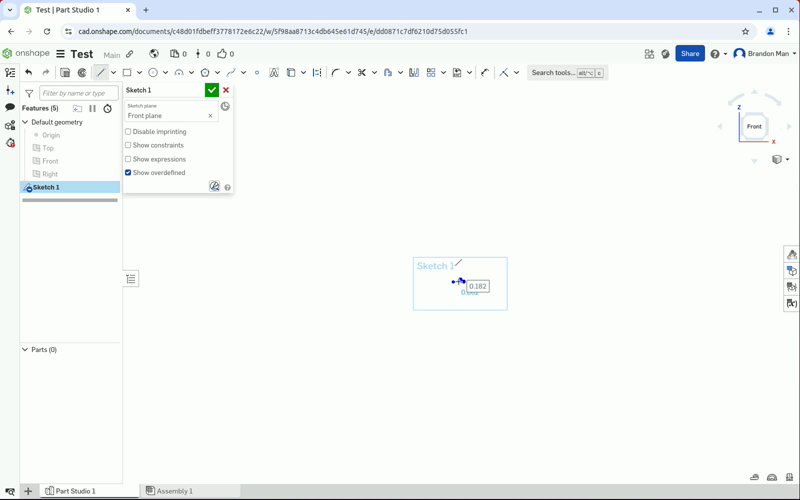
scroll(6)
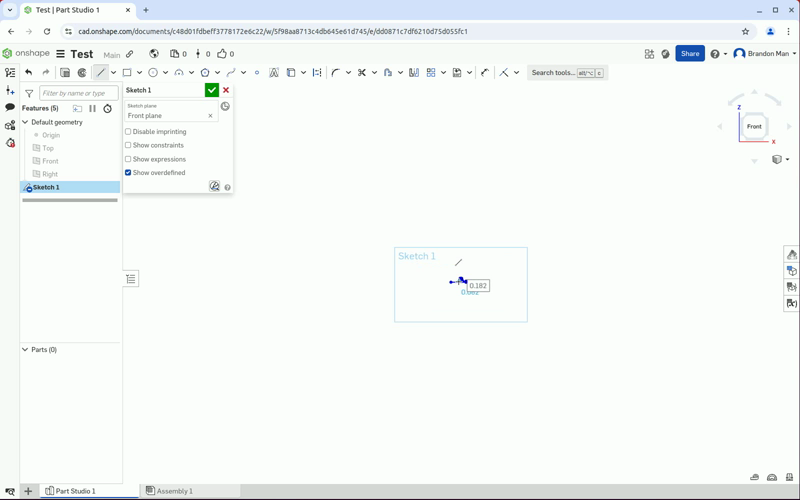
scroll(6)
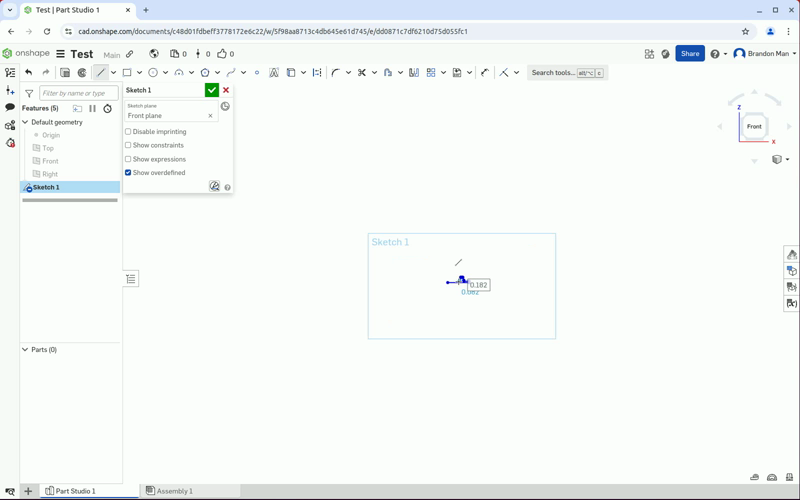
scroll(6)
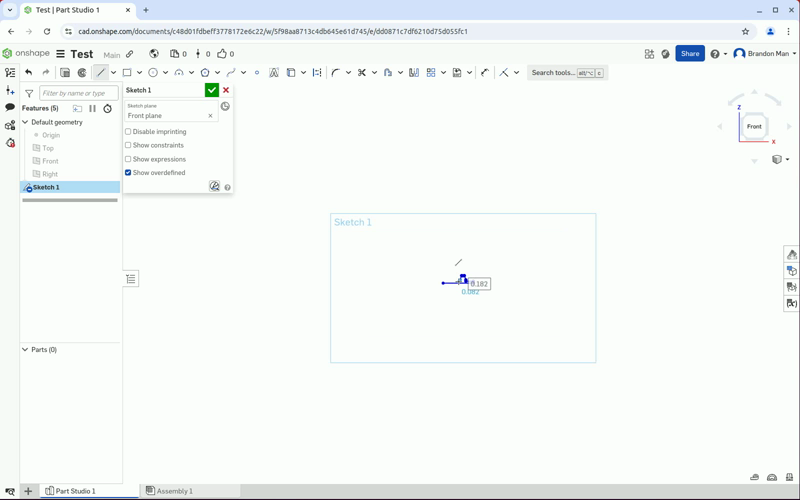
scroll(6)
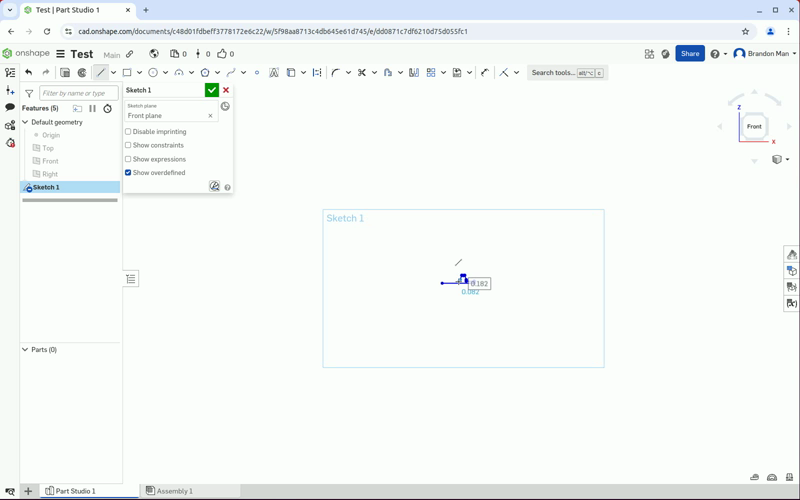
scroll(6)
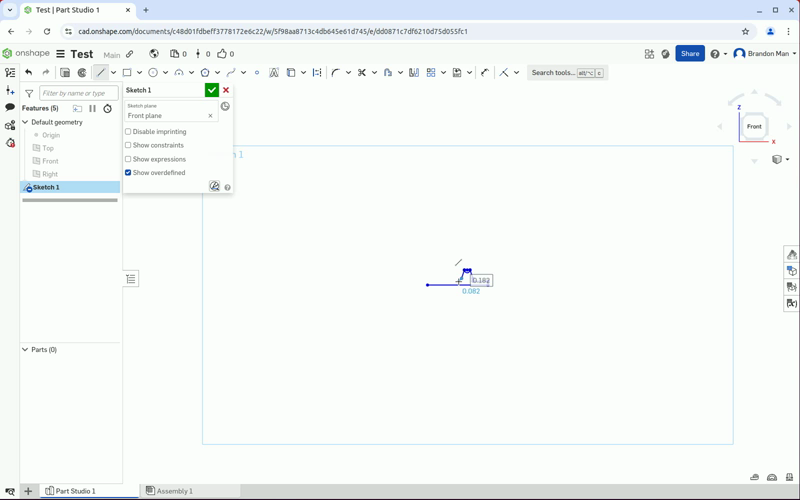
scroll(6)
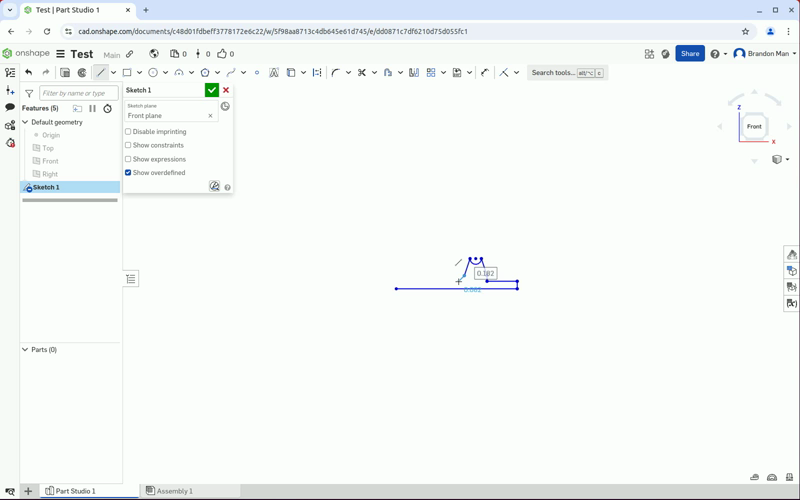
click(458, 281)
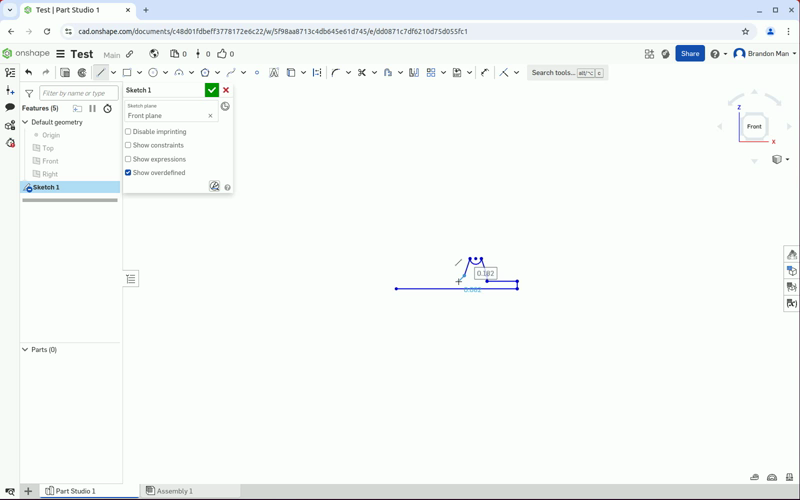
scroll(-6)
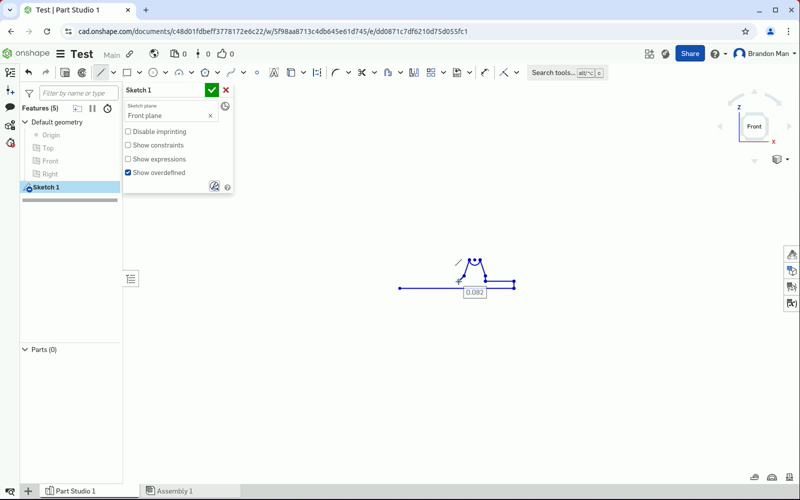
scroll(-6)
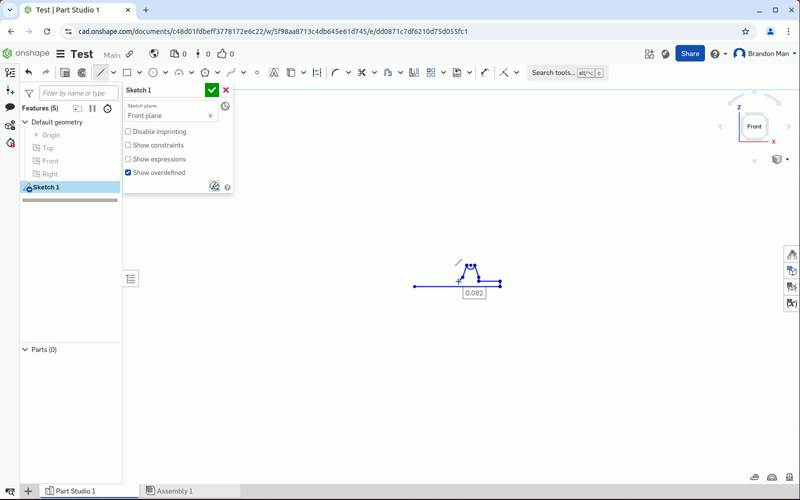
scroll(-6)
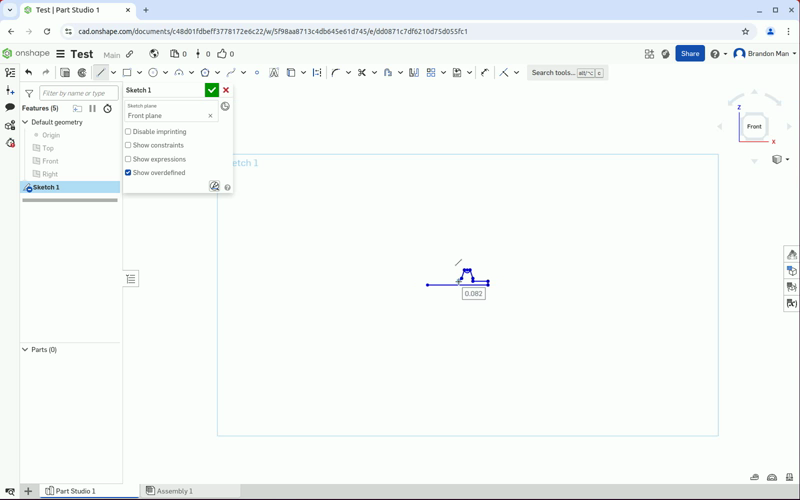
scroll(-6)
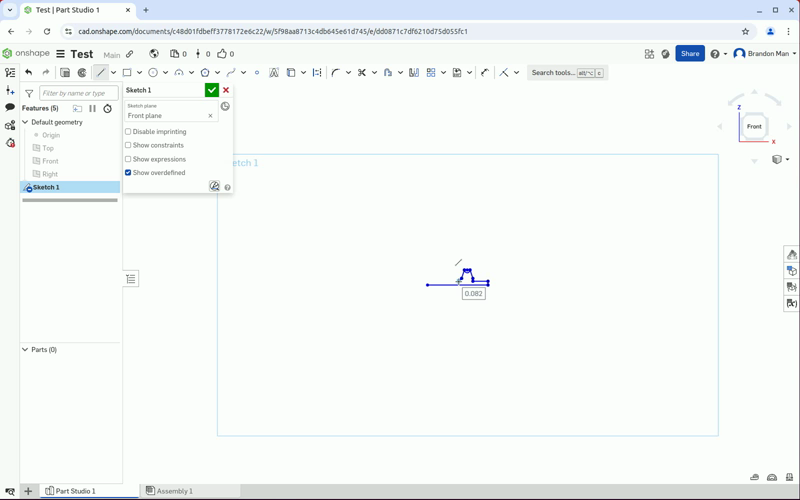
scroll(-6)
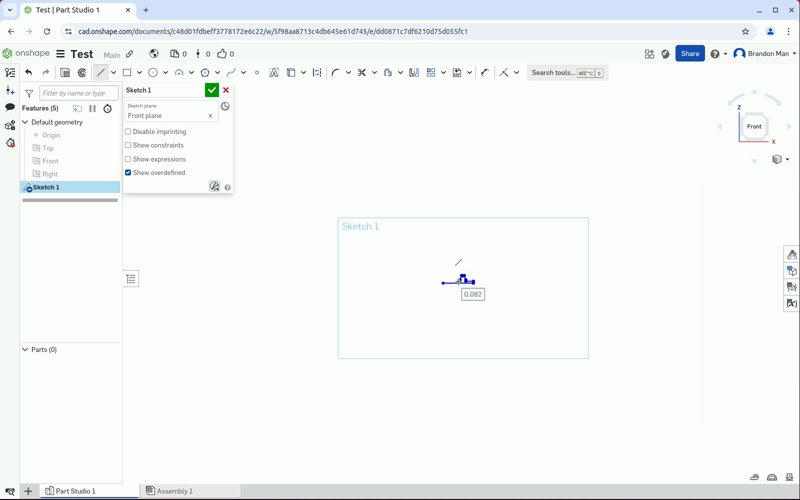
scroll(-6)
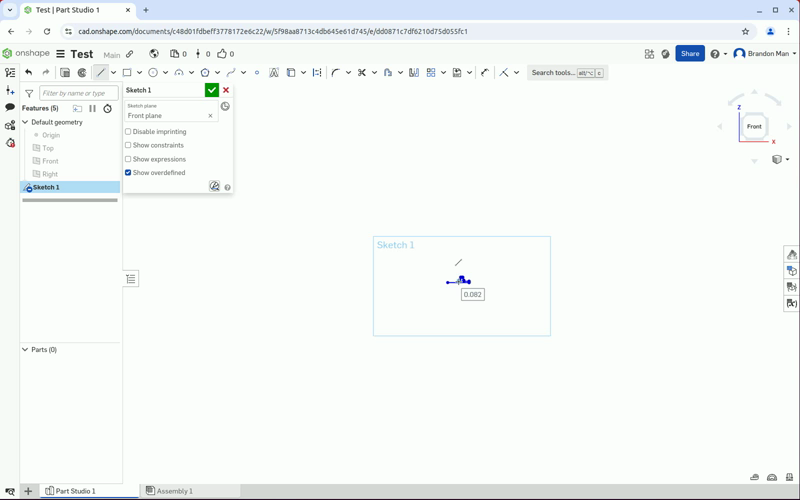
scroll(-6)
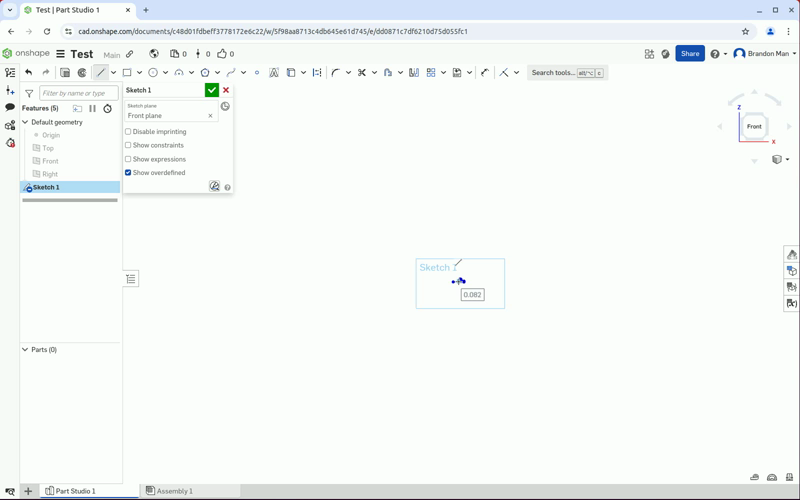
key_up(shift)
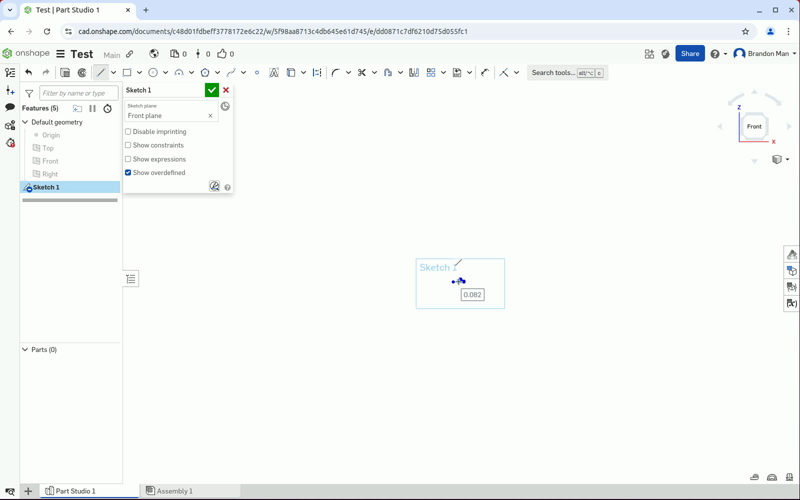
key_down(shift)
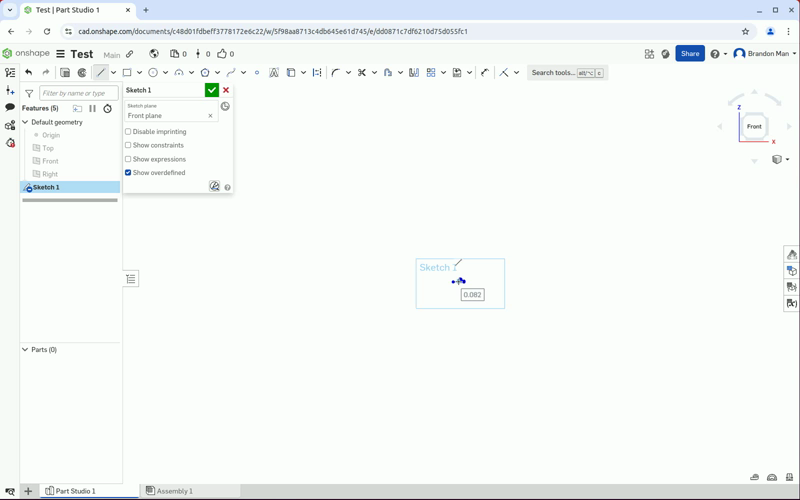
mouse_move(489, 281)
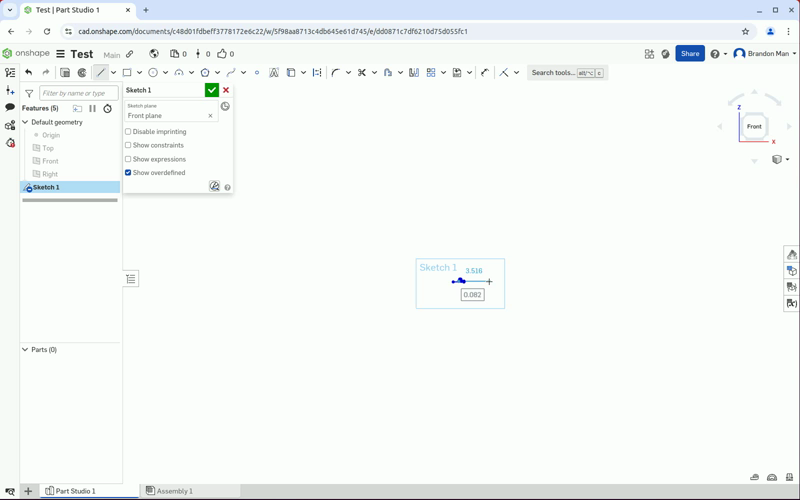
mouse_move(457, 281)
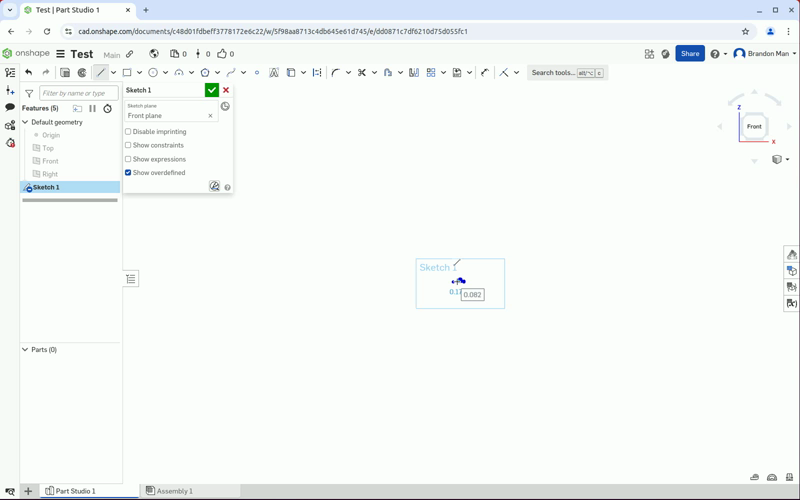
scroll(6)
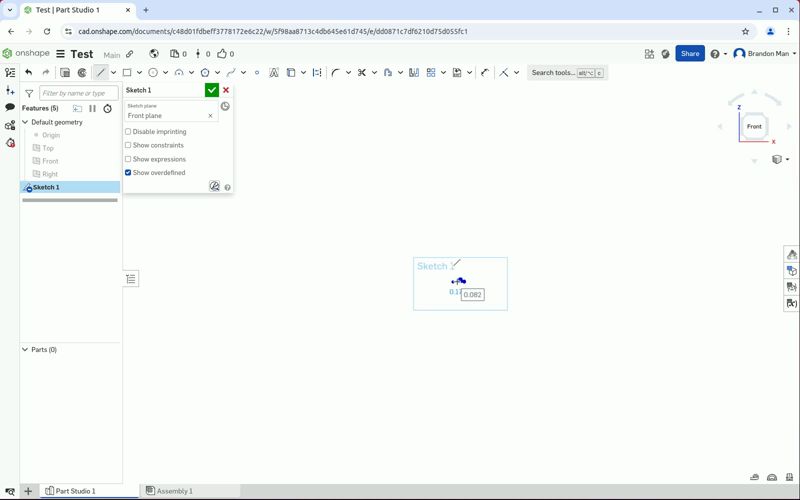
scroll(6)
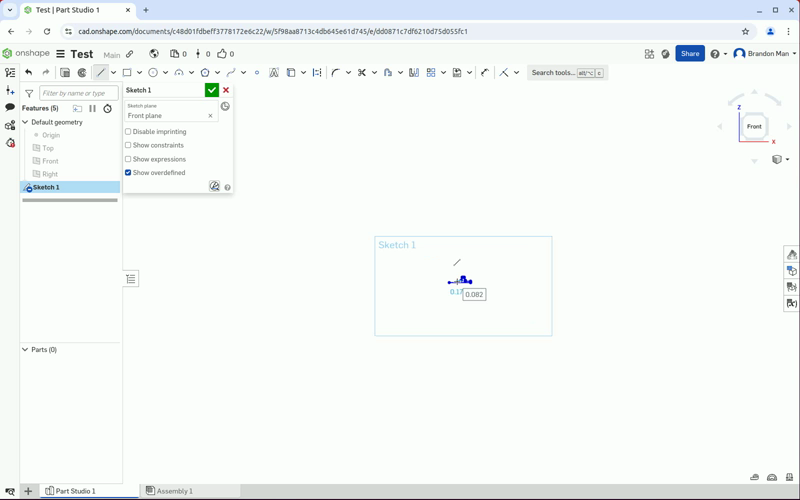
scroll(6)
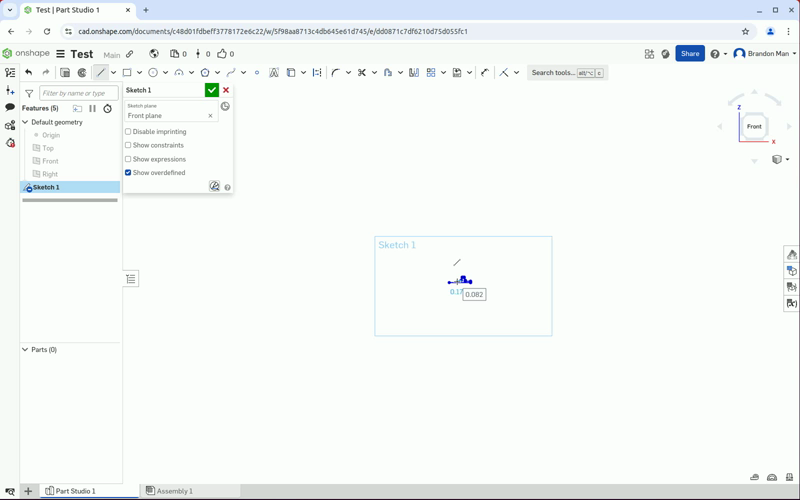
scroll(6)
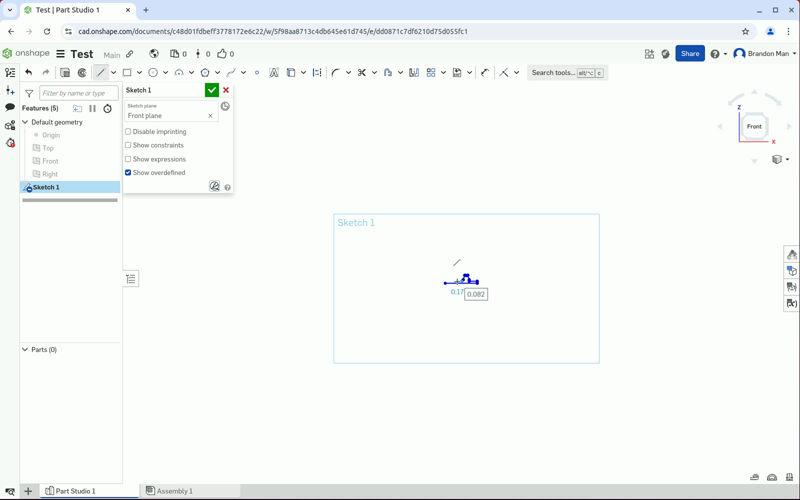
scroll(6)
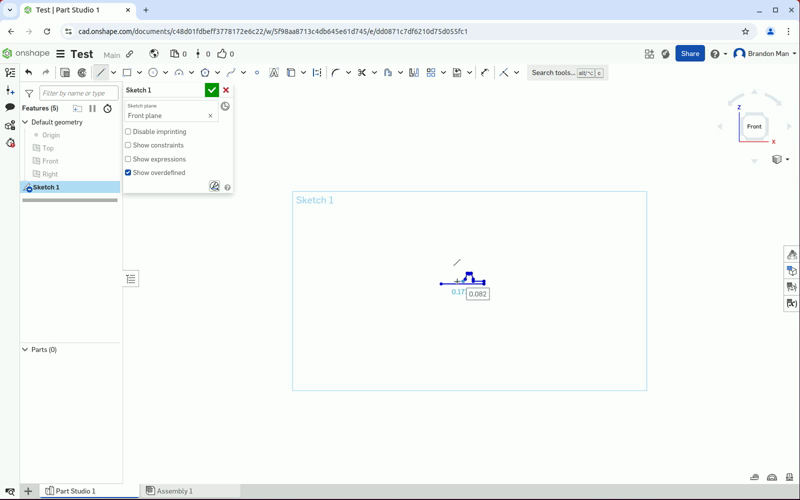
scroll(6)
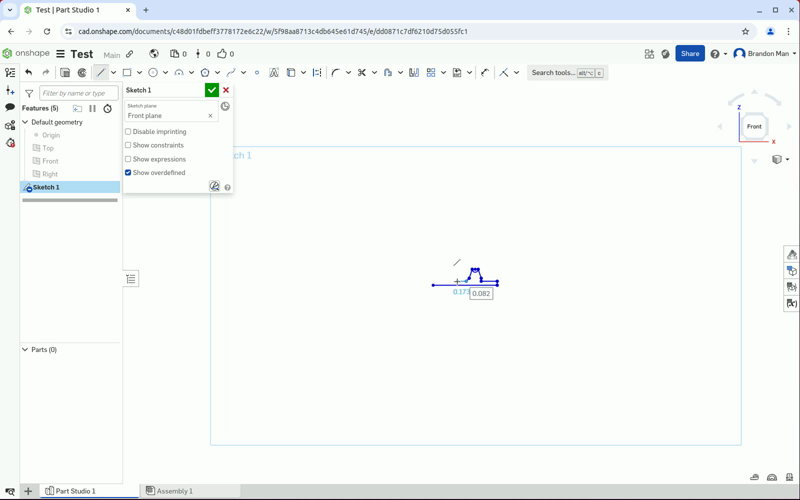
scroll(6)
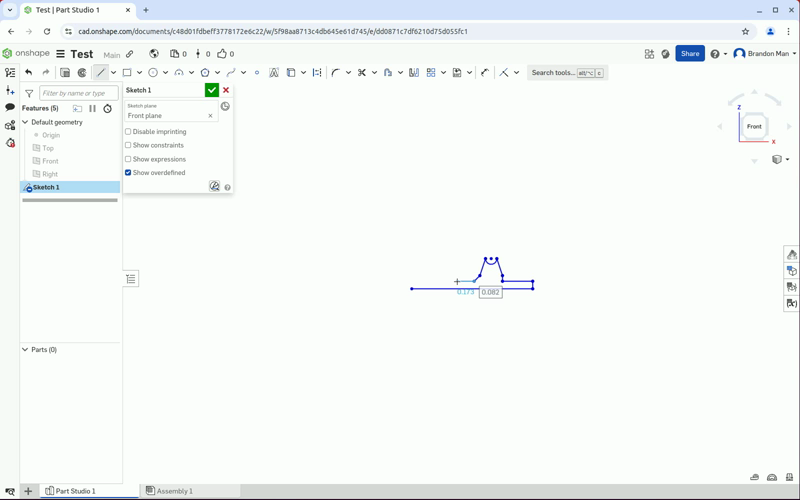
click(457, 281)
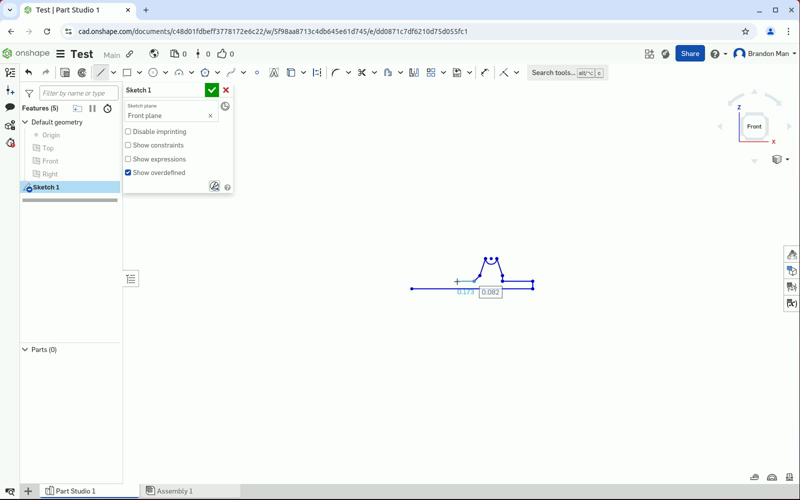
scroll(-6)
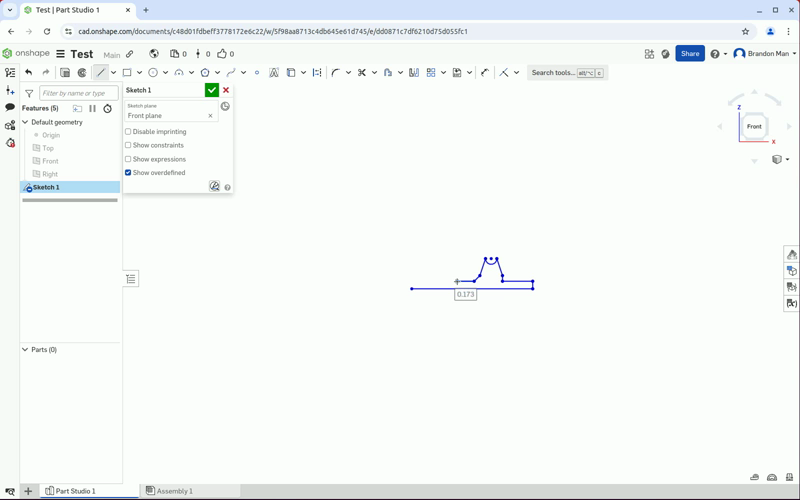
scroll(-6)
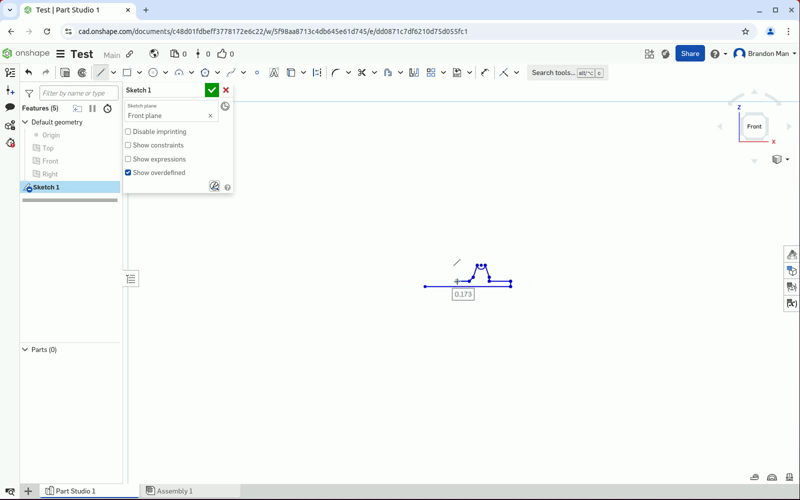
scroll(-6)
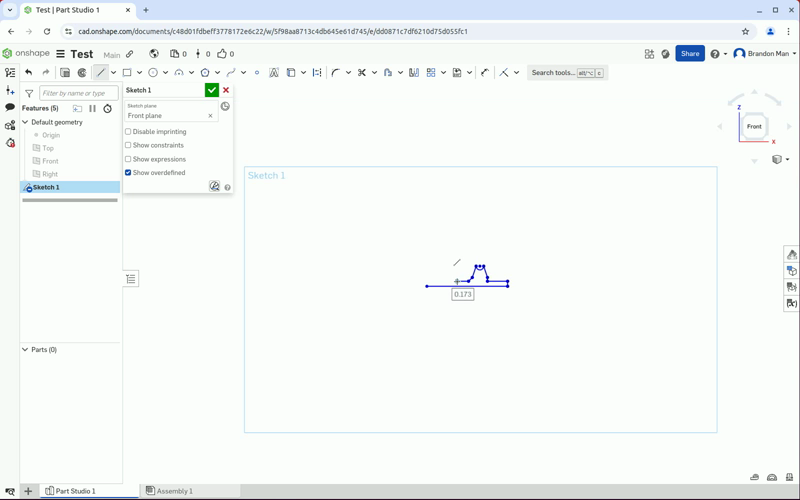
scroll(-6)
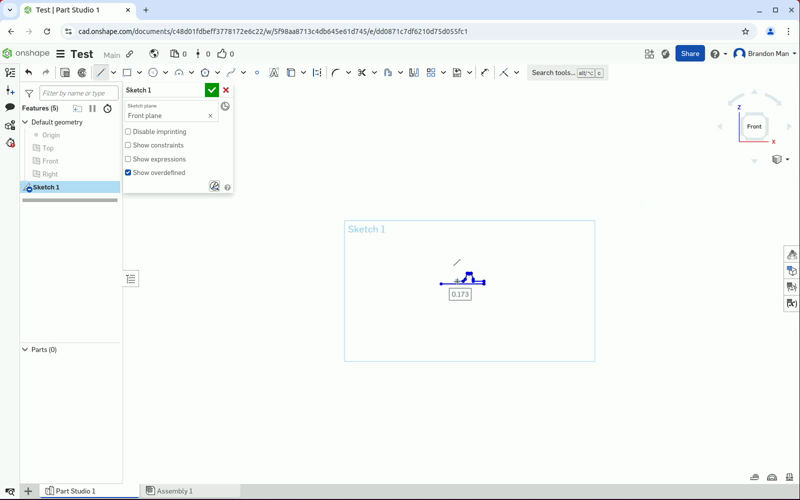
scroll(-6)
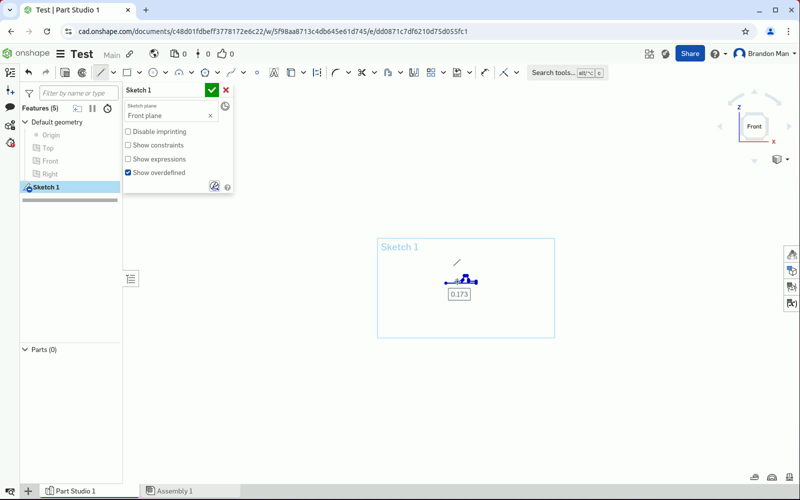
scroll(-6)
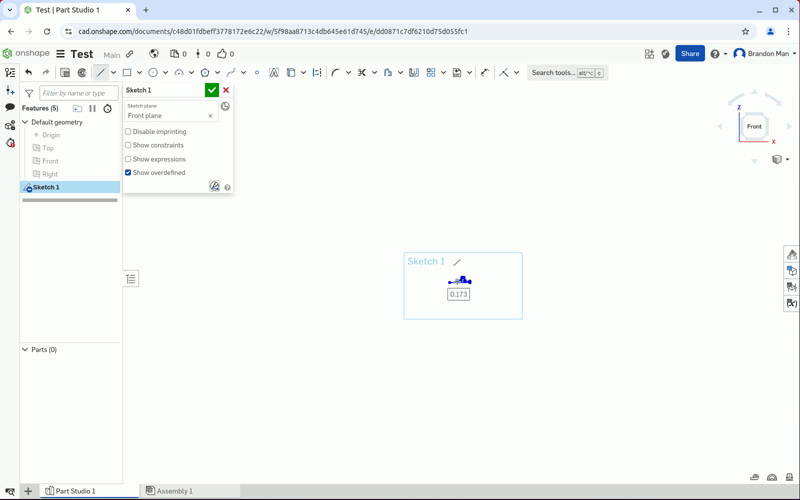
scroll(-6)
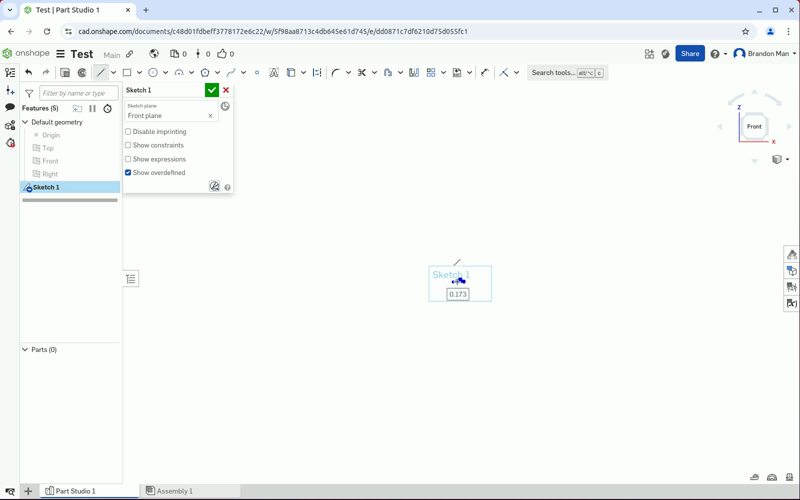
key_up(shift)
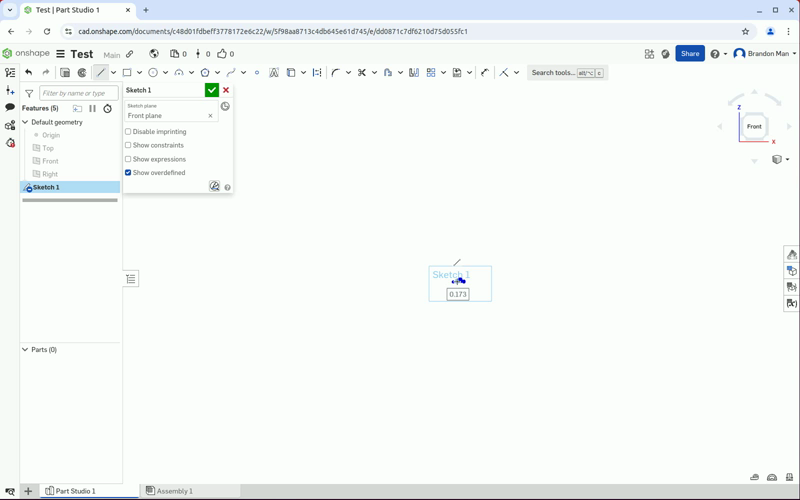
mouse_move(487, 281)
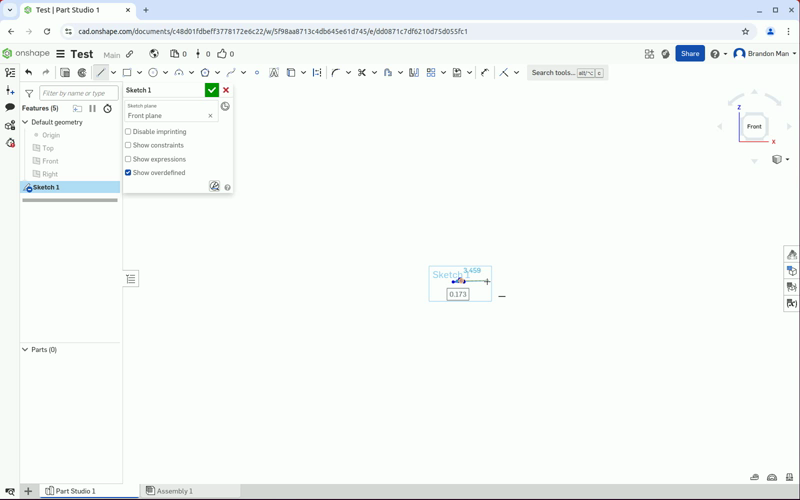
key_down(shift)
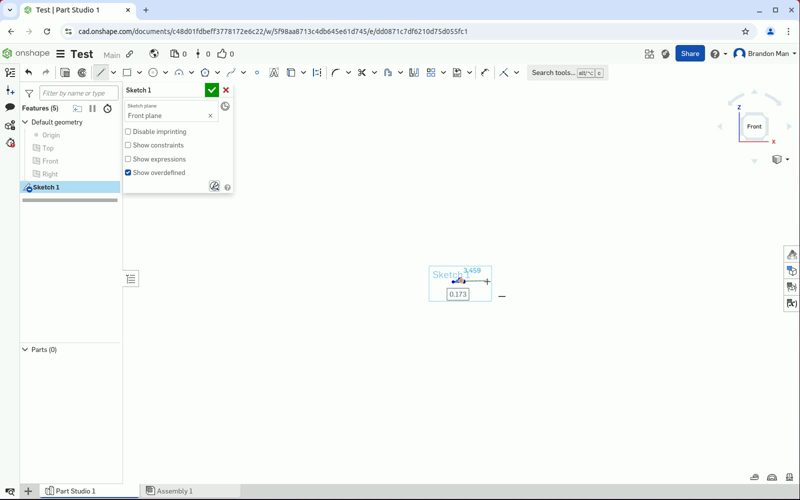
mouse_move(457, 281)
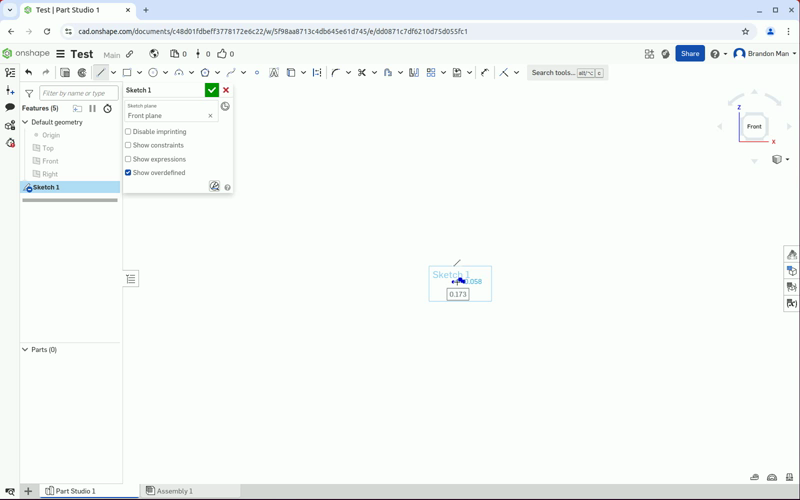
scroll(6)
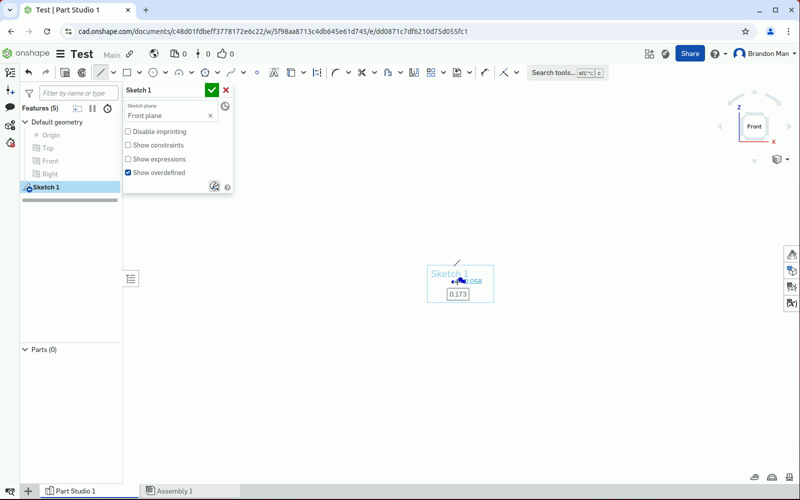
scroll(6)
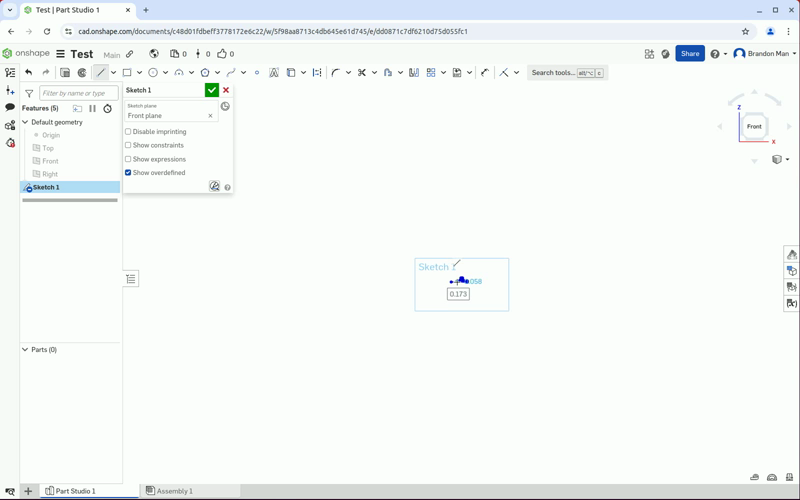
scroll(6)
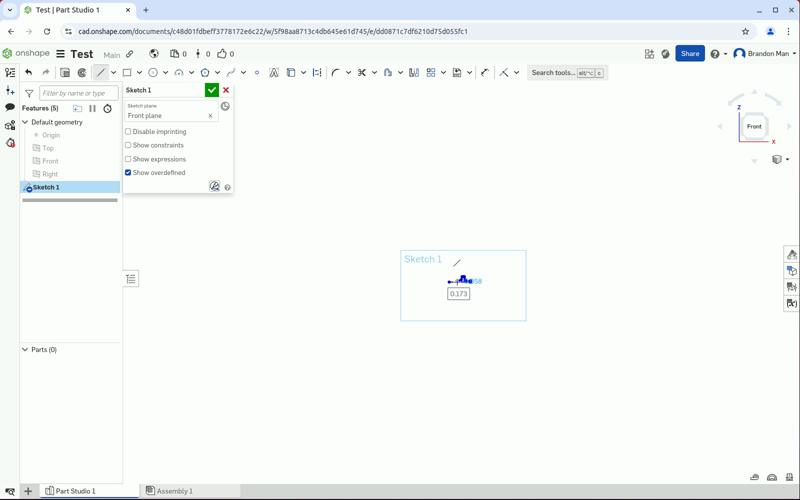
scroll(6)
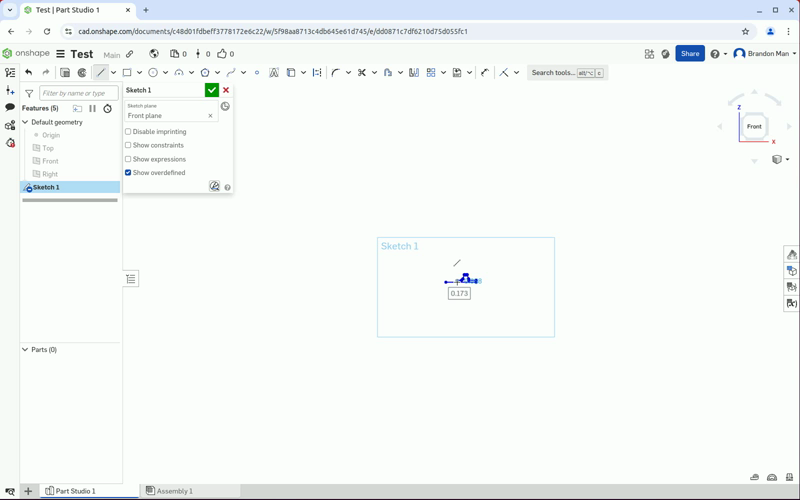
scroll(6)
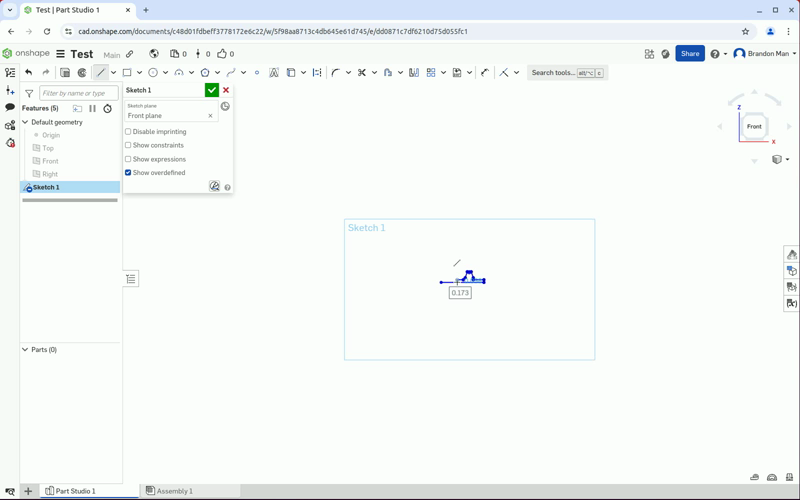
scroll(6)
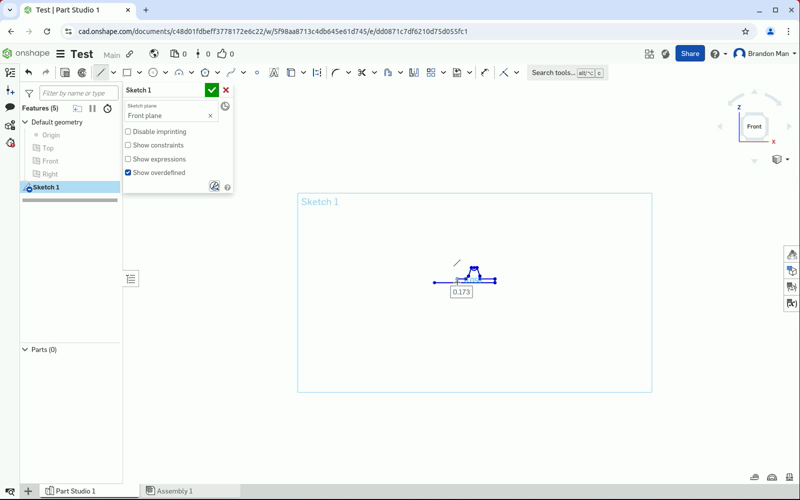
scroll(6)
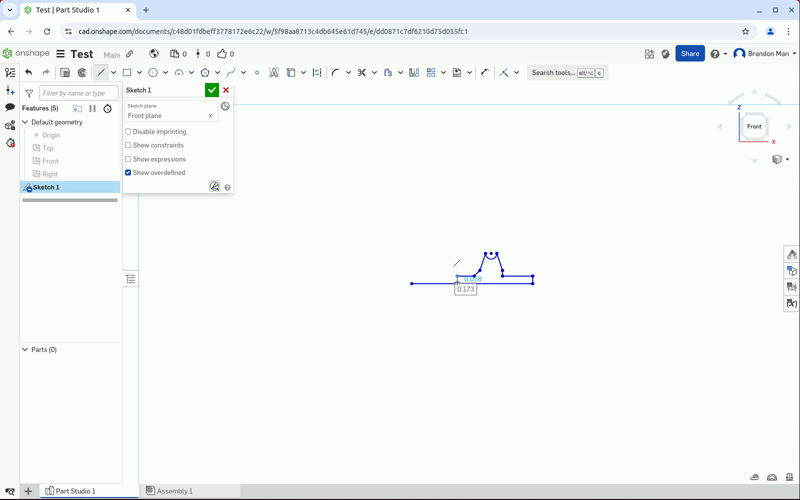
key_up(shift)
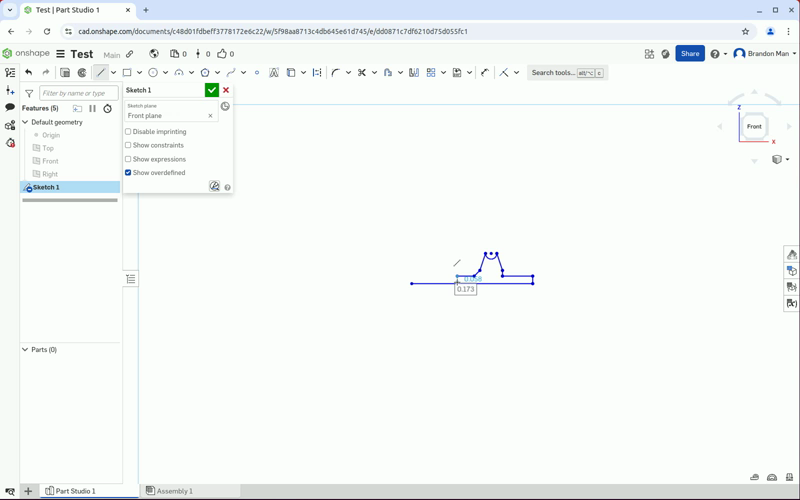
click(457, 281)
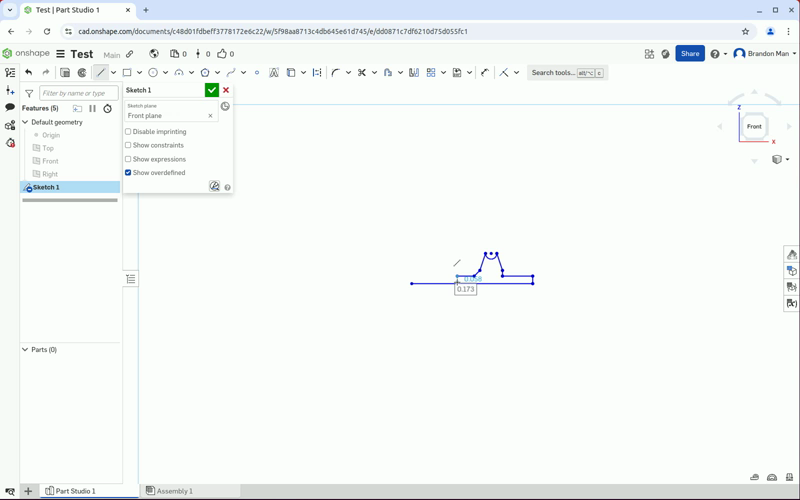
scroll(-6)
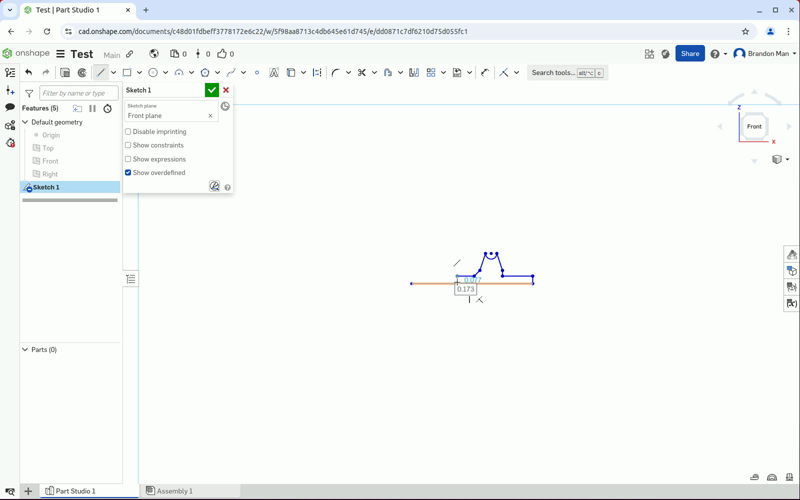
scroll(-6)
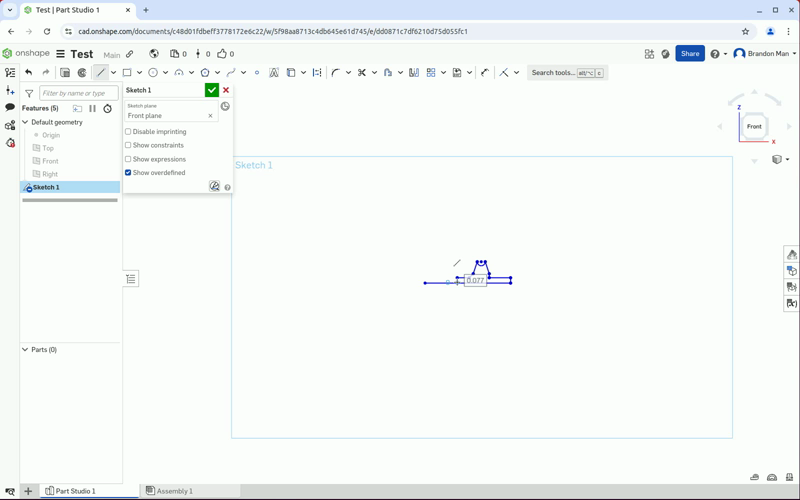
scroll(-6)
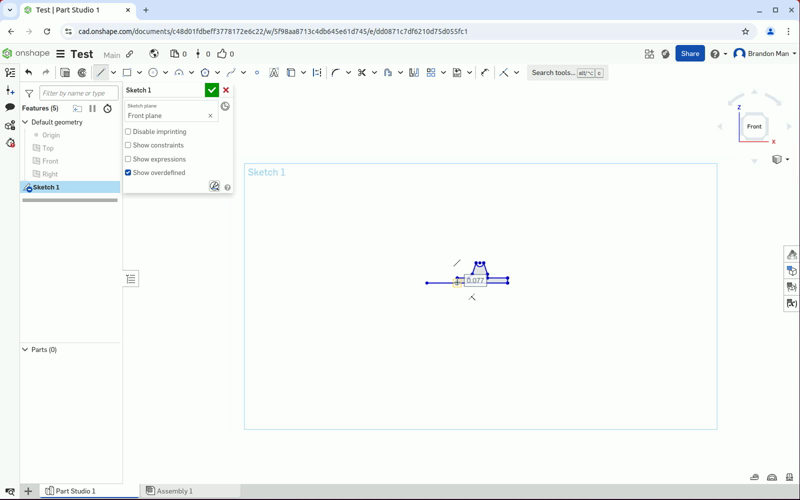
scroll(-6)
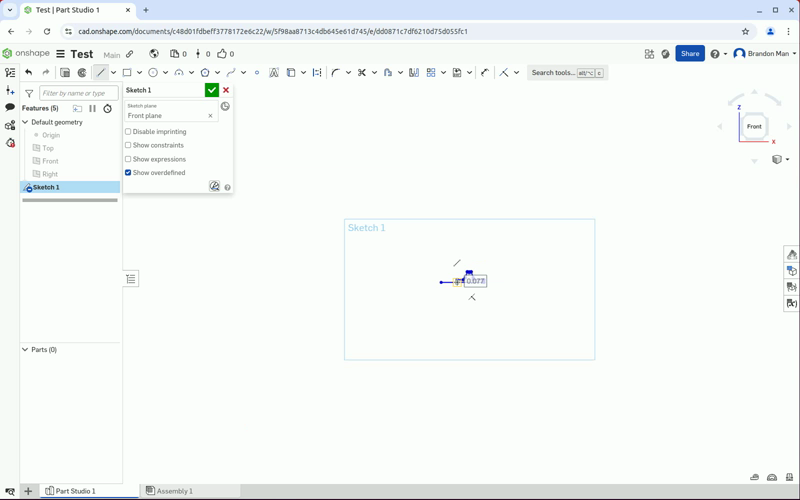
scroll(-6)
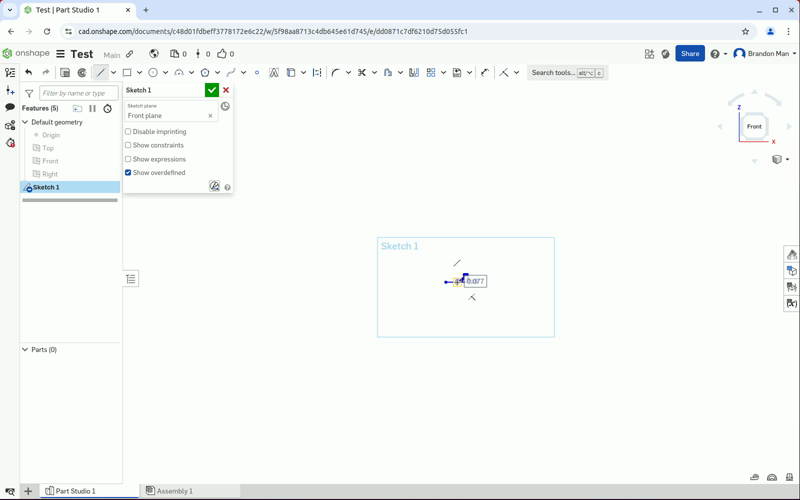
scroll(-6)
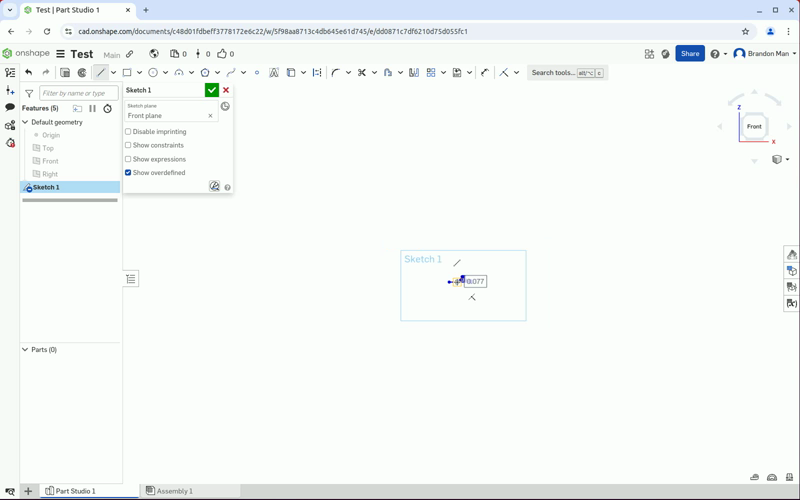
scroll(-6)
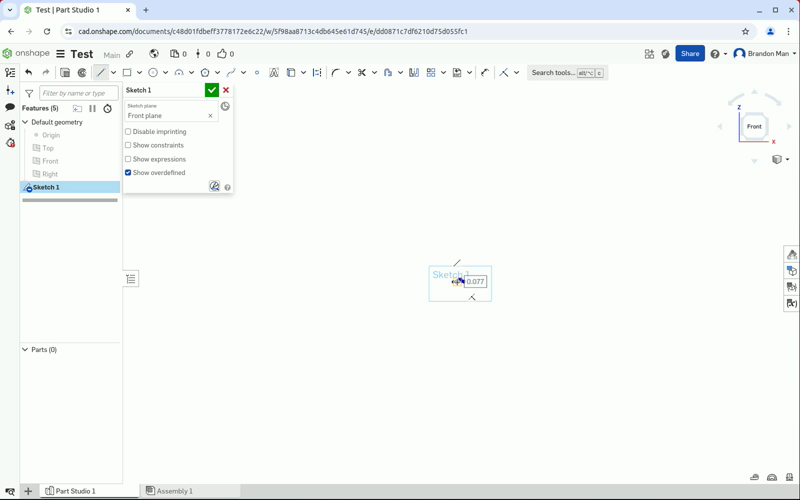
key(esc)
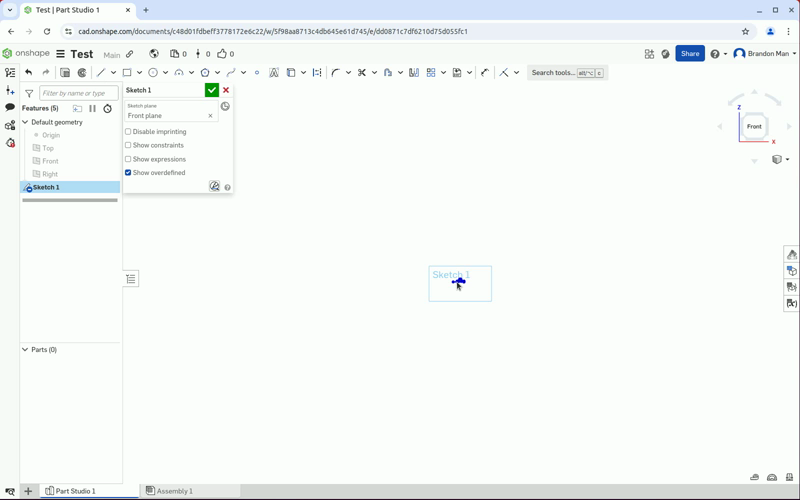
mouse_move(460, 281)
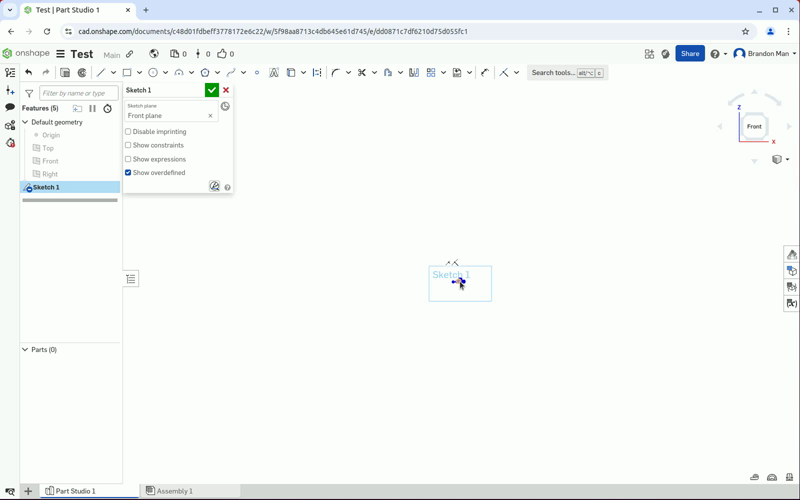
scroll(6)
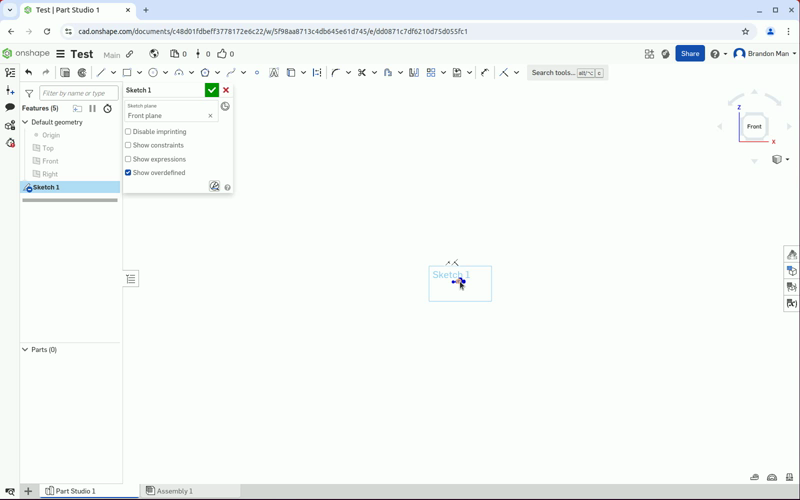
scroll(6)
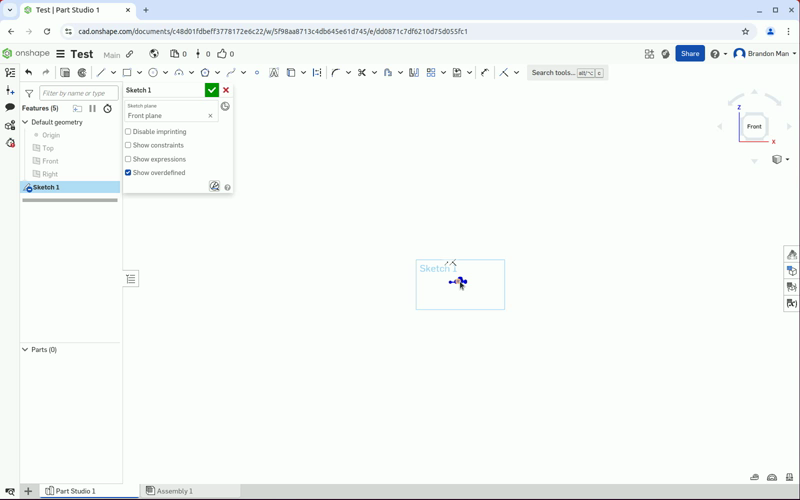
scroll(6)
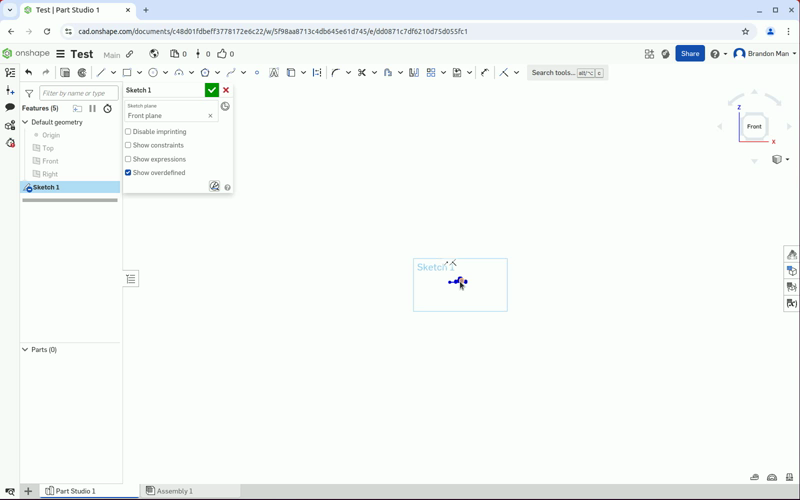
scroll(6)
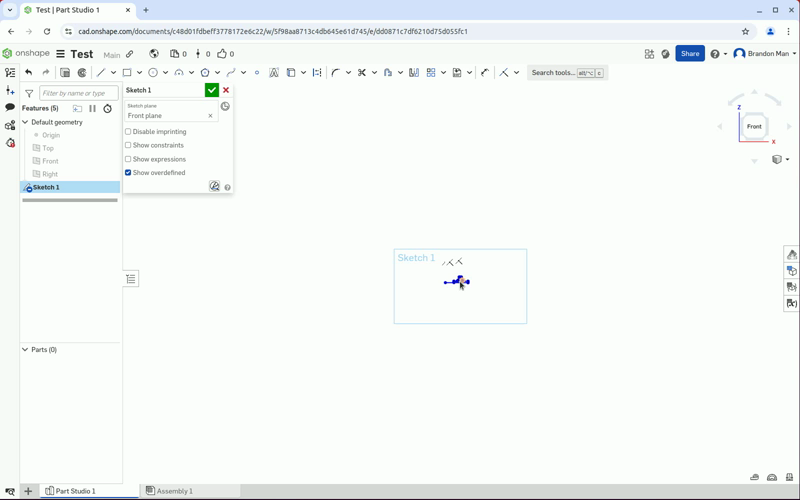
scroll(6)
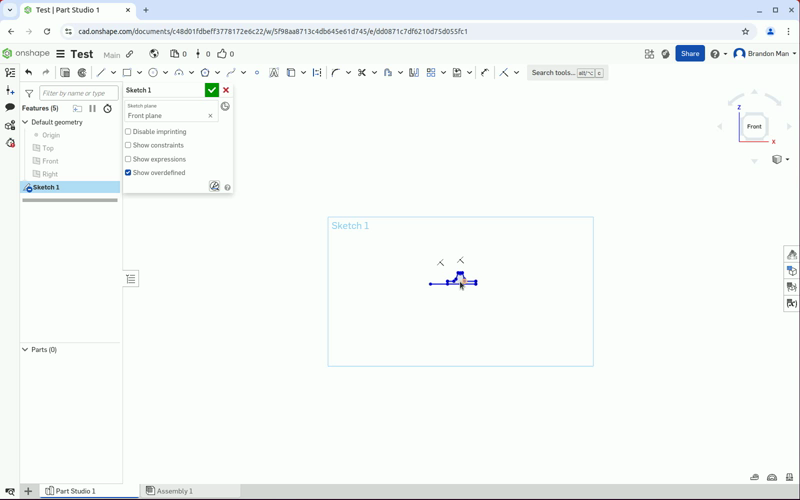
scroll(6)
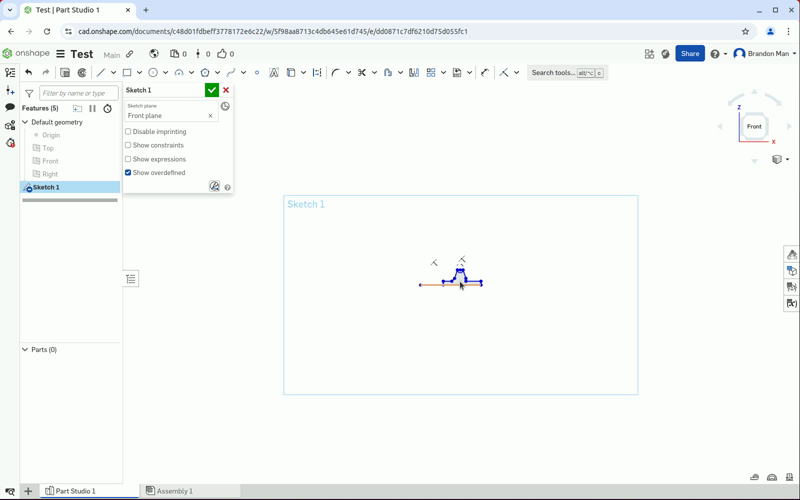
scroll(6)
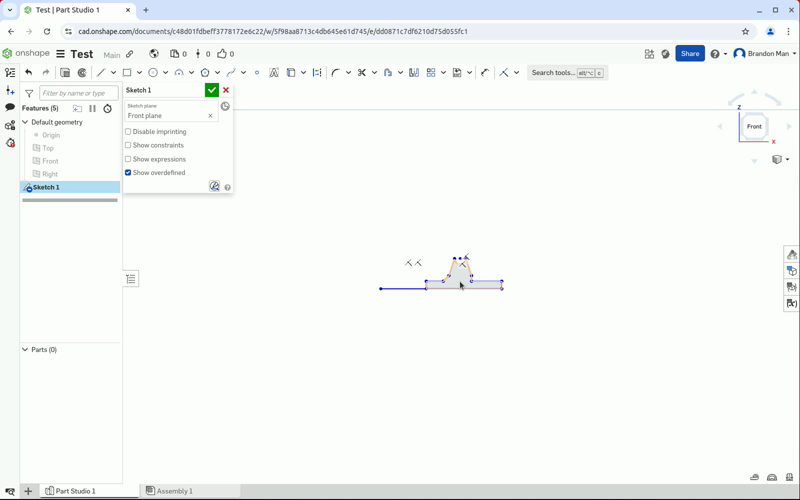
click(460, 281)
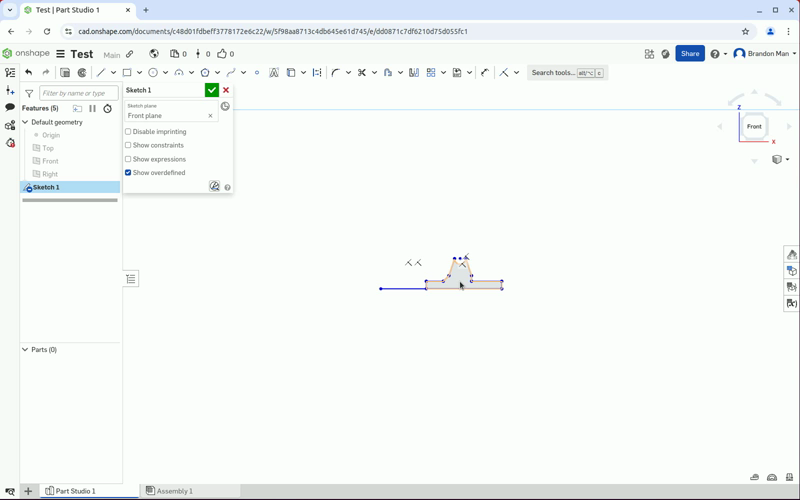
scroll(-6)
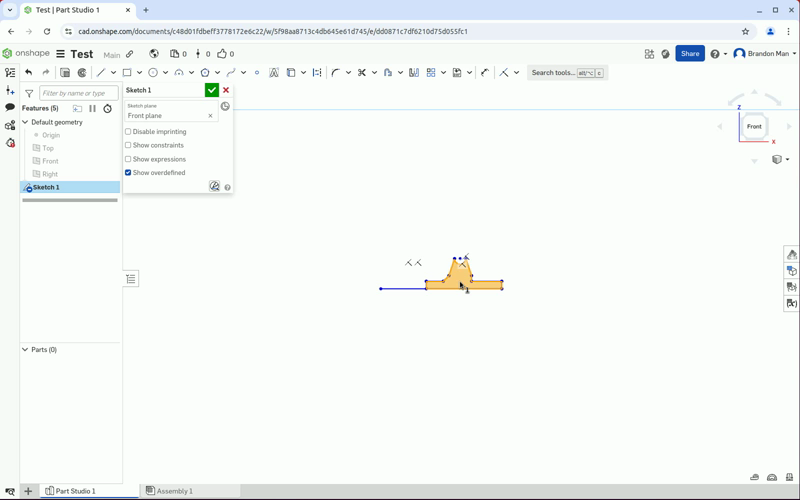
scroll(-6)
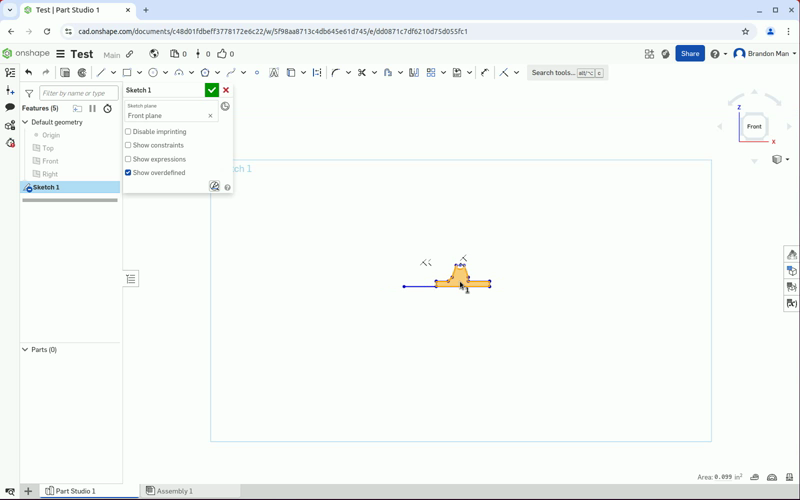
scroll(-6)
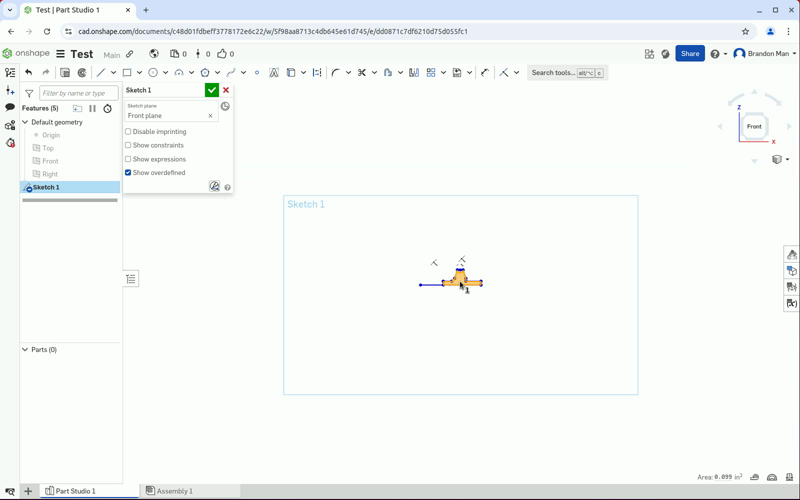
scroll(-6)
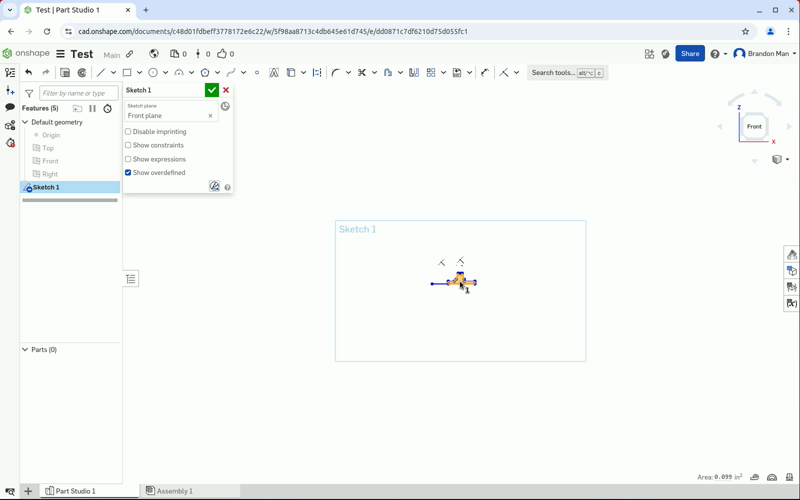
scroll(-6)
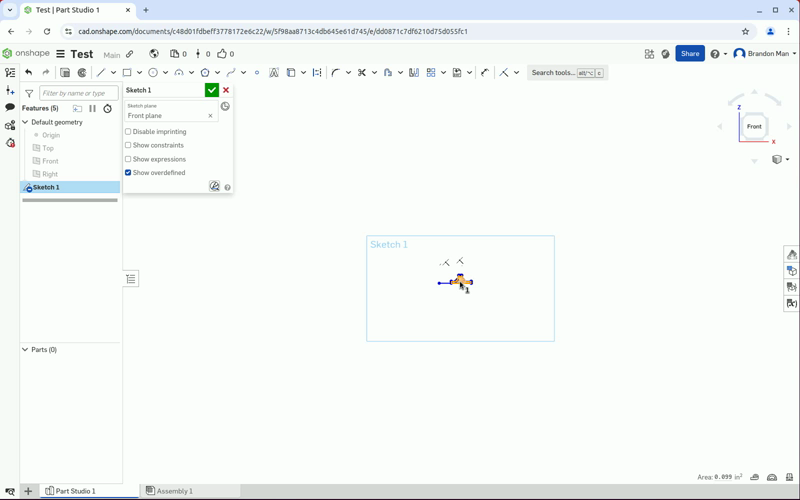
scroll(-6)
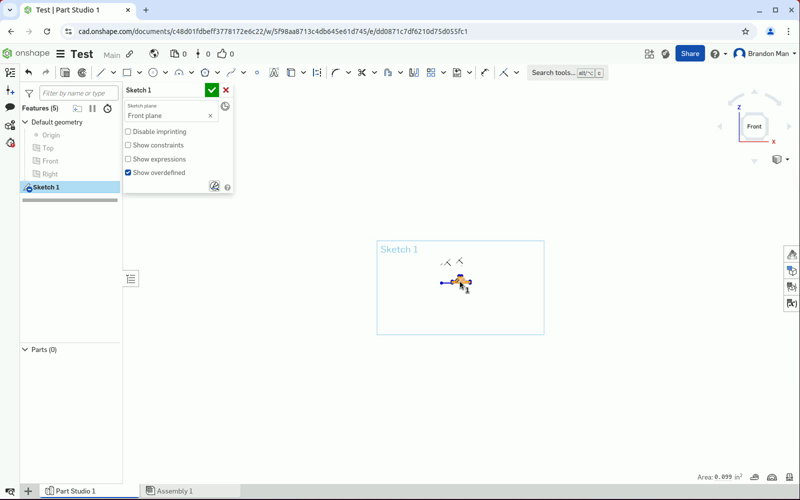
scroll(-6)
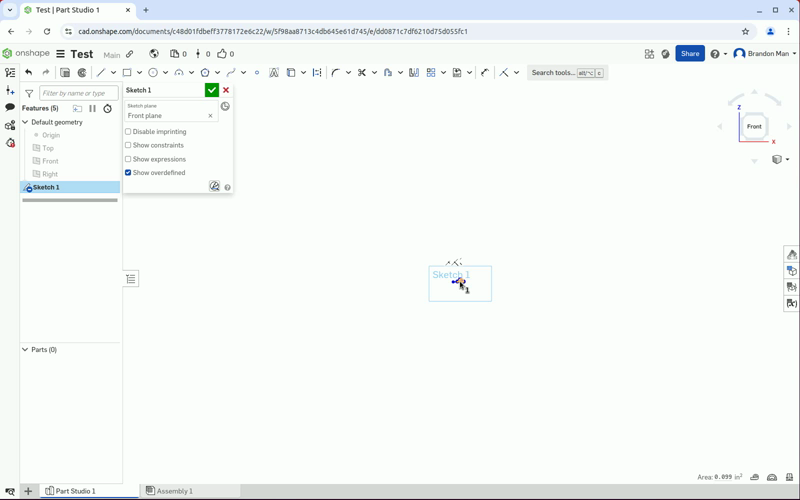
mouse_move(73, 352)
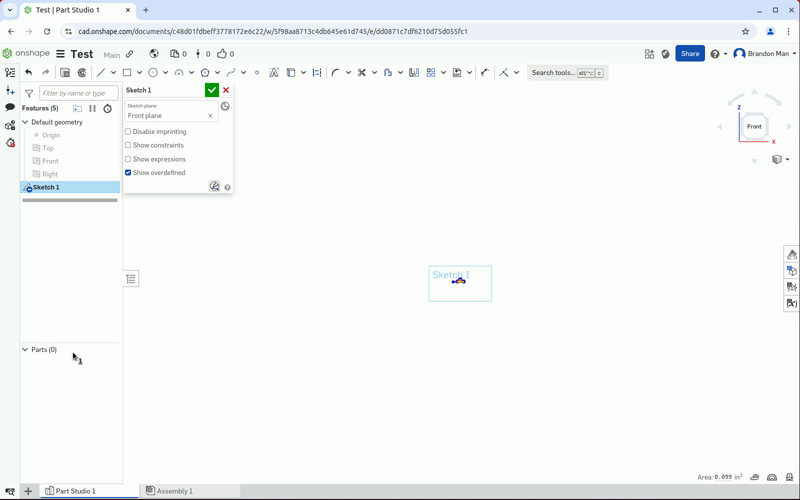
key(shift+y)
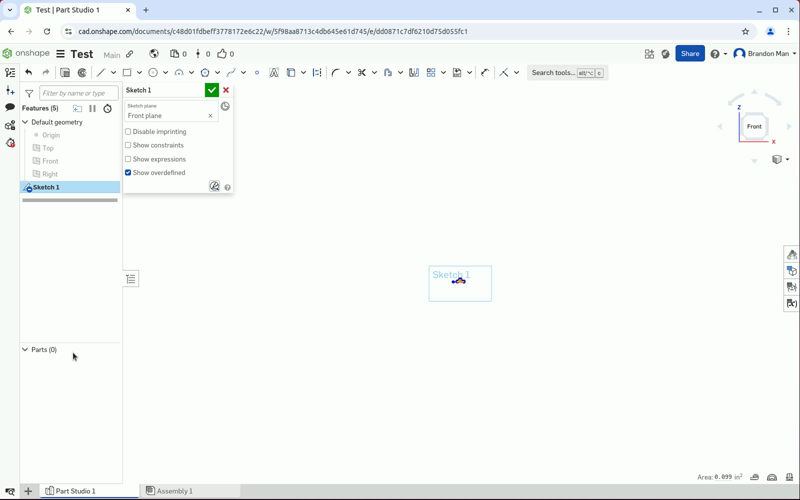
key(shift+e)
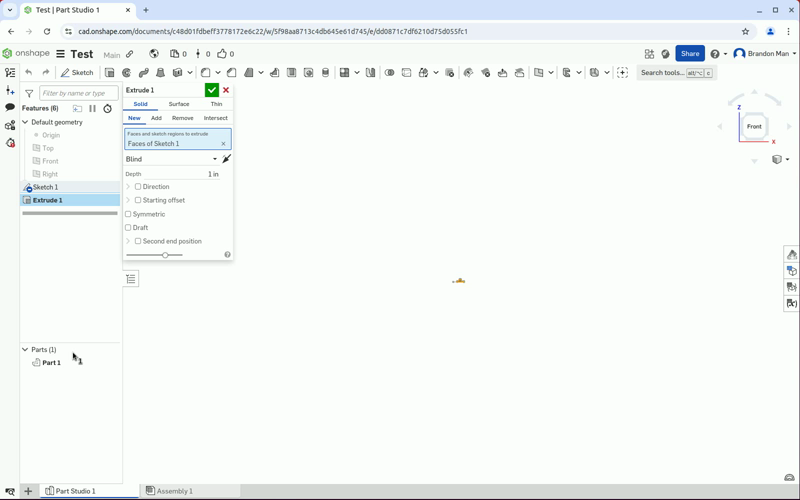
mouse_move(143, 106)
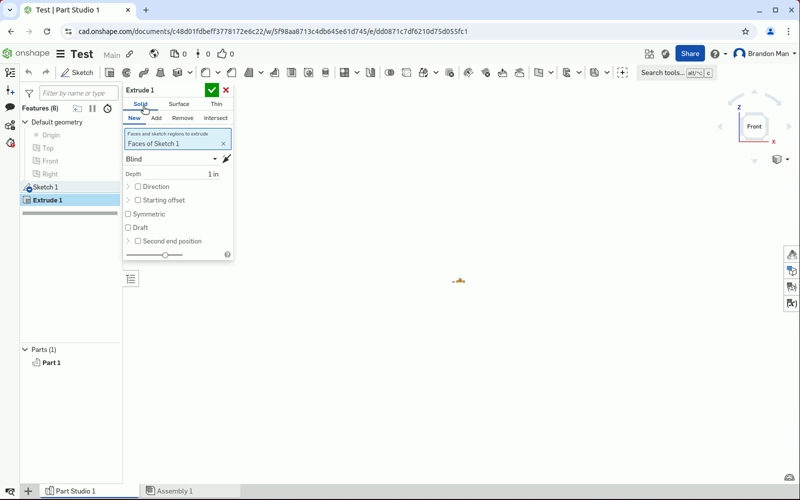
click(143, 106)
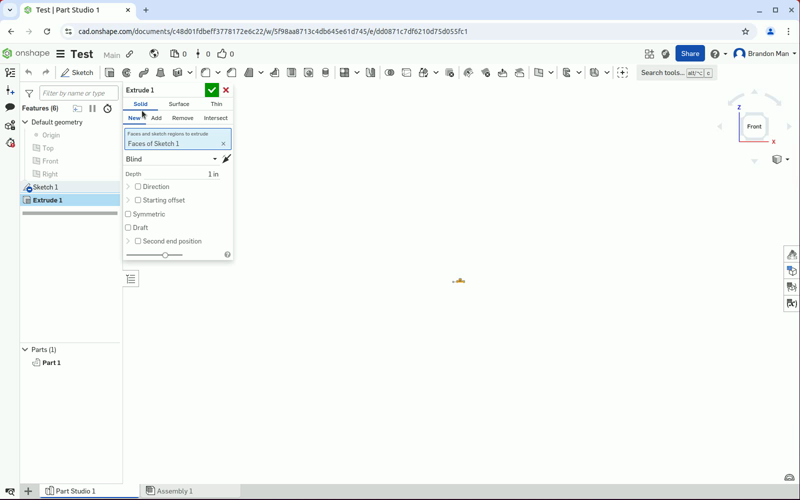
mouse_move(137, 120)
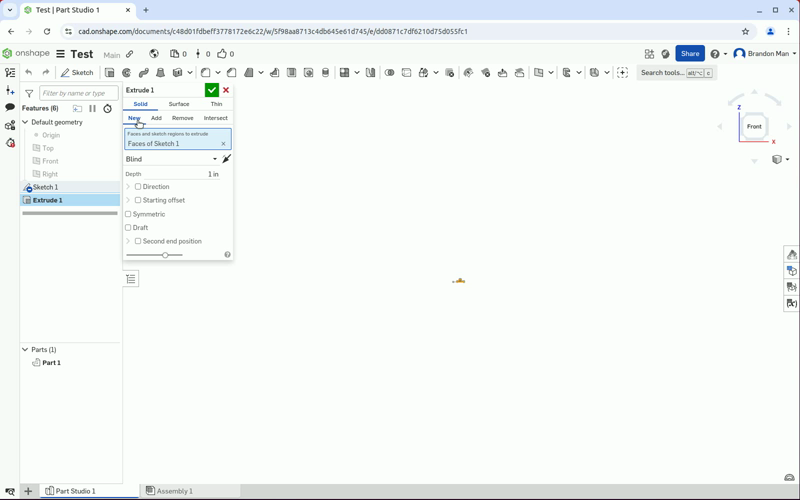
click(137, 120)
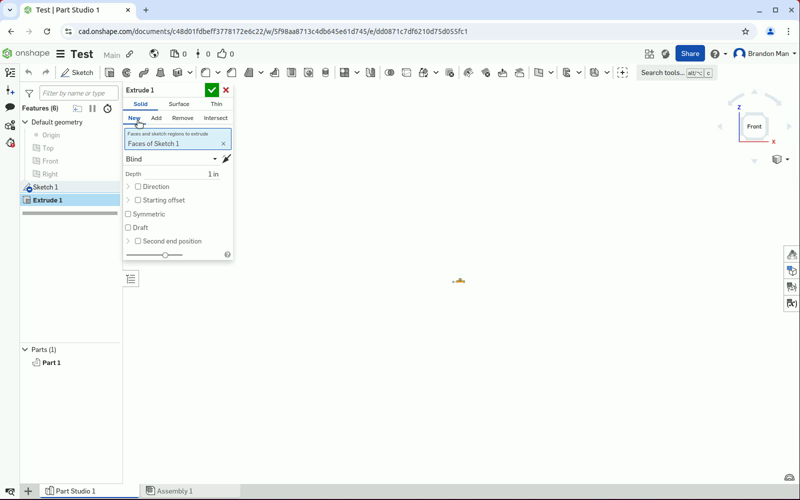
key(tab, 4)
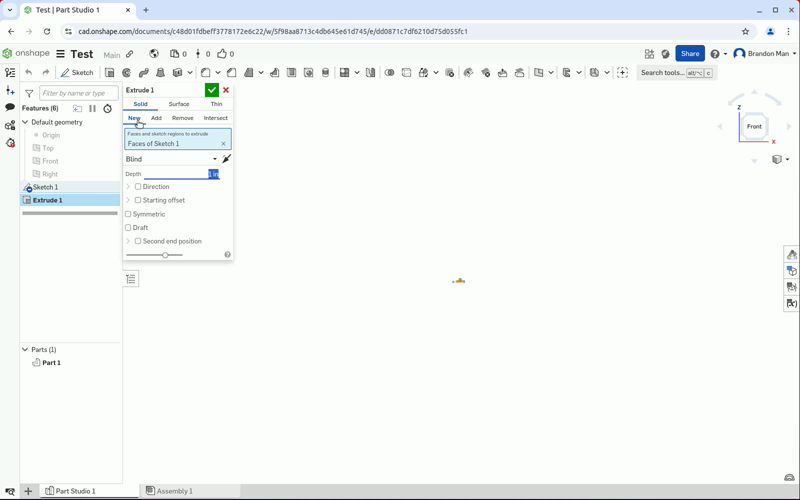
text(-23.108)
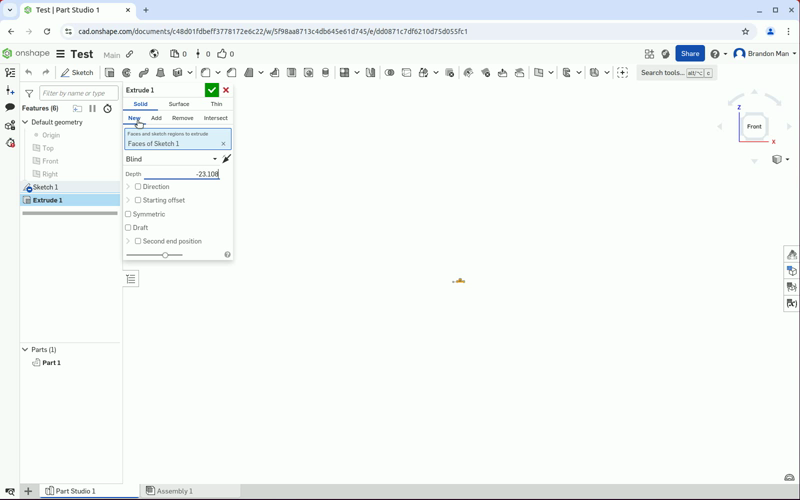
key(enter)
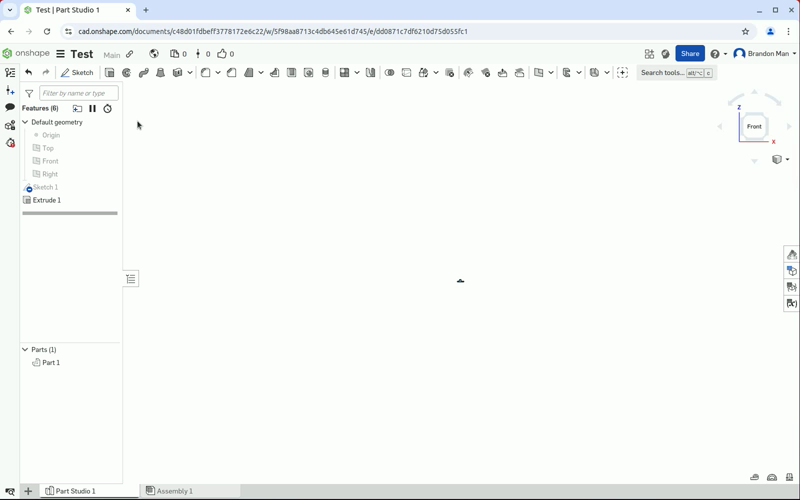
key(shift+h)
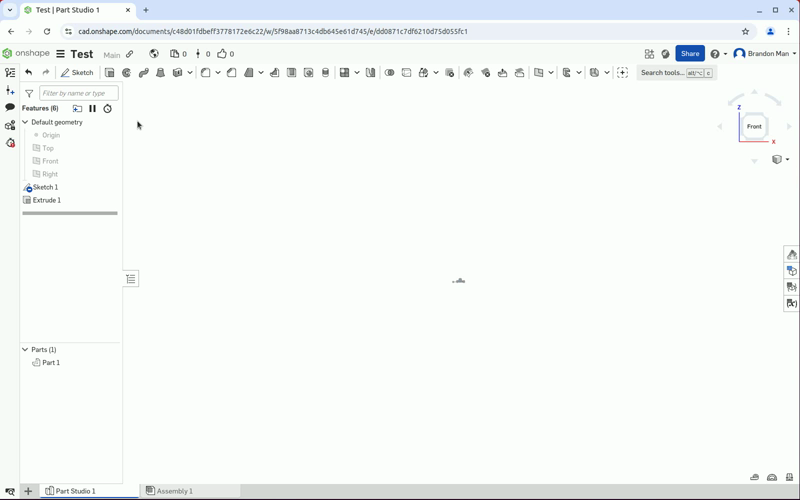
key(shift+h)
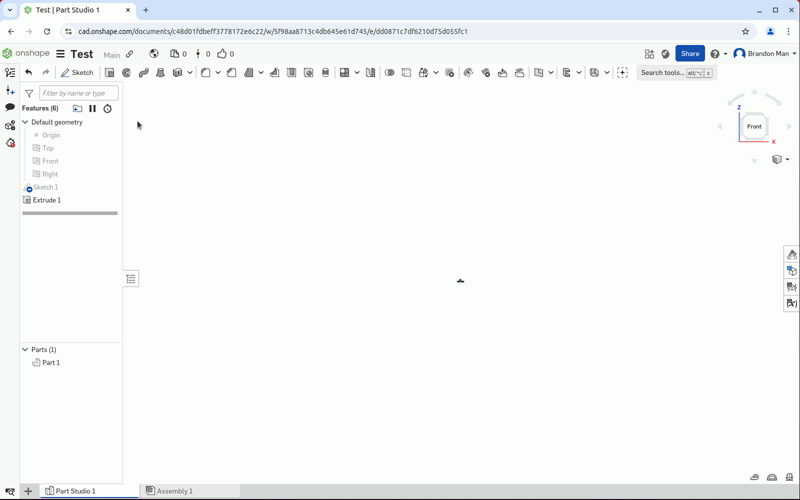
mouse_move(73, 189)
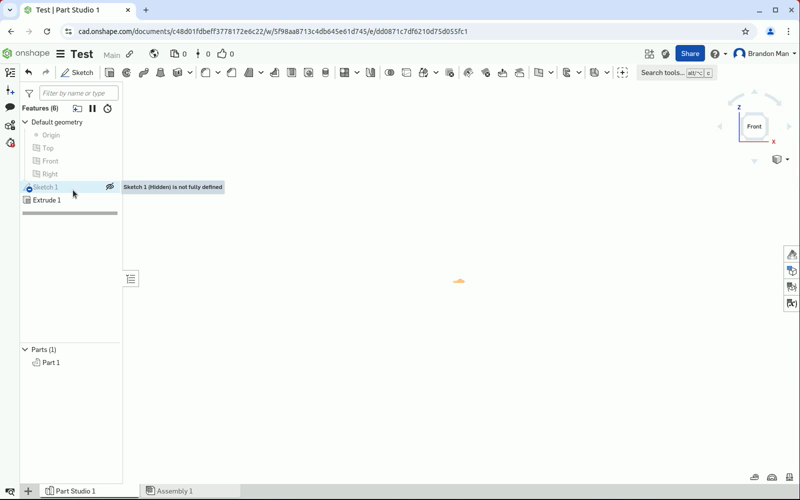
click(73, 189)
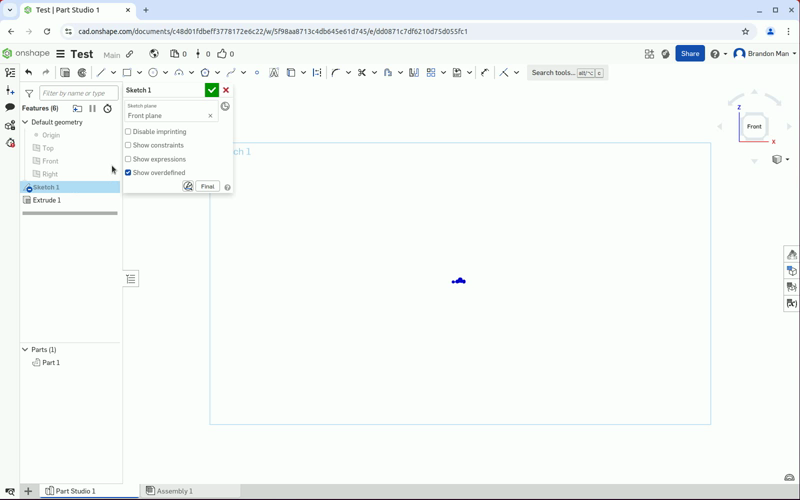
mouse_move(229, 92)
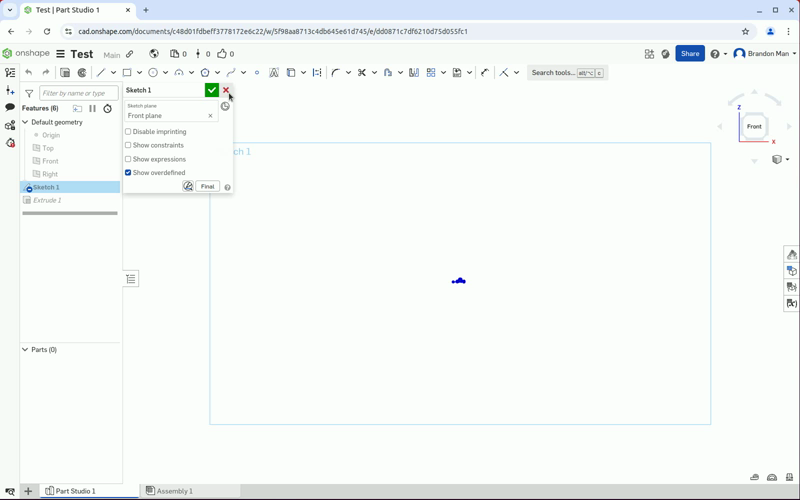
click(229, 92)
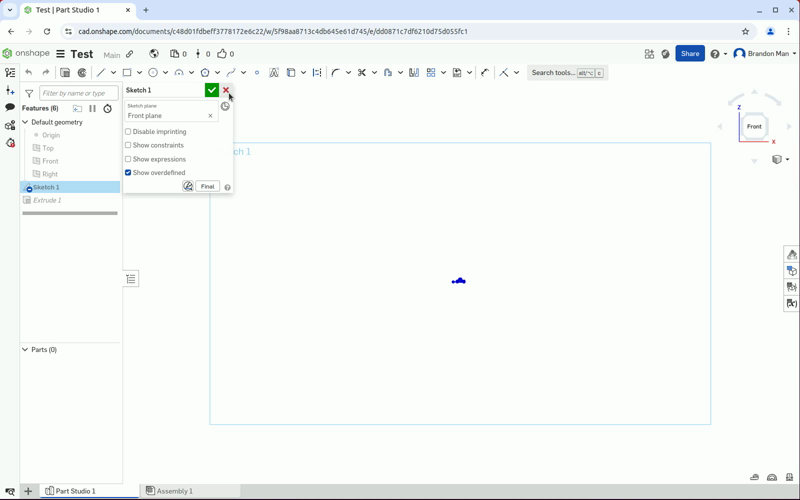
key(shift+s)
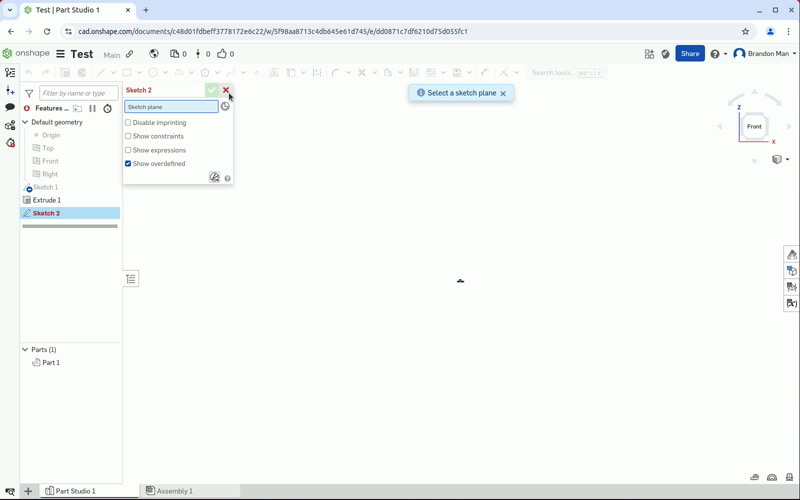
mouse_move(73, 163)
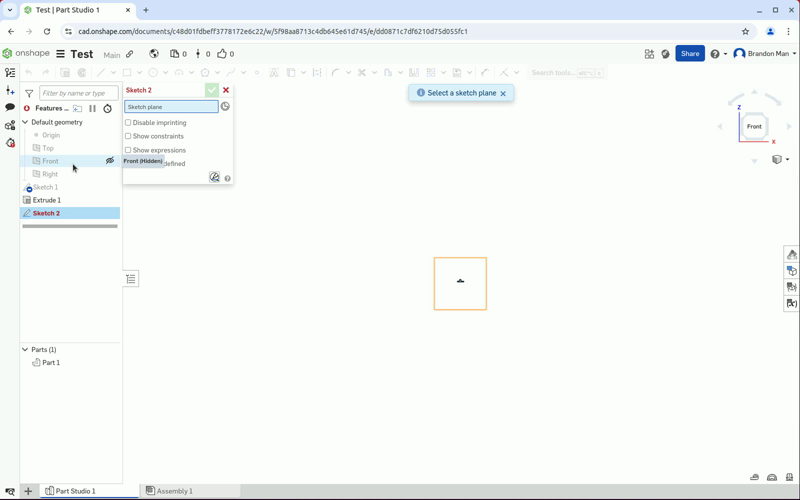
click(73, 163)
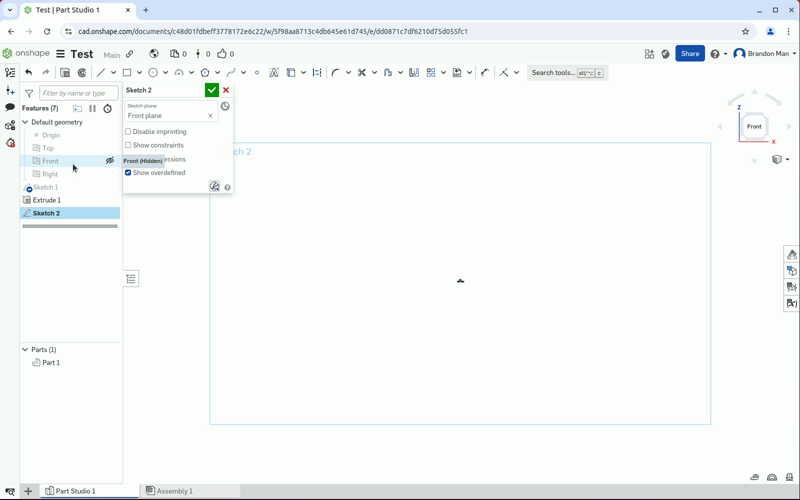
mouse_move(73, 352)
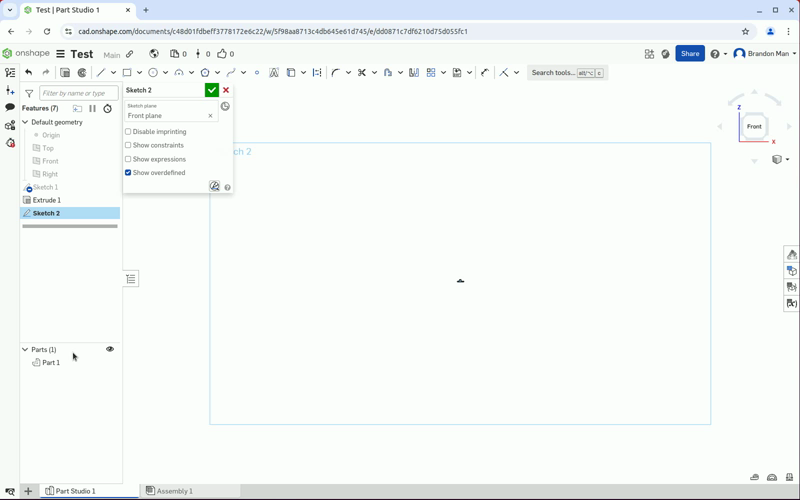
key(y)
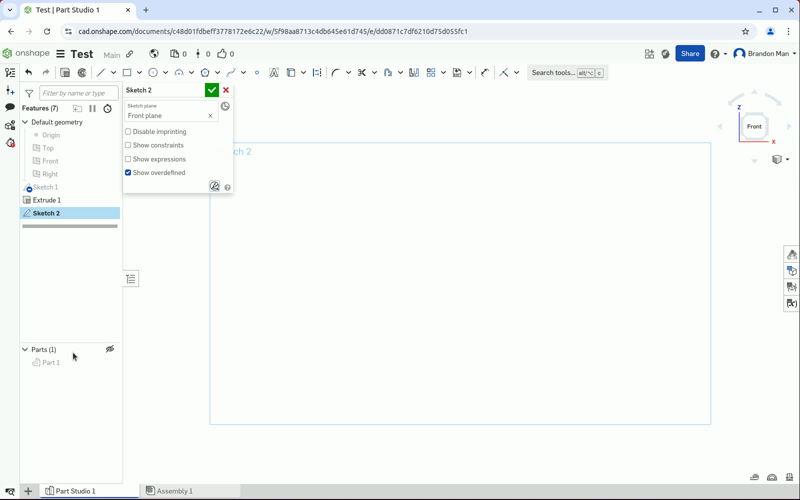
key(c)
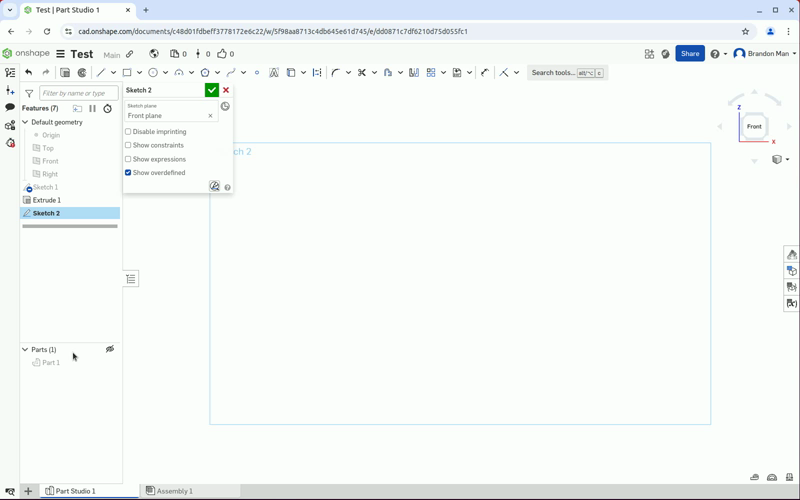
key_down(shift)
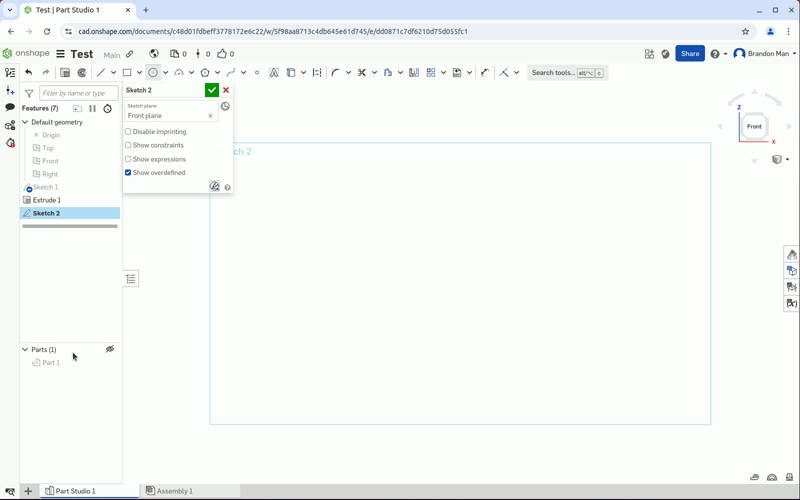
mouse_move(460, 279)
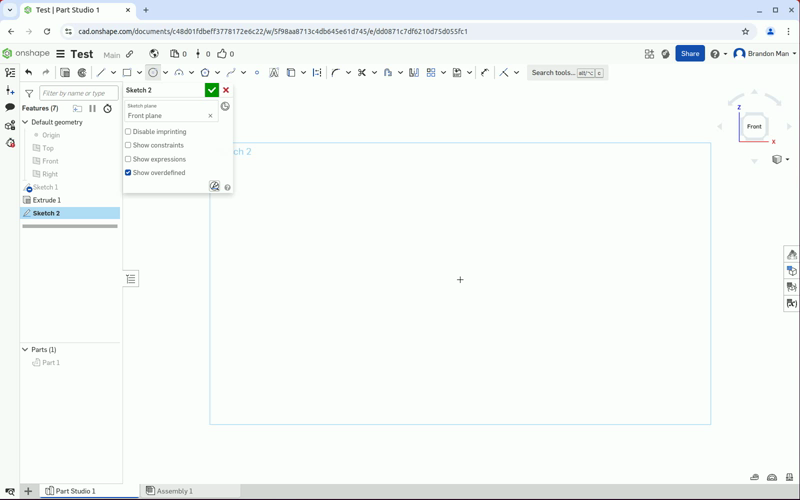
click(460, 279)
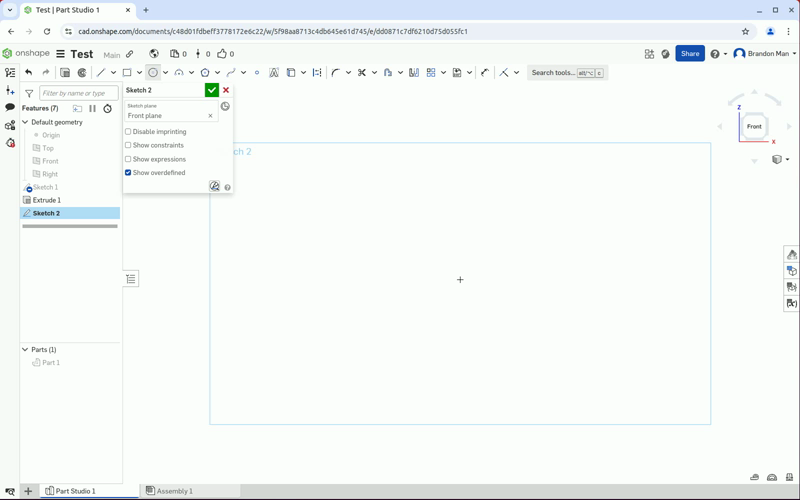
key_up(shift)
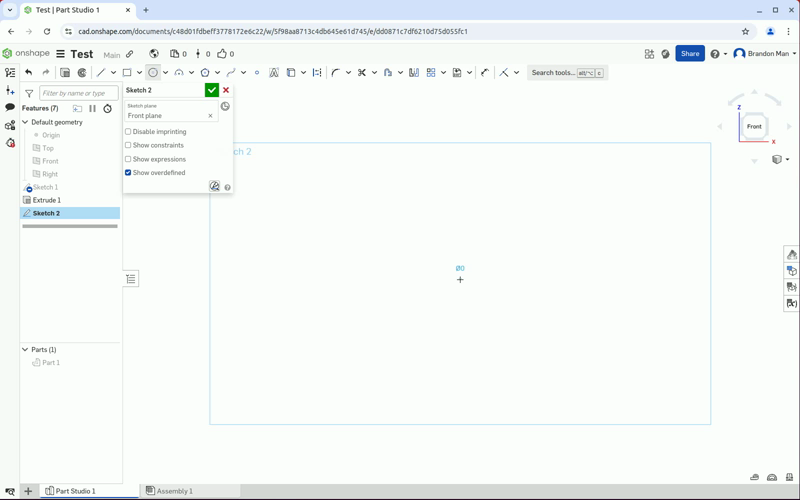
mouse_move(461, 279)
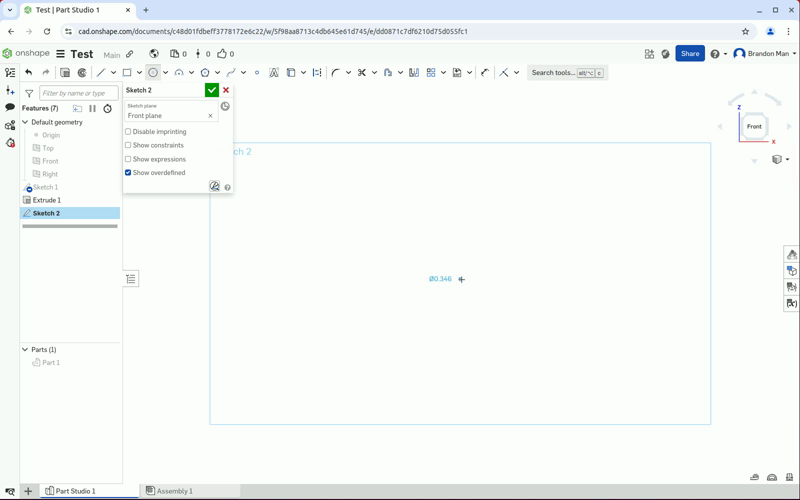
scroll(6)
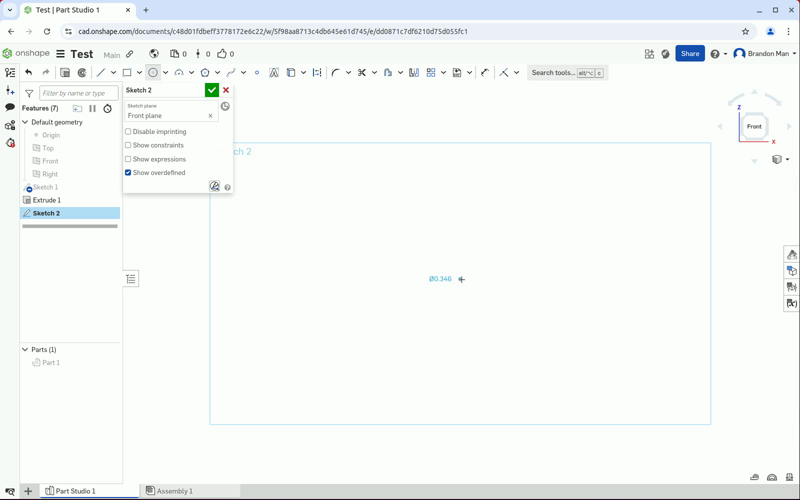
scroll(6)
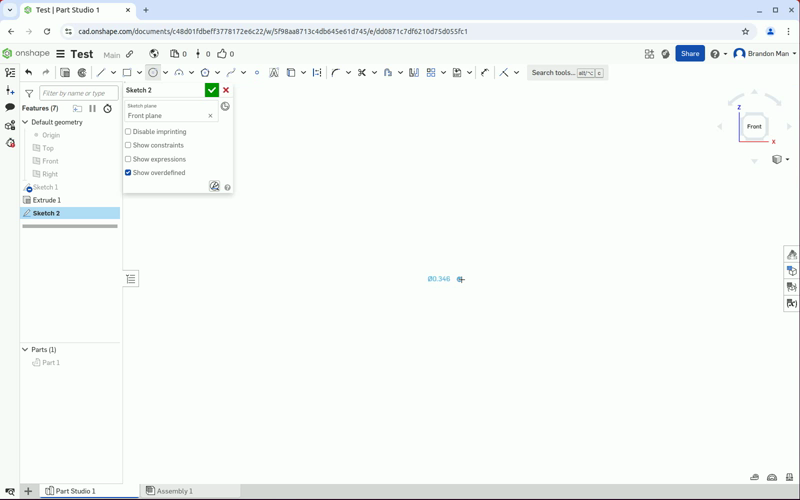
scroll(6)
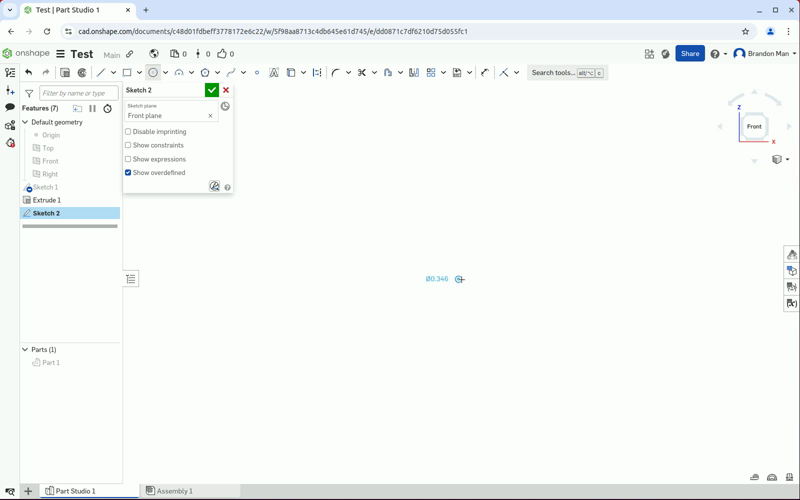
scroll(6)
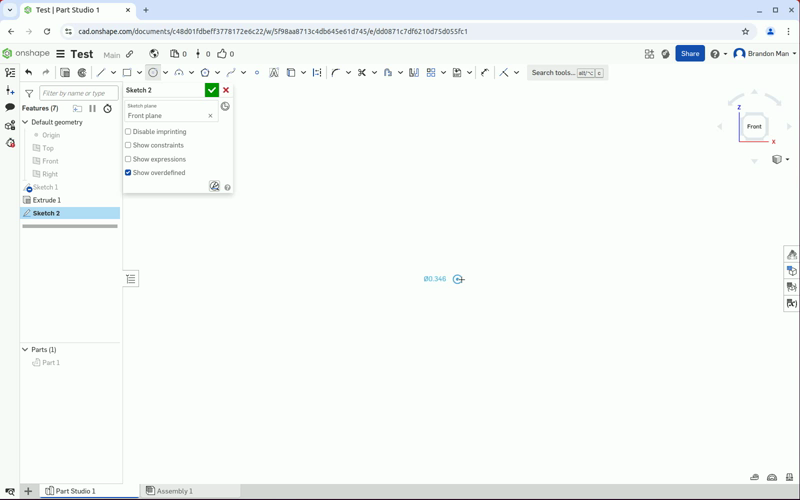
scroll(6)
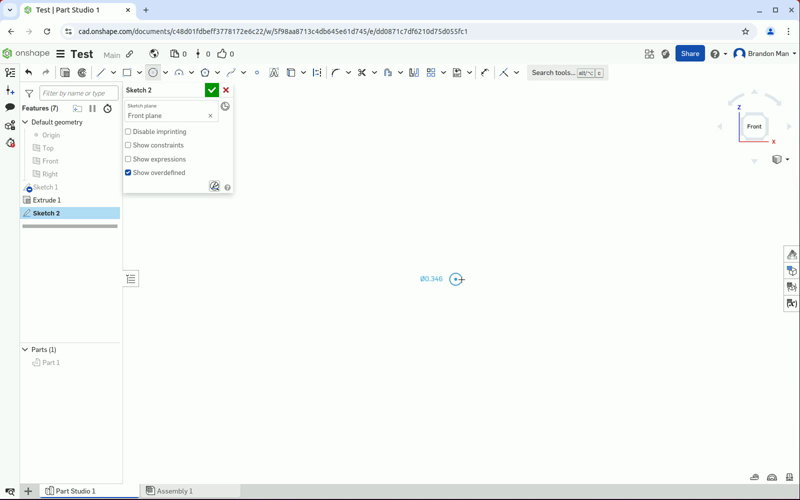
scroll(6)
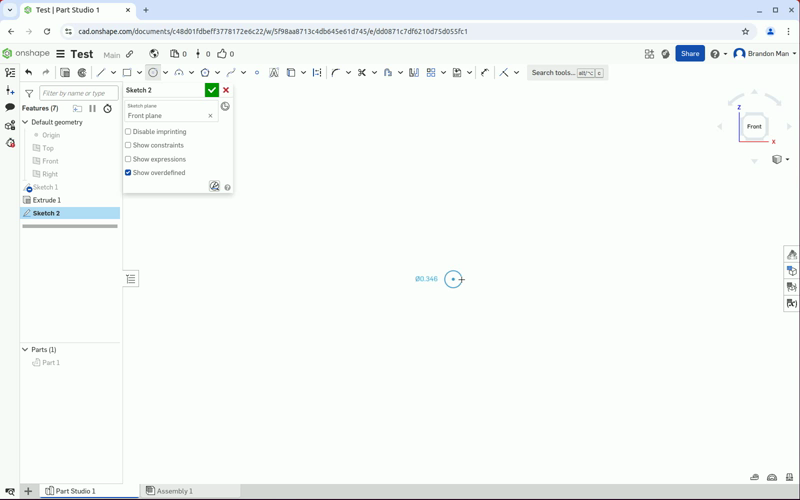
scroll(6)
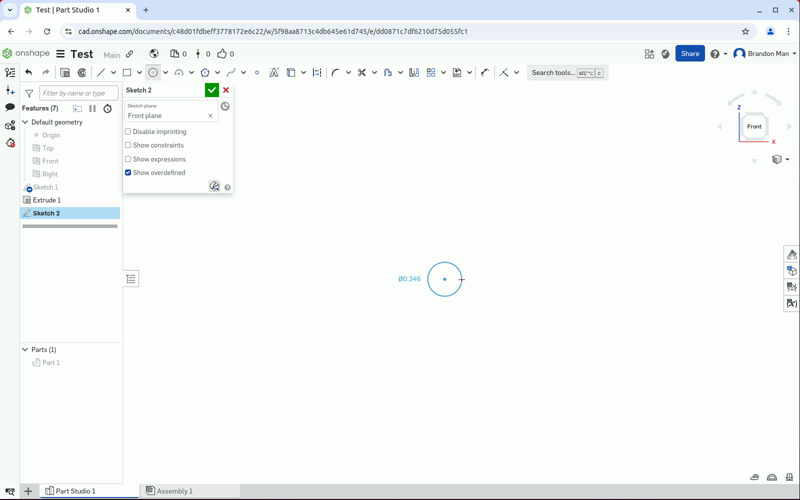
click(461, 279)
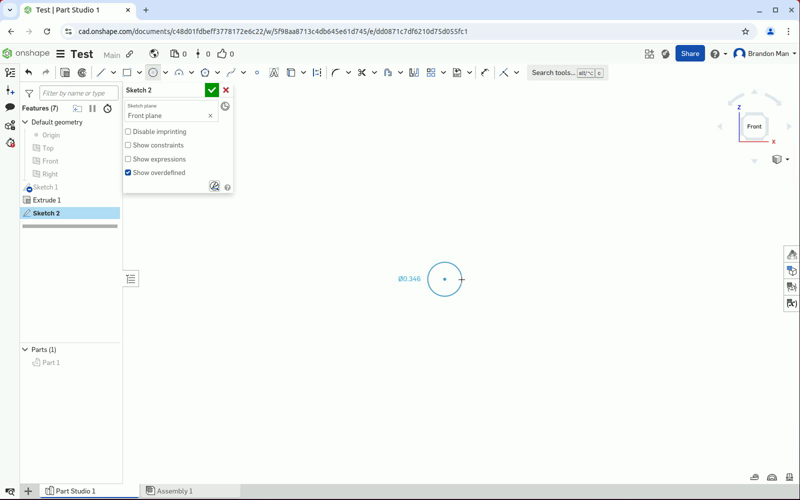
scroll(-6)
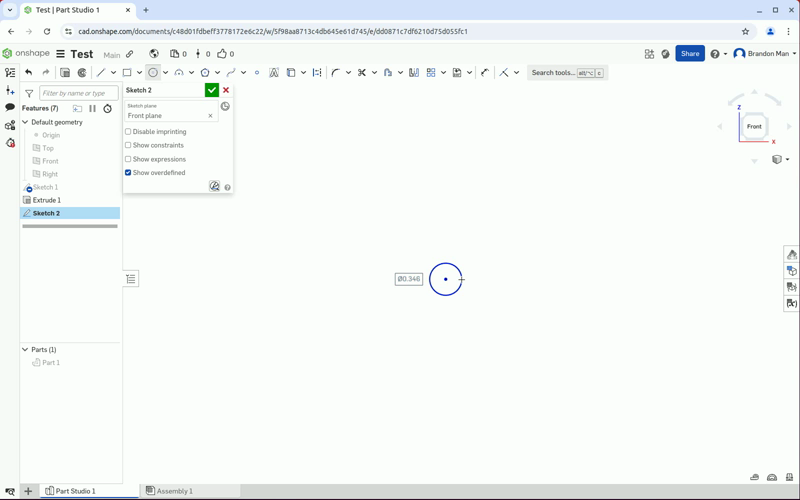
scroll(-6)
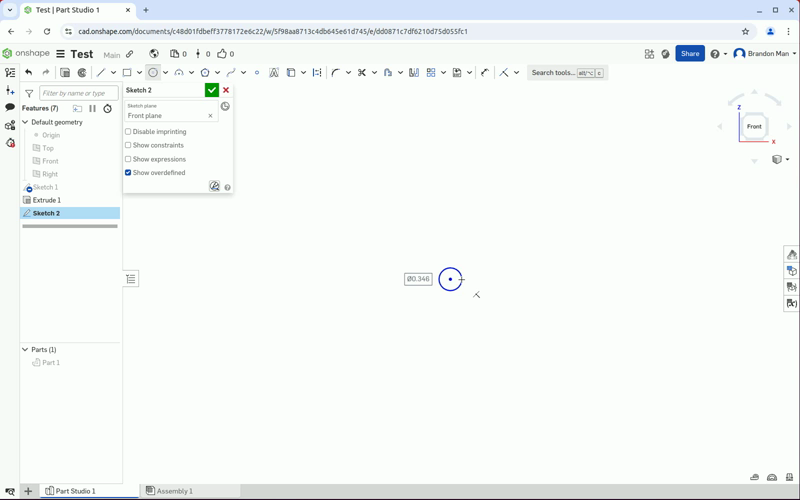
scroll(-6)
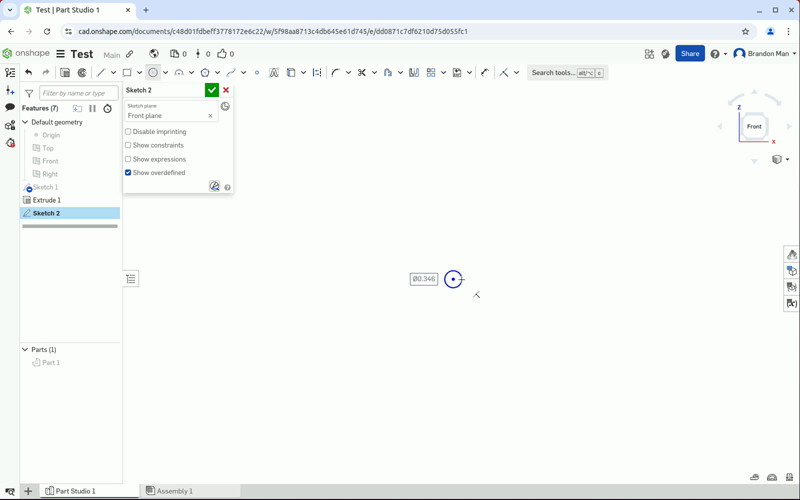
scroll(-6)
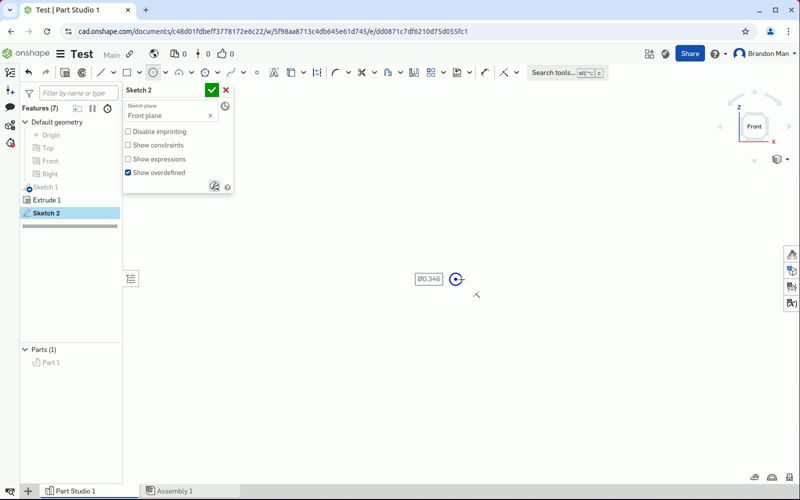
scroll(-6)
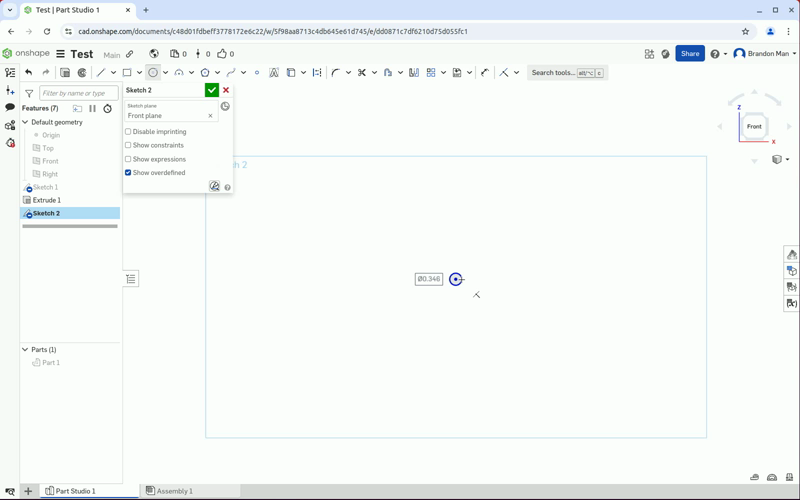
scroll(-6)
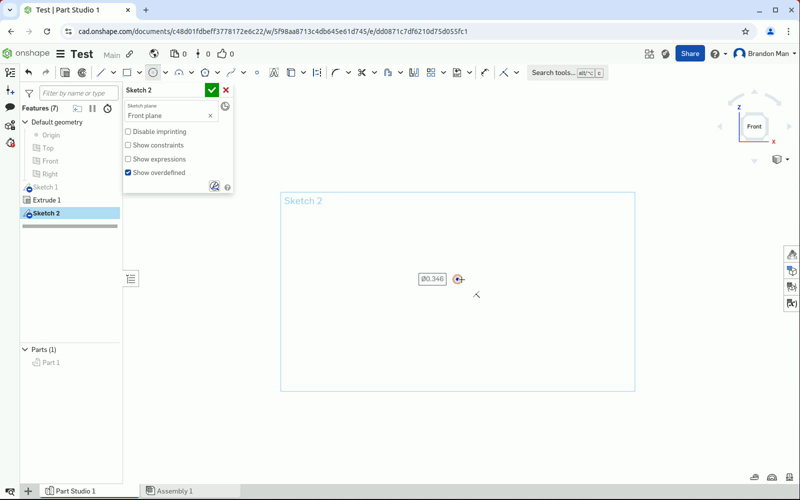
scroll(-6)
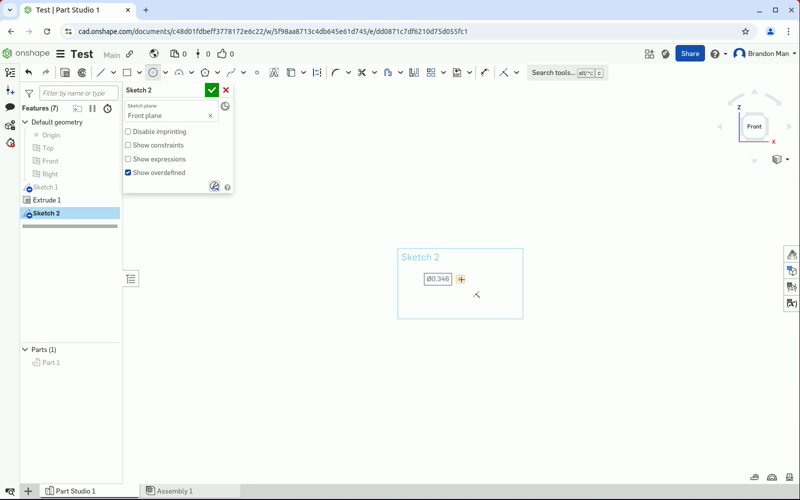
key(esc)
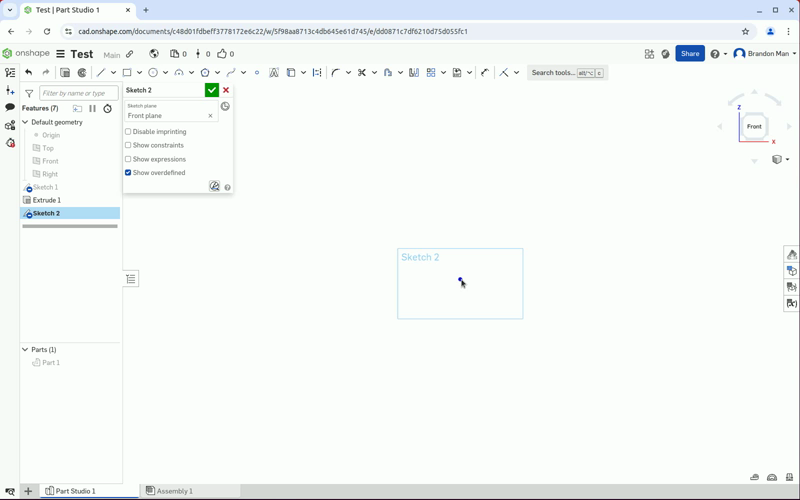
mouse_move(460, 278)
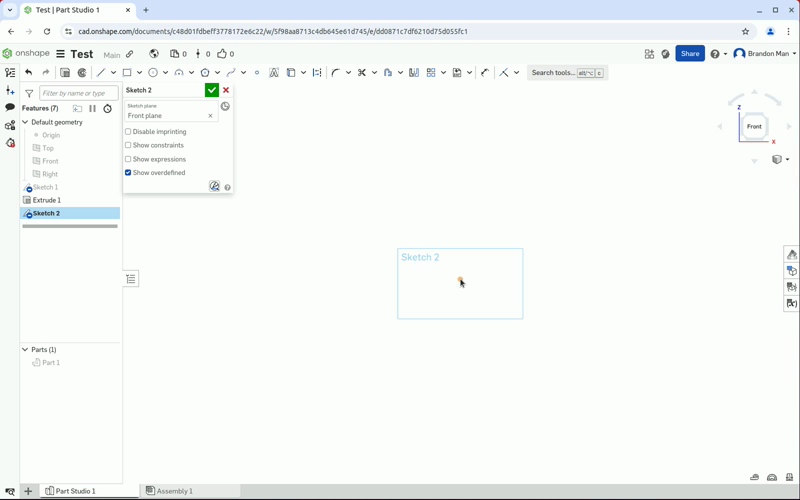
scroll(6)
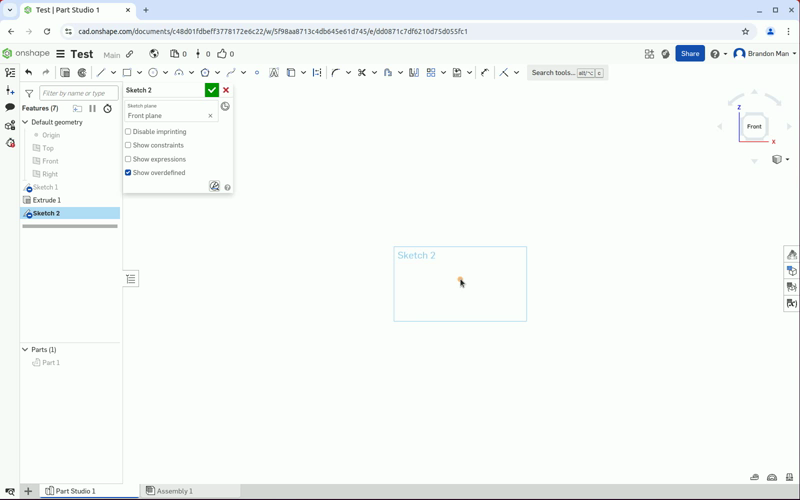
scroll(6)
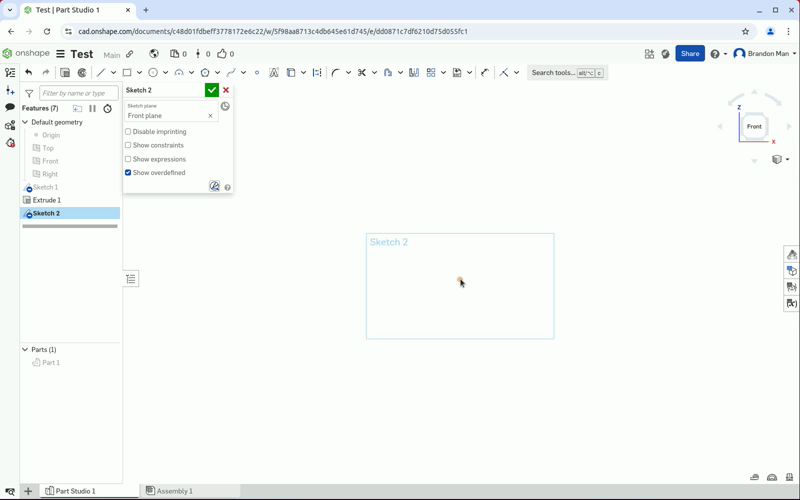
scroll(6)
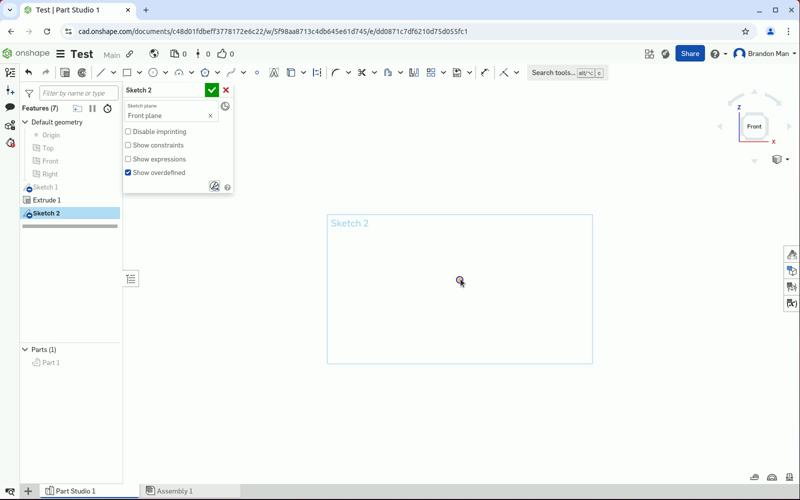
scroll(6)
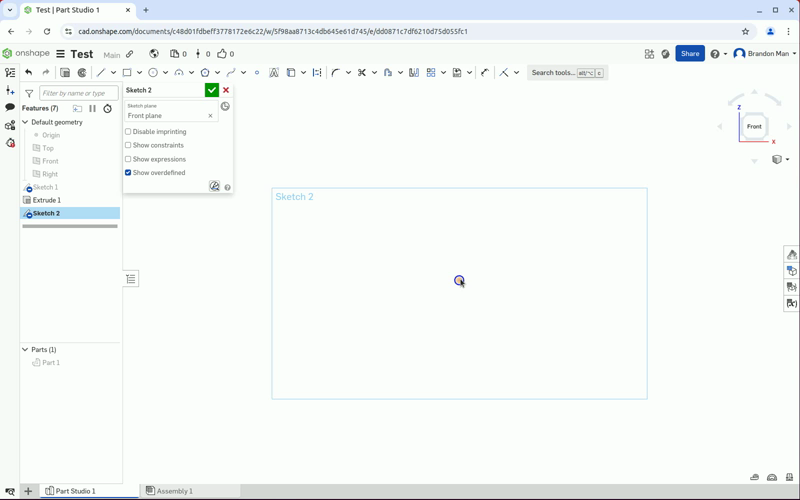
scroll(6)
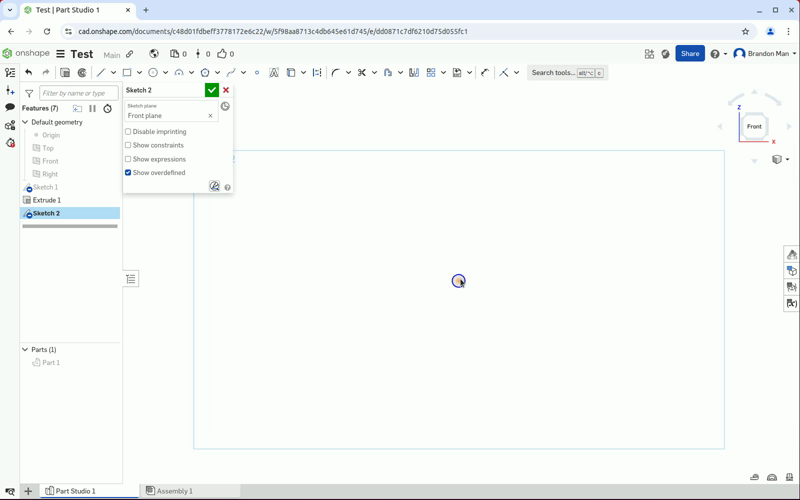
scroll(6)
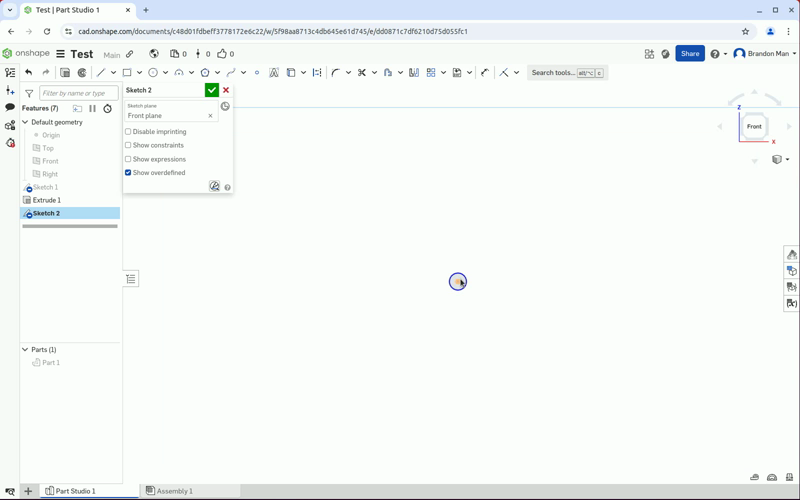
scroll(6)
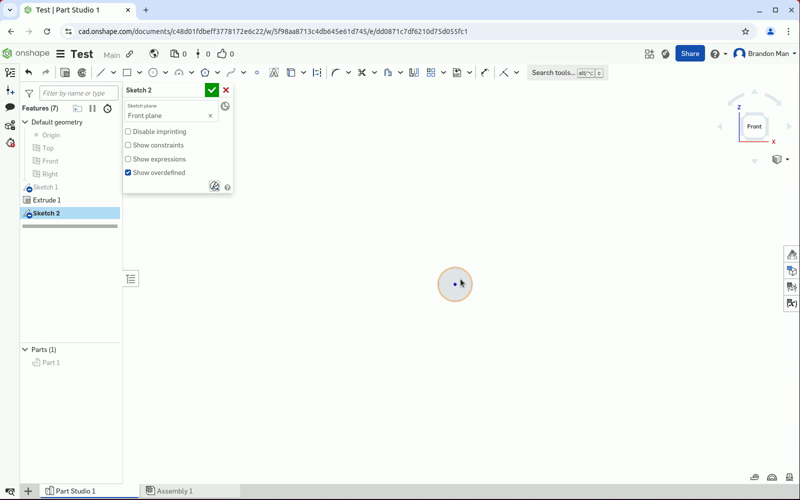
click(460, 278)
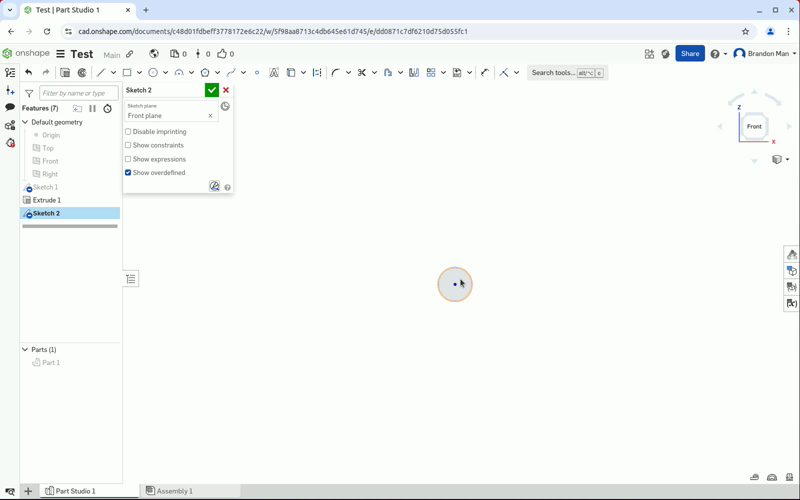
scroll(-6)
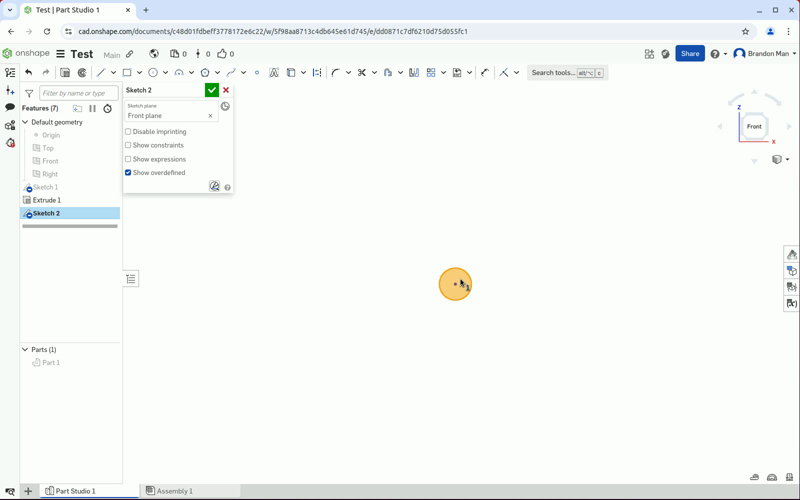
scroll(-6)
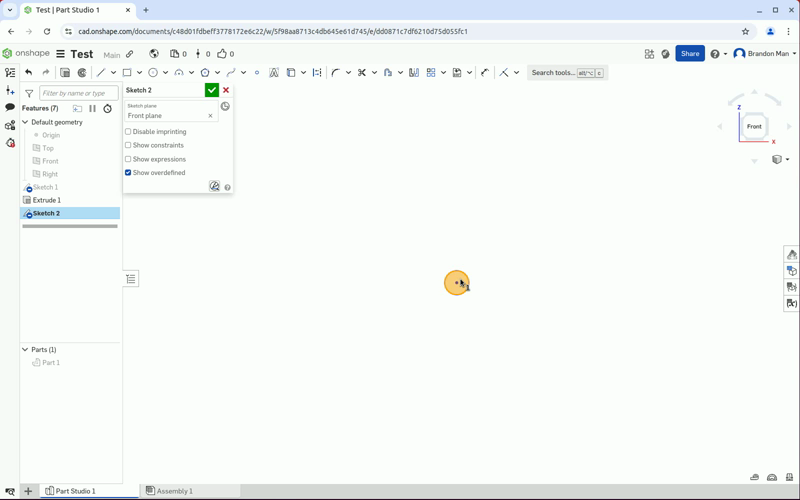
scroll(-6)
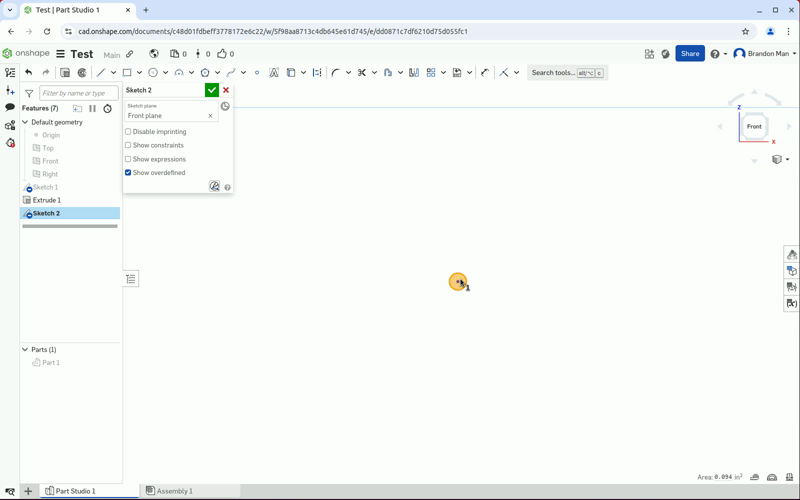
scroll(-6)
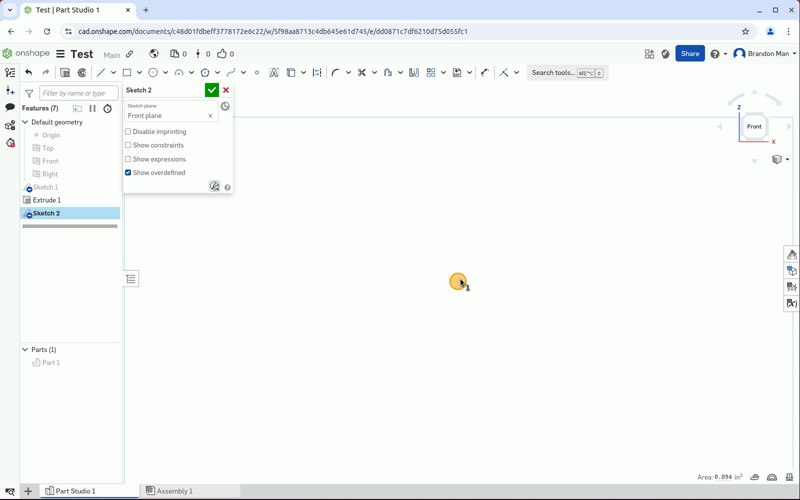
scroll(-6)
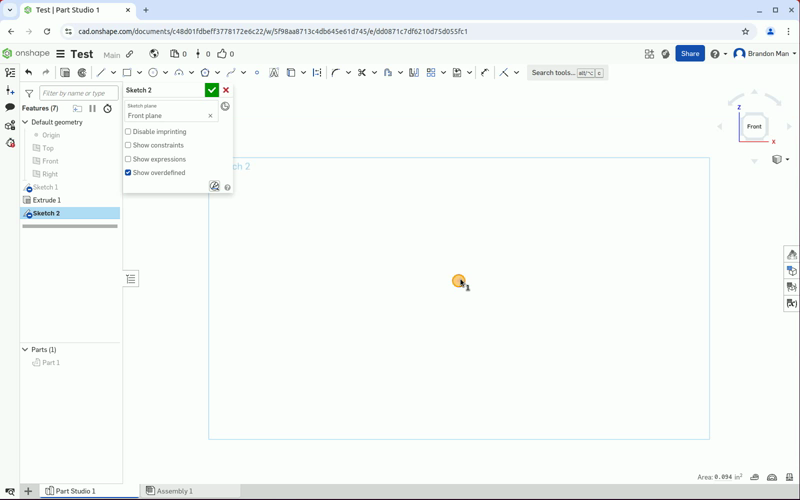
scroll(-6)
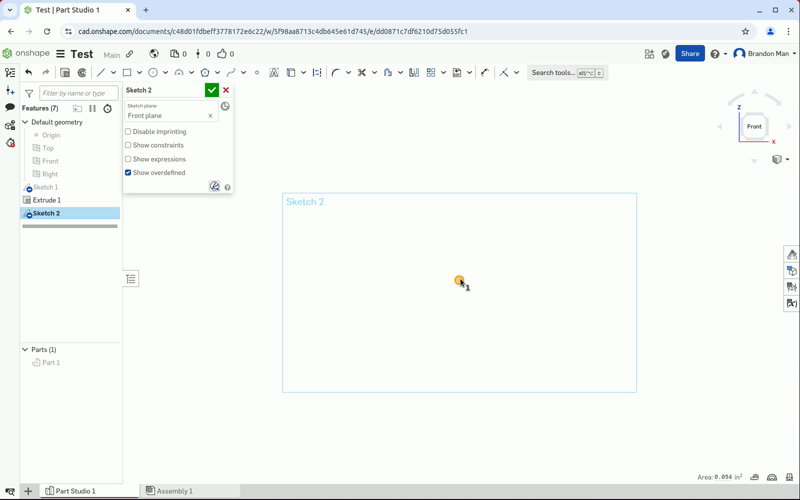
scroll(-6)
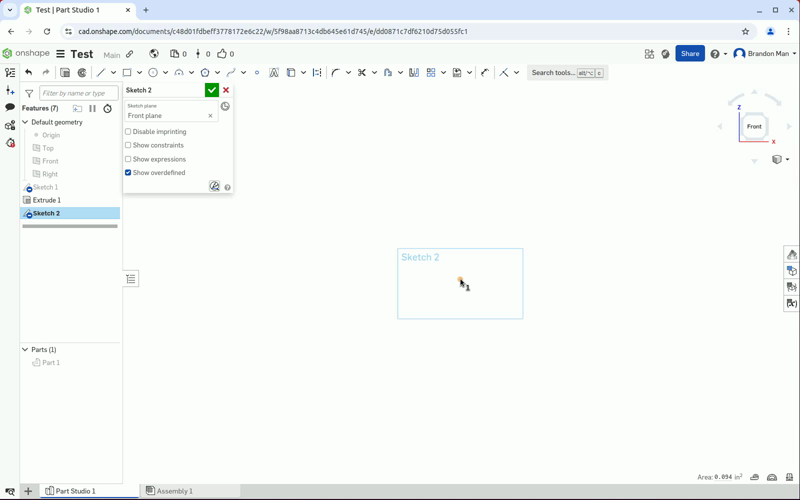
mouse_move(73, 352)
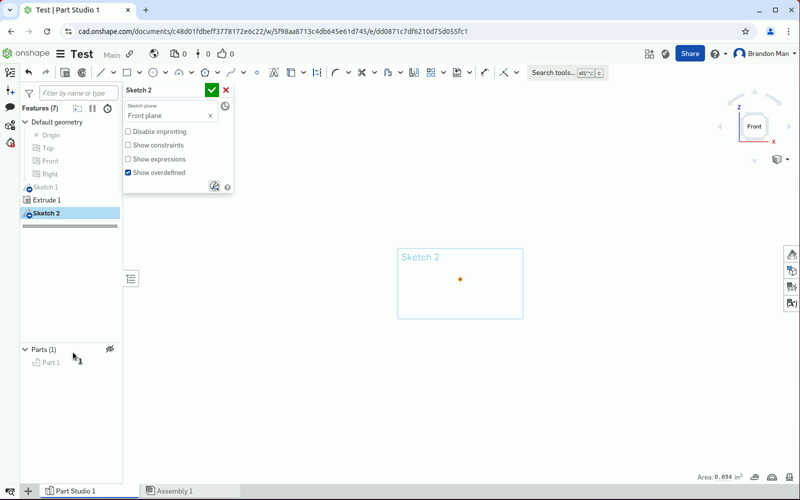
key(shift+y)
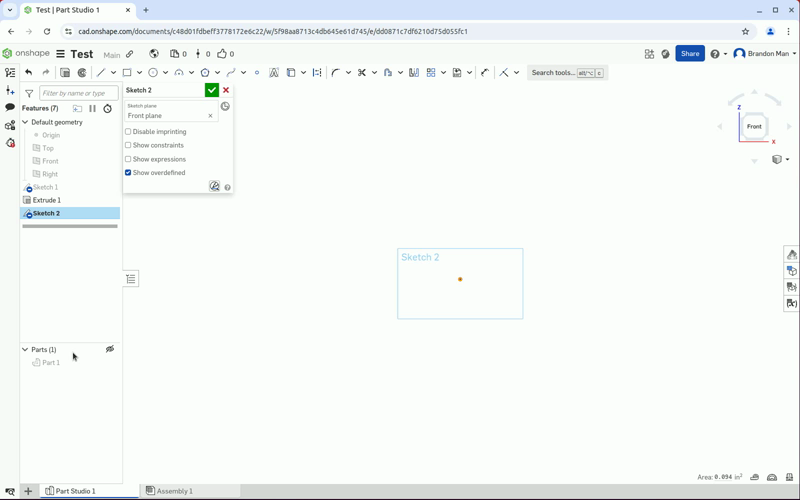
key(shift+e)
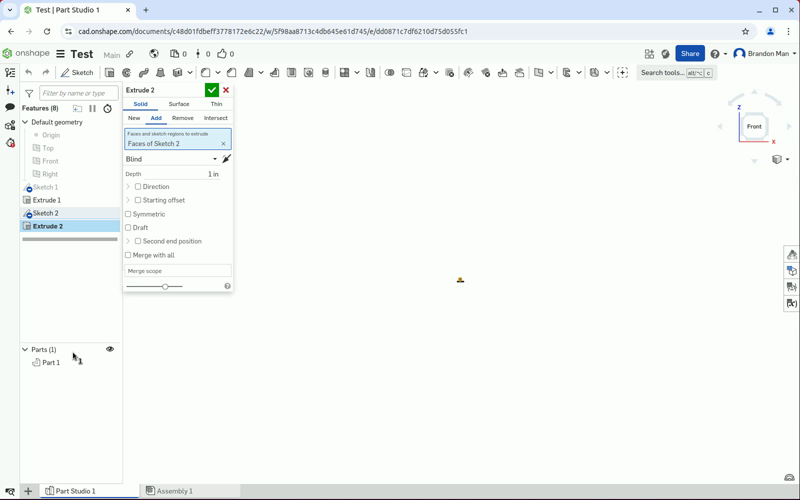
mouse_move(143, 106)
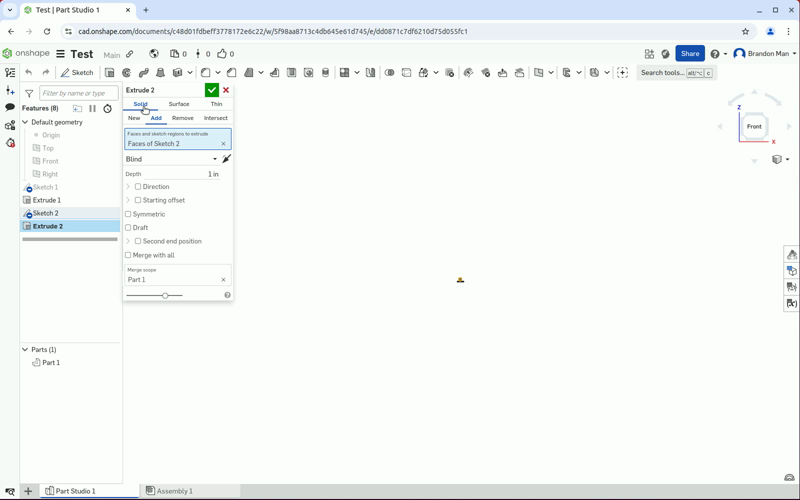
click(143, 106)
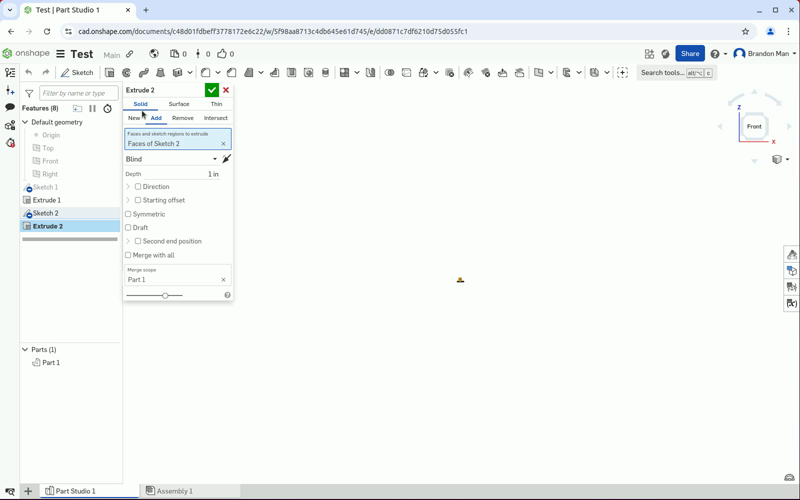
mouse_move(137, 120)
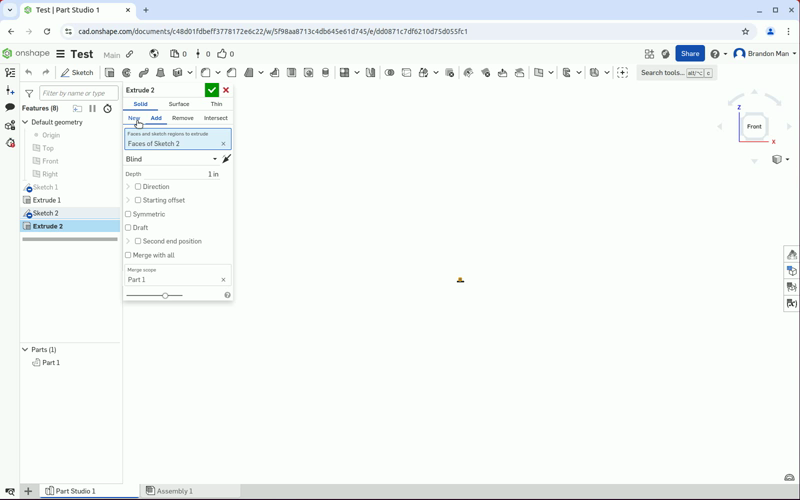
click(137, 120)
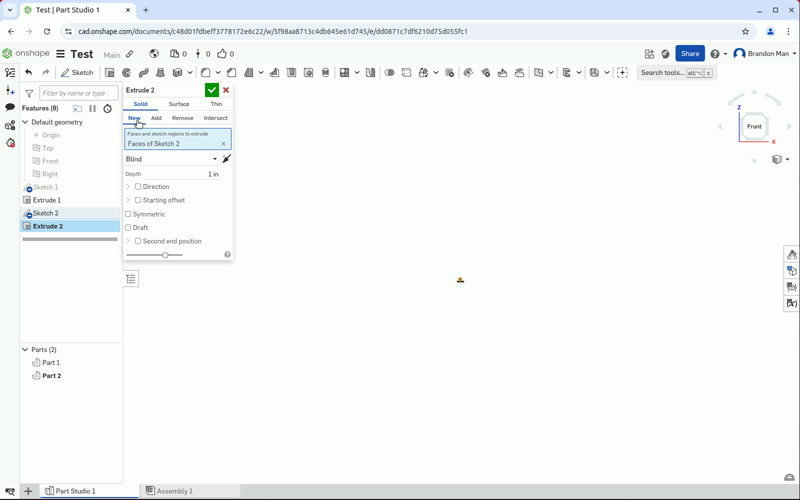
key(tab, 4)
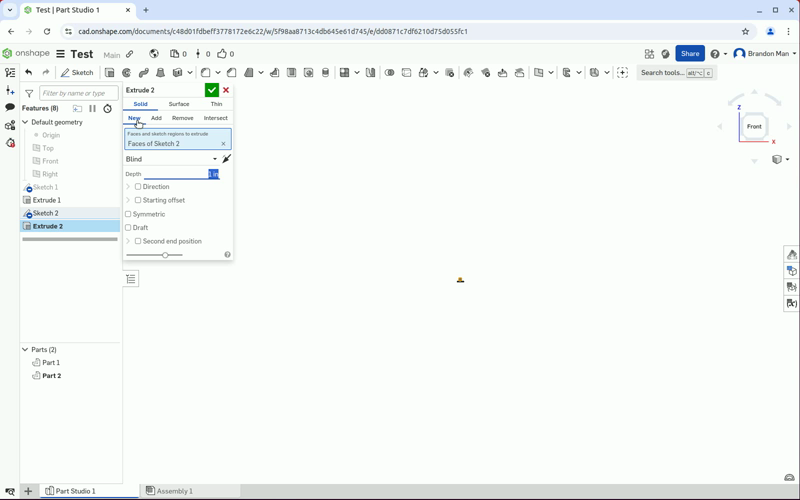
text(-23.108)
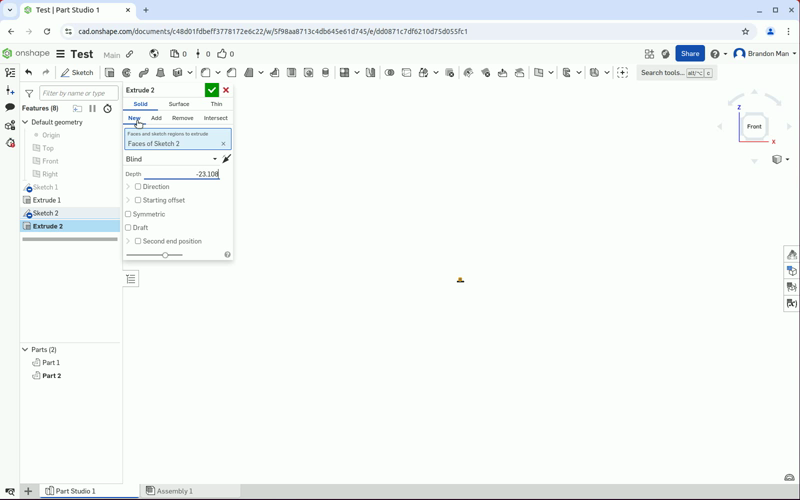
key(enter)
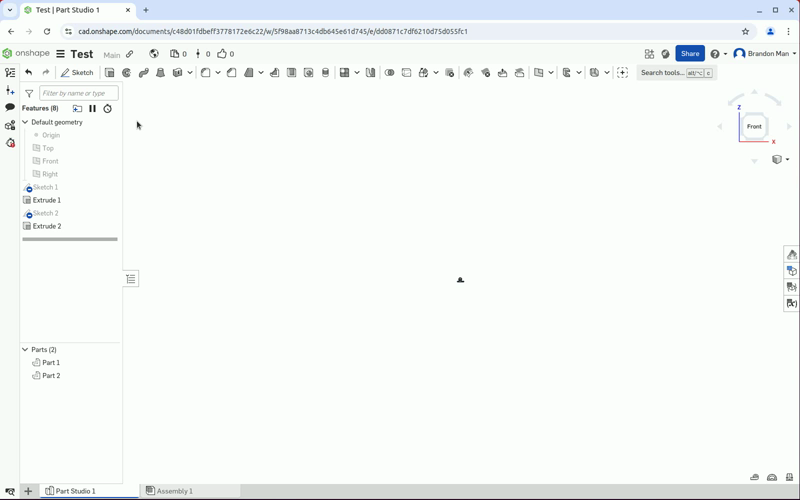
key(shift+h)
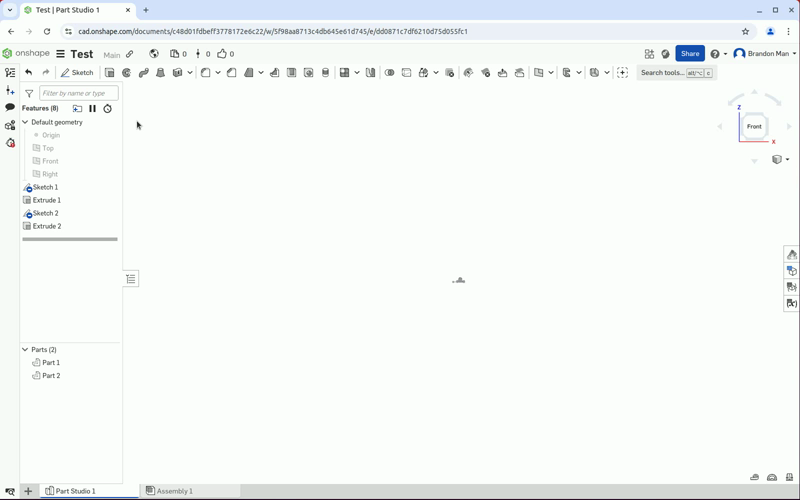
key(shift+h)
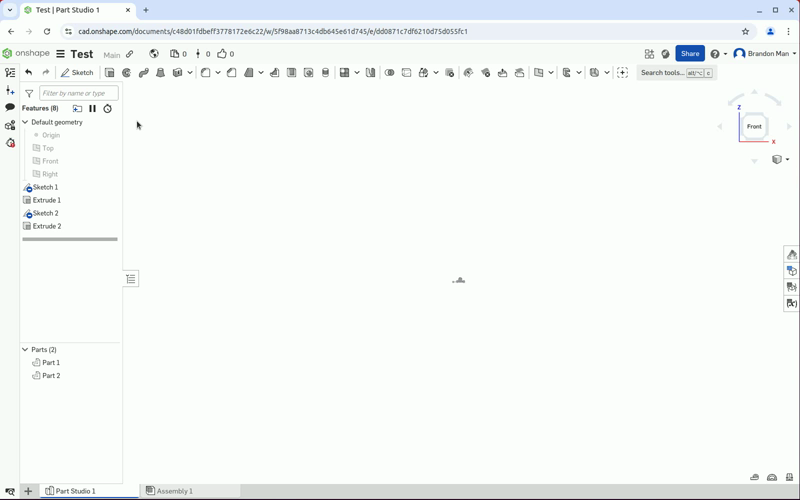
key(shift+7)
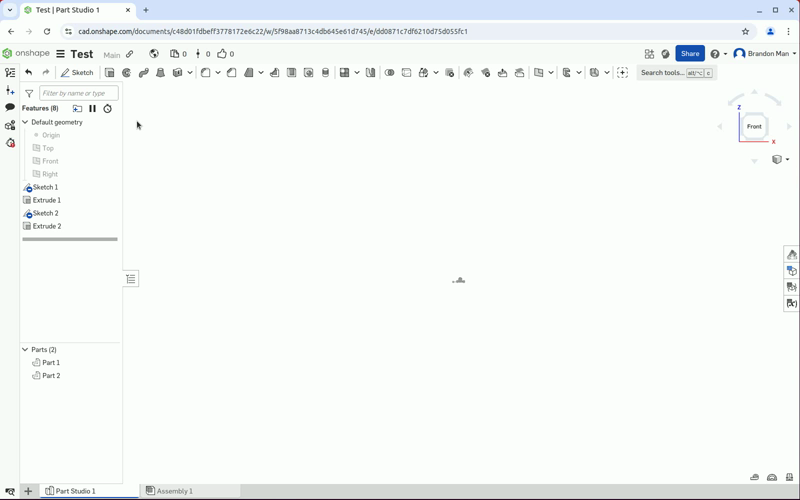
key(left, 2)
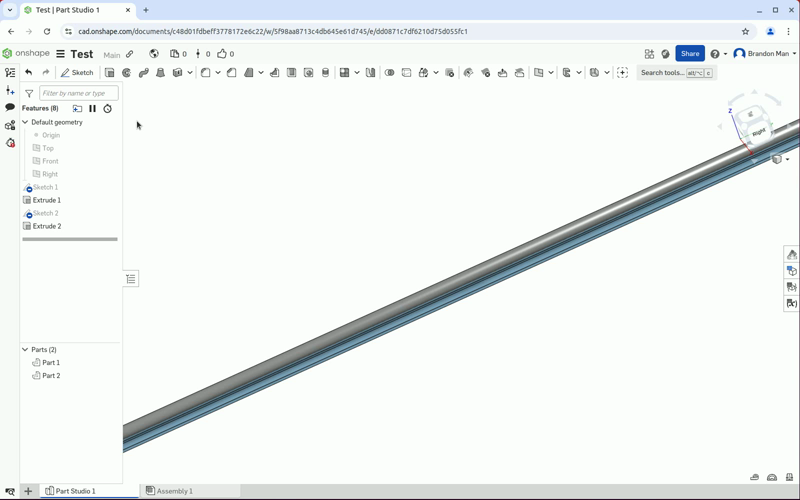
key(down, 2)
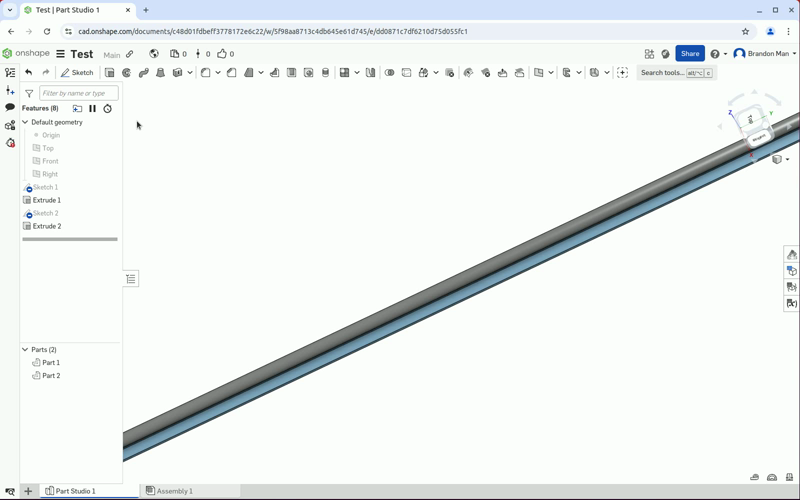
key(up, 2)
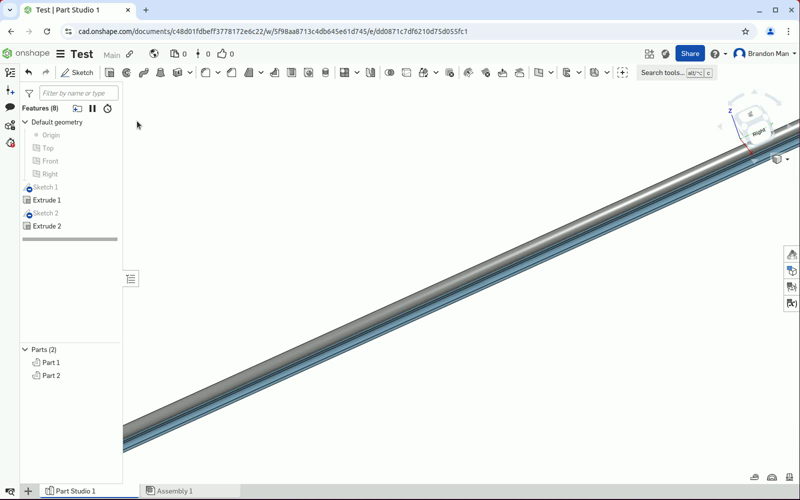
key(right, 2)
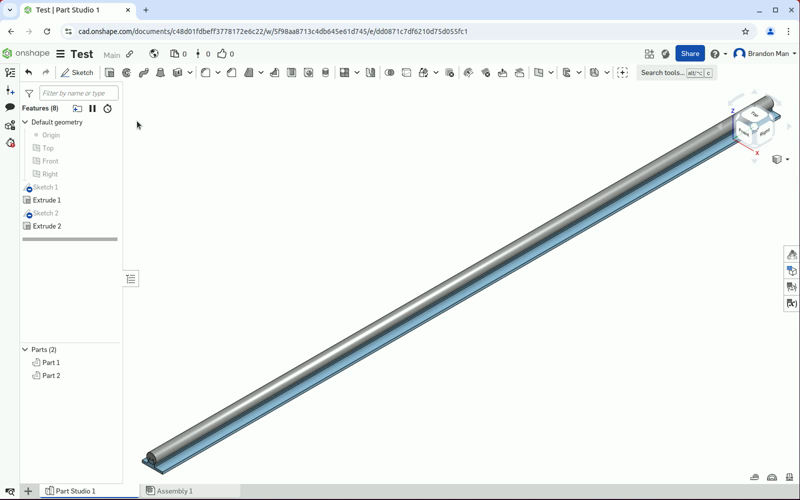
mouse_move(73, 189)
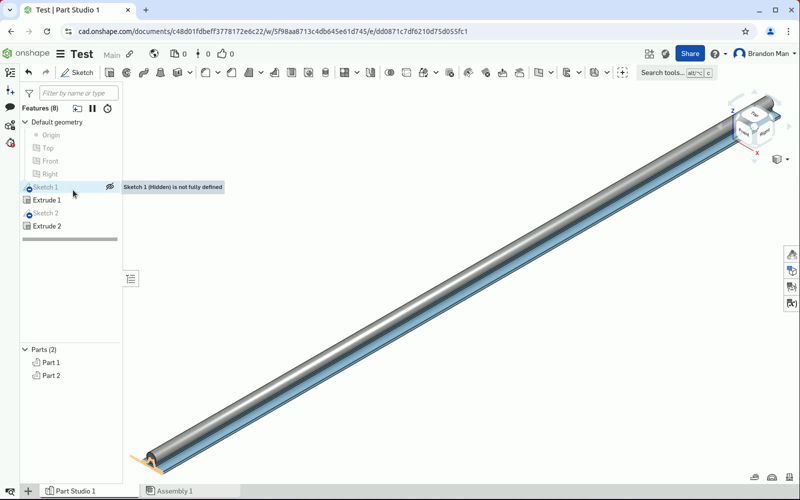
click(73, 189)